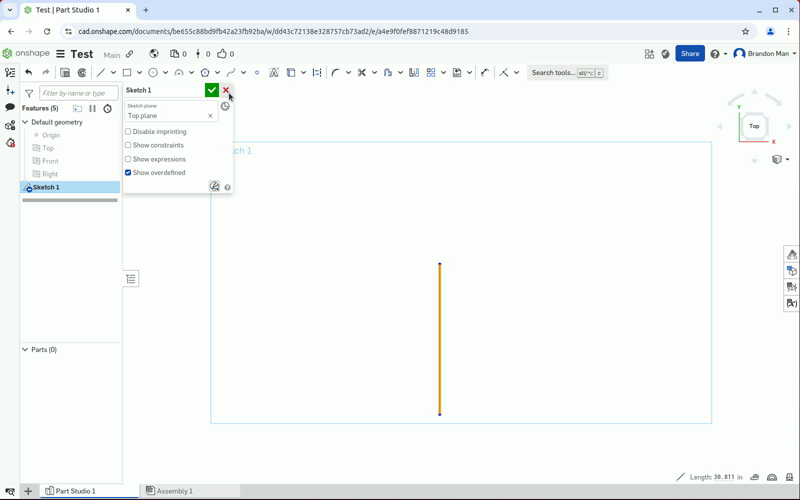
key(shift+h)
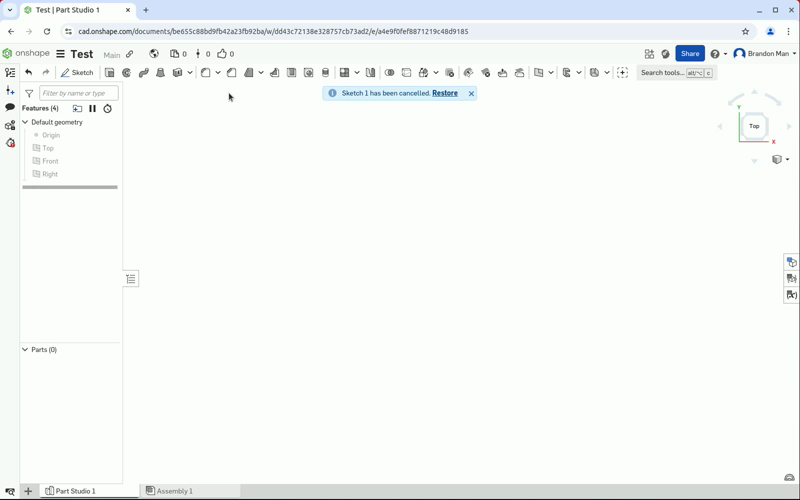
mouse_move(73, 352)
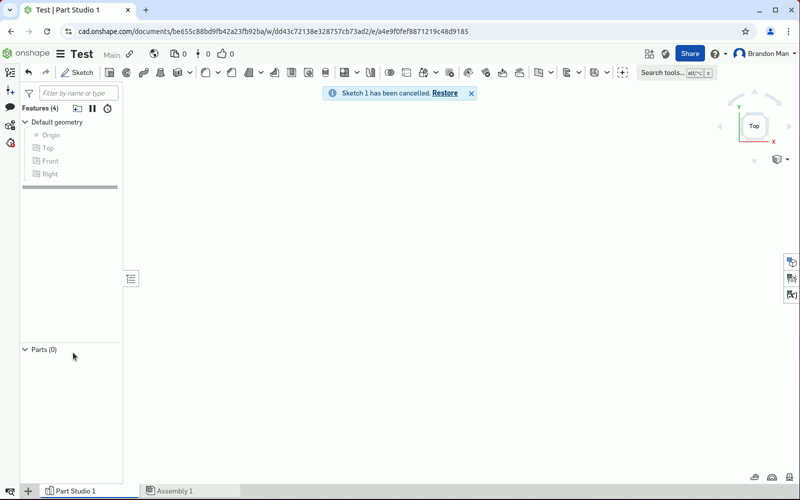
key(y)
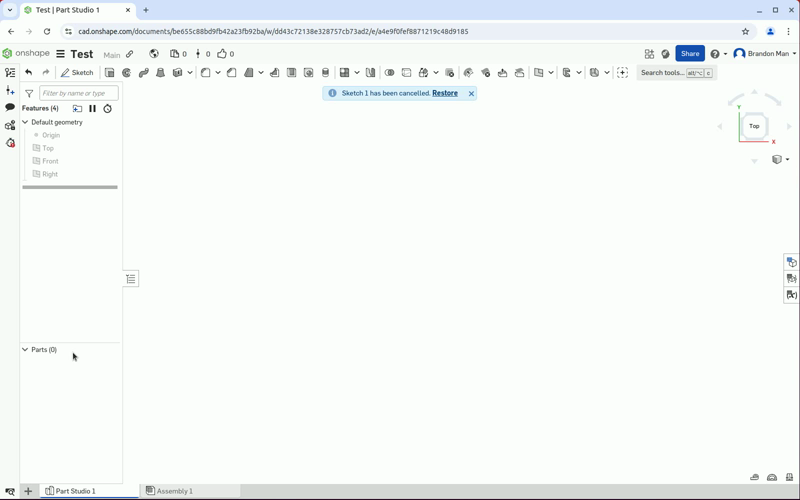
key(shift+p)
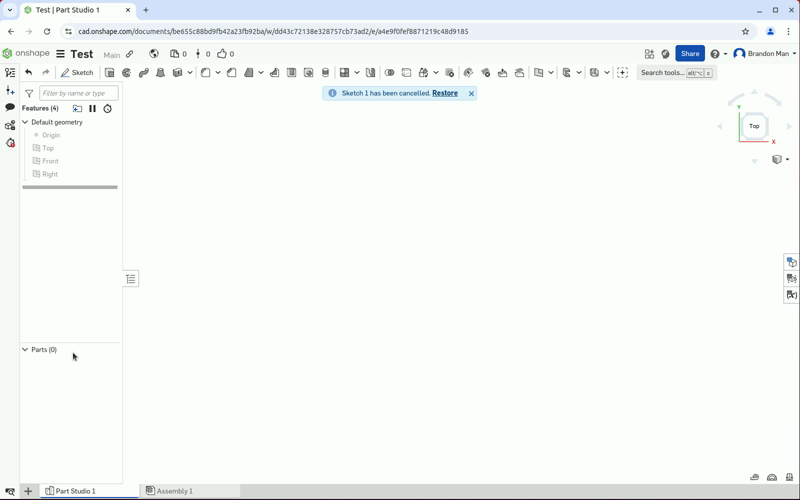
key(space)
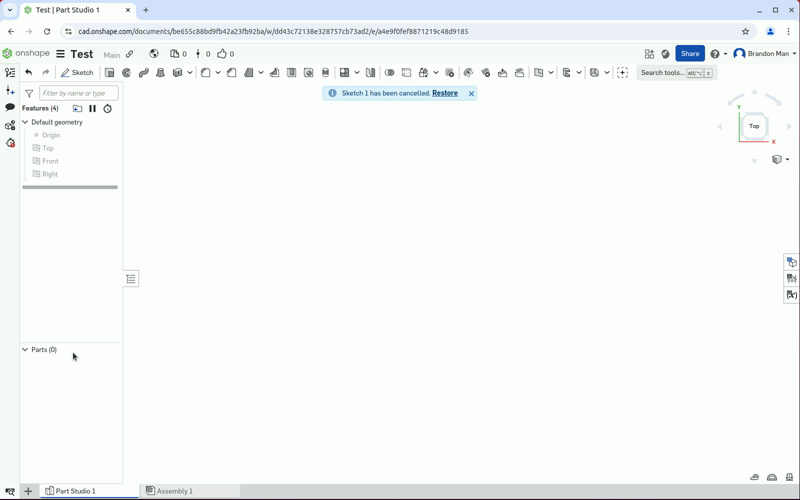
key_down(shift)
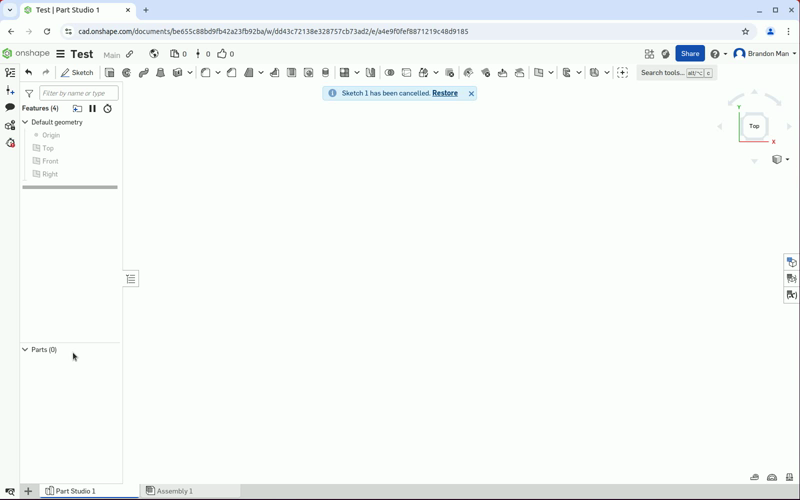
key(up)
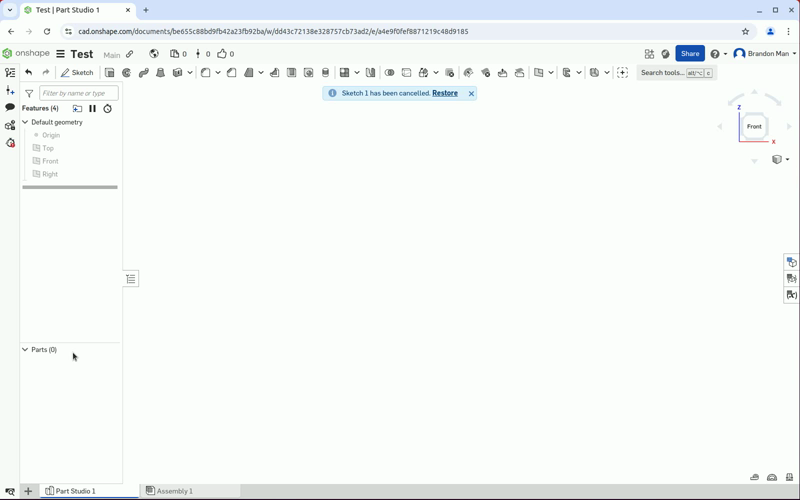
key_up(shift)
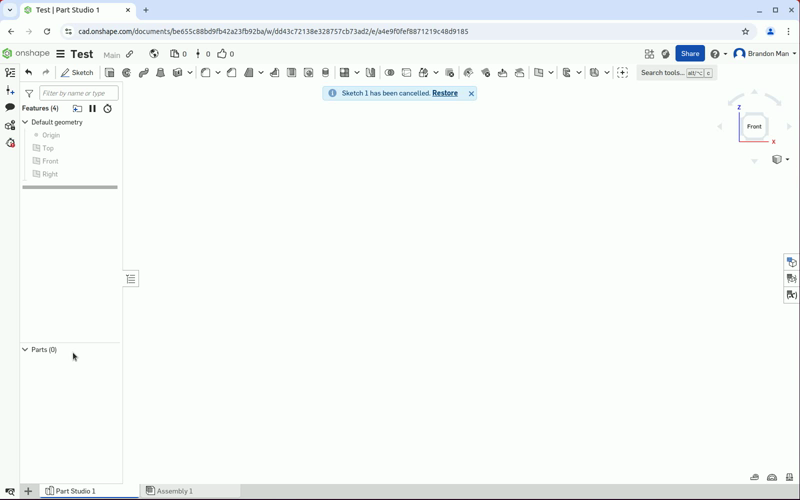
mouse_move(73, 352)
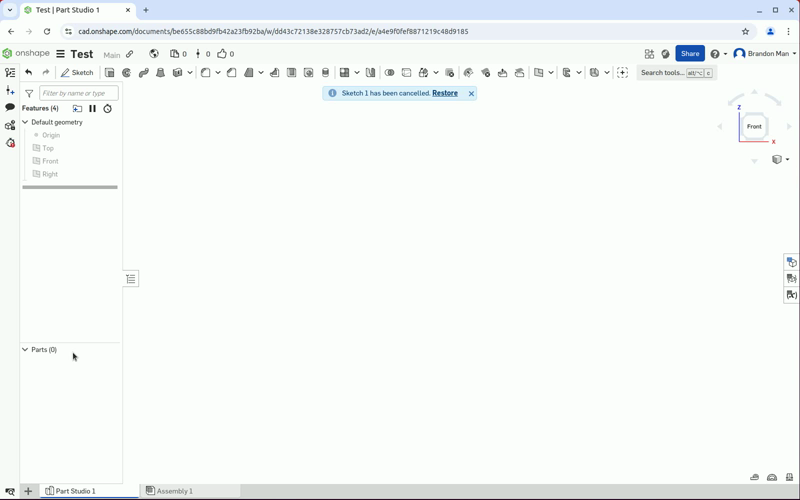
key(shift+y)
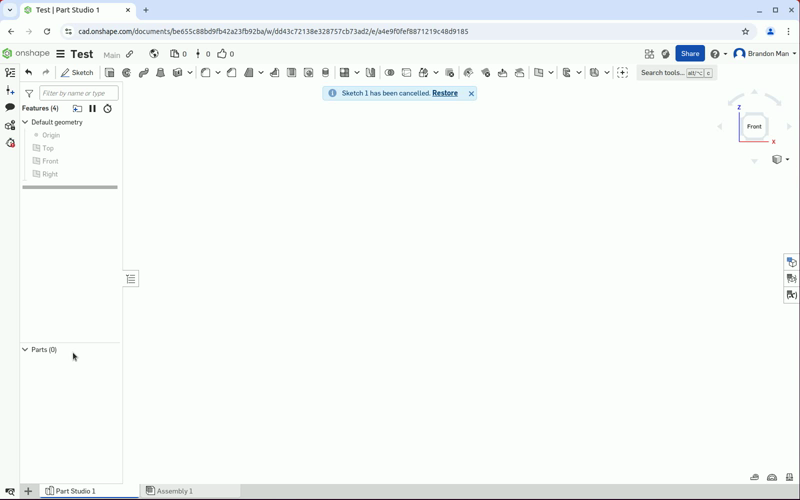
key(shift+s)
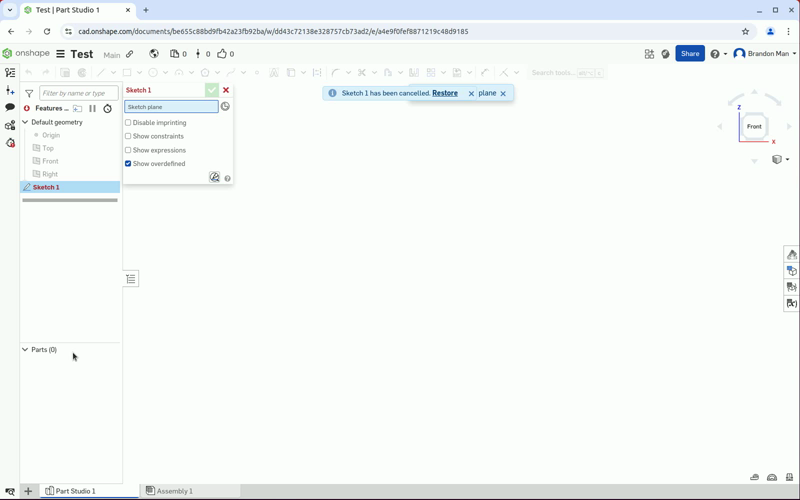
mouse_move(73, 163)
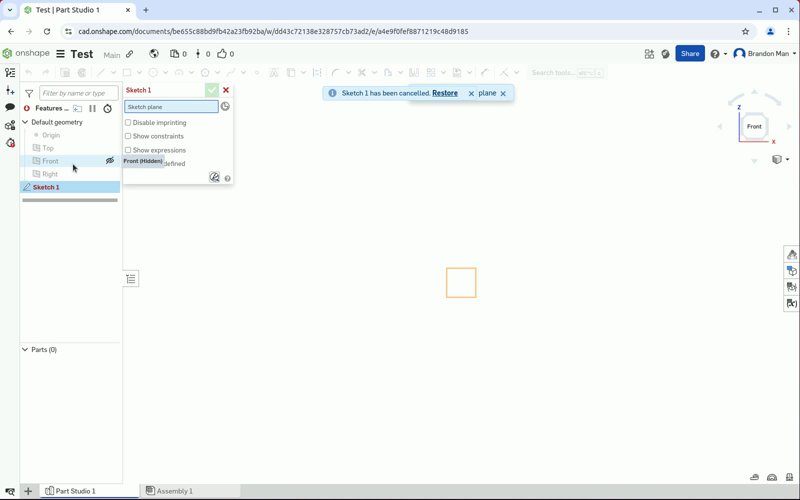
click(73, 163)
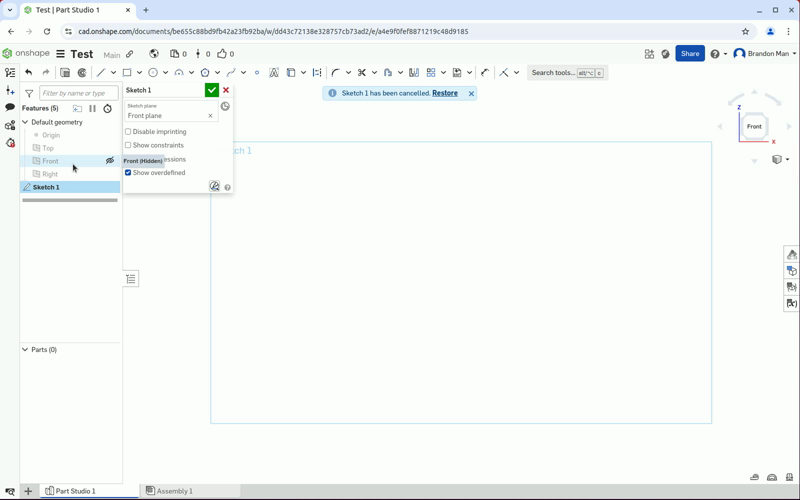
mouse_move(73, 352)
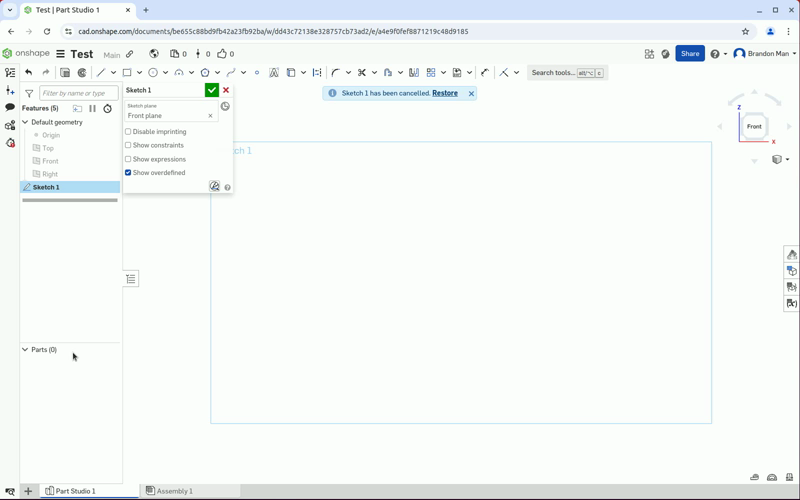
key(y)
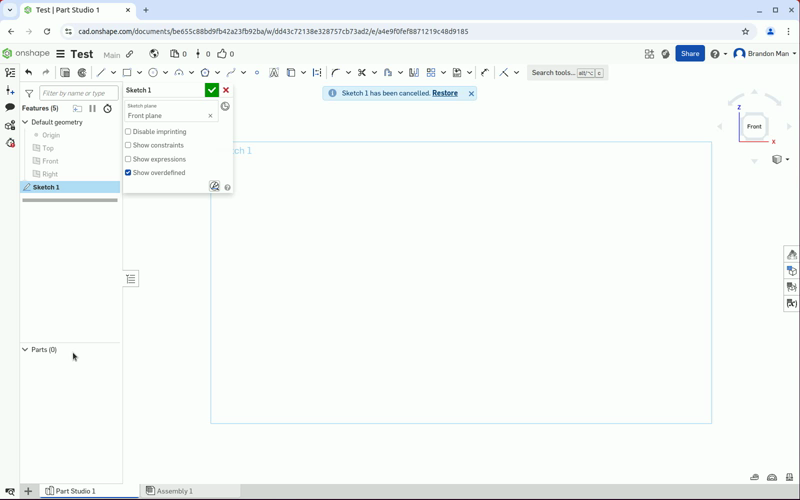
key(c)
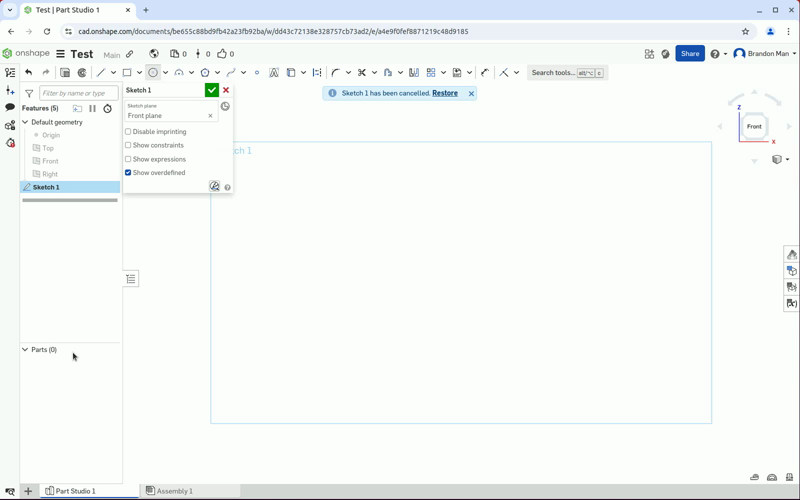
key_down(shift)
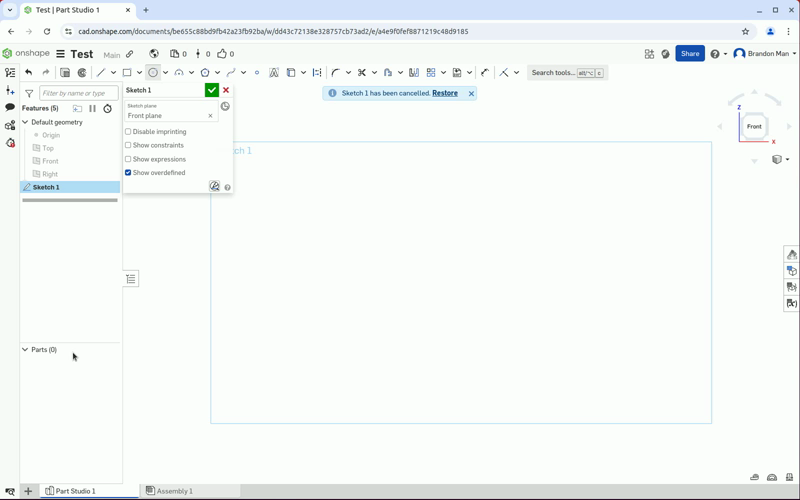
mouse_move(421, 257)
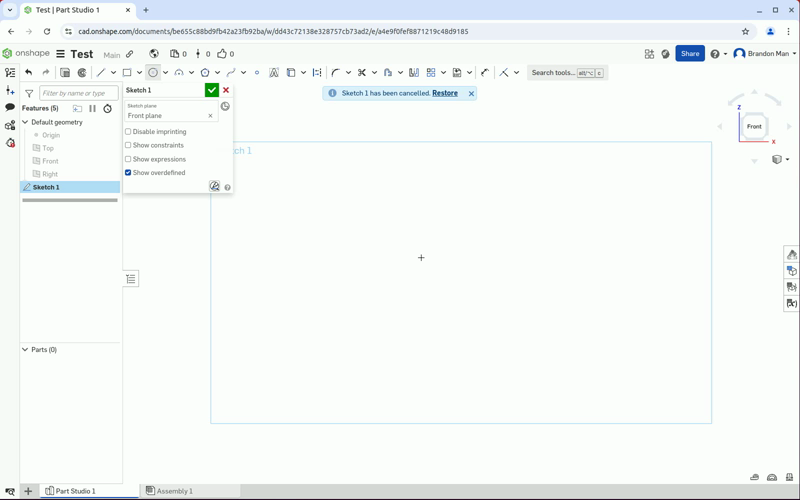
click(421, 257)
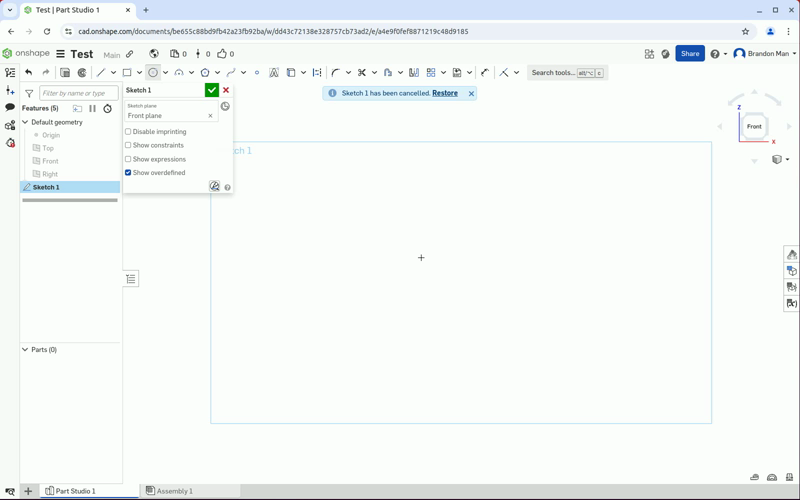
key_up(shift)
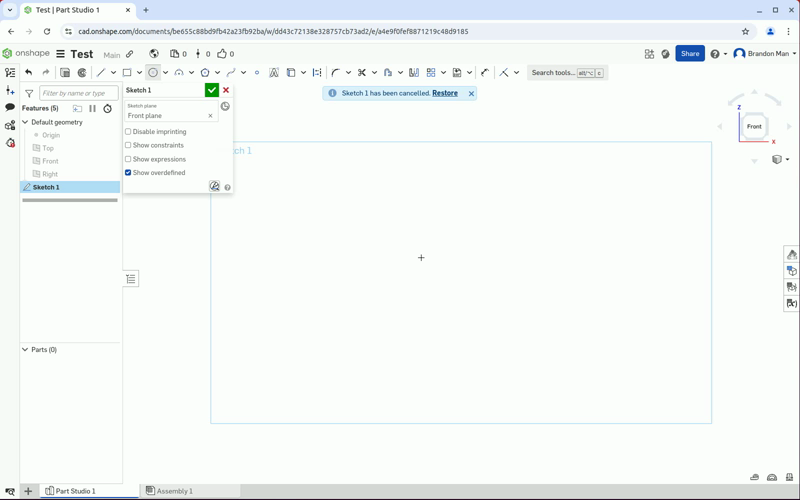
mouse_move(426, 257)
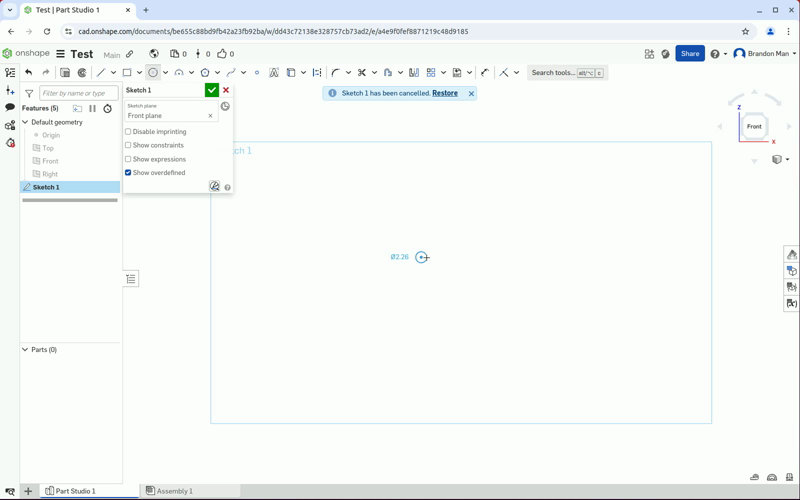
click(426, 257)
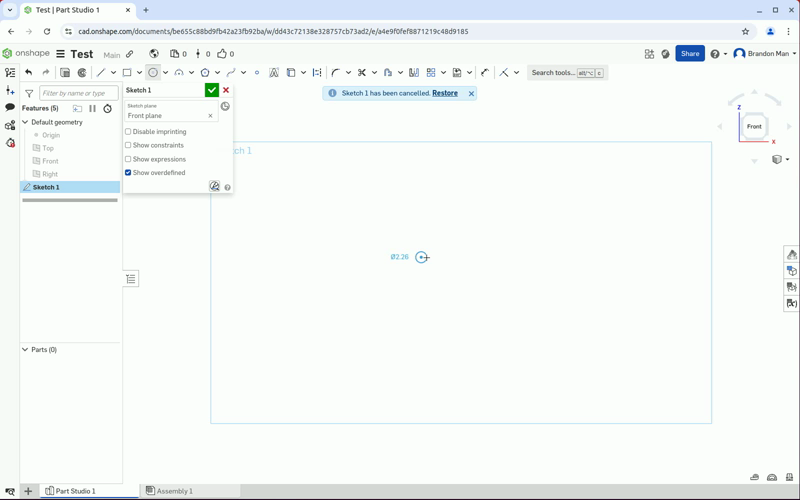
key(esc)
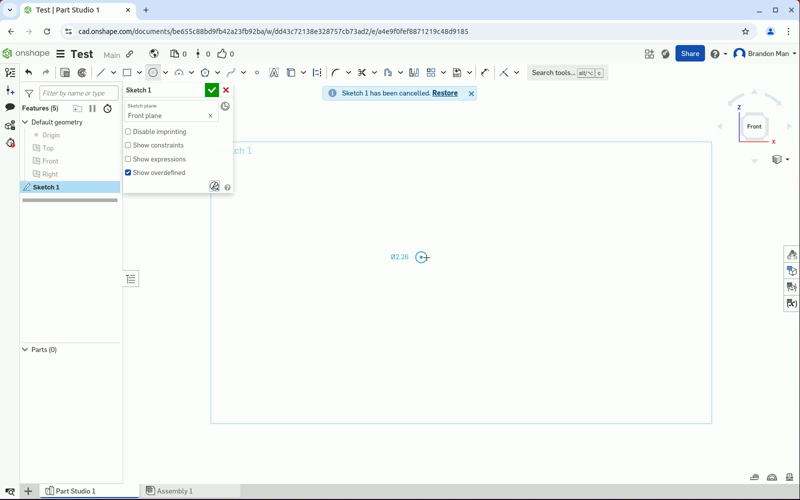
mouse_move(423, 260)
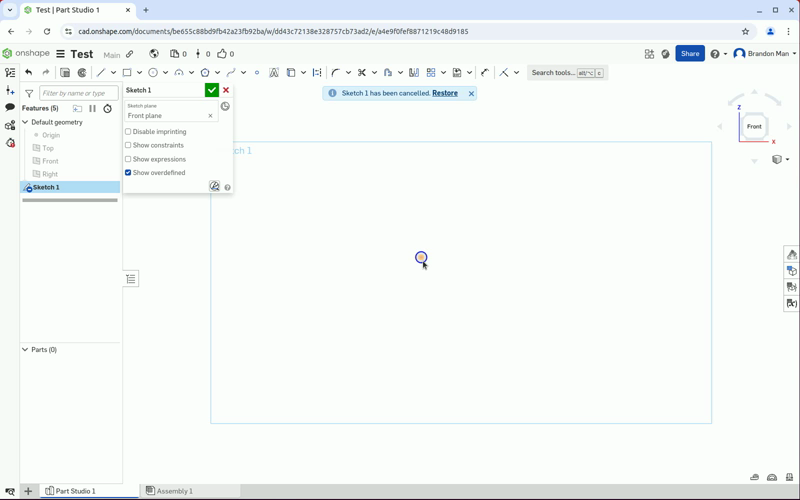
scroll(6)
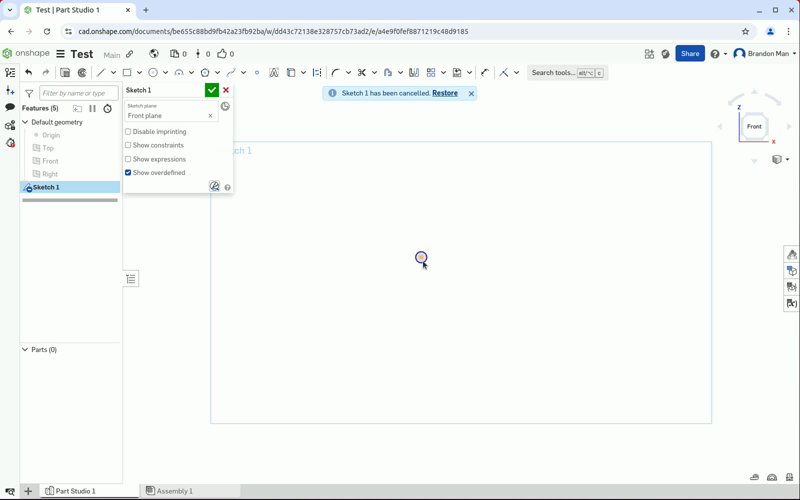
scroll(6)
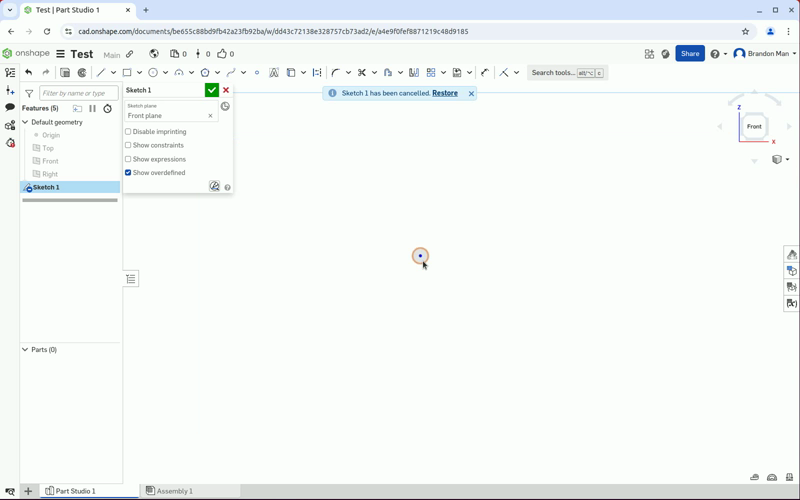
scroll(6)
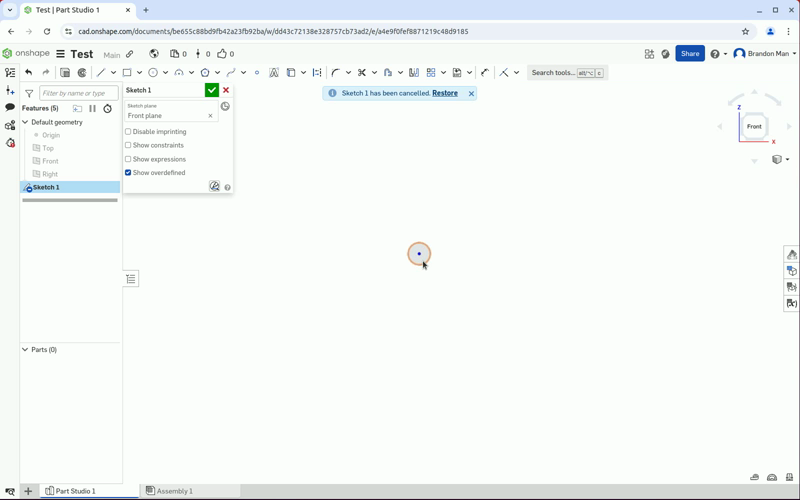
scroll(6)
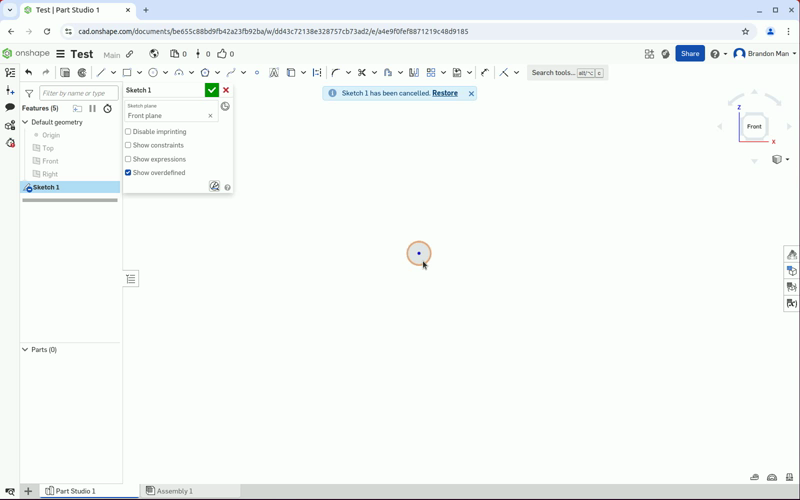
scroll(6)
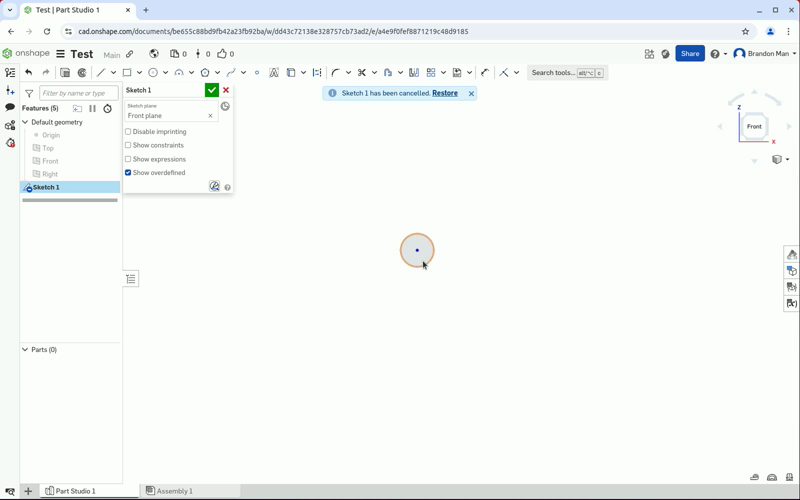
scroll(6)
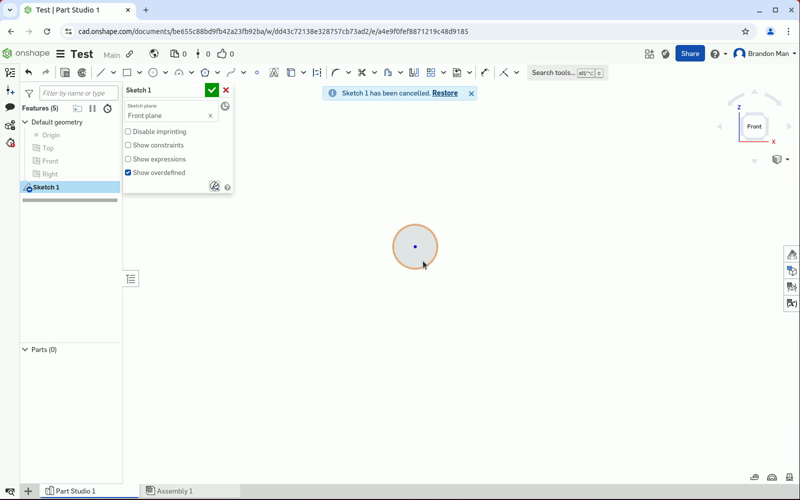
scroll(6)
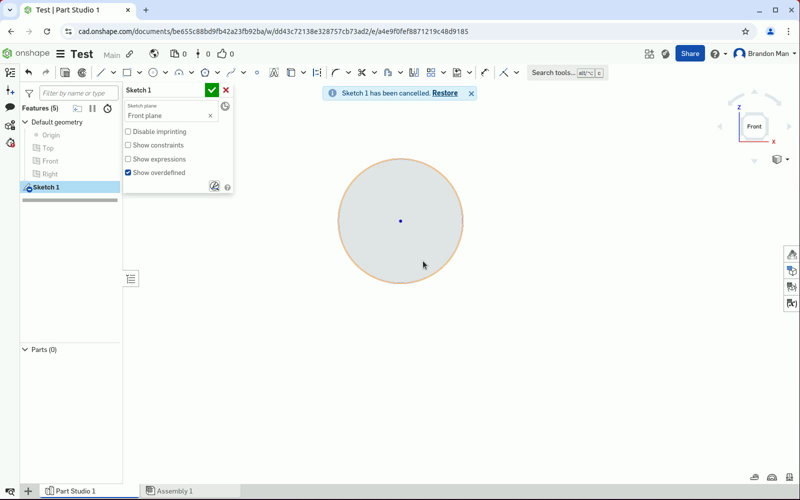
click(423, 260)
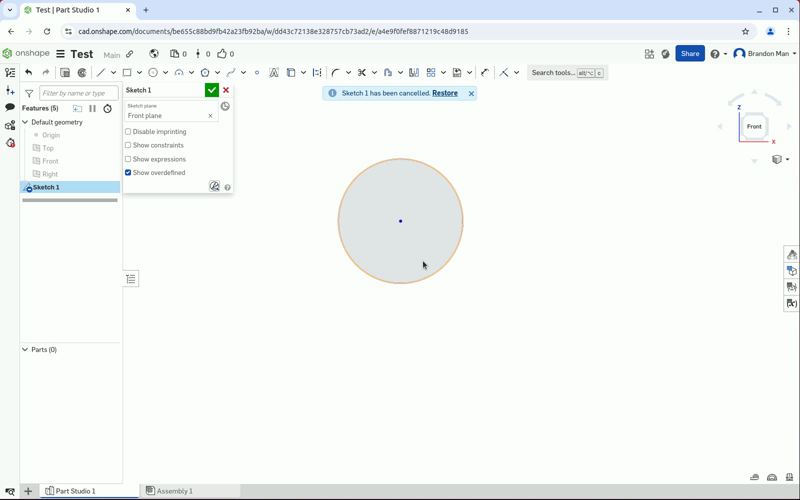
scroll(-6)
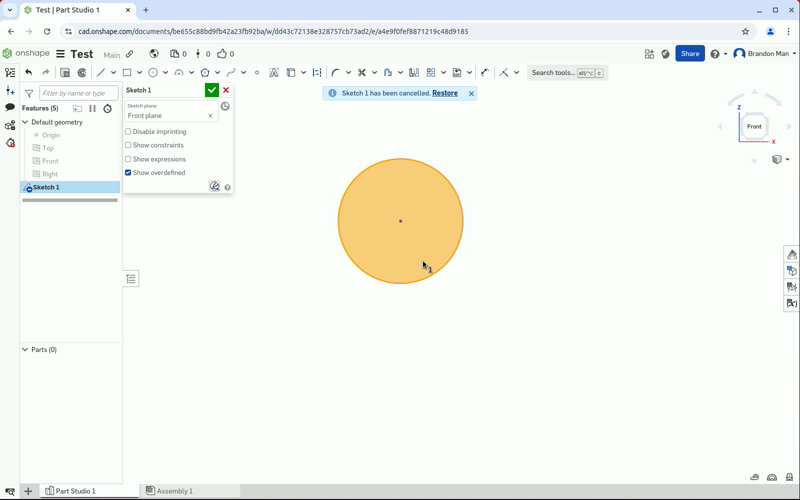
scroll(-6)
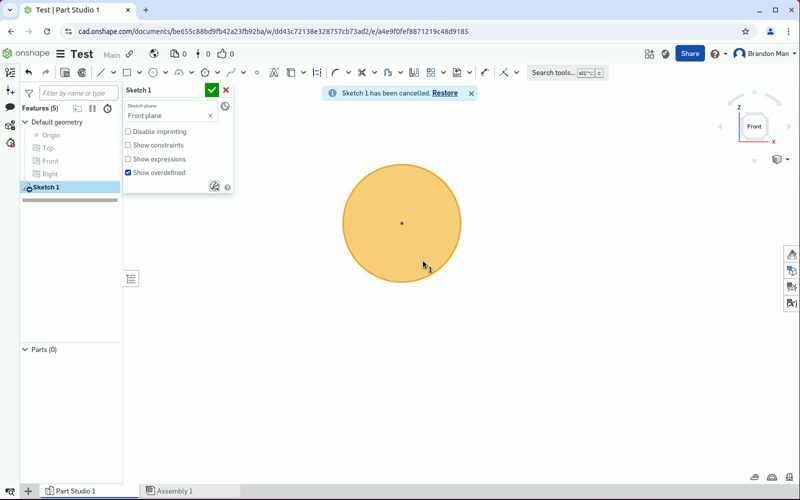
scroll(-6)
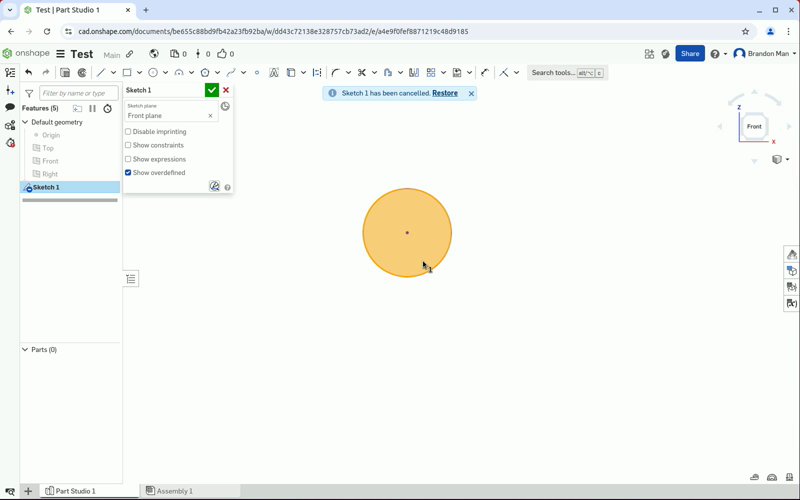
scroll(-6)
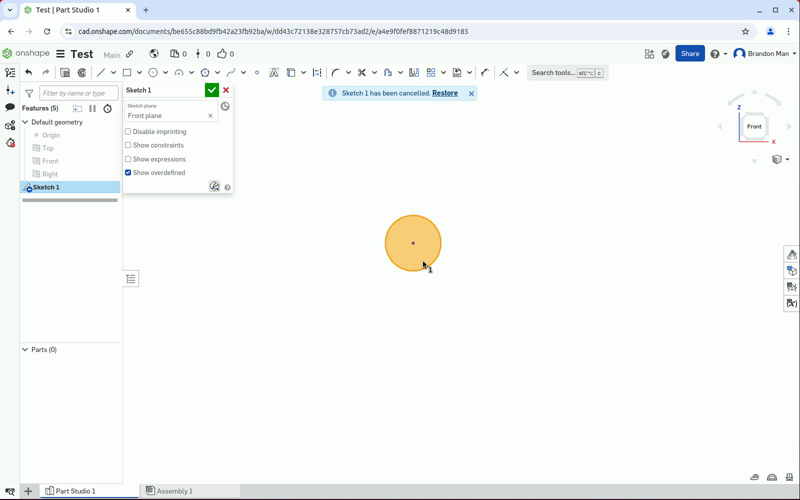
scroll(-6)
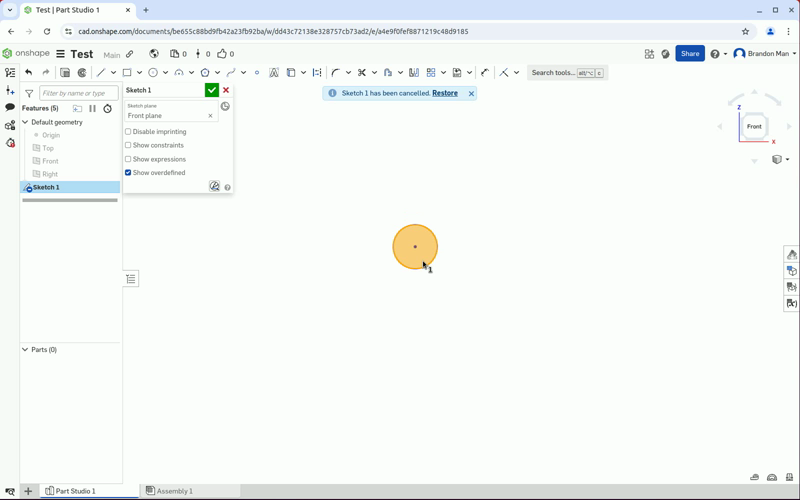
scroll(-6)
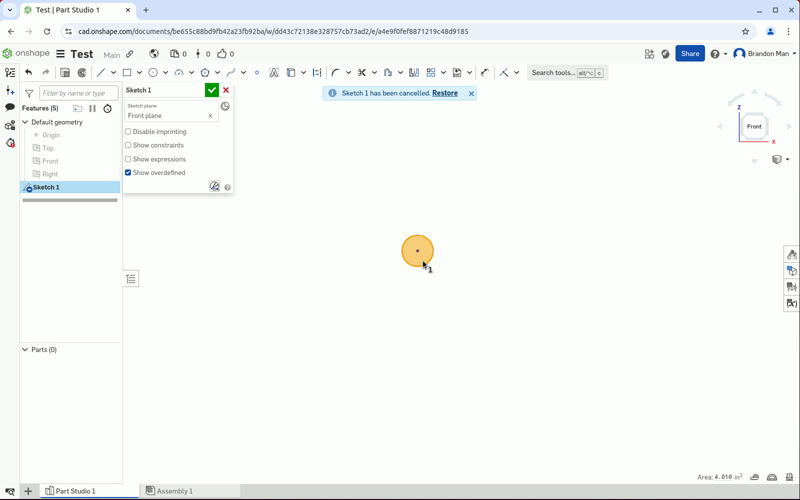
scroll(-6)
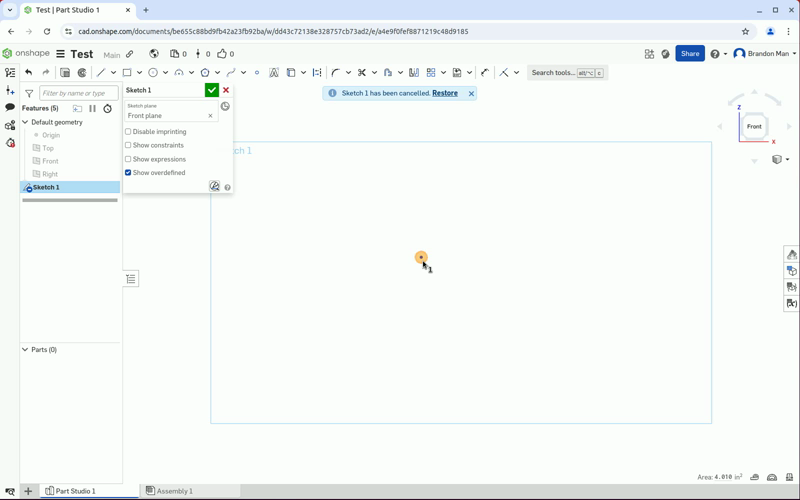
mouse_move(73, 352)
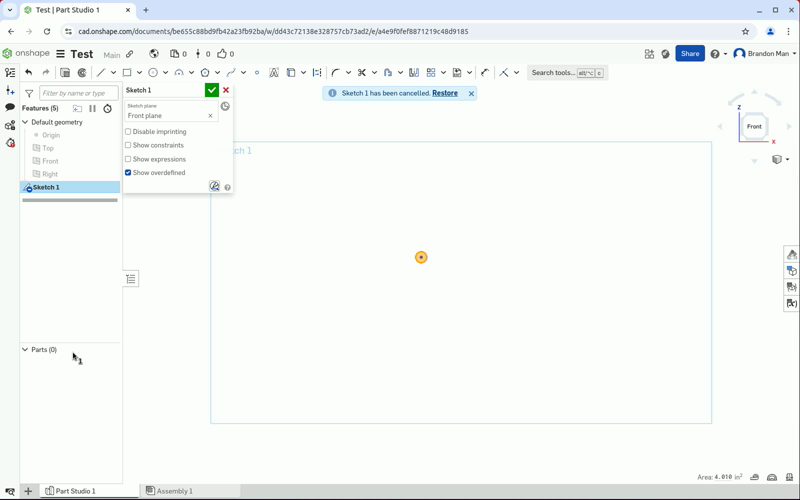
key(shift+y)
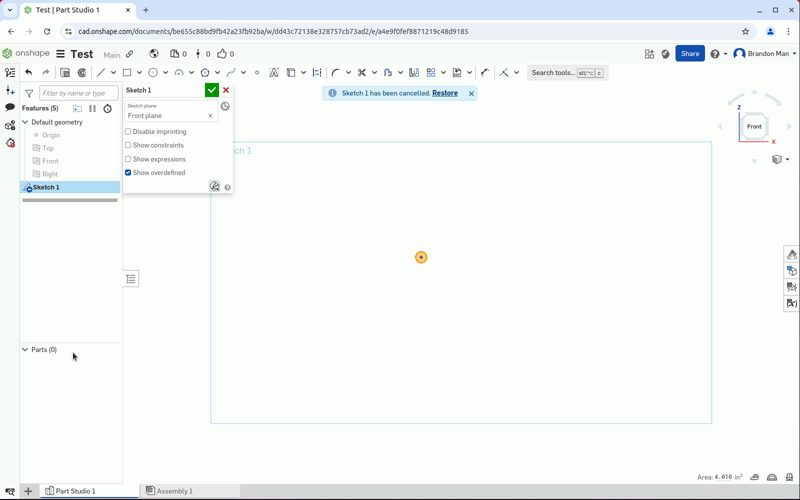
key(shift+e)
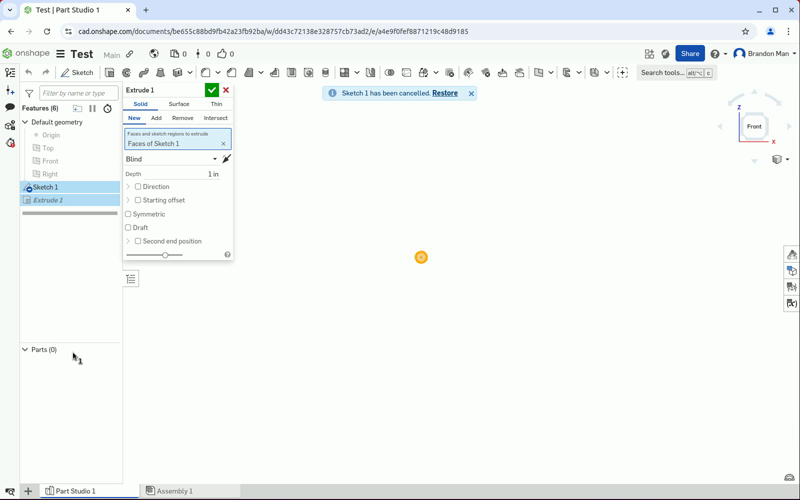
mouse_move(143, 106)
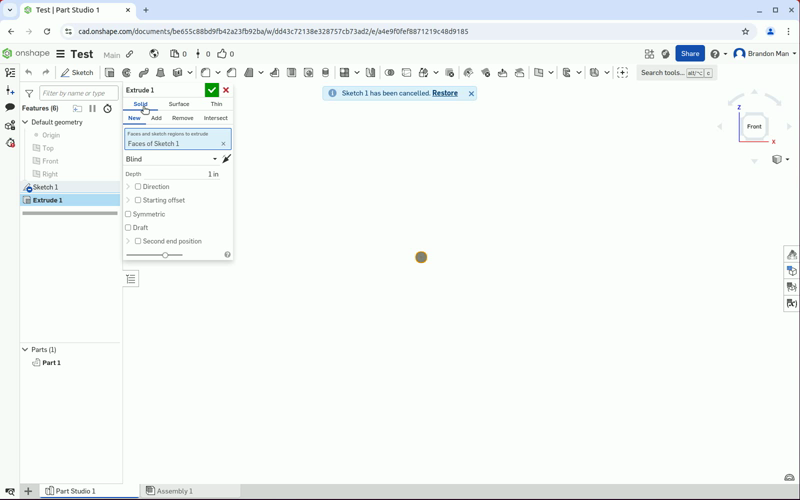
click(143, 106)
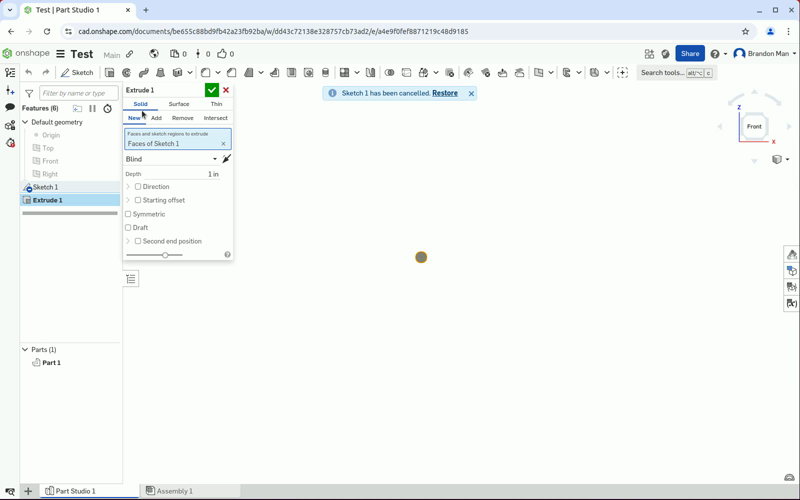
mouse_move(137, 120)
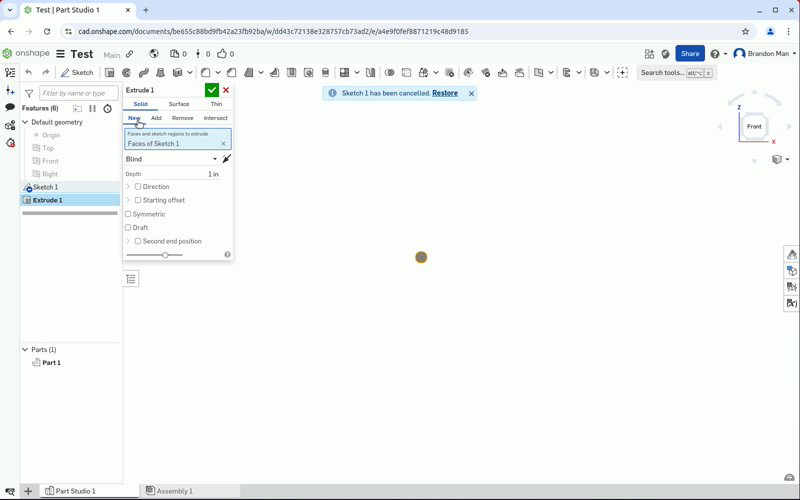
click(137, 120)
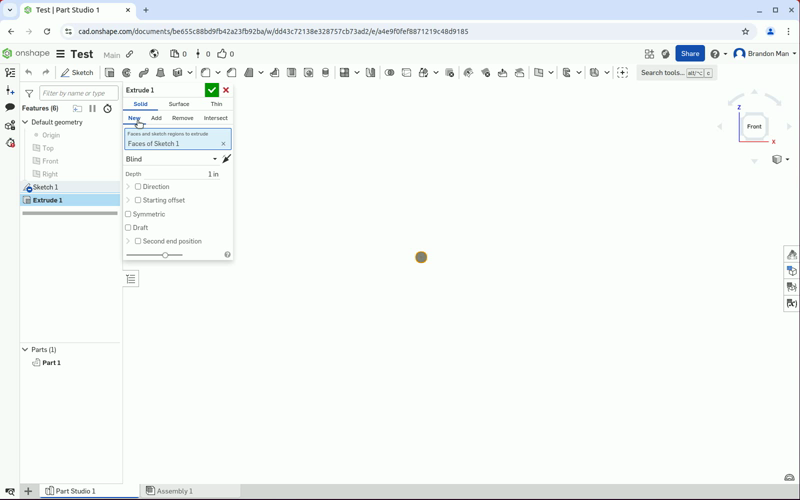
key(tab, 4)
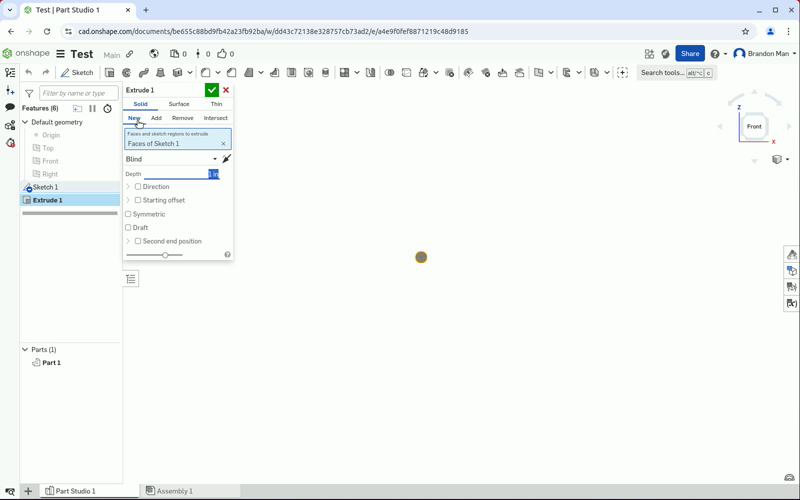
text(3.851)
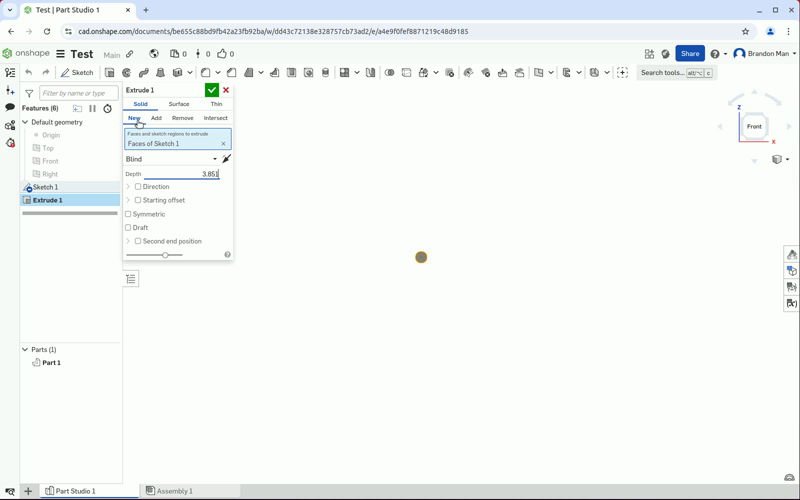
key(enter)
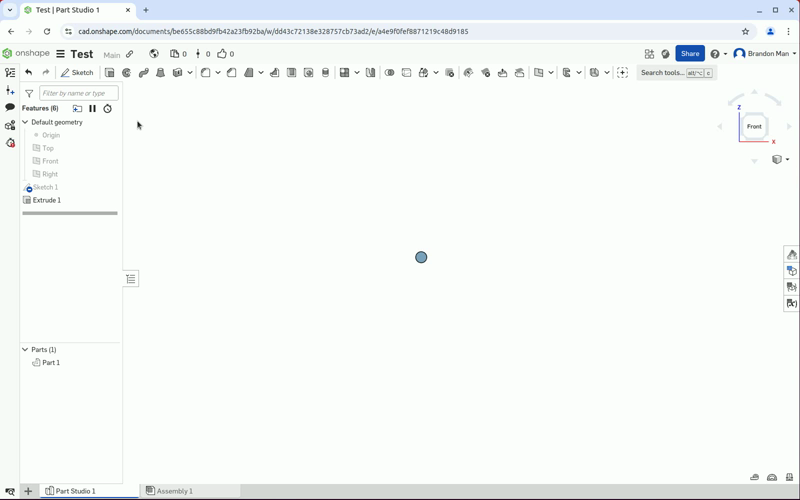
key(shift+h)
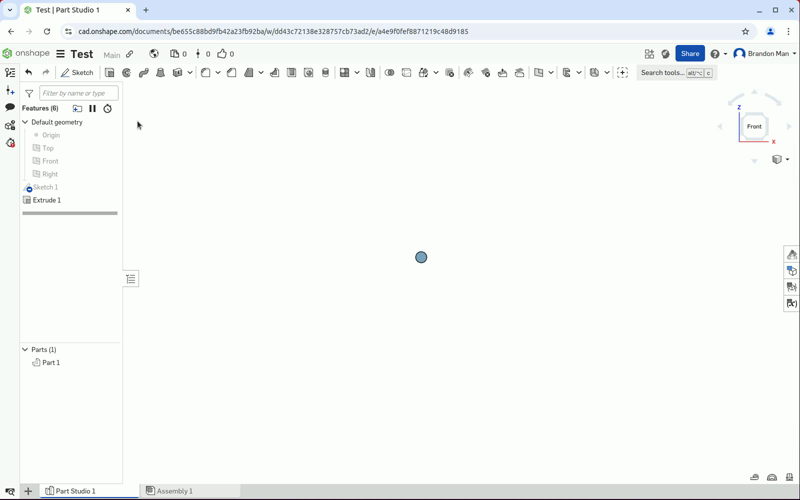
key(shift+h)
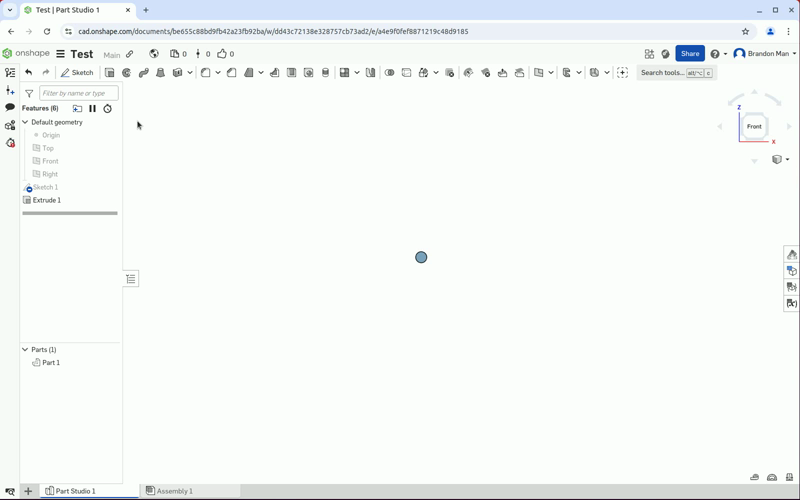
mouse_move(73, 189)
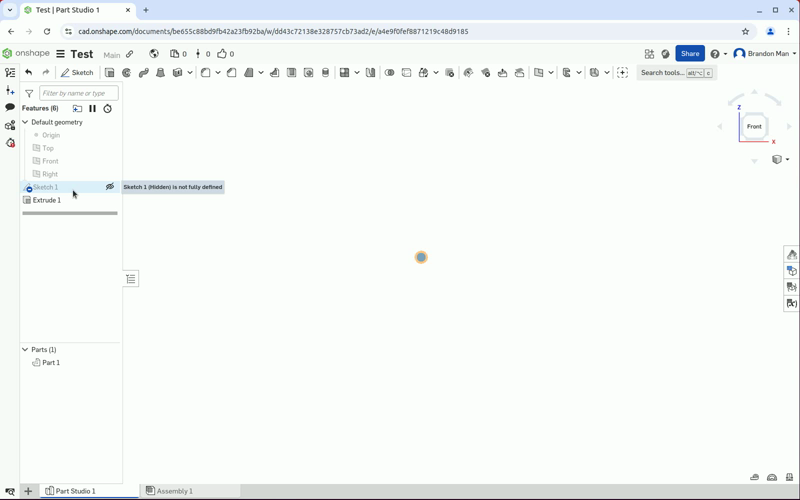
click(73, 189)
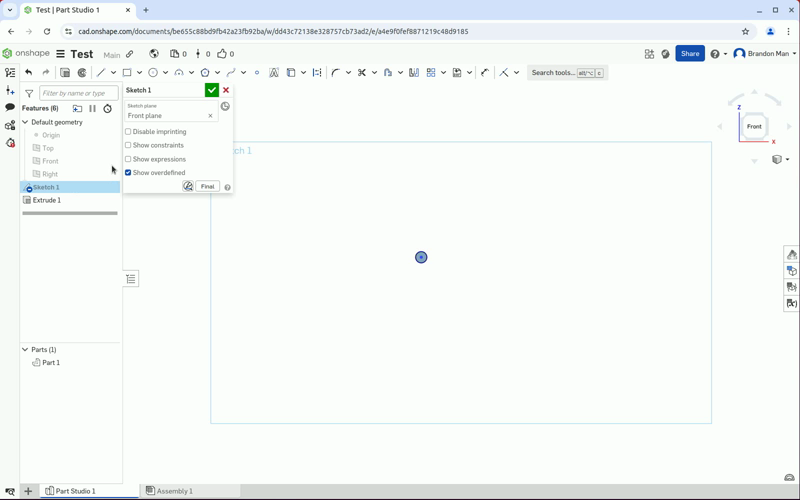
mouse_move(229, 92)
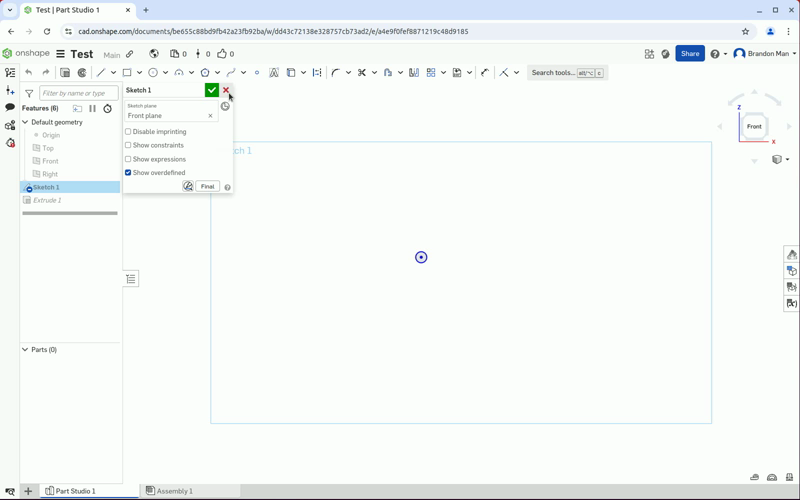
click(229, 92)
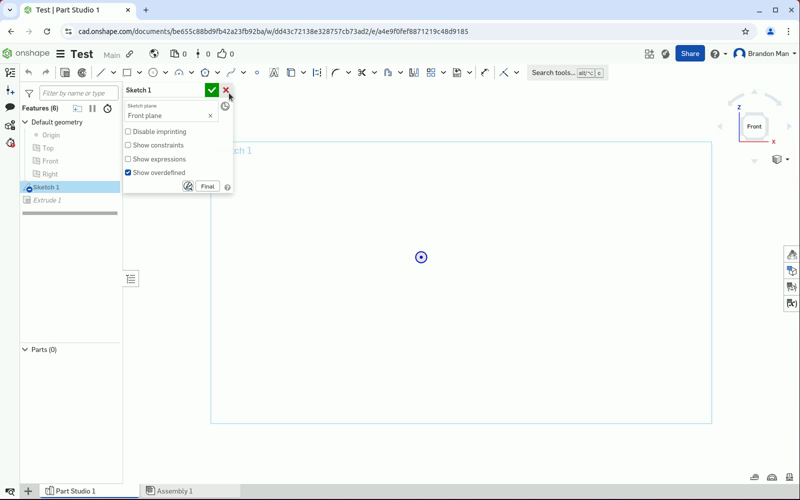
key(shift+s)
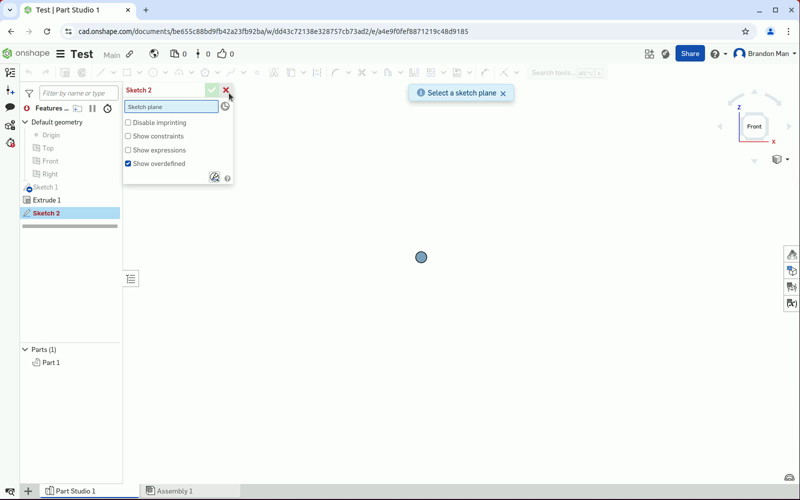
mouse_move(73, 163)
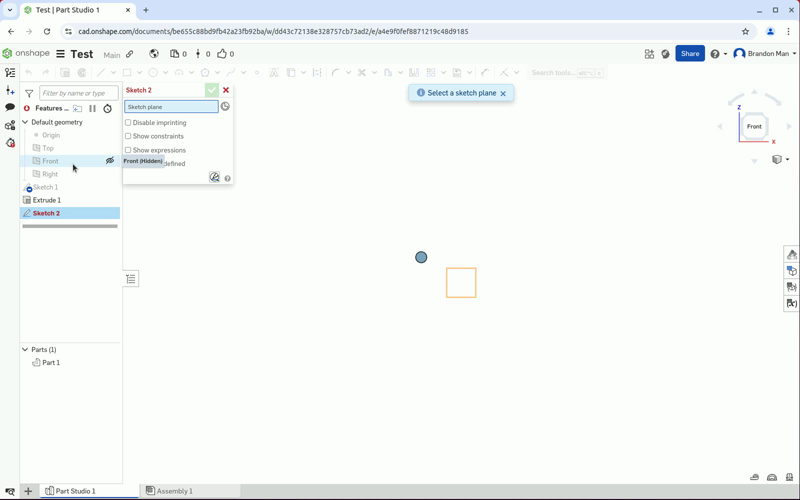
click(73, 163)
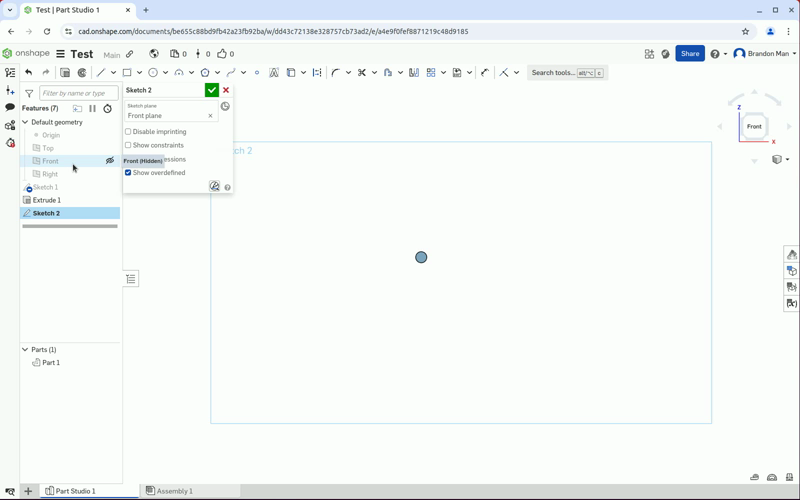
mouse_move(73, 352)
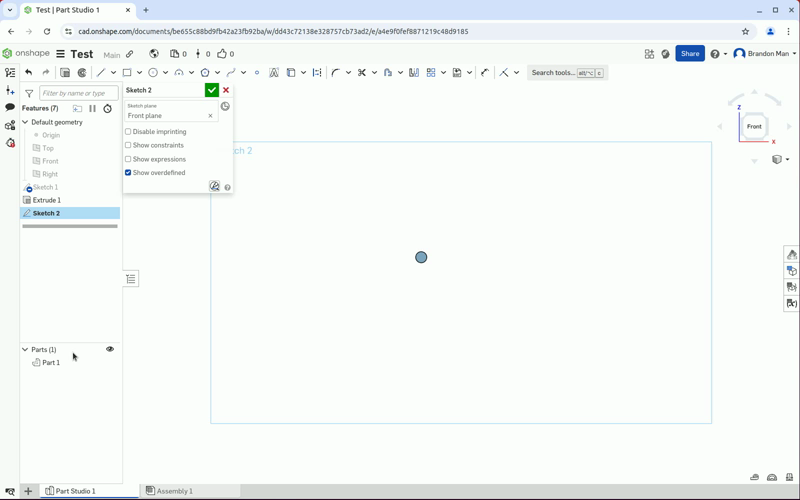
key(y)
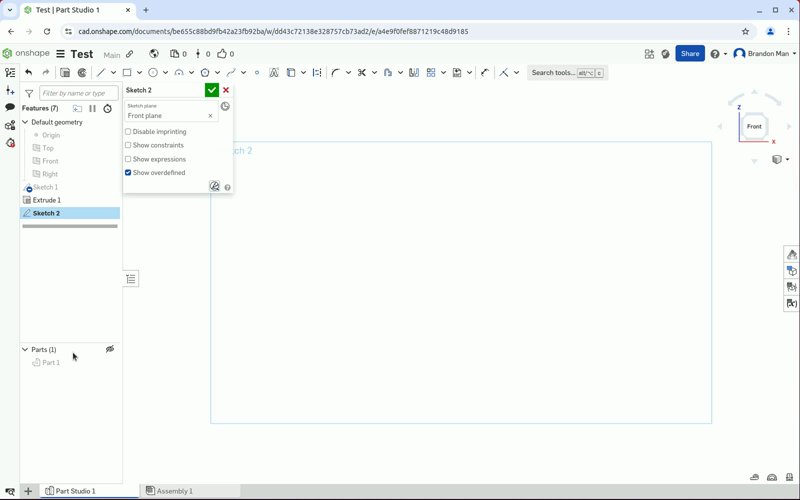
key(c)
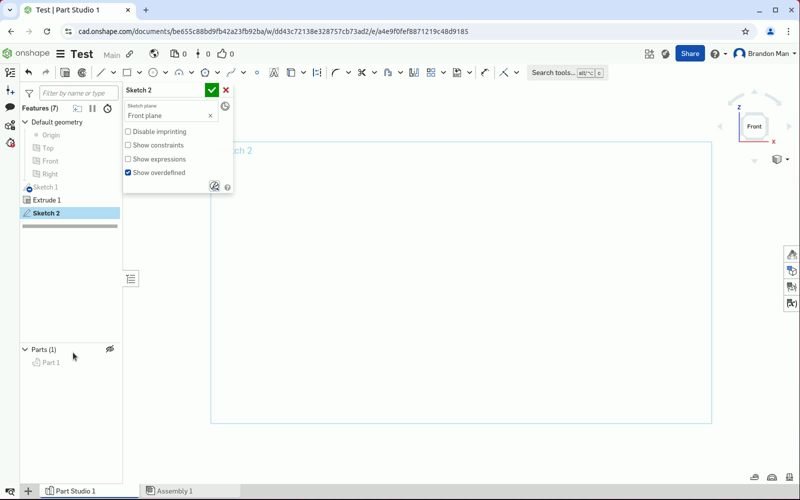
key_down(shift)
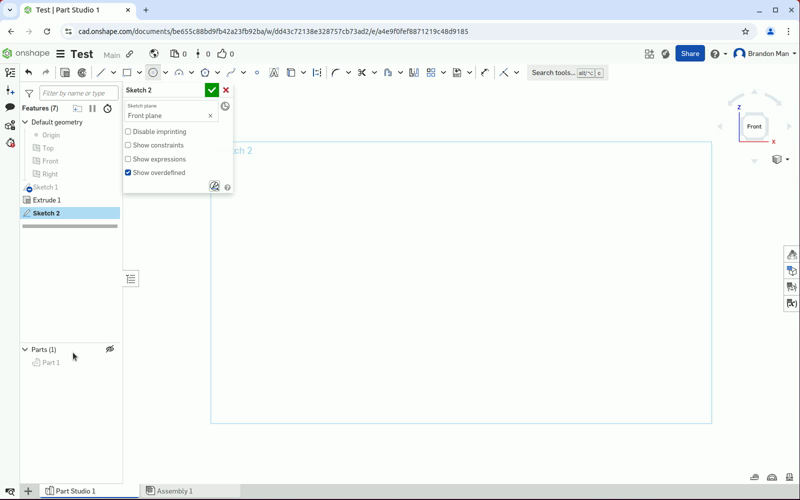
mouse_move(464, 257)
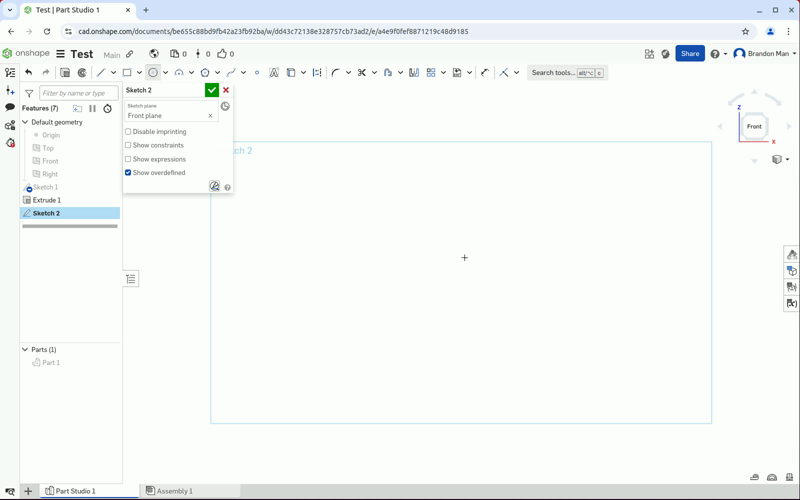
click(464, 257)
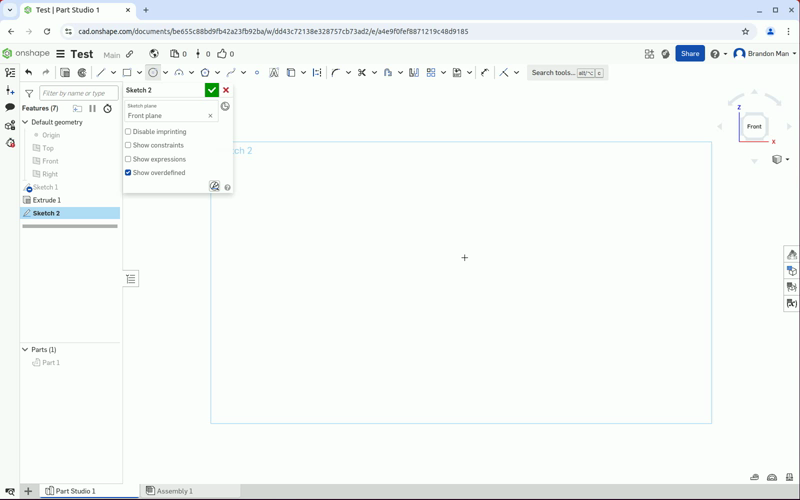
key_up(shift)
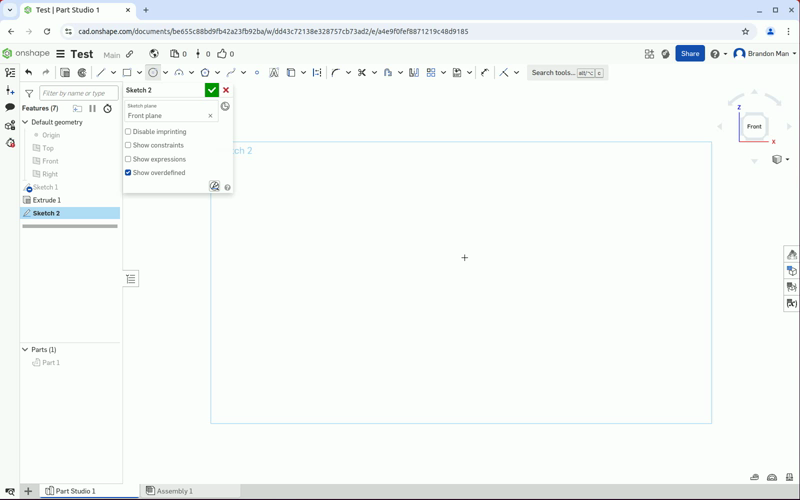
mouse_move(470, 257)
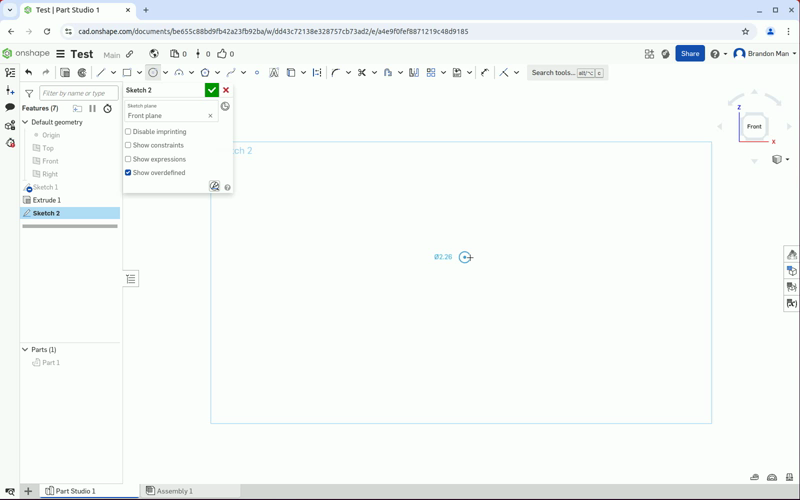
click(470, 257)
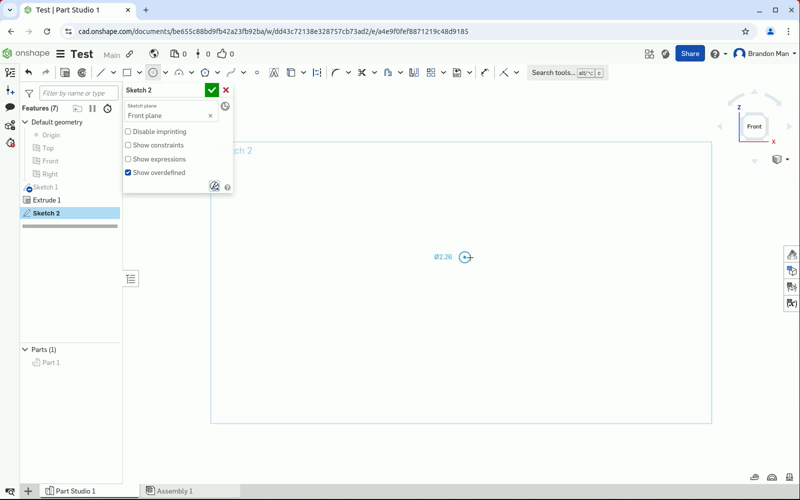
key(esc)
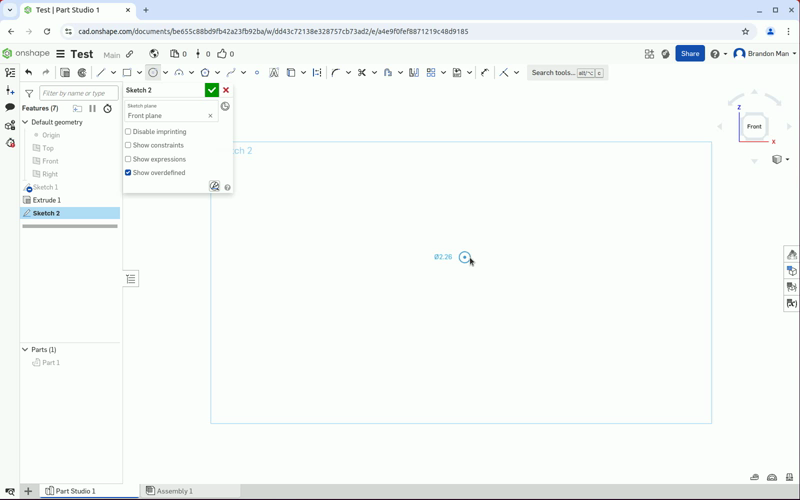
mouse_move(464, 254)
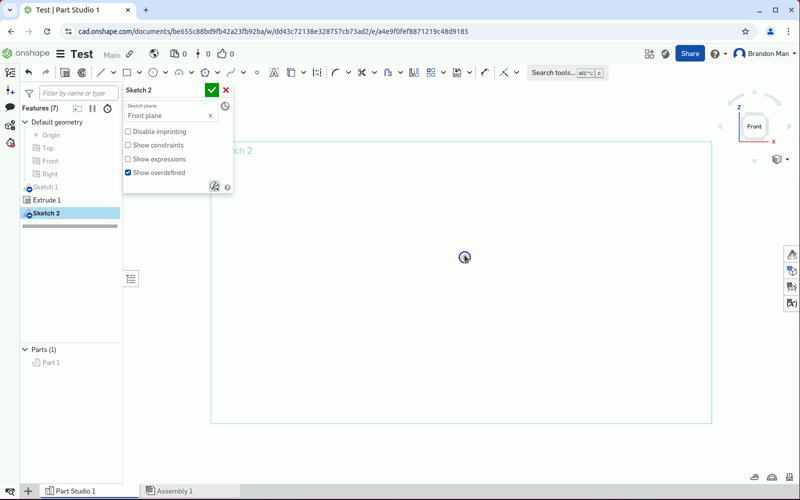
scroll(6)
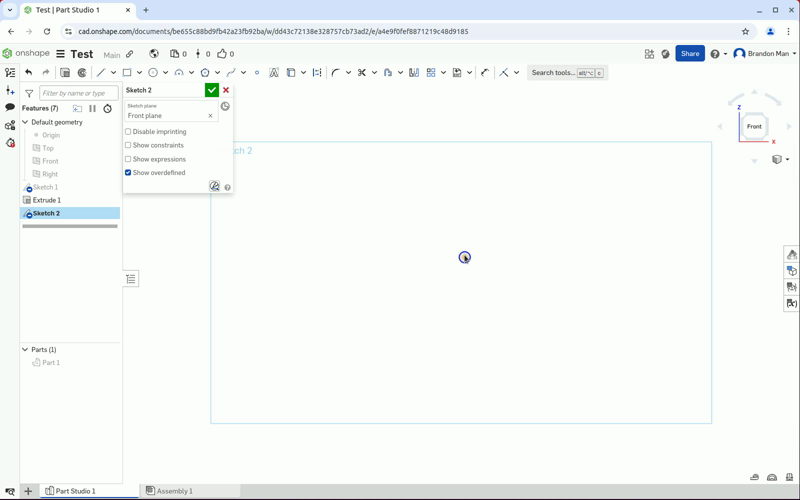
scroll(6)
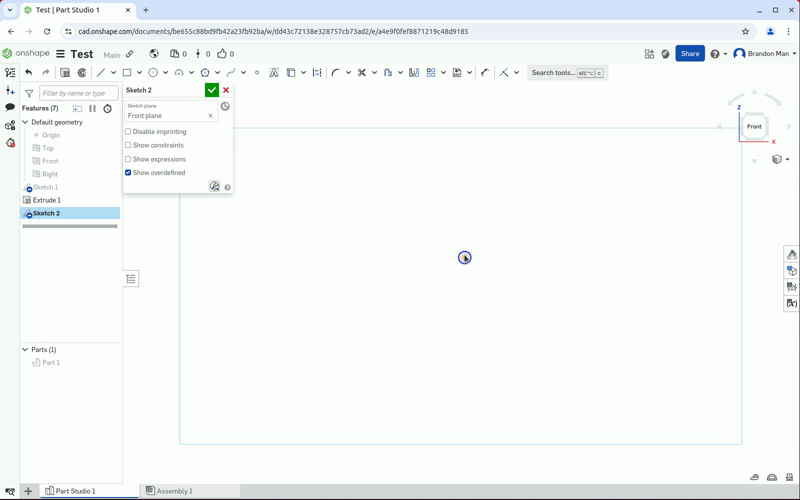
scroll(6)
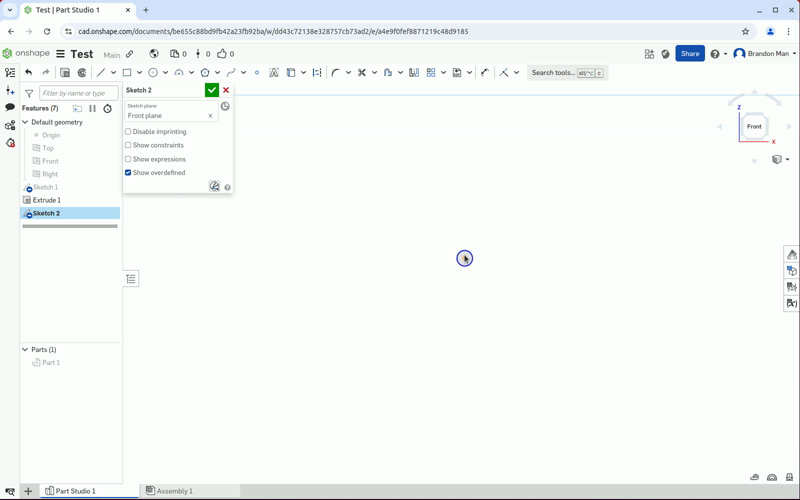
scroll(6)
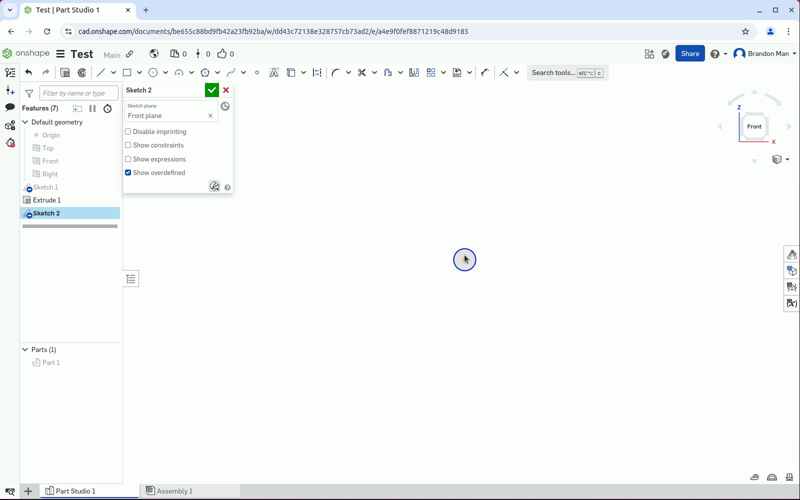
scroll(6)
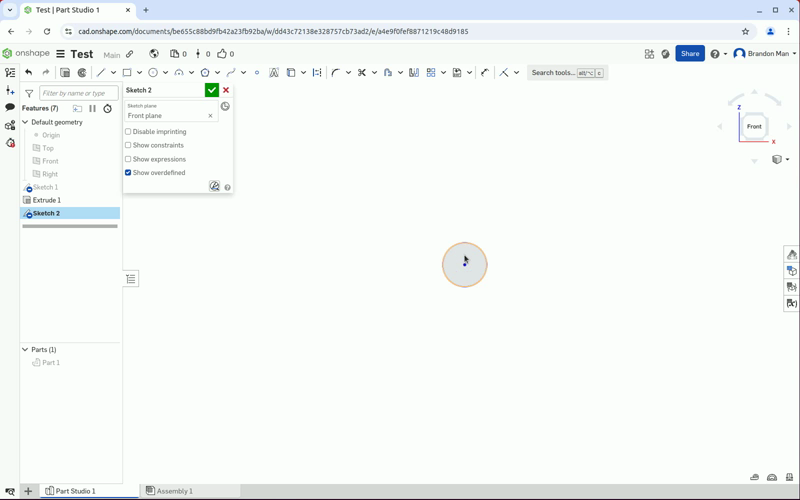
scroll(6)
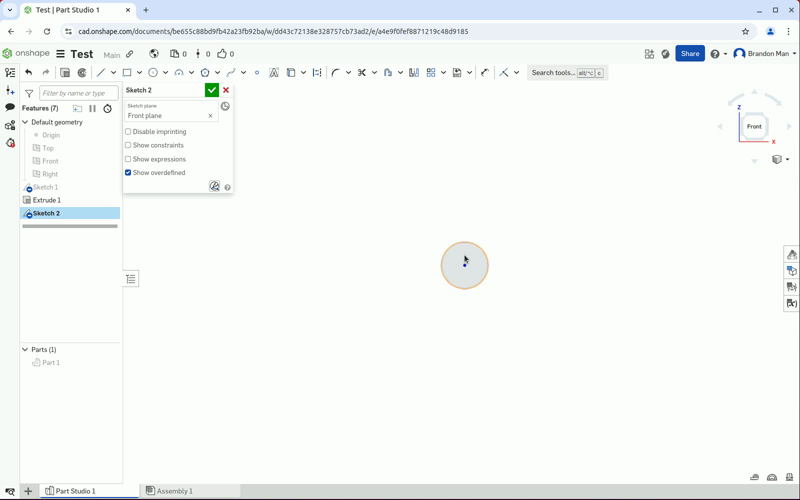
scroll(6)
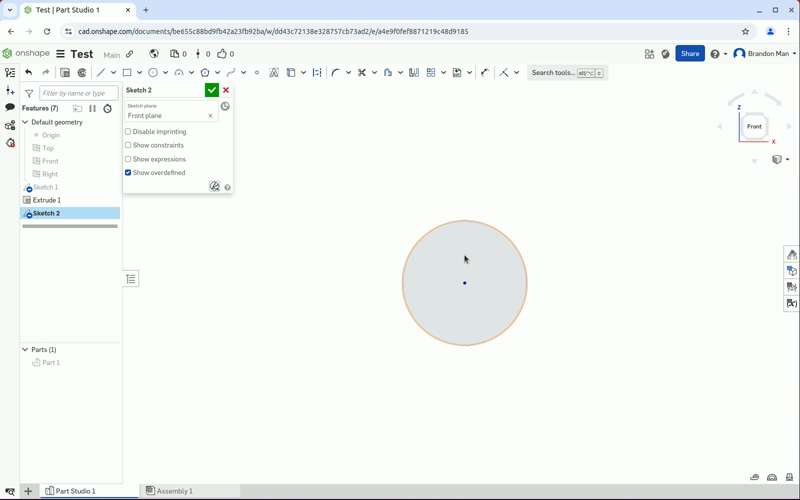
click(464, 254)
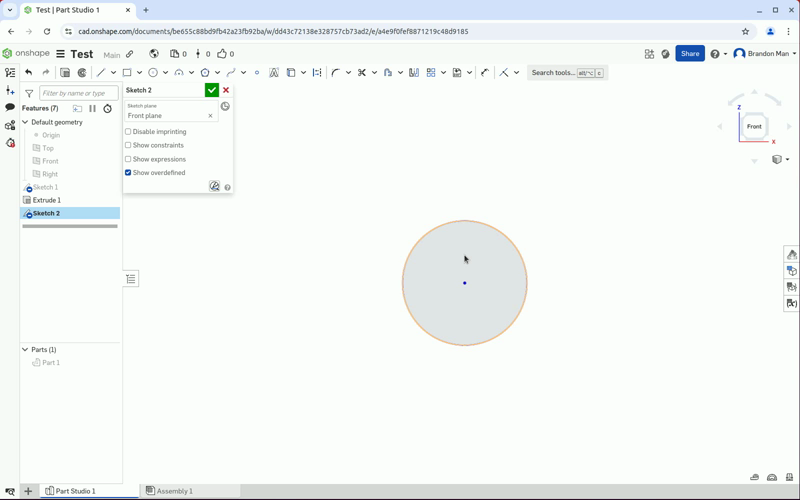
scroll(-6)
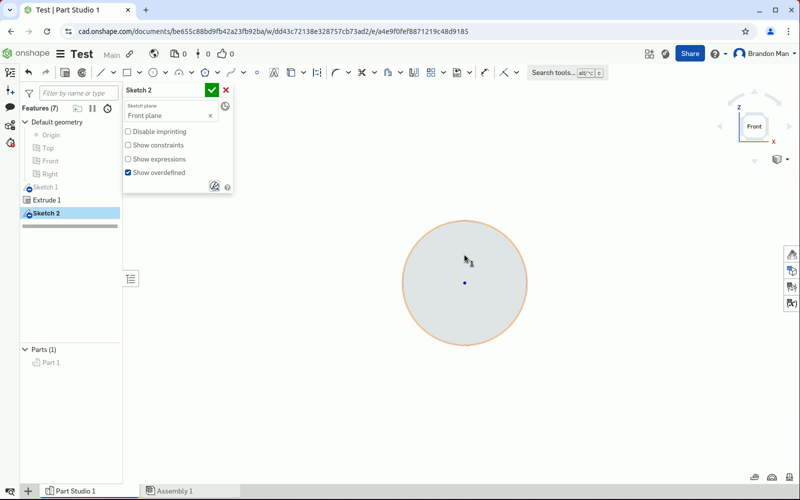
scroll(-6)
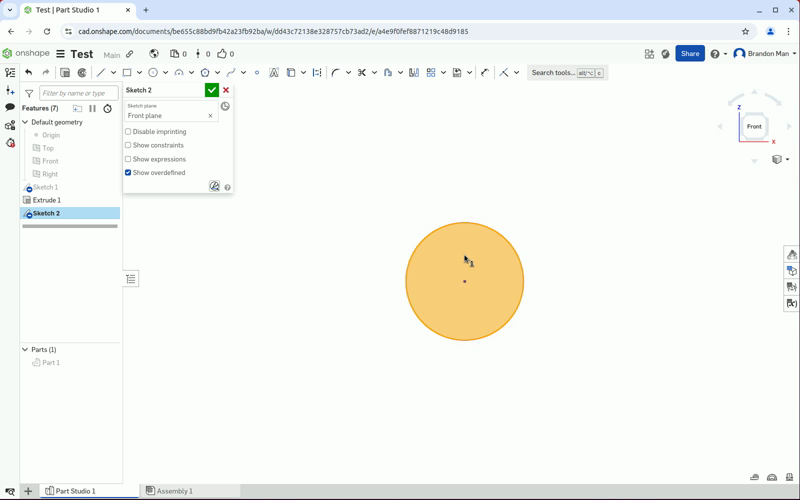
scroll(-6)
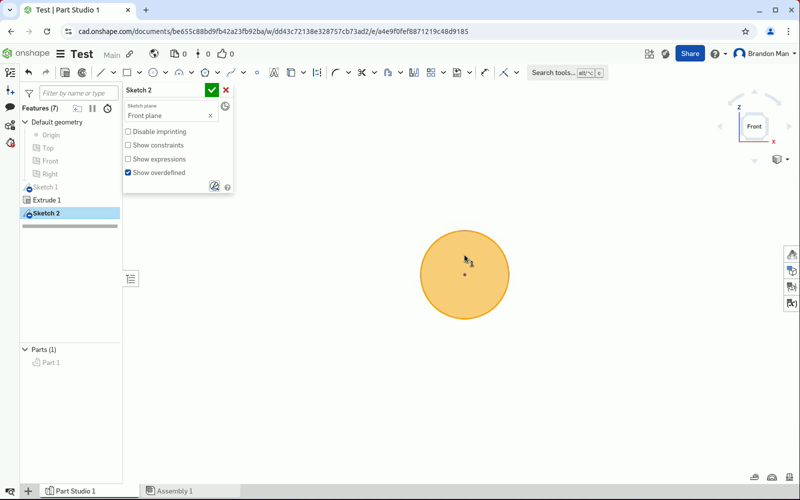
scroll(-6)
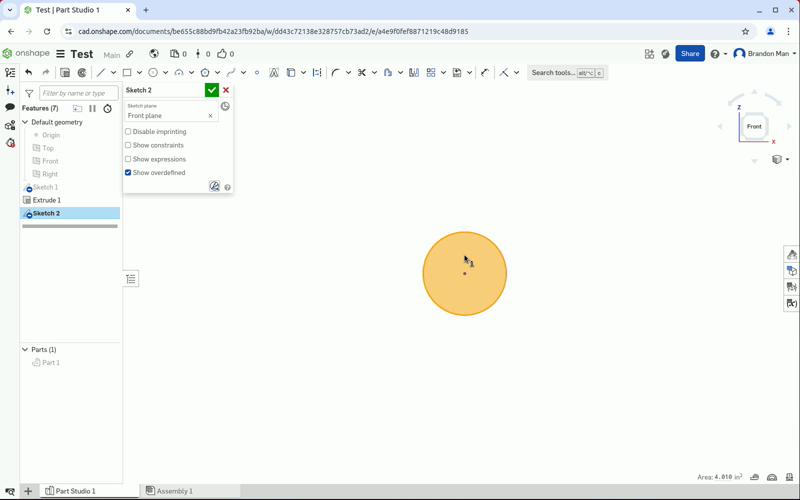
scroll(-6)
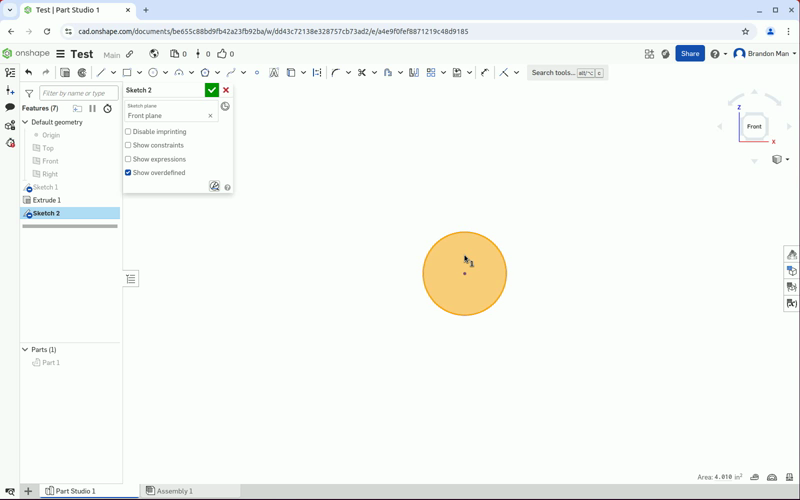
scroll(-6)
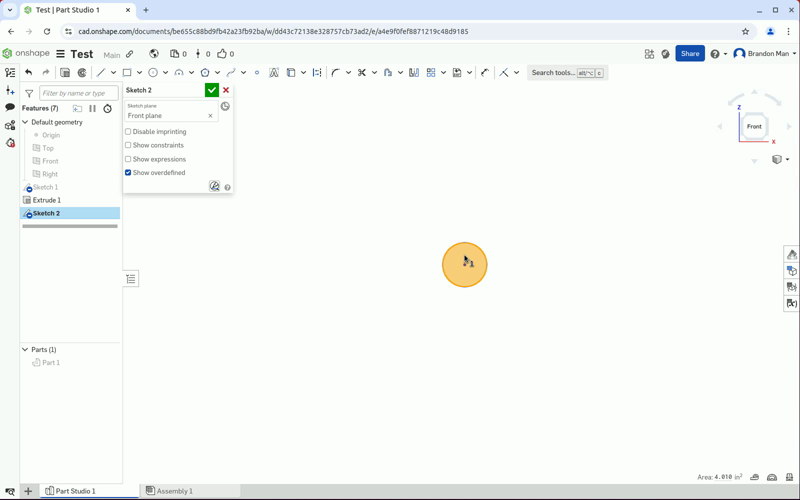
scroll(-6)
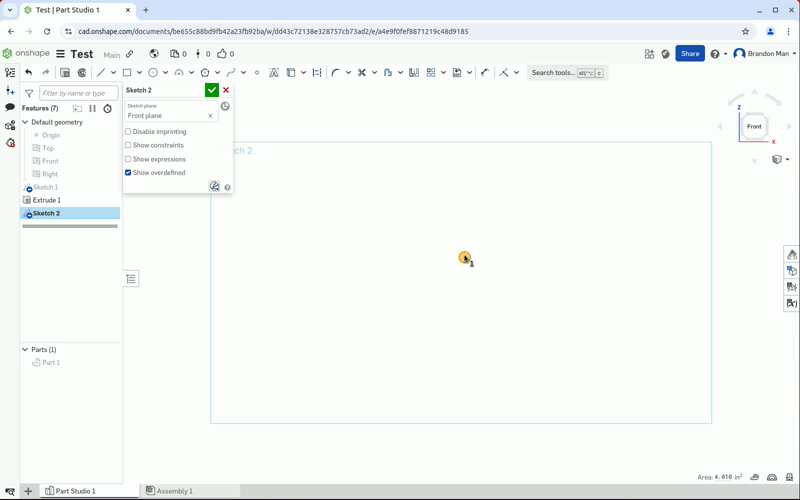
mouse_move(73, 352)
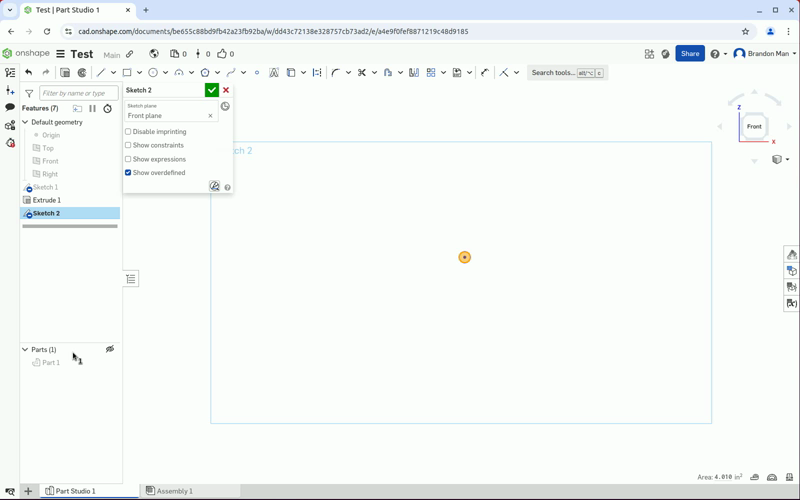
key(shift+y)
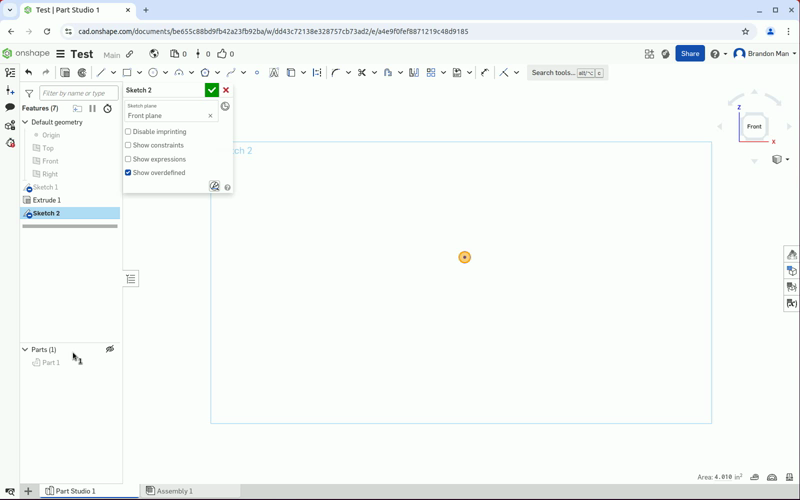
key(shift+e)
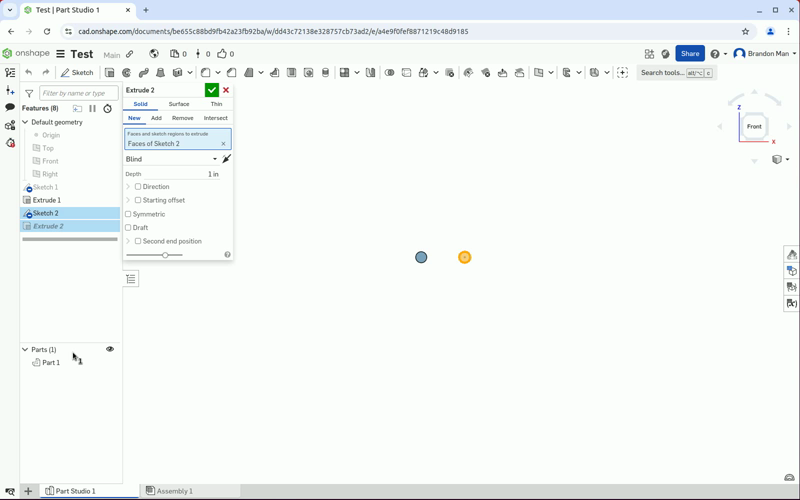
mouse_move(143, 106)
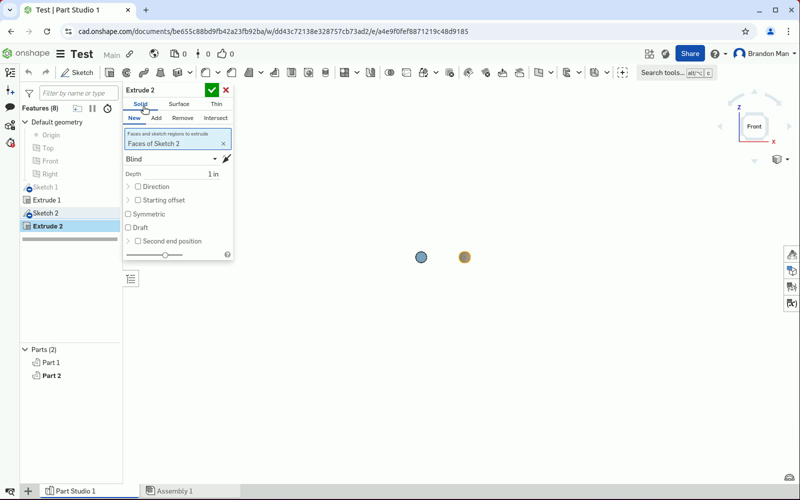
click(143, 106)
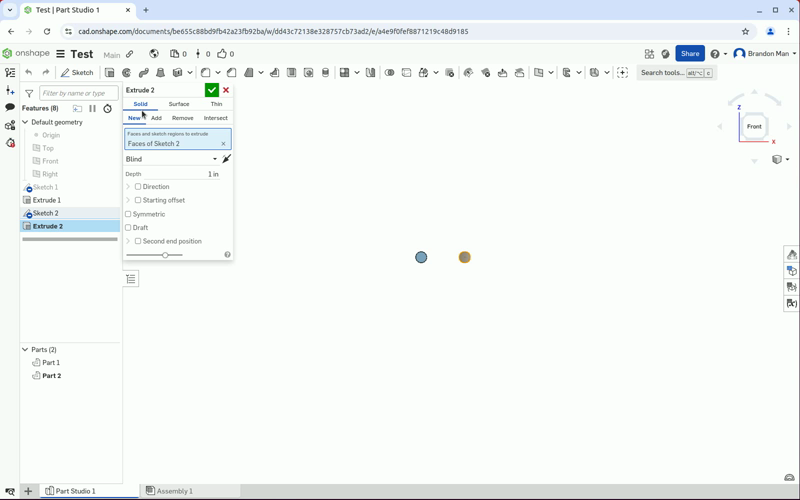
mouse_move(137, 120)
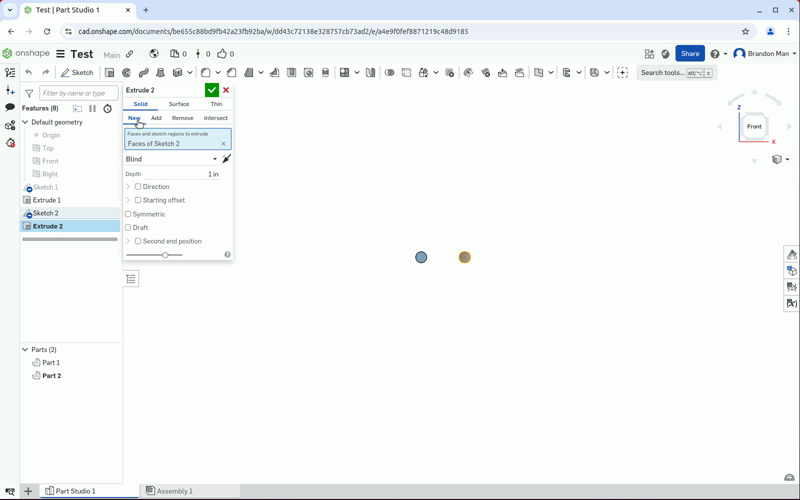
click(137, 120)
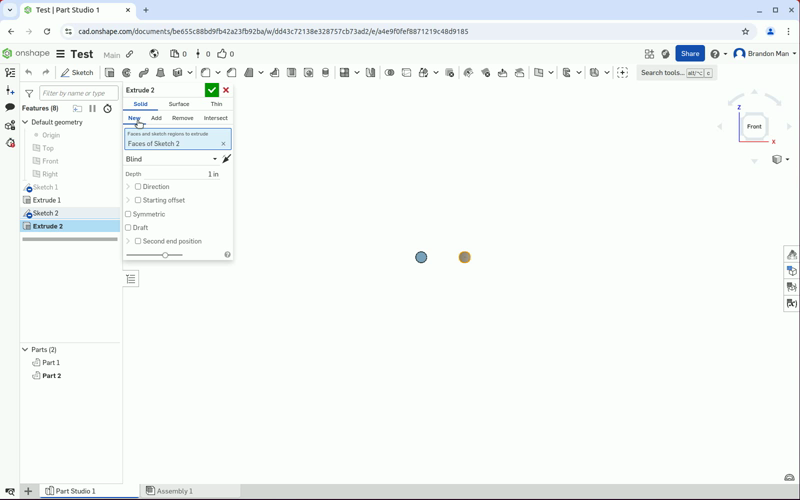
key(tab, 4)
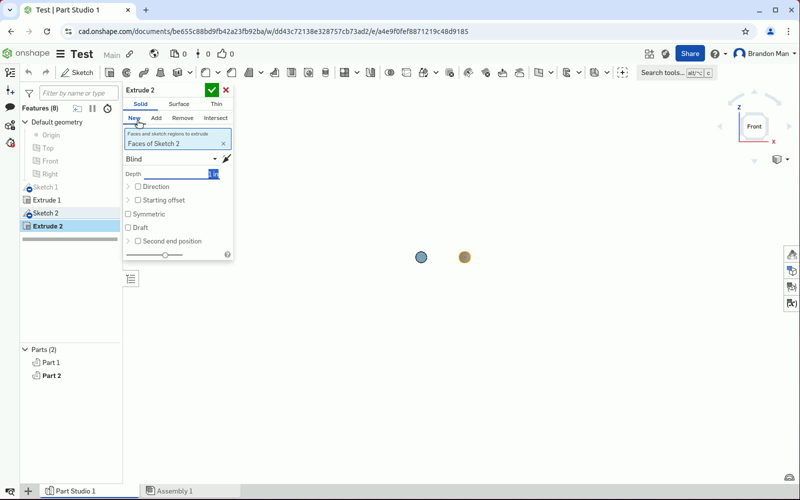
text(3.851)
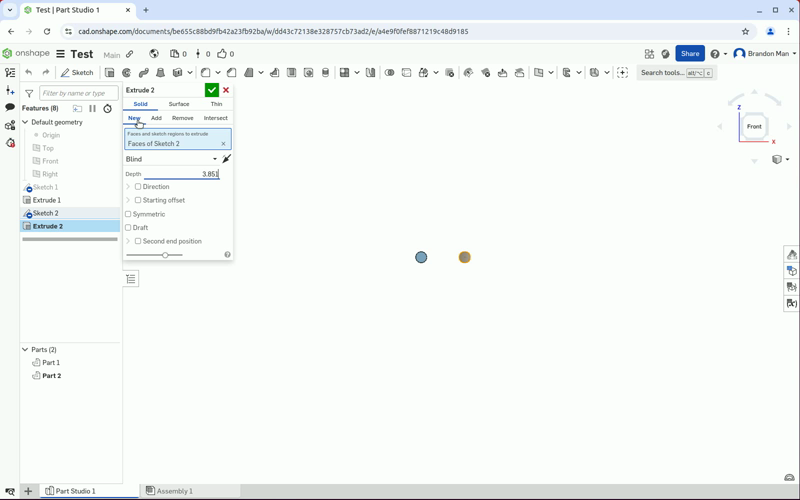
key(enter)
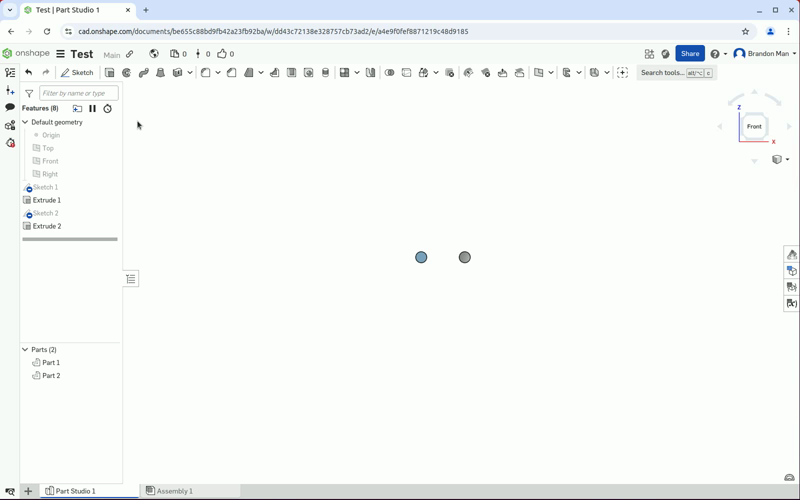
key(shift+h)
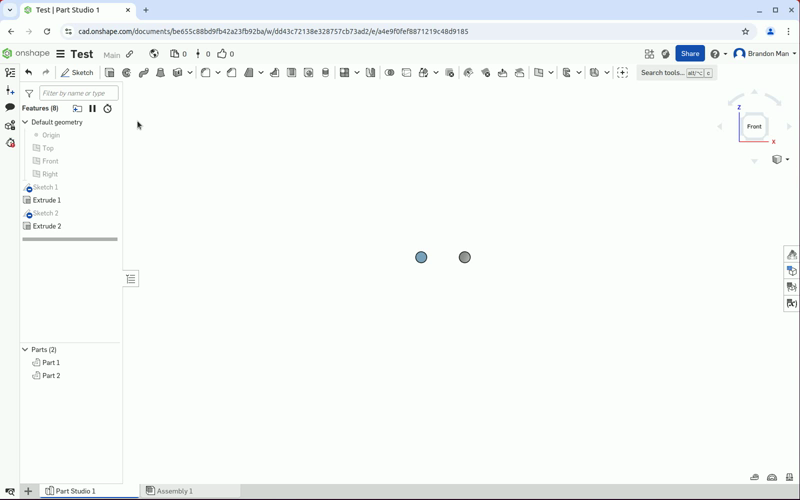
key(shift+h)
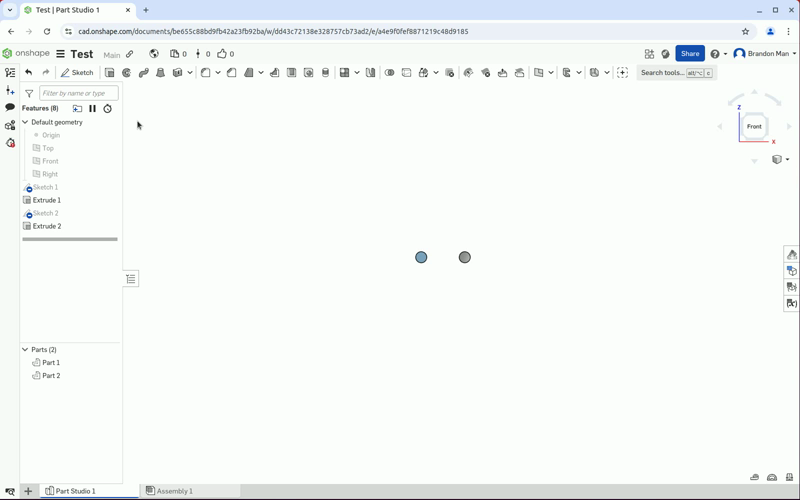
mouse_move(73, 189)
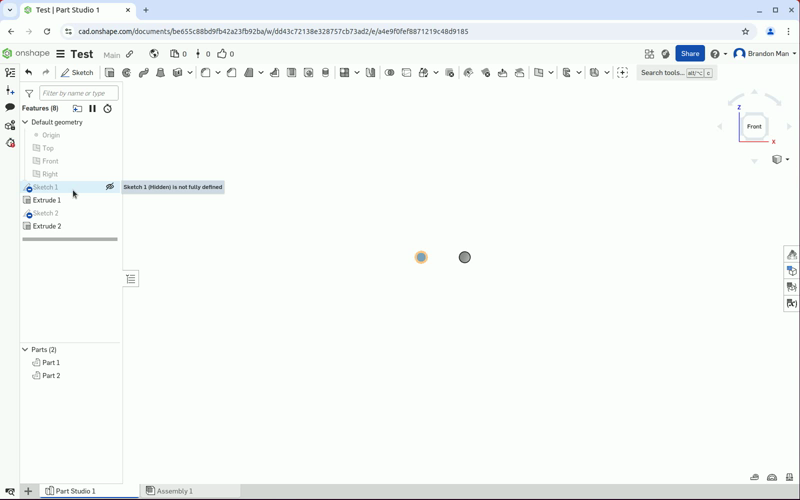
click(73, 189)
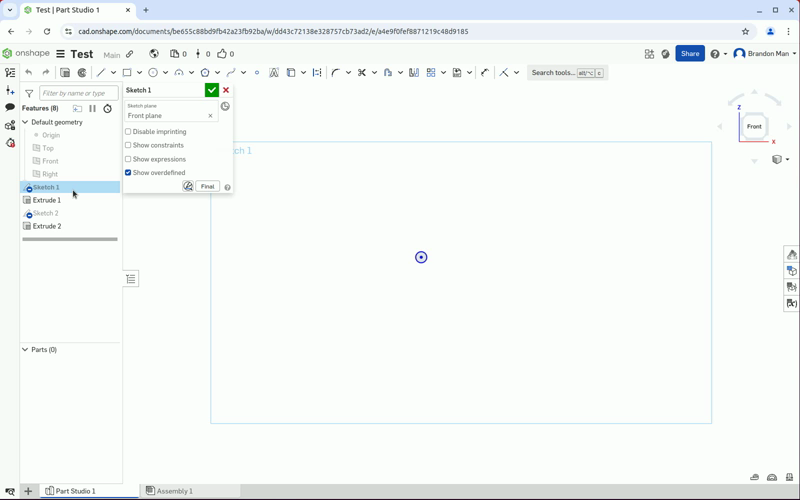
mouse_move(229, 92)
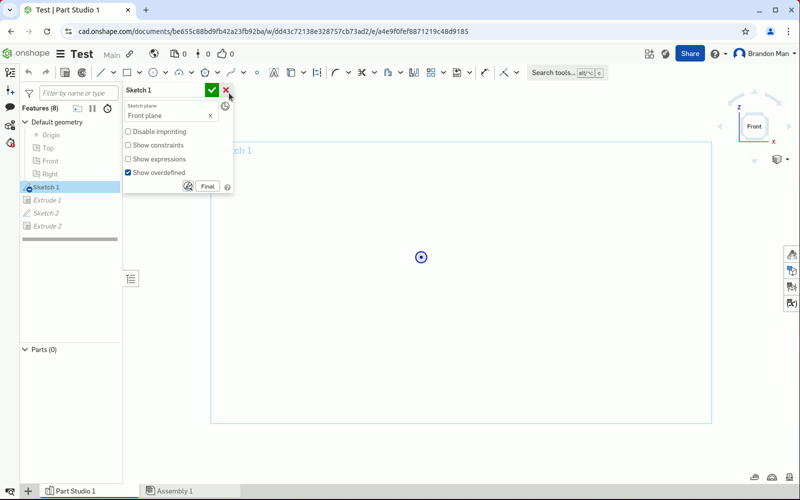
click(229, 92)
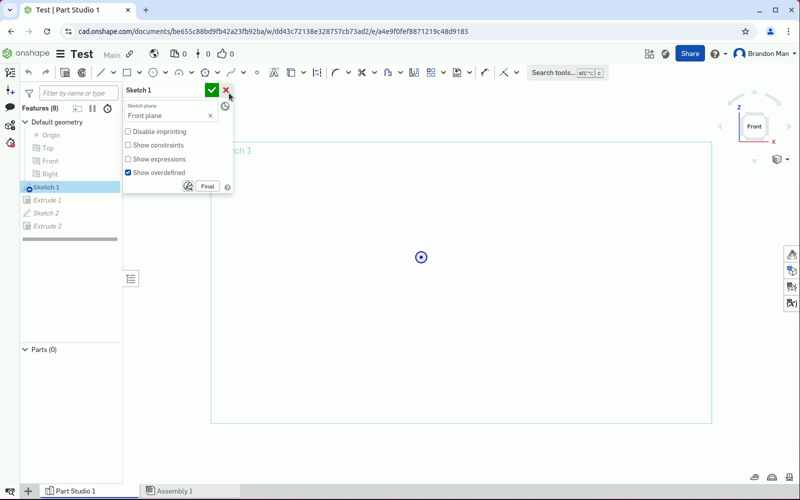
key(shift+s)
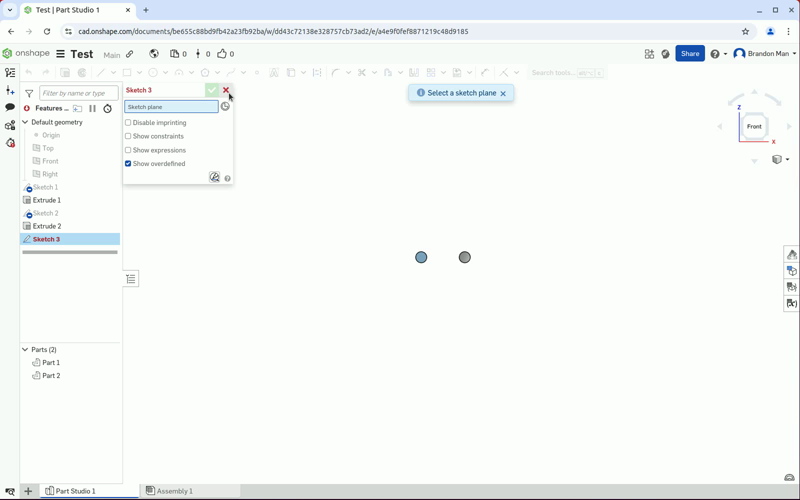
mouse_move(73, 163)
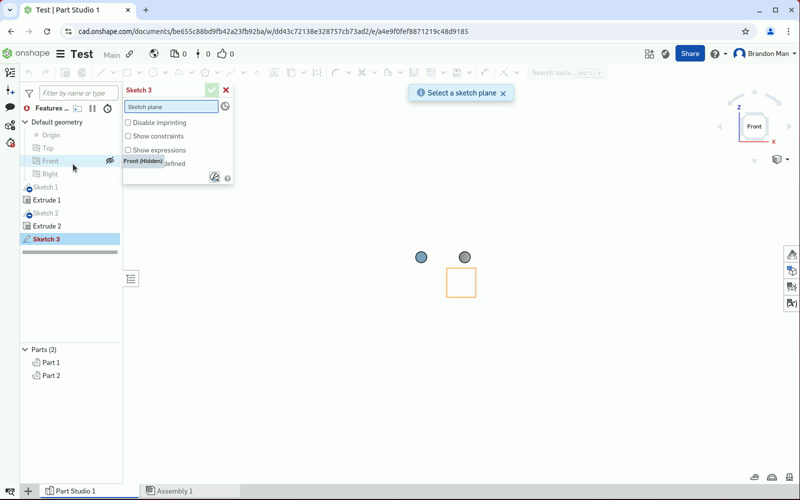
click(73, 163)
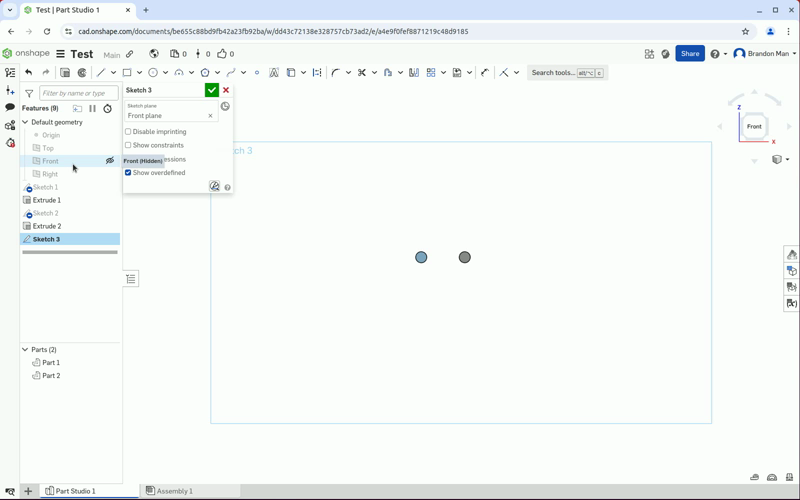
mouse_move(73, 352)
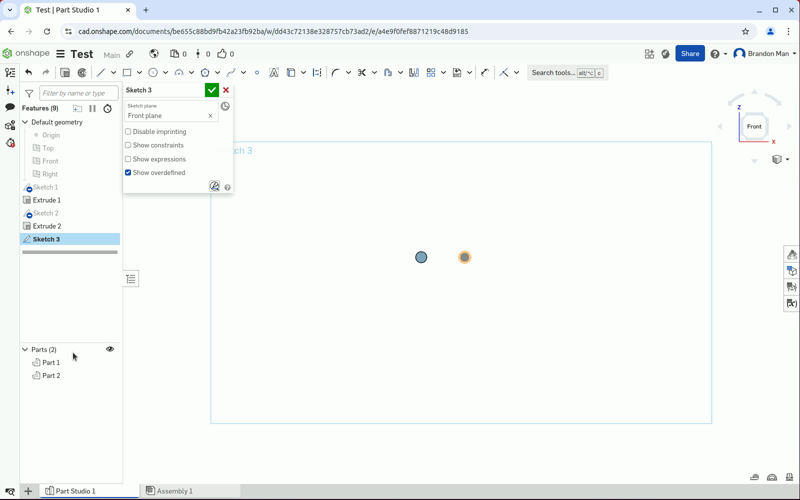
key(y)
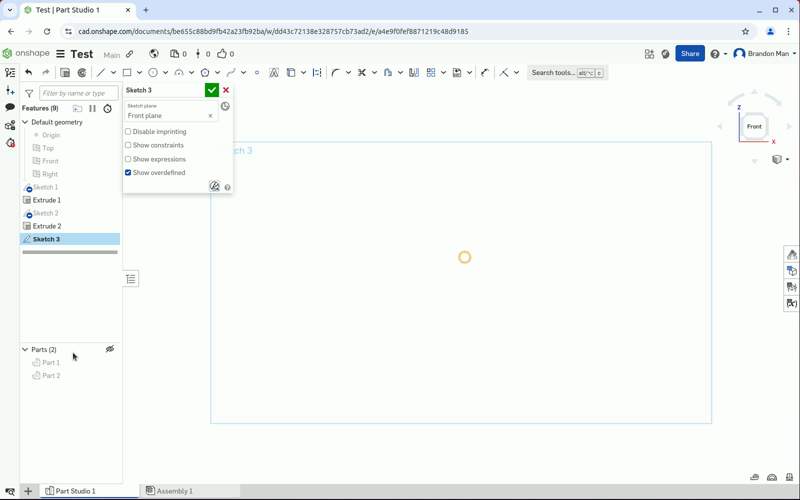
key(c)
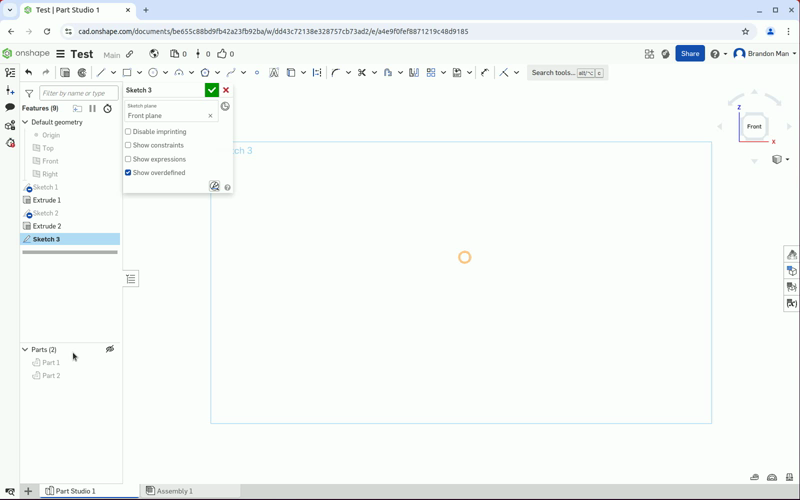
key_down(shift)
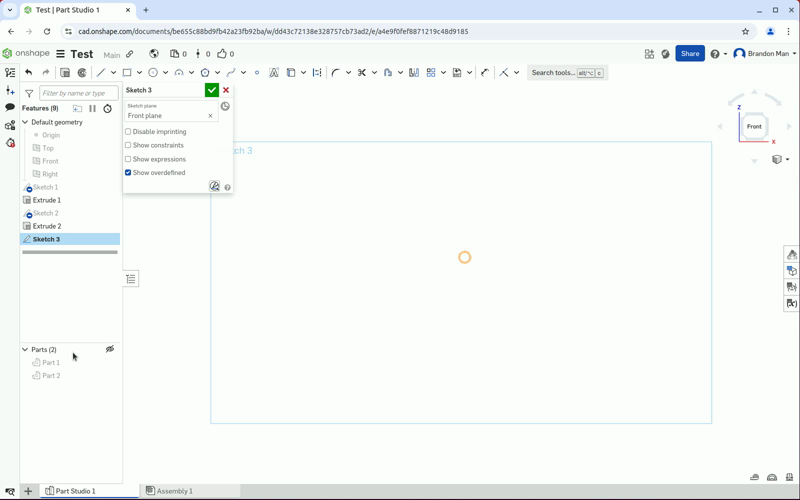
mouse_move(421, 276)
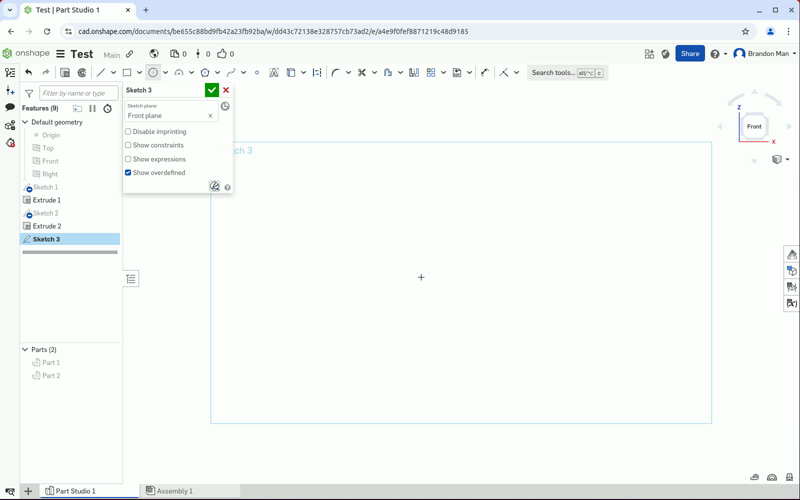
click(421, 276)
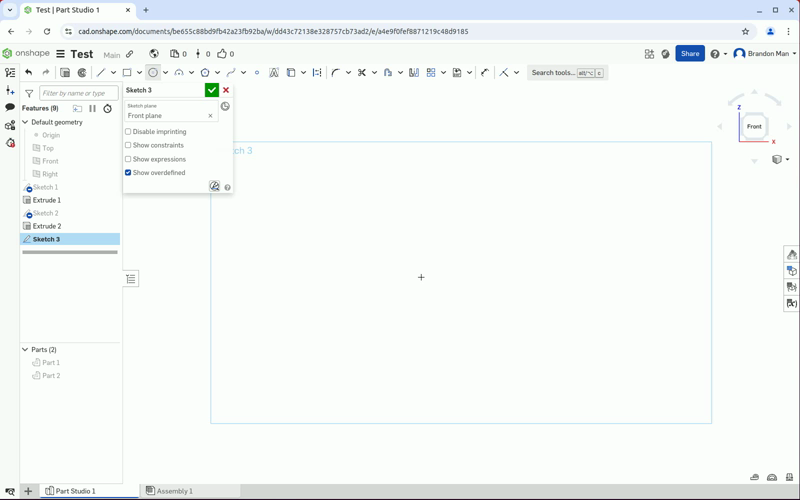
key_up(shift)
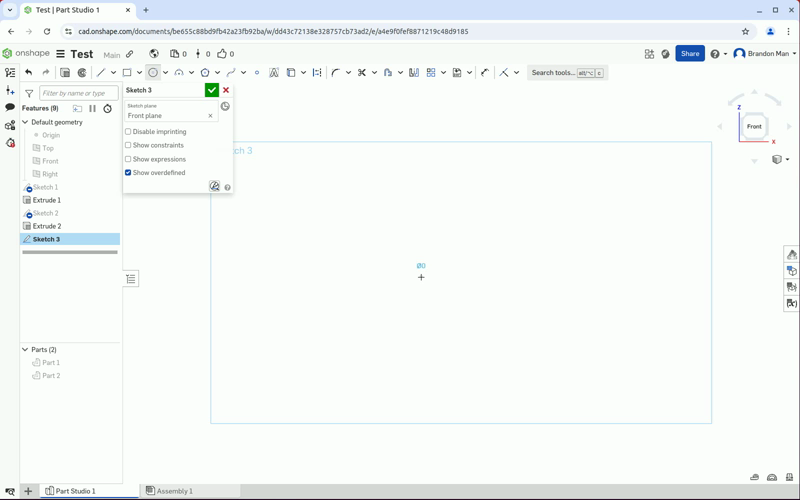
mouse_move(426, 276)
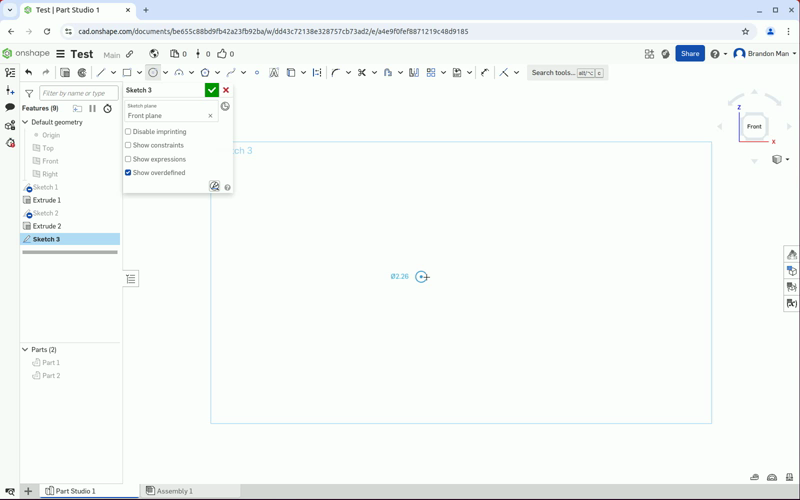
click(426, 276)
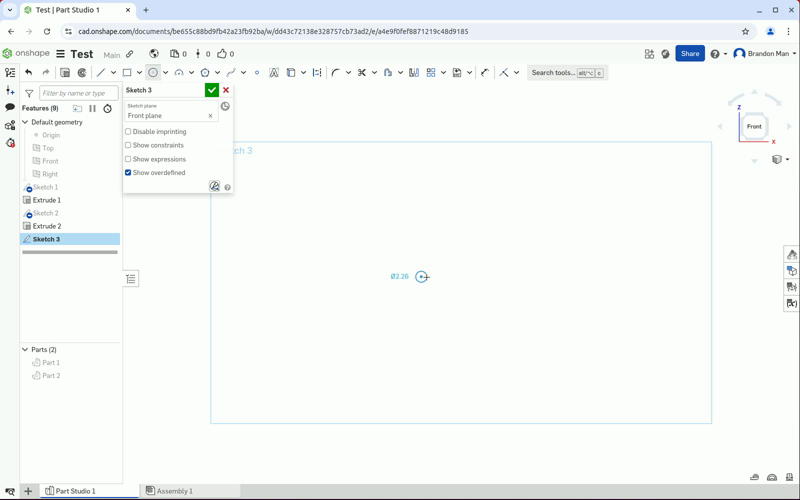
key(esc)
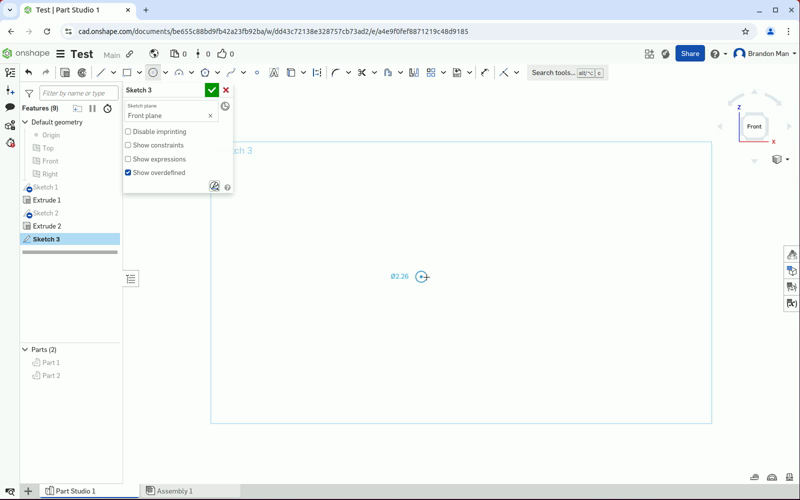
mouse_move(422, 279)
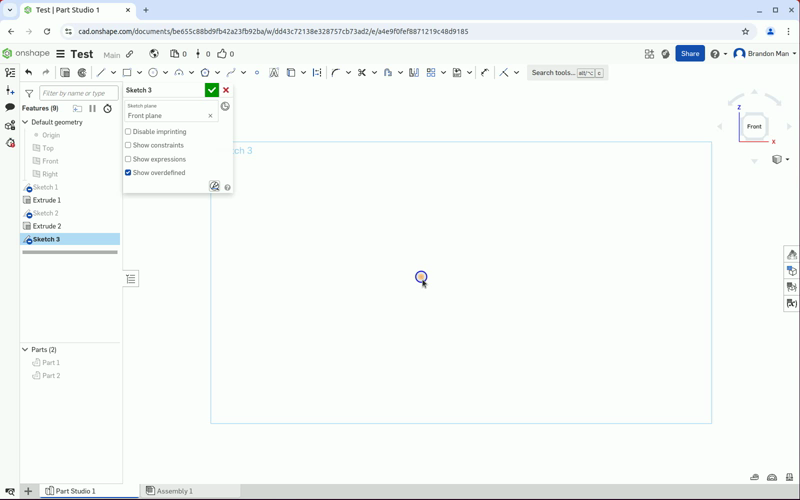
scroll(6)
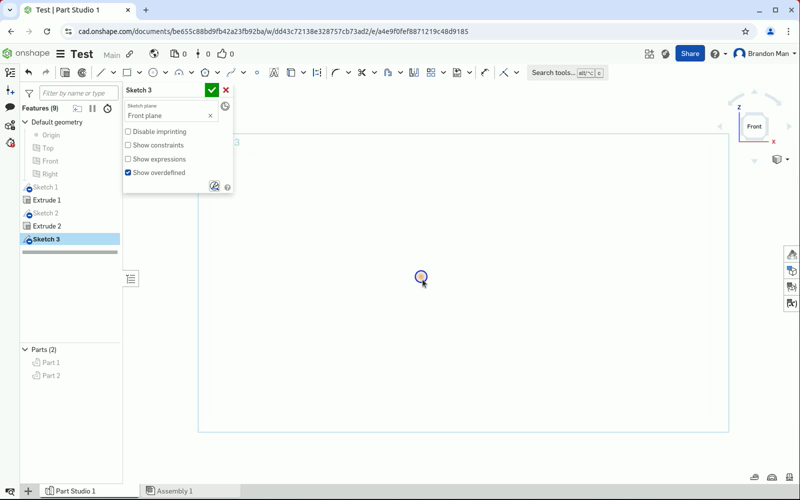
scroll(6)
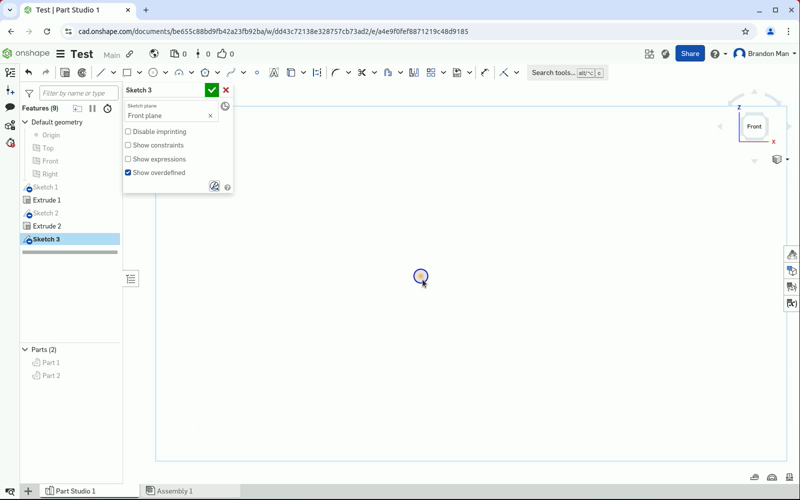
scroll(6)
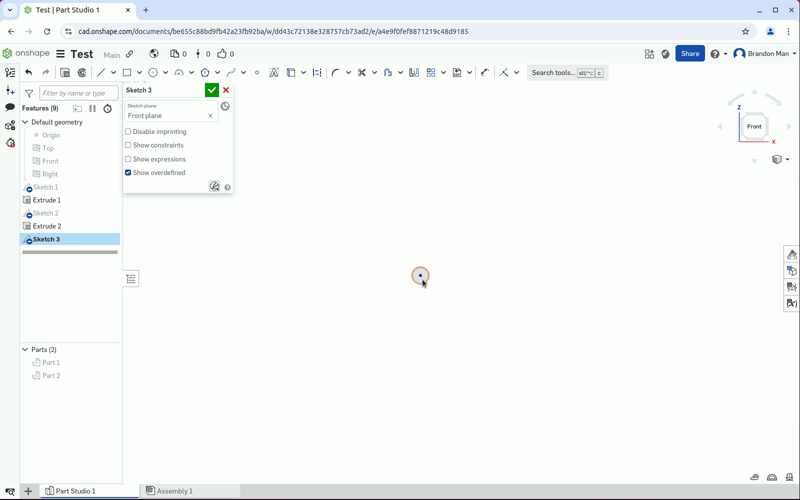
scroll(6)
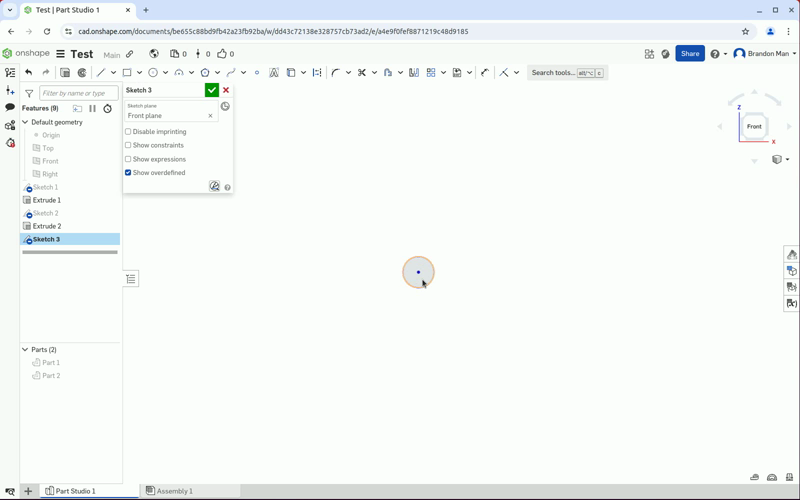
scroll(6)
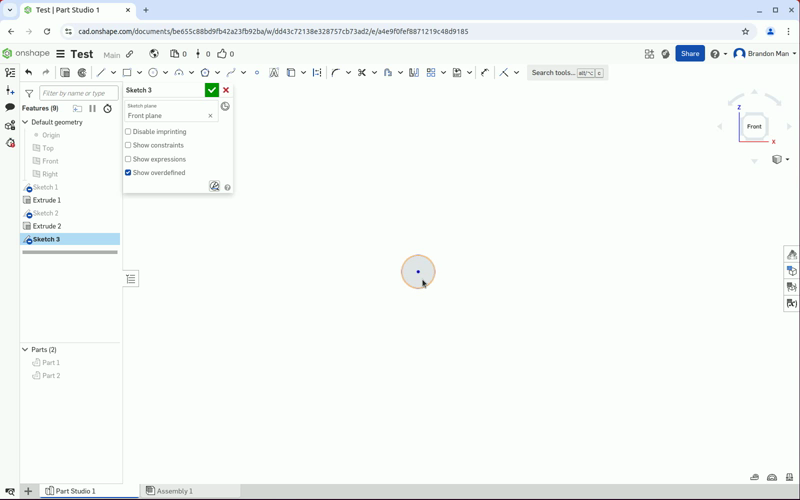
scroll(6)
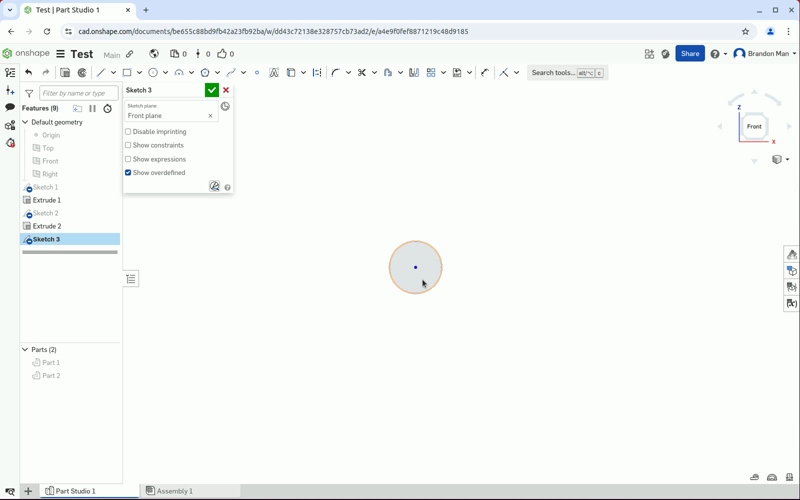
scroll(6)
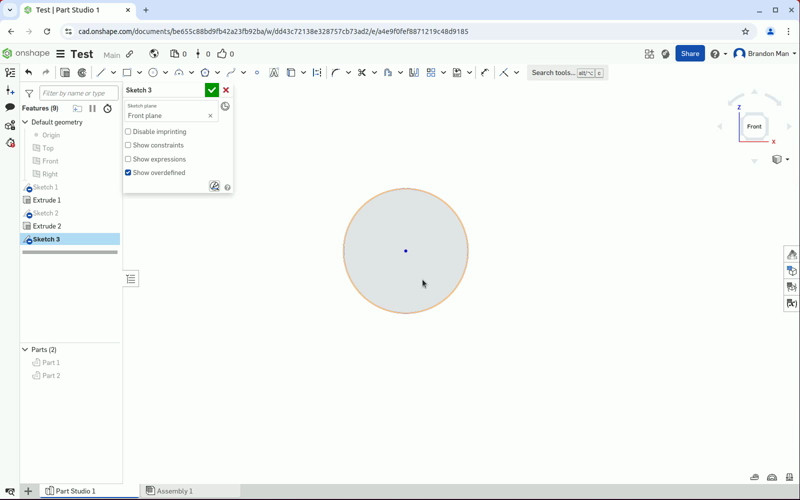
click(422, 279)
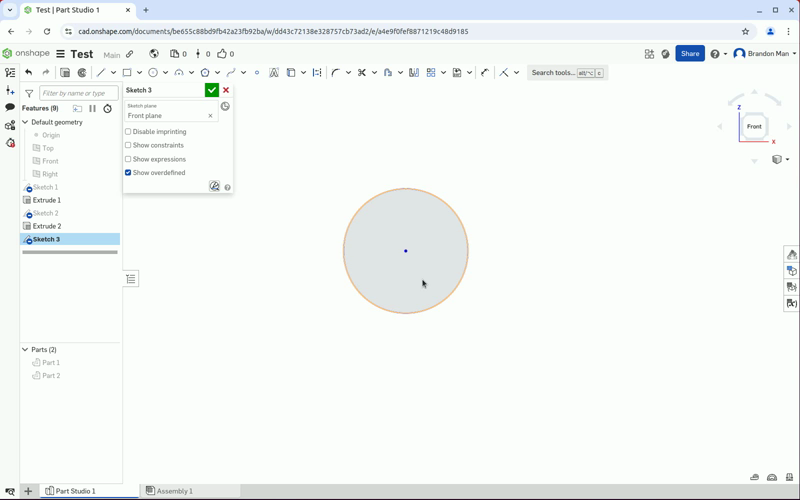
scroll(-6)
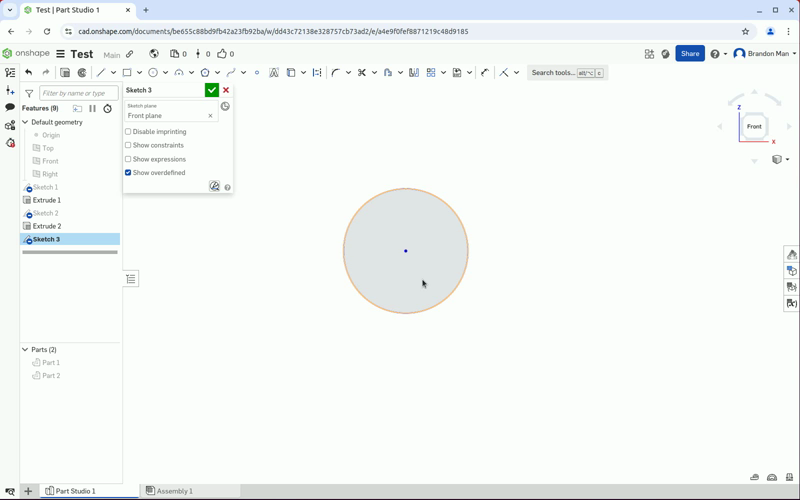
scroll(-6)
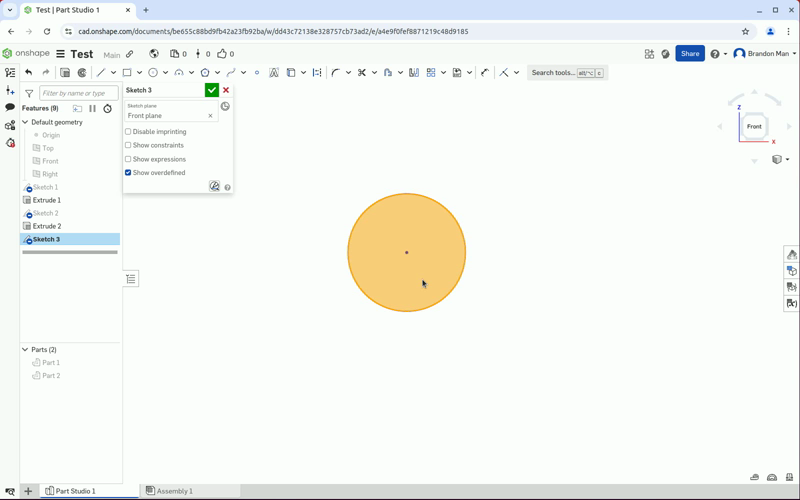
scroll(-6)
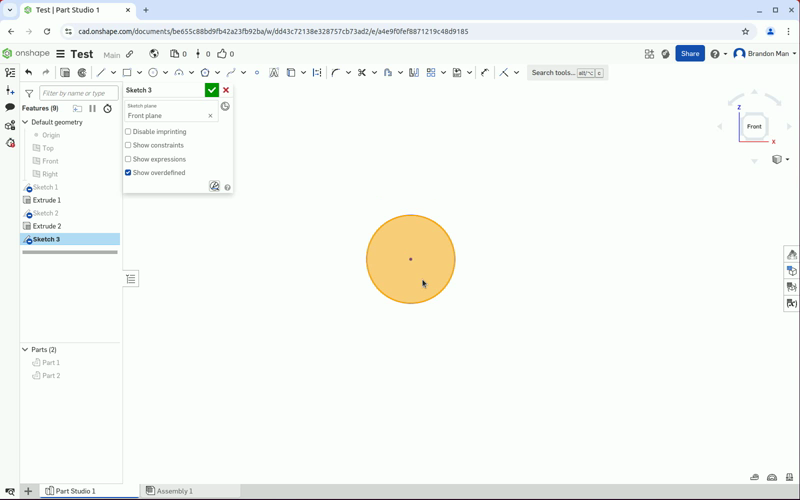
scroll(-6)
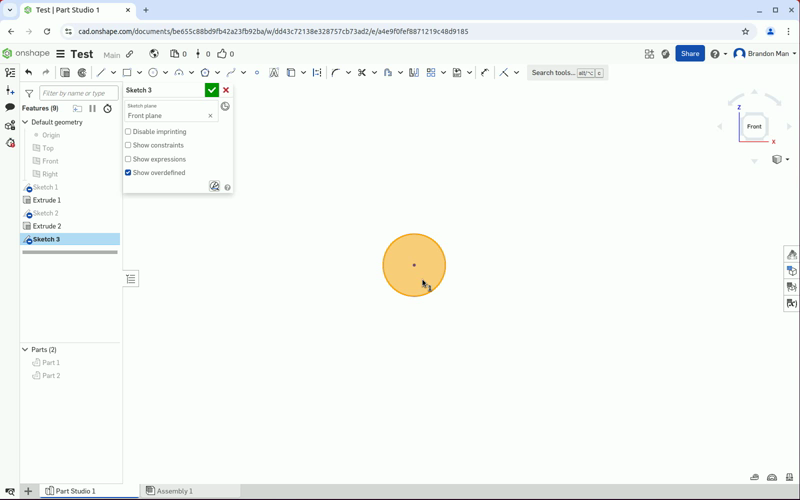
scroll(-6)
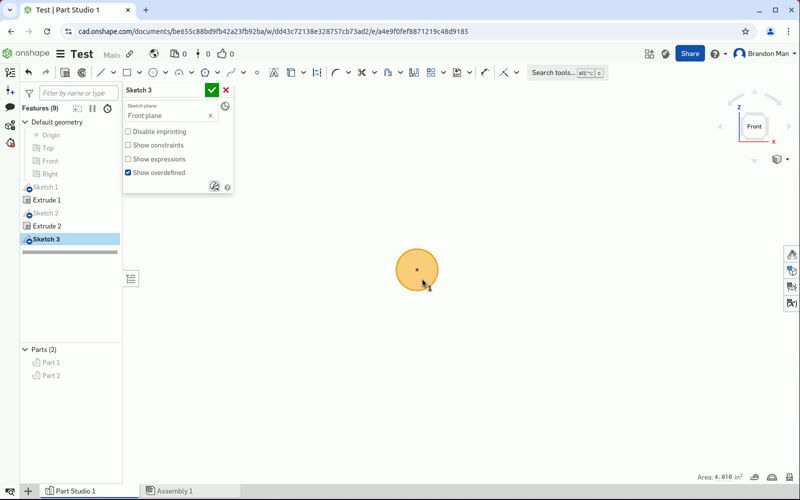
scroll(-6)
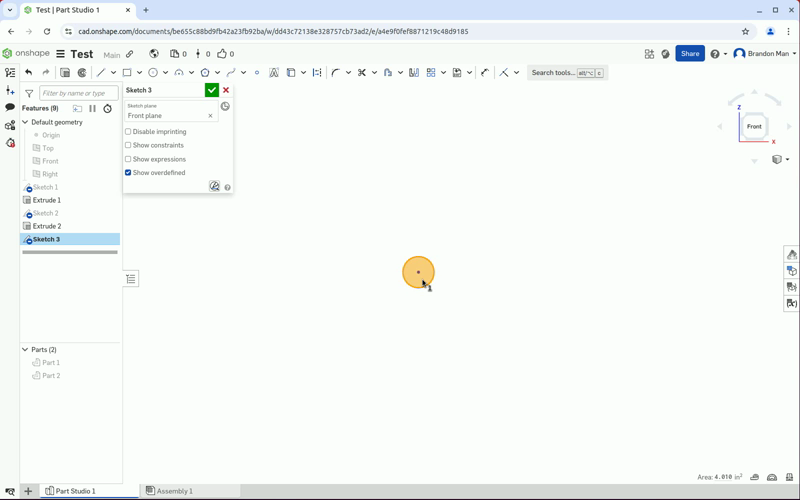
scroll(-6)
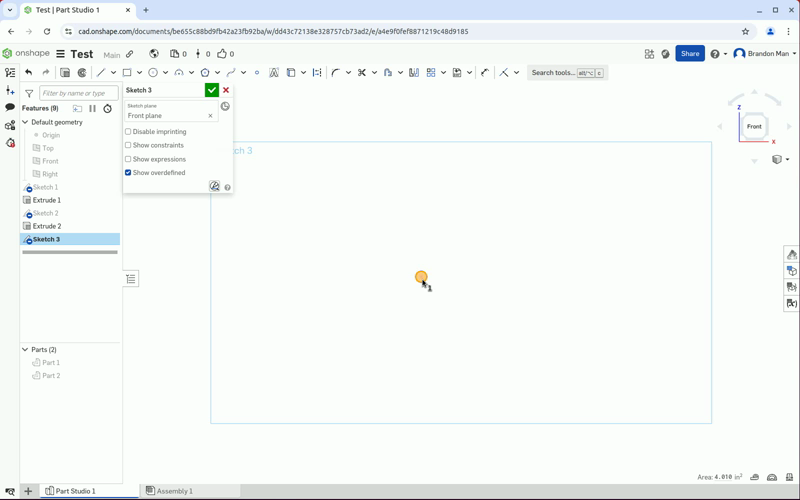
mouse_move(73, 352)
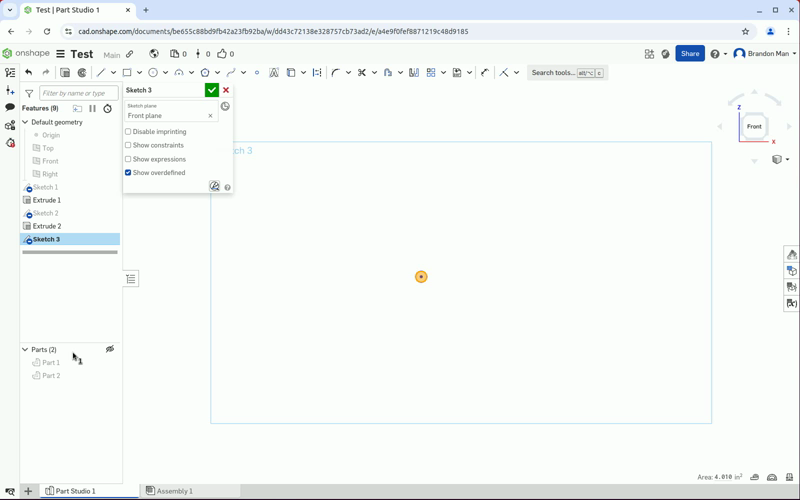
key(shift+y)
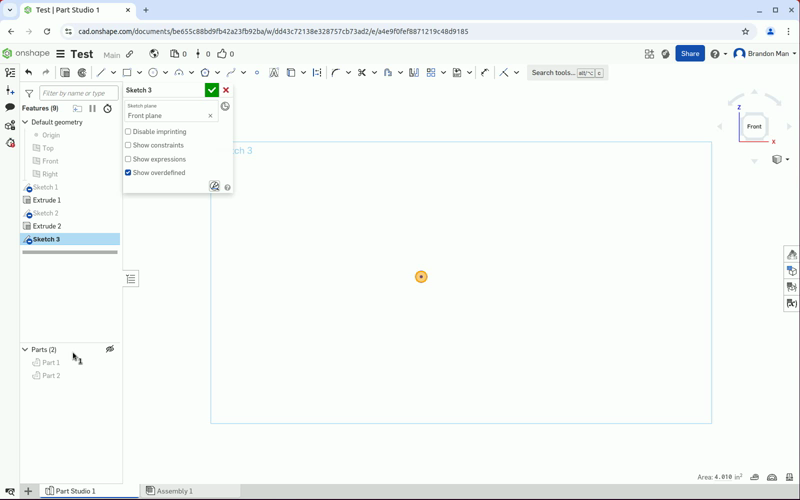
key(shift+e)
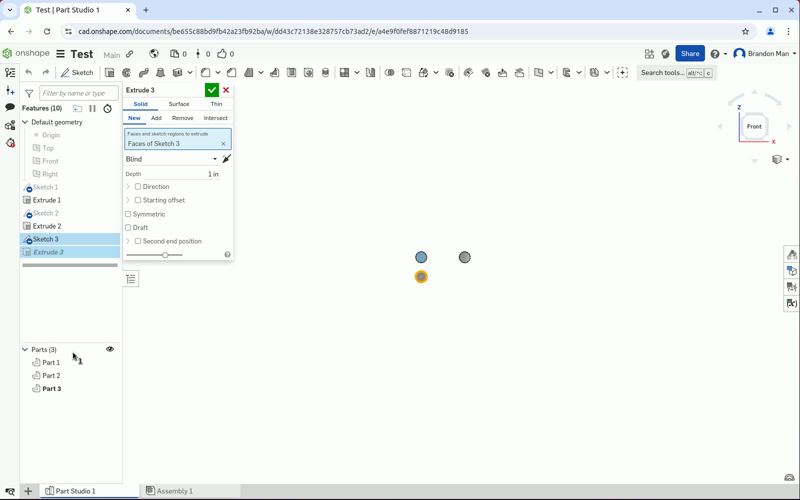
mouse_move(143, 106)
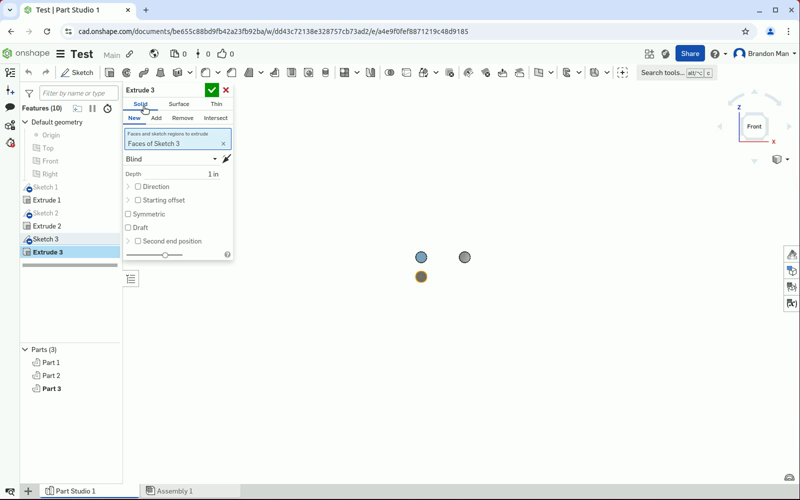
click(143, 106)
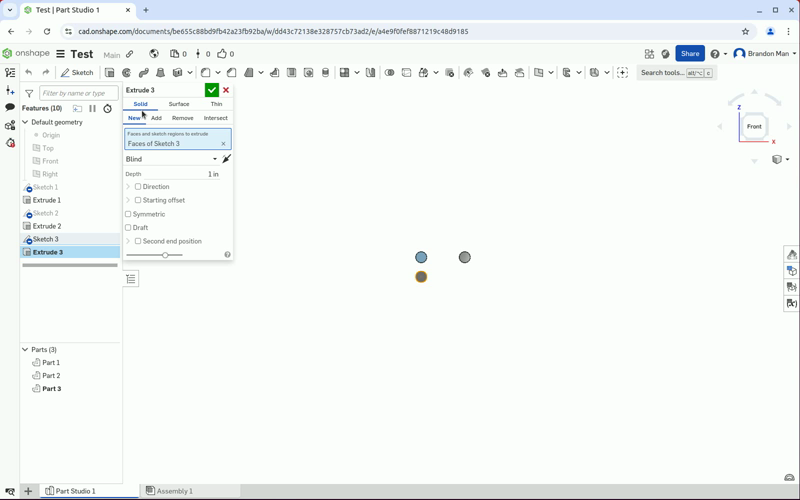
mouse_move(137, 120)
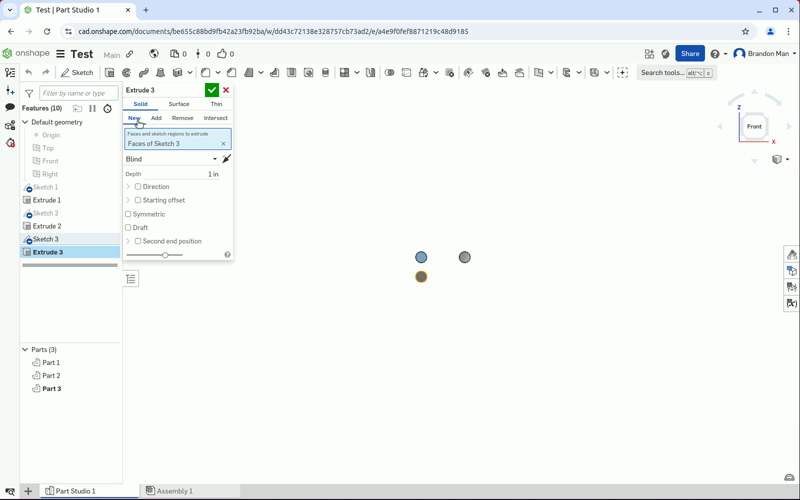
click(137, 120)
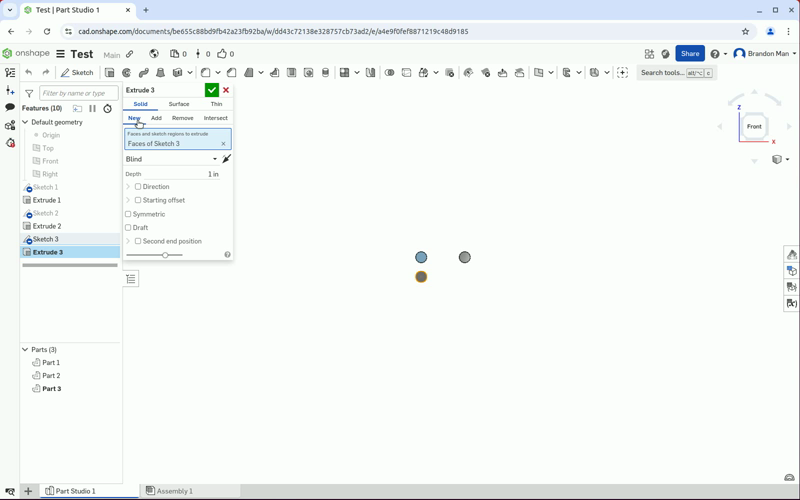
key(tab, 4)
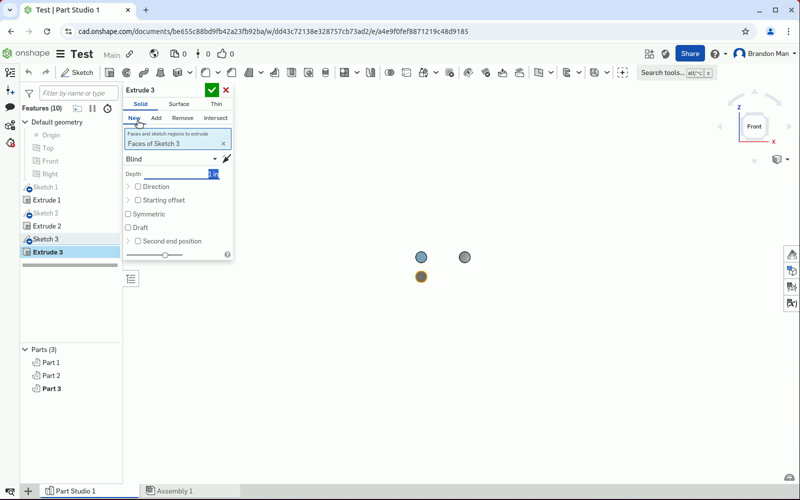
text(3.851)
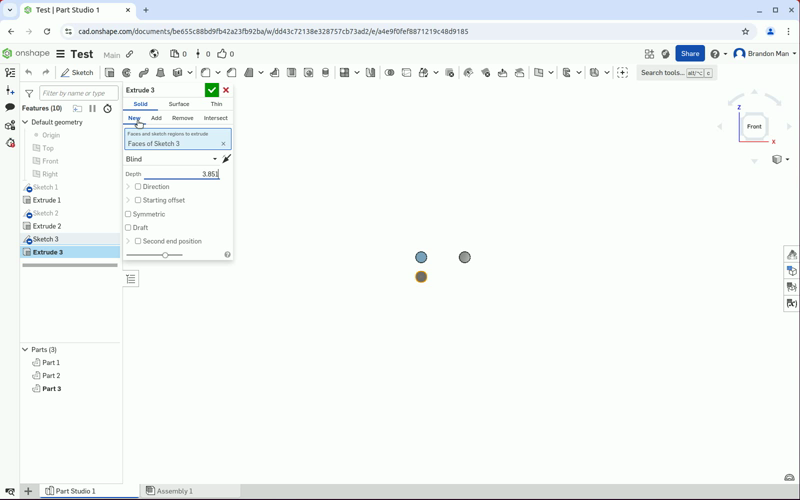
key(enter)
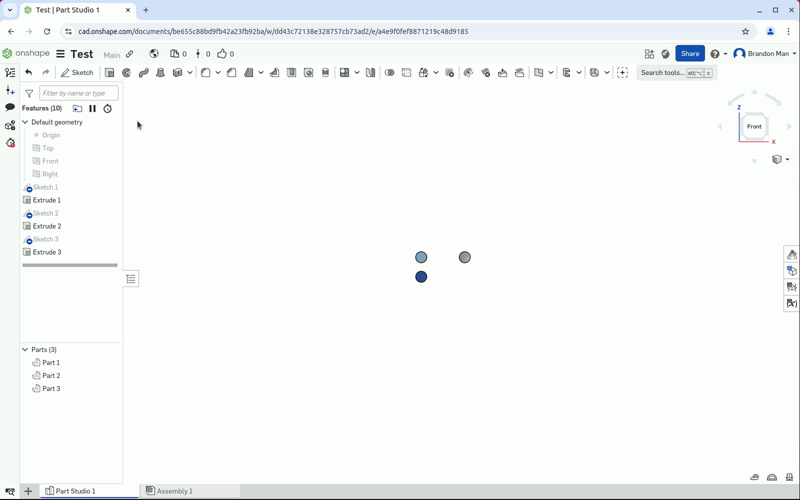
key(shift+h)
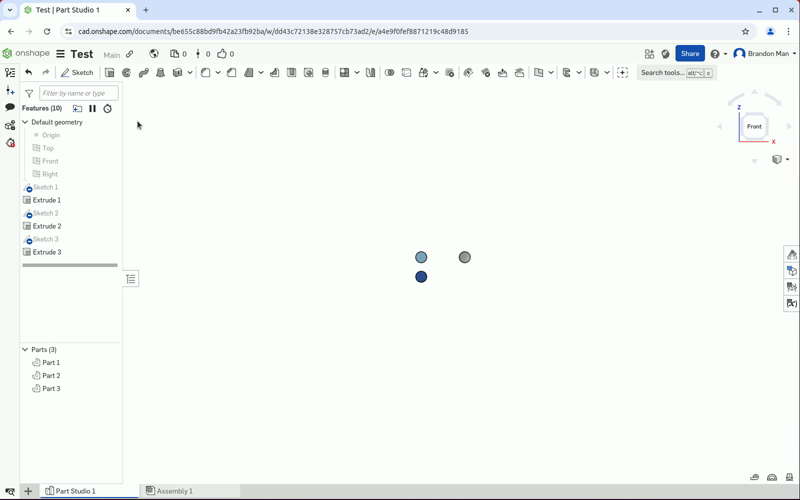
key(shift+h)
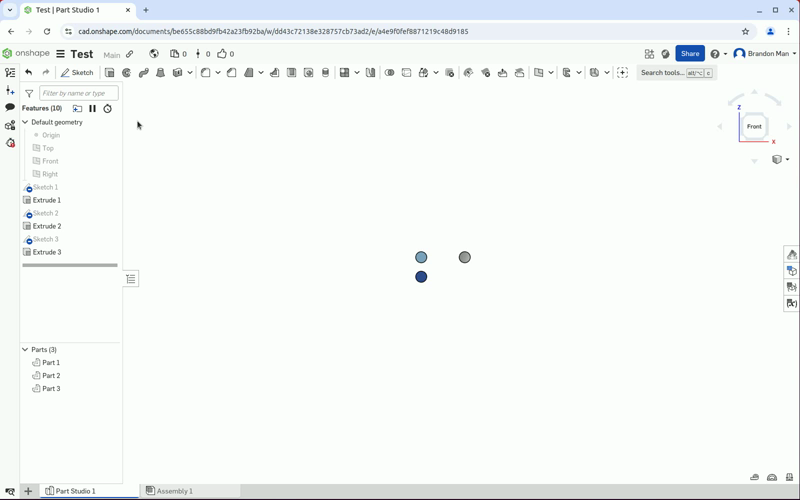
mouse_move(73, 189)
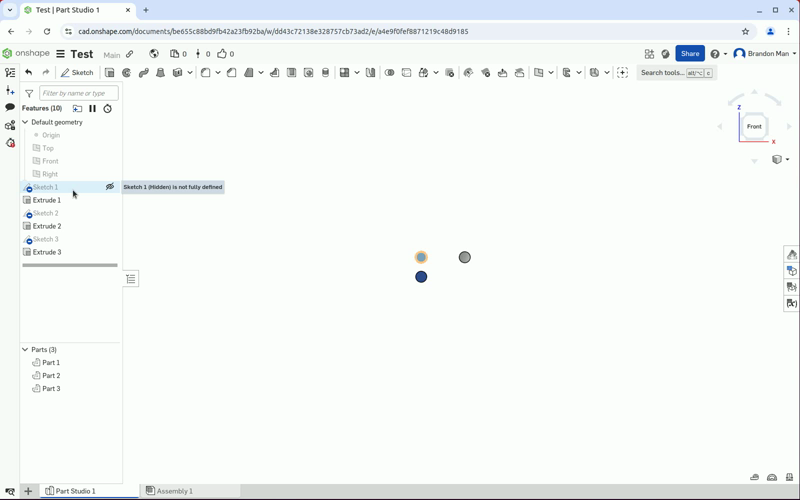
click(73, 189)
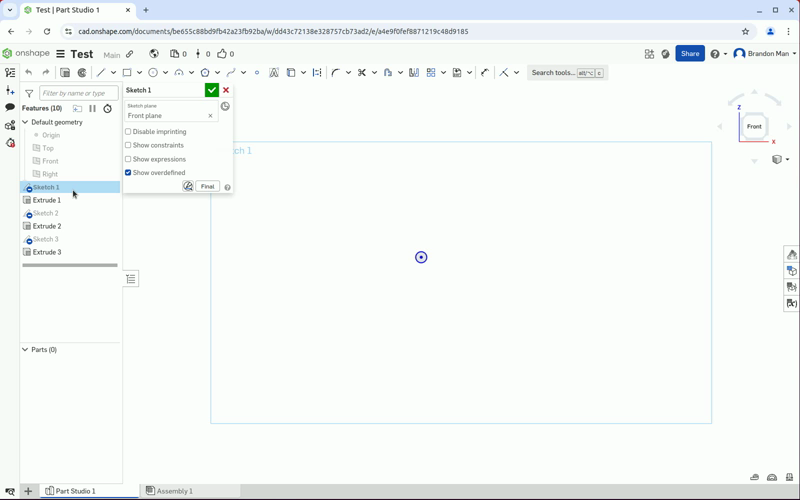
mouse_move(229, 92)
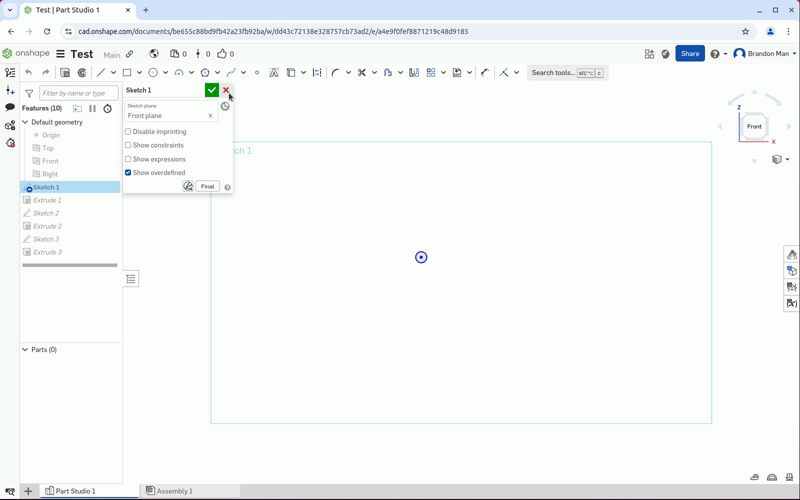
click(229, 92)
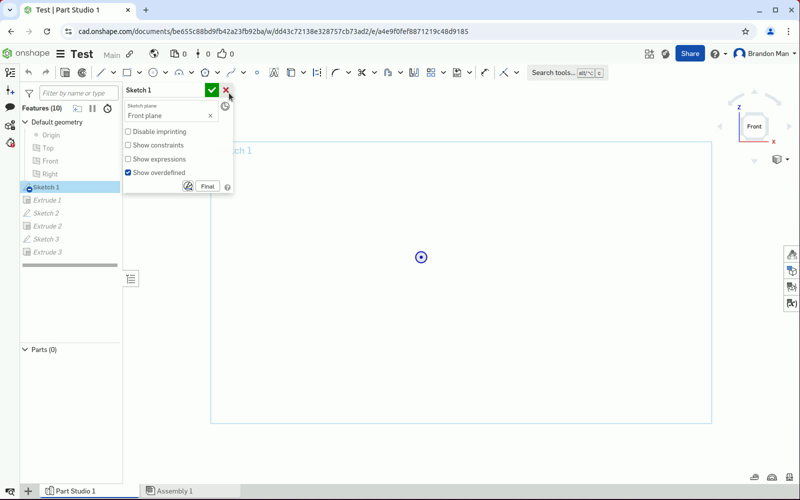
key(shift+s)
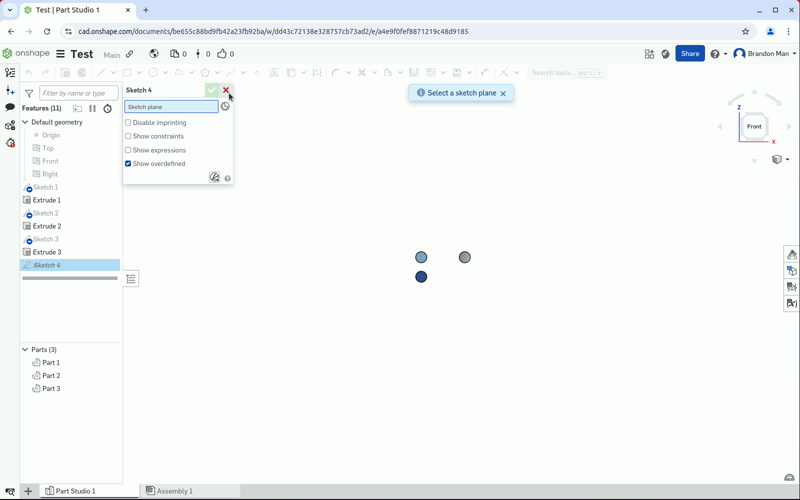
mouse_move(73, 163)
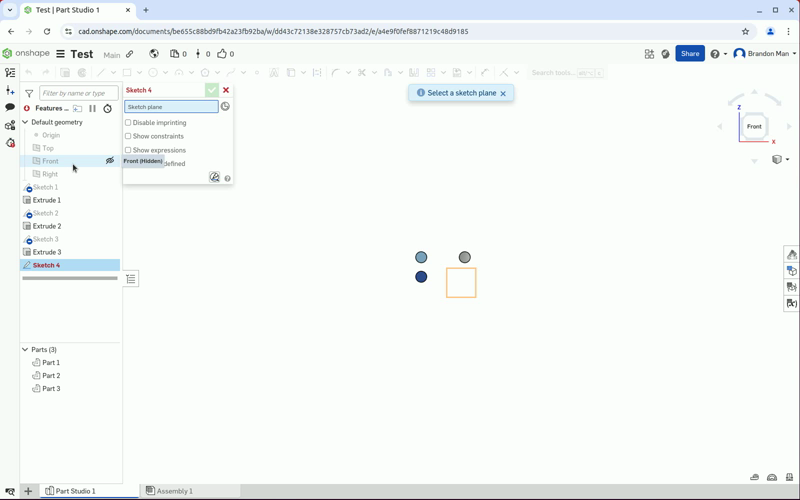
click(73, 163)
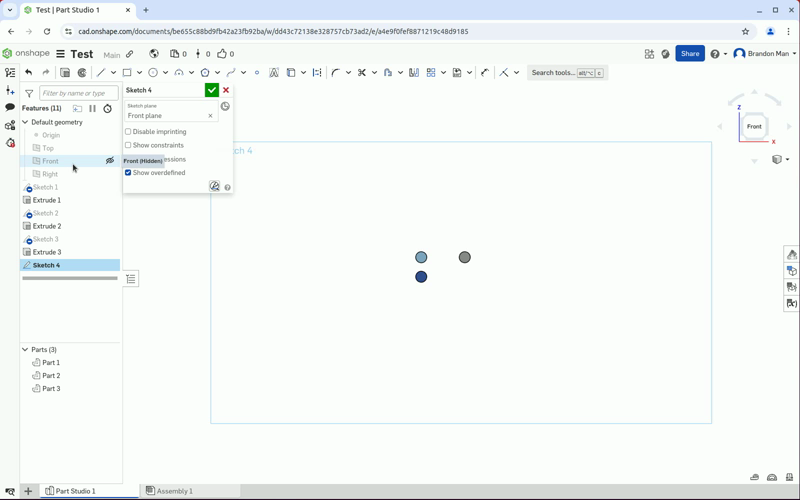
mouse_move(73, 352)
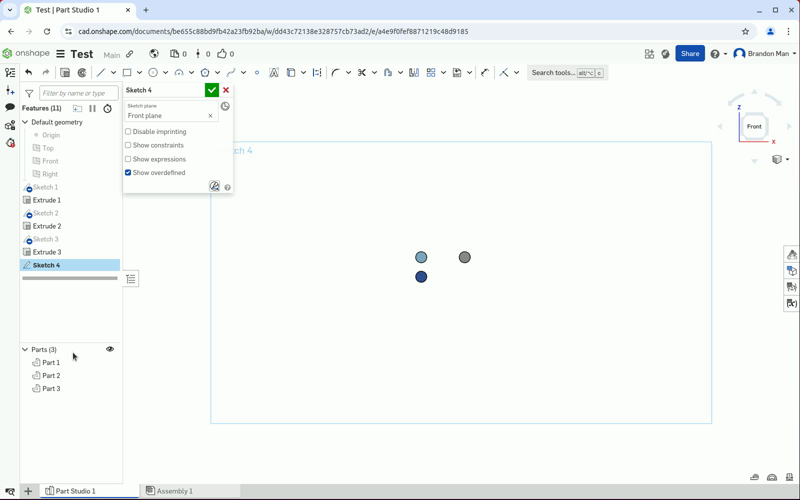
key(y)
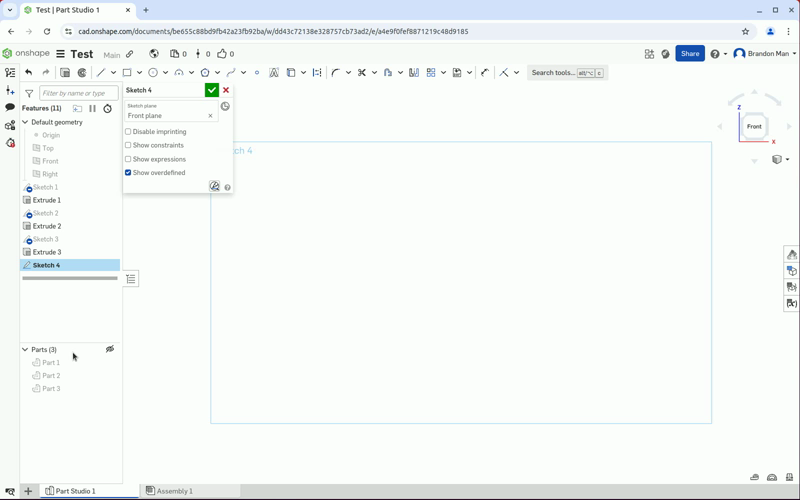
key(c)
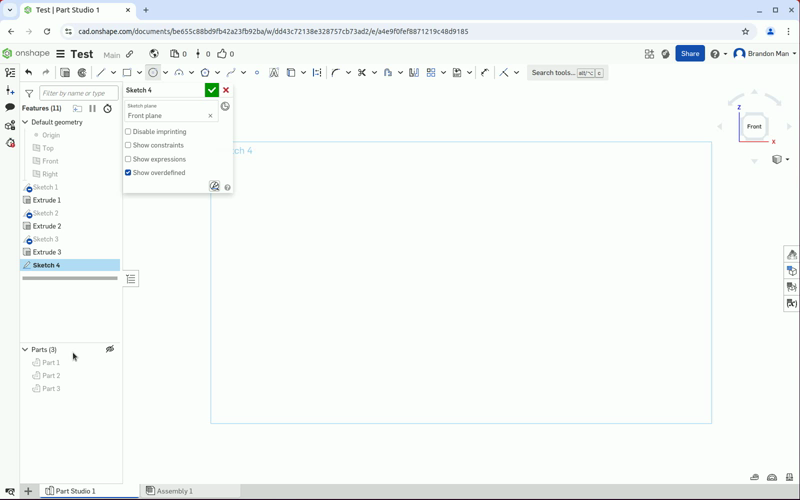
key_down(shift)
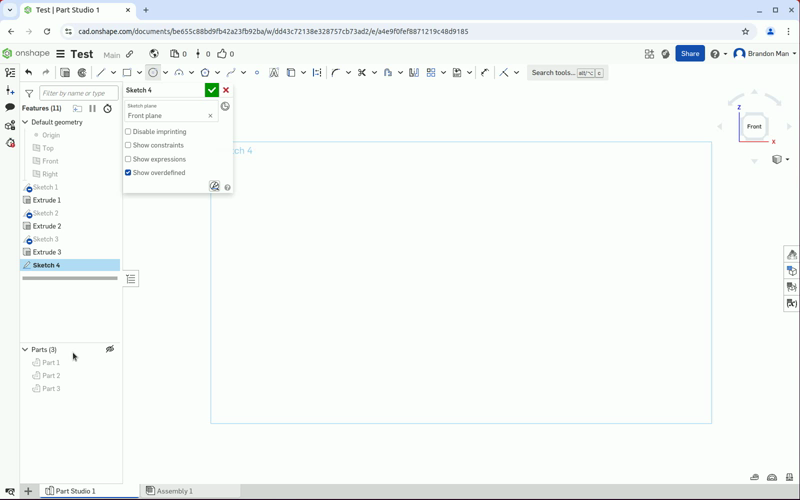
mouse_move(464, 276)
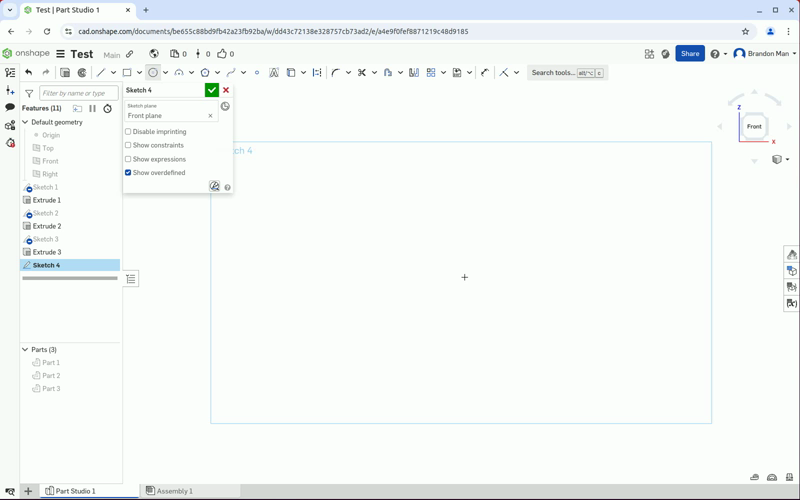
click(464, 276)
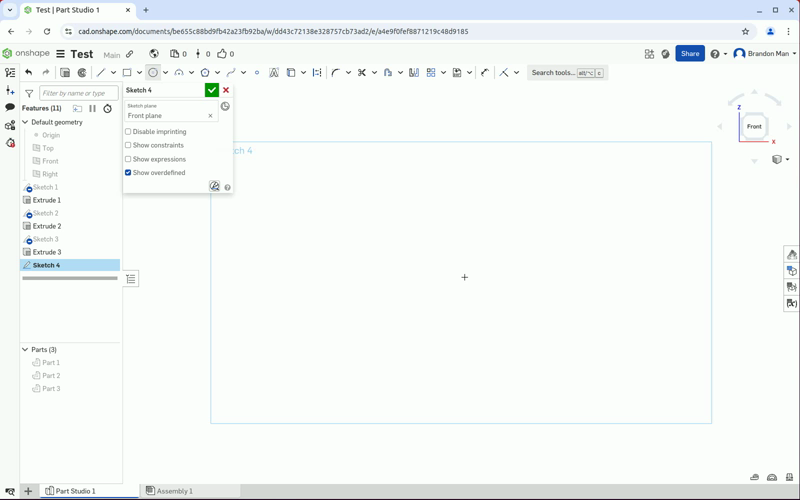
key_up(shift)
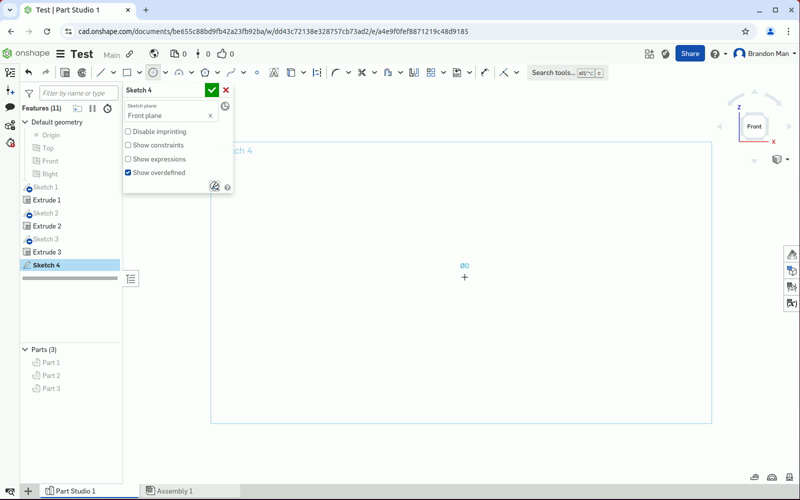
mouse_move(470, 276)
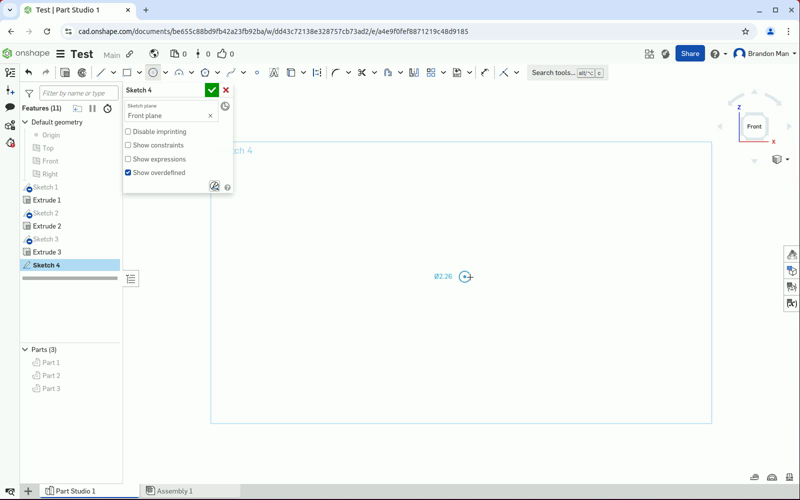
click(470, 276)
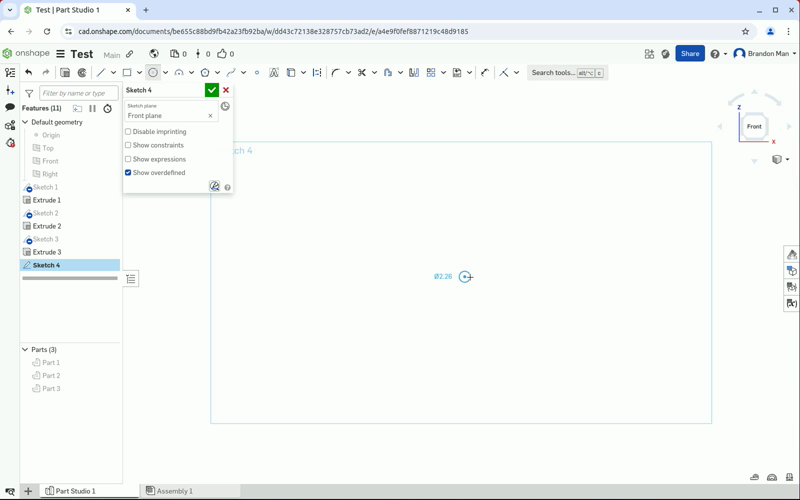
key(esc)
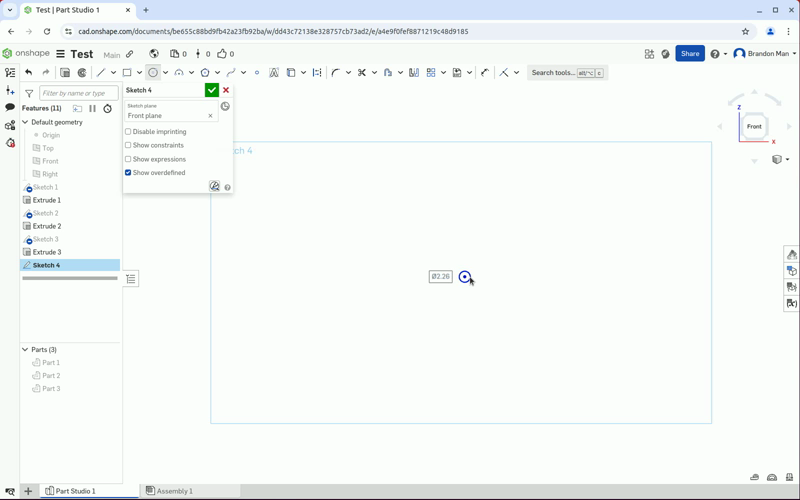
mouse_move(461, 276)
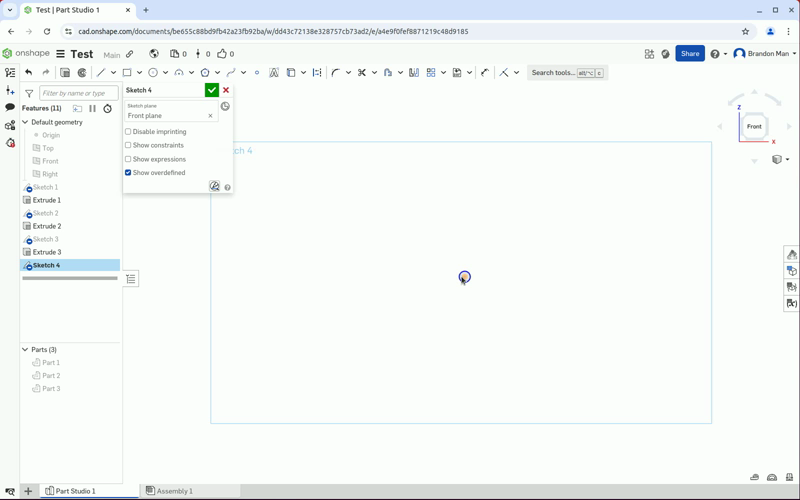
scroll(6)
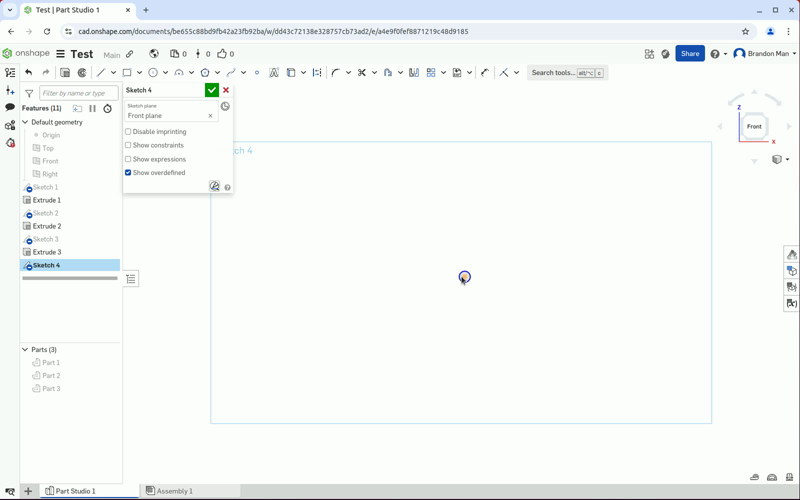
scroll(6)
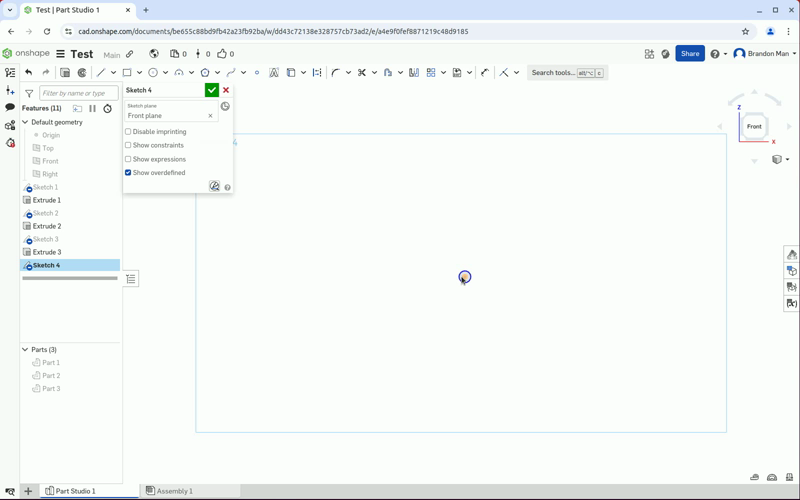
scroll(6)
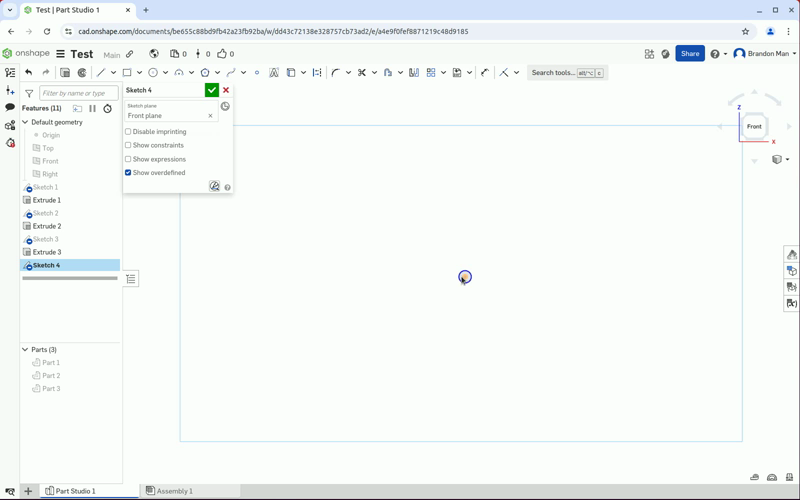
scroll(6)
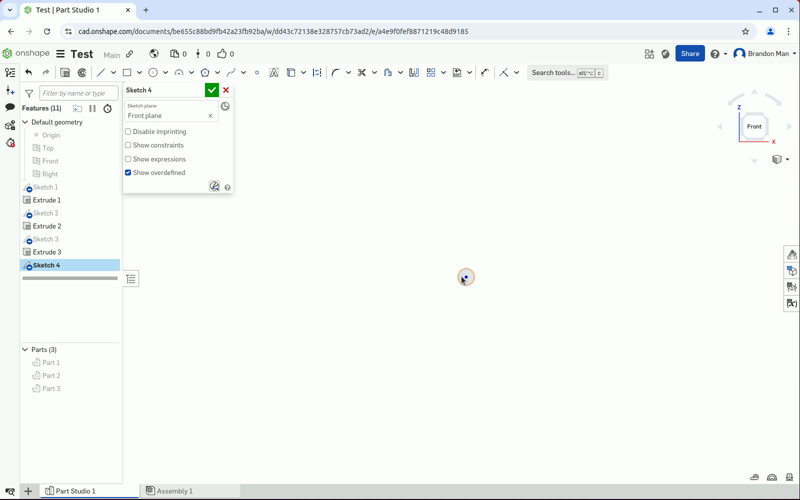
scroll(6)
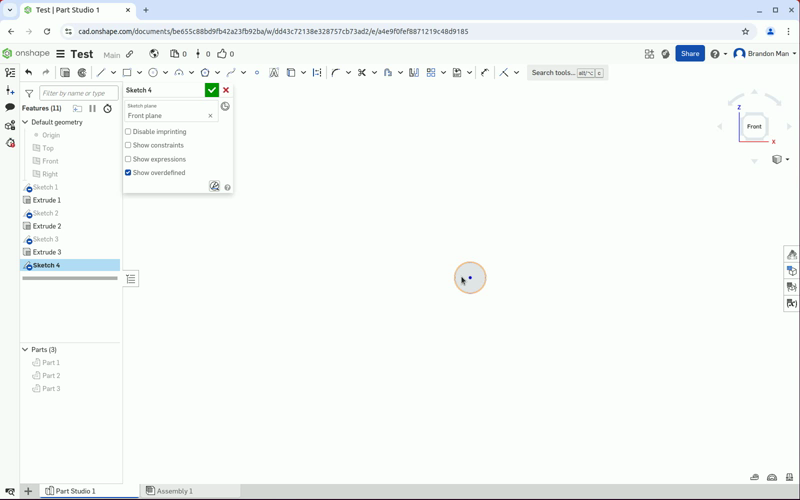
scroll(6)
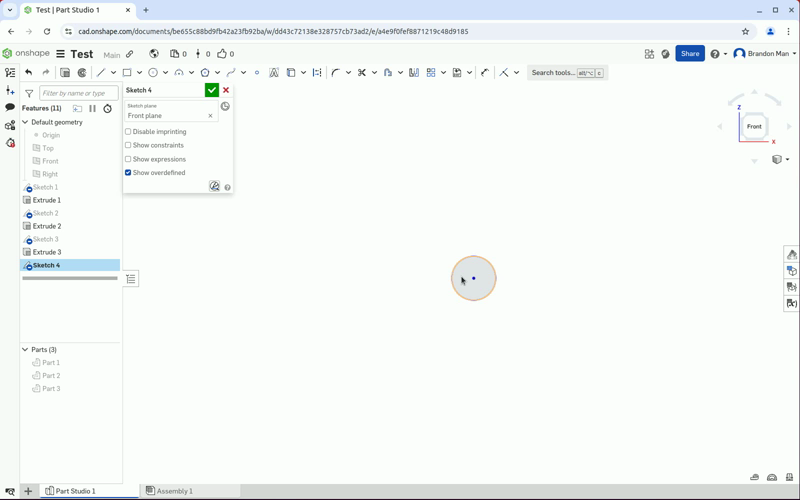
scroll(6)
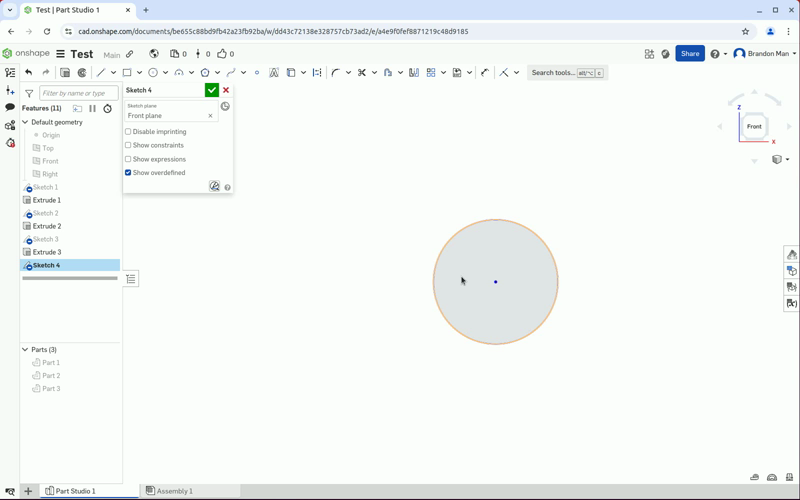
click(461, 276)
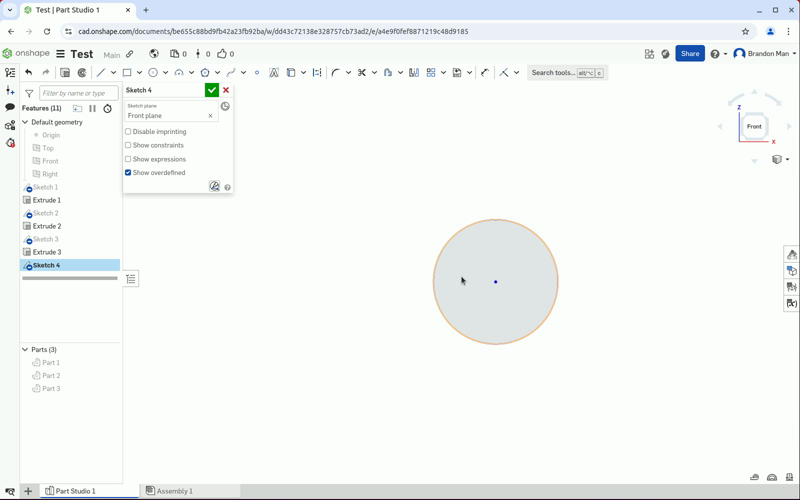
scroll(-6)
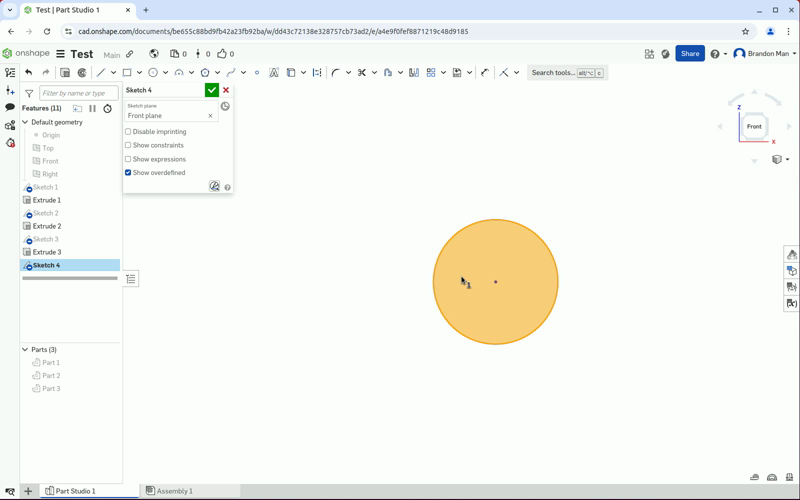
scroll(-6)
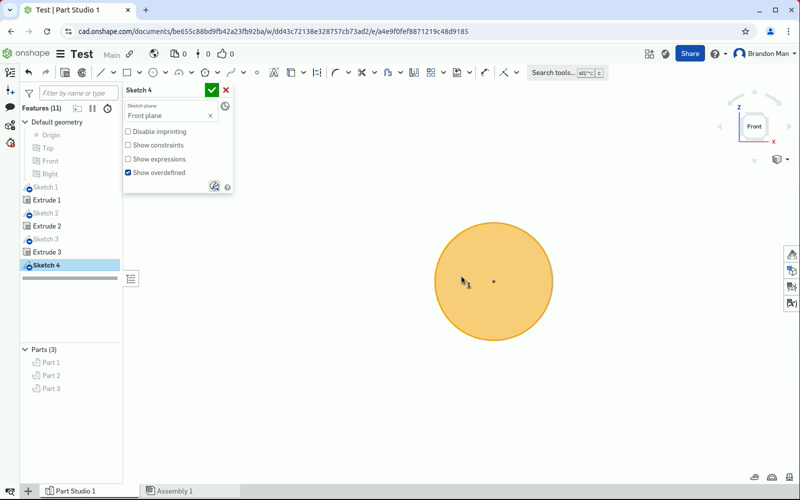
scroll(-6)
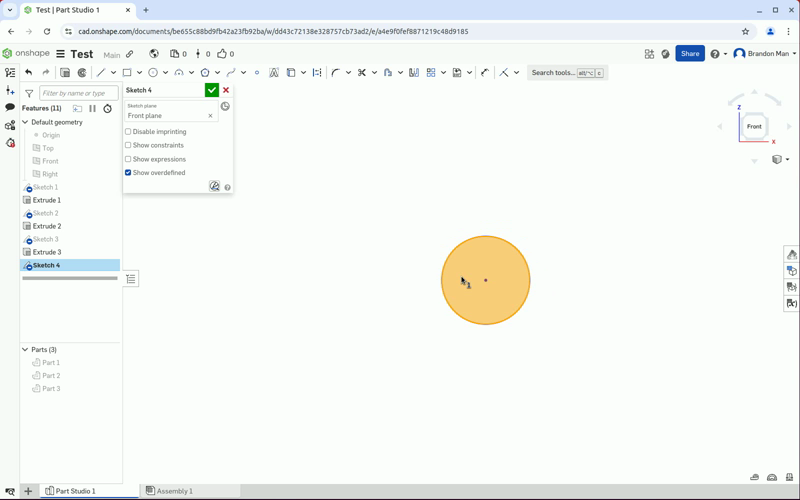
scroll(-6)
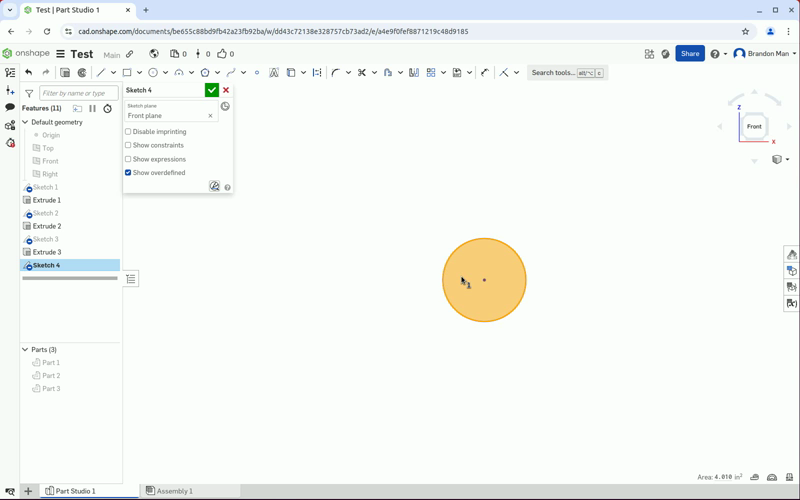
scroll(-6)
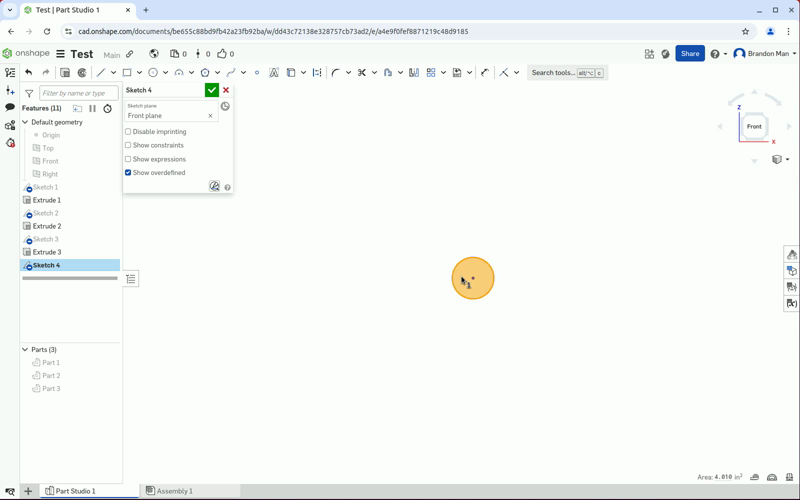
scroll(-6)
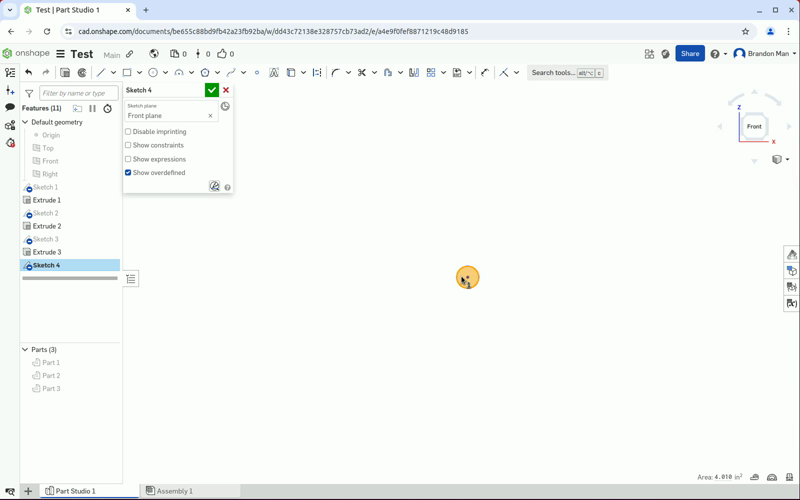
scroll(-6)
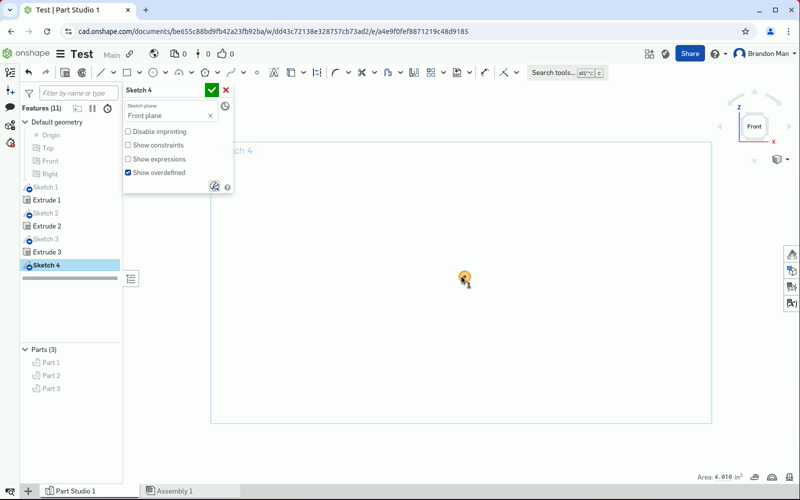
mouse_move(73, 352)
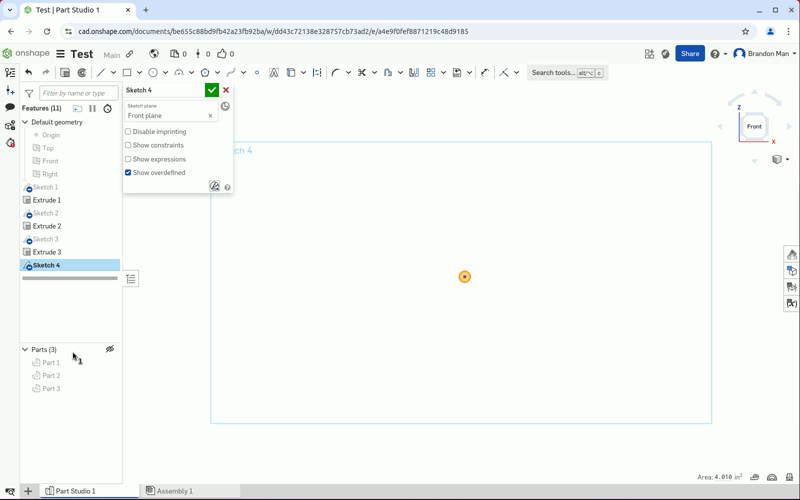
key(shift+y)
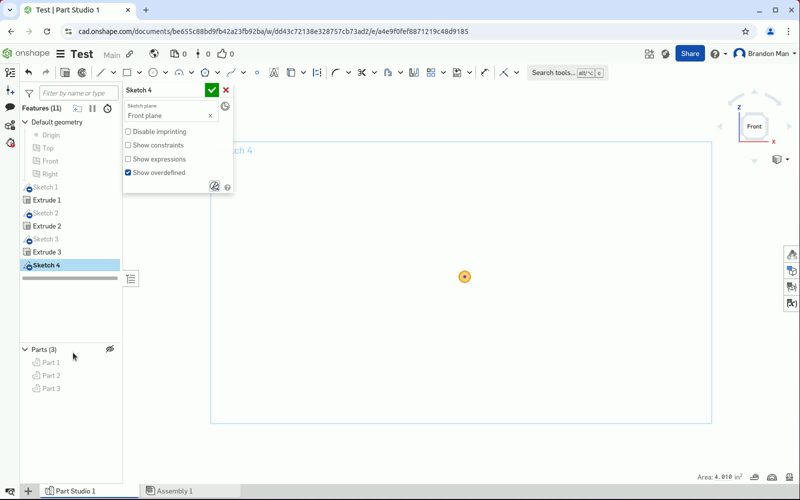
key(shift+e)
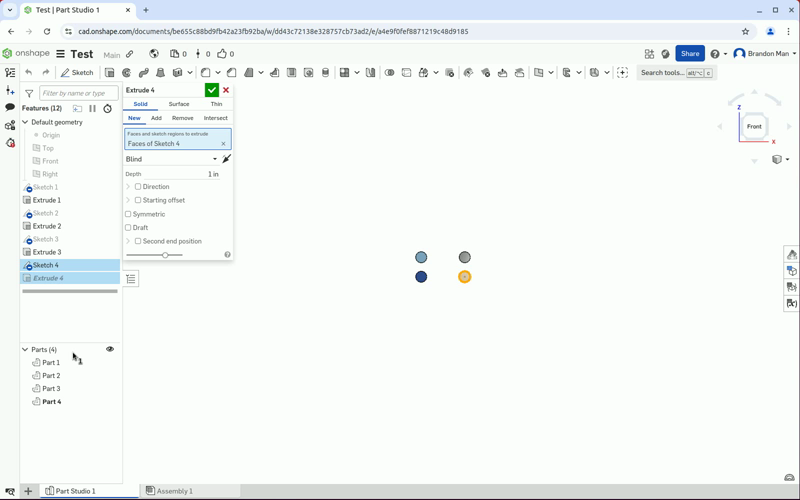
mouse_move(143, 106)
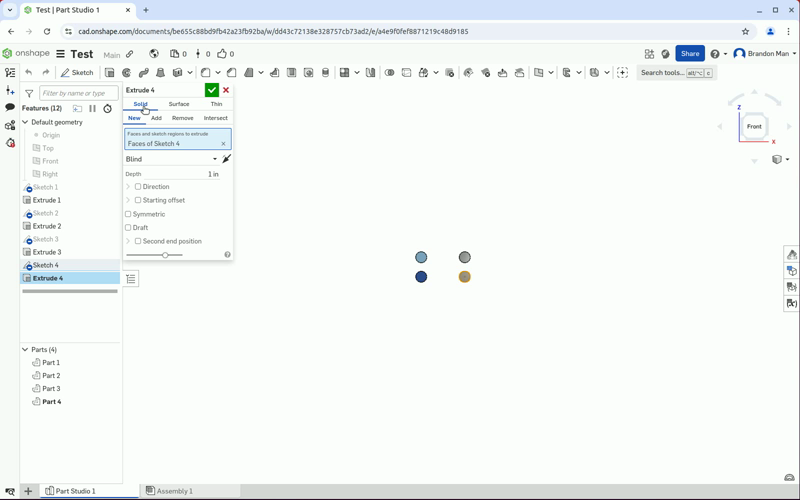
click(143, 106)
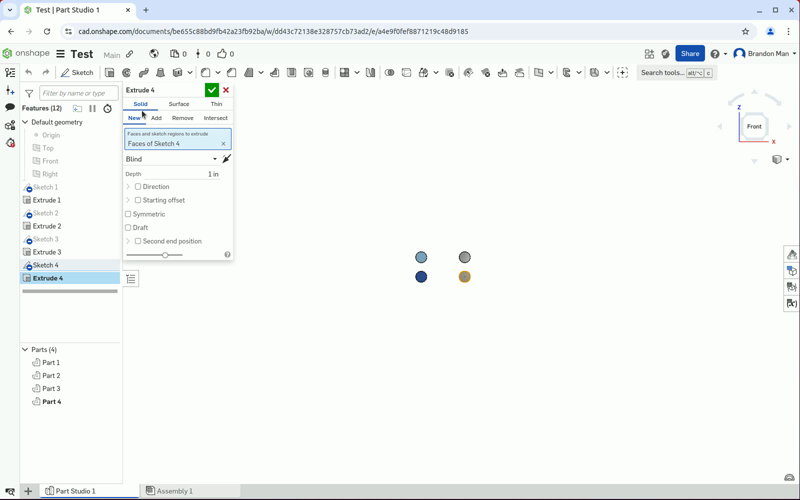
mouse_move(137, 120)
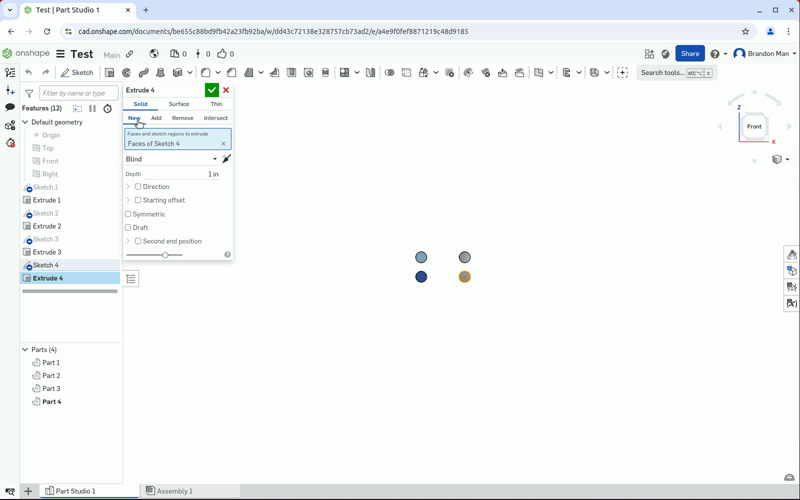
click(137, 120)
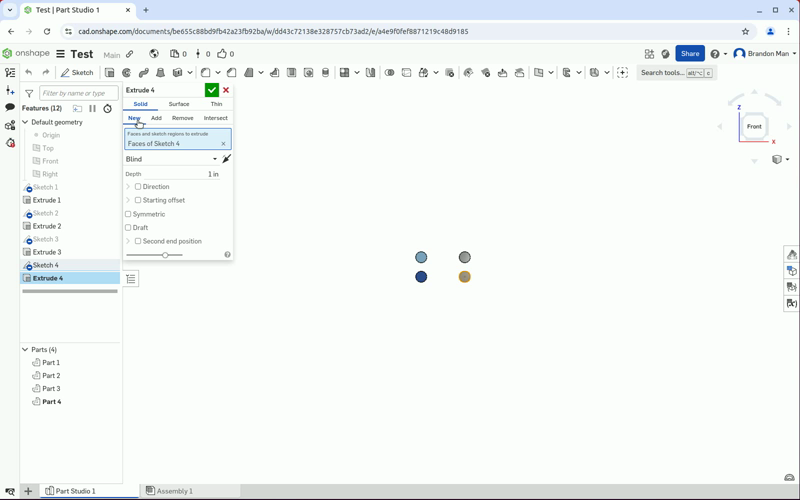
key(tab, 4)
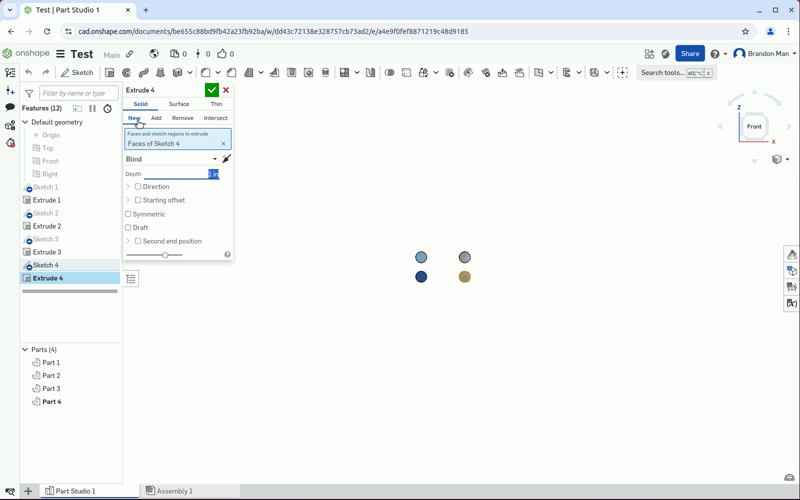
text(3.851)
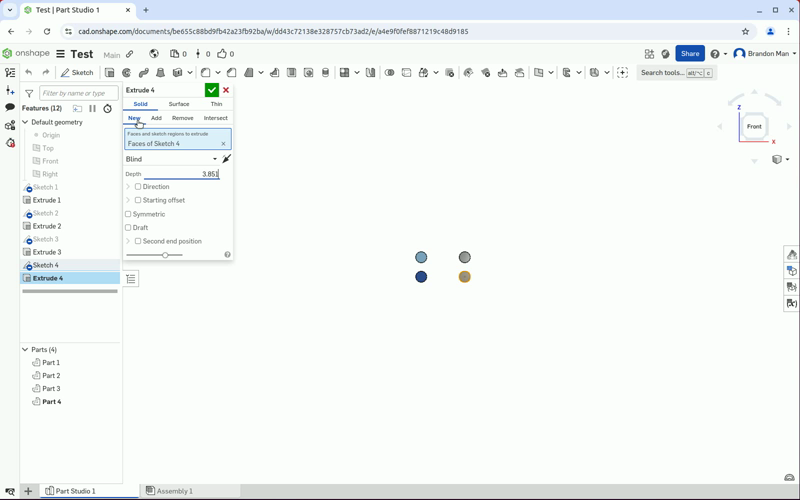
key(enter)
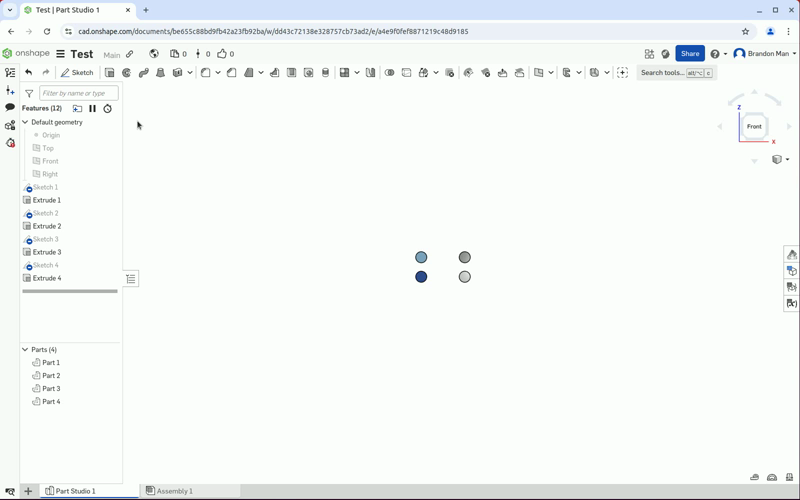
key(shift+h)
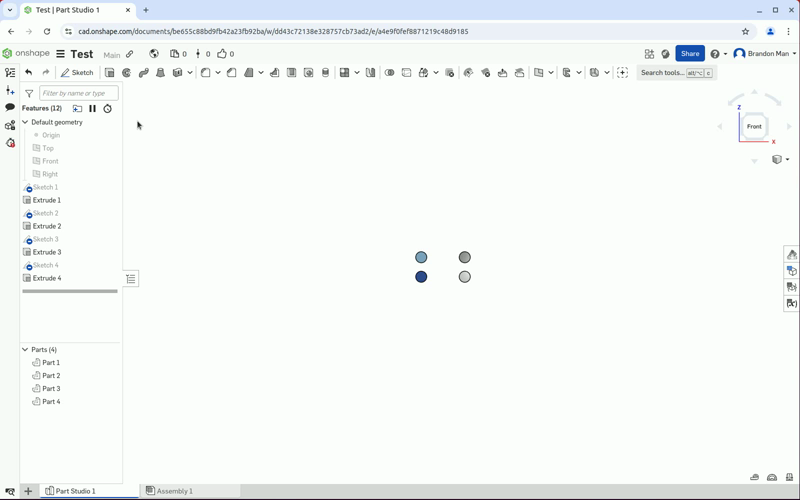
key(shift+h)
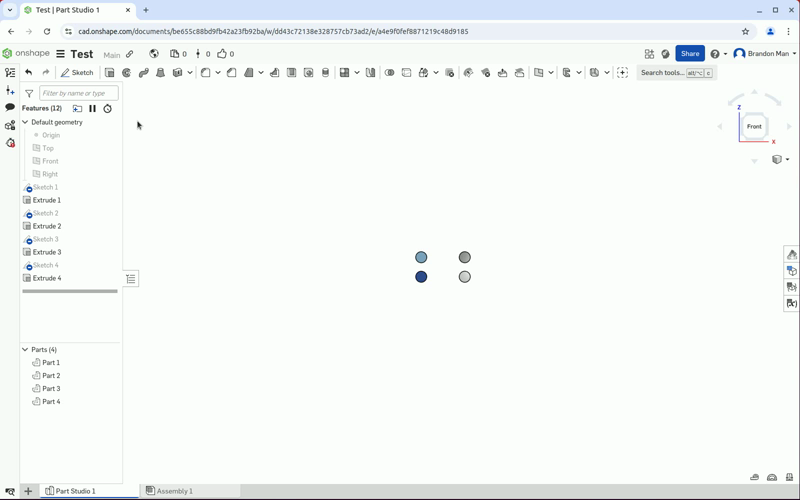
mouse_move(73, 189)
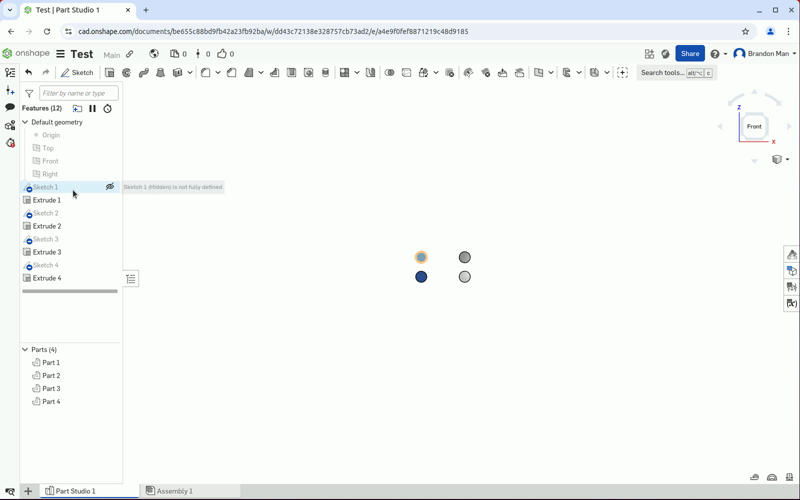
click(73, 189)
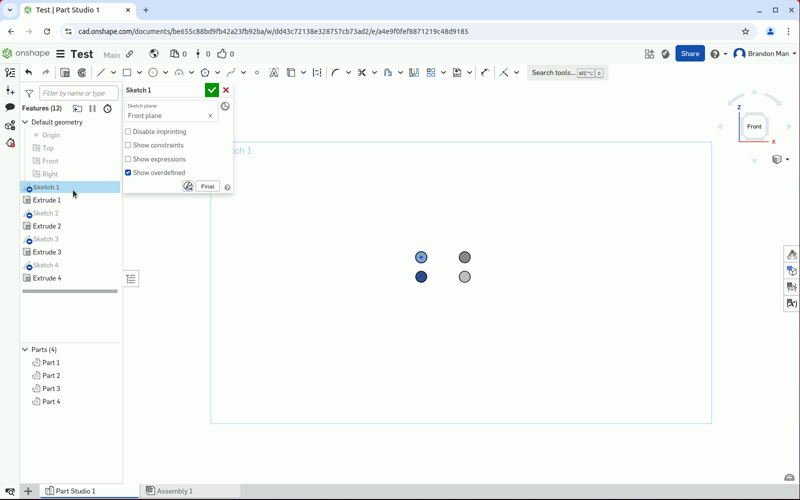
mouse_move(229, 92)
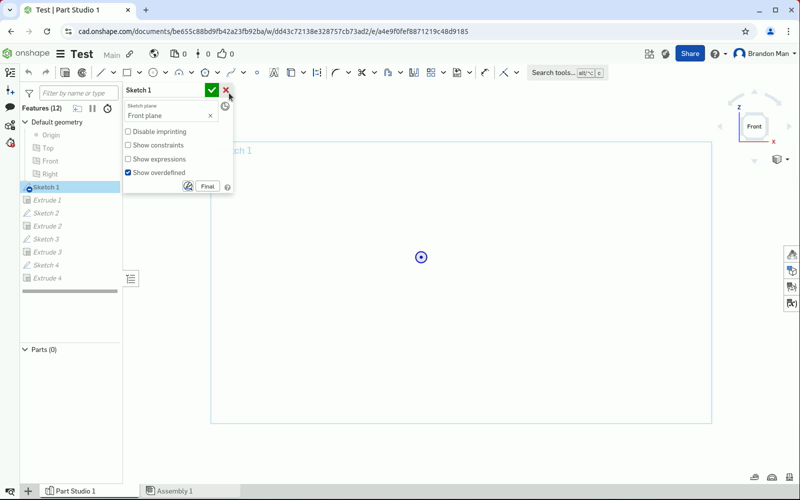
click(229, 92)
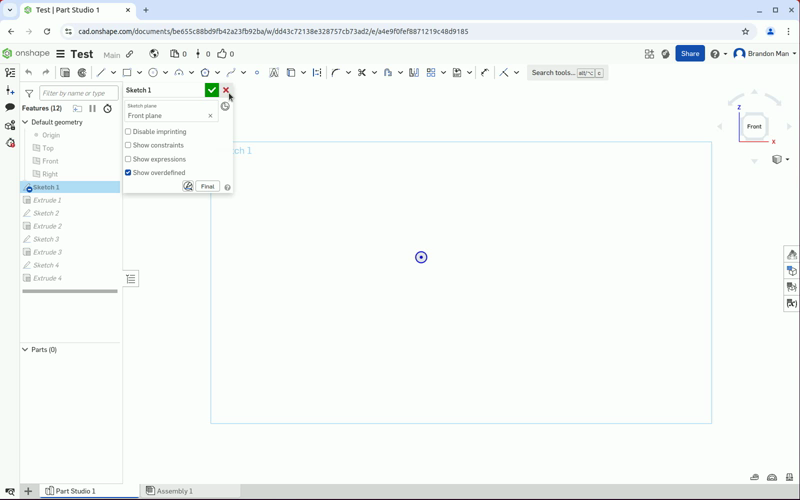
key(shift+s)
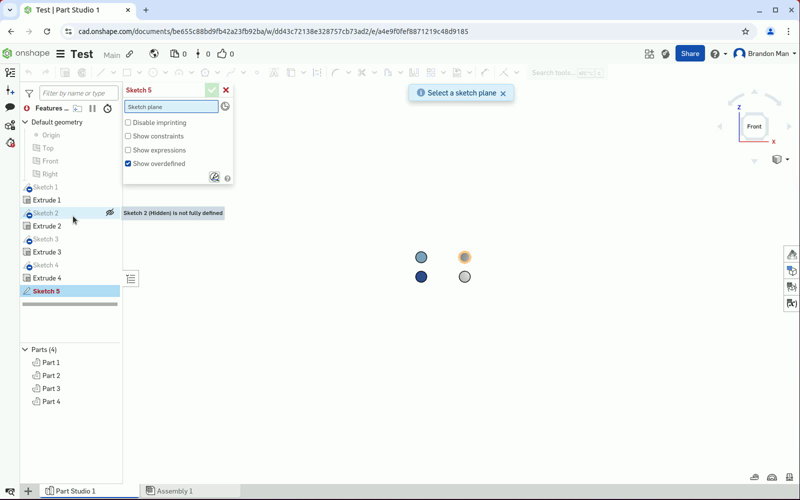
scroll(3)
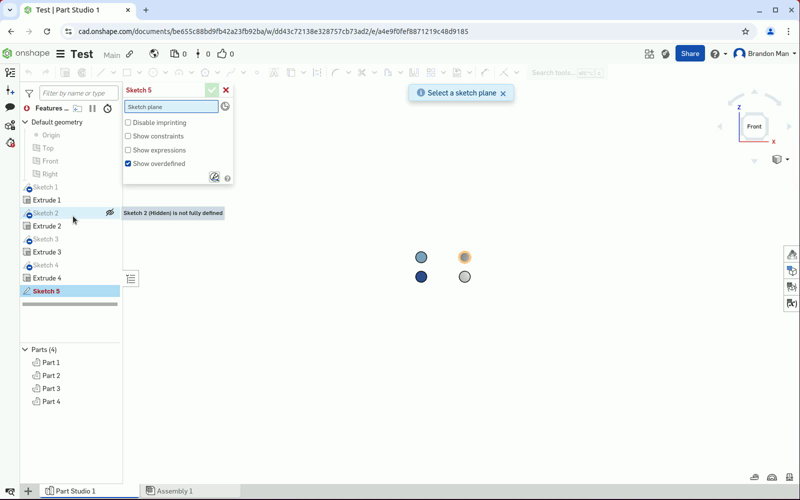
mouse_move(73, 163)
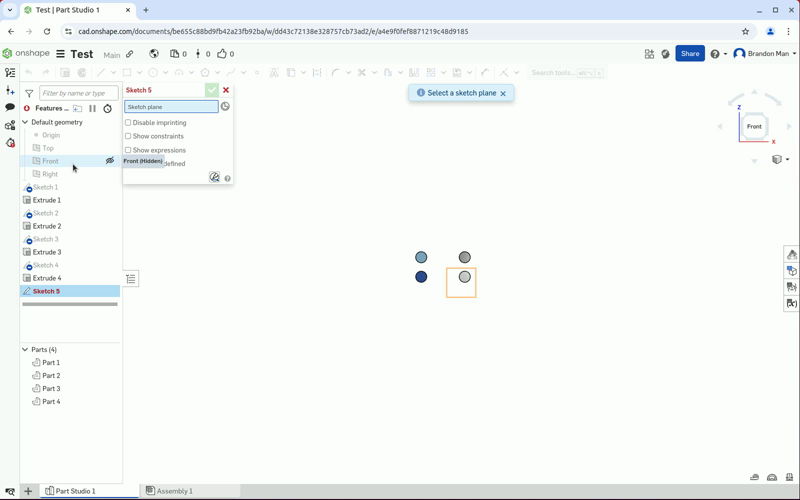
click(73, 163)
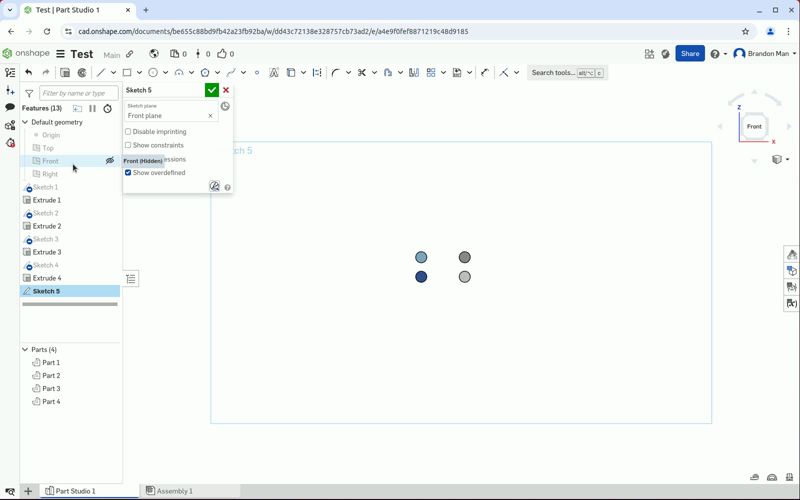
mouse_move(73, 352)
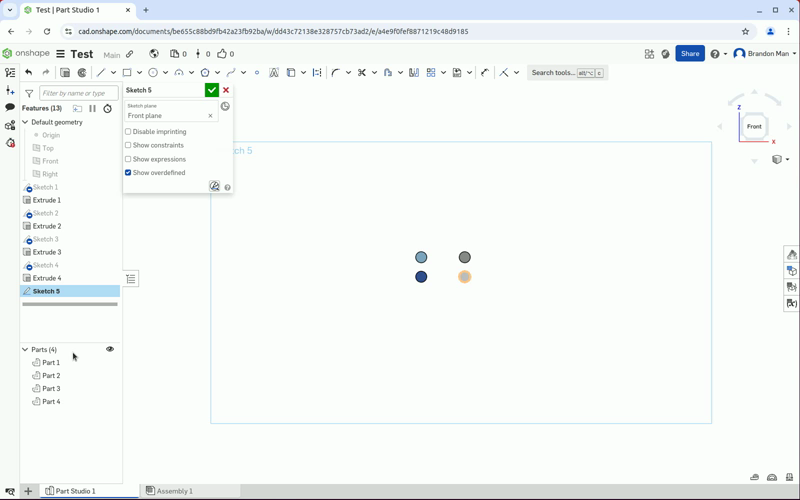
key(y)
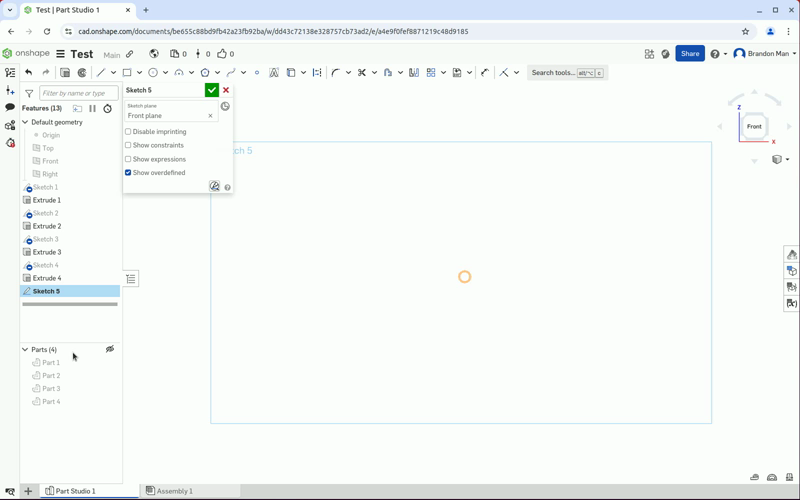
key(a)
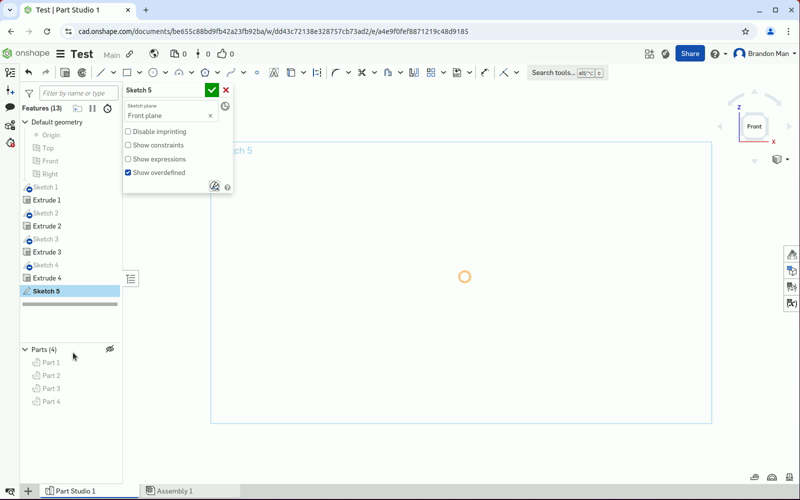
key_down(shift)
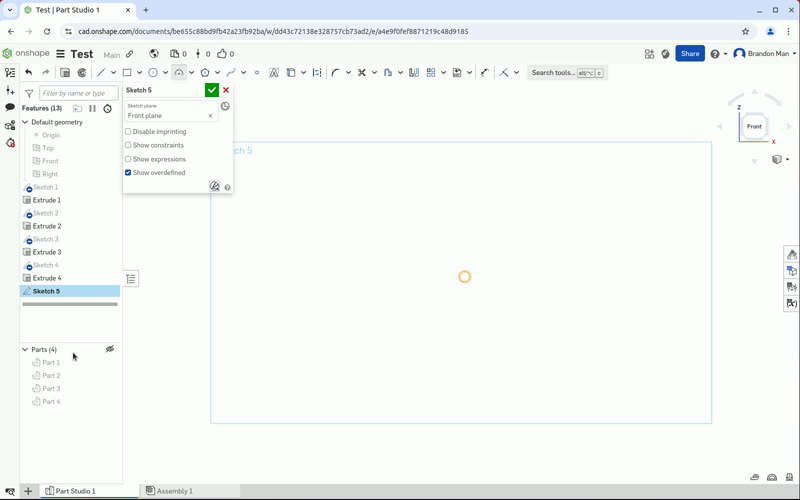
mouse_move(416, 276)
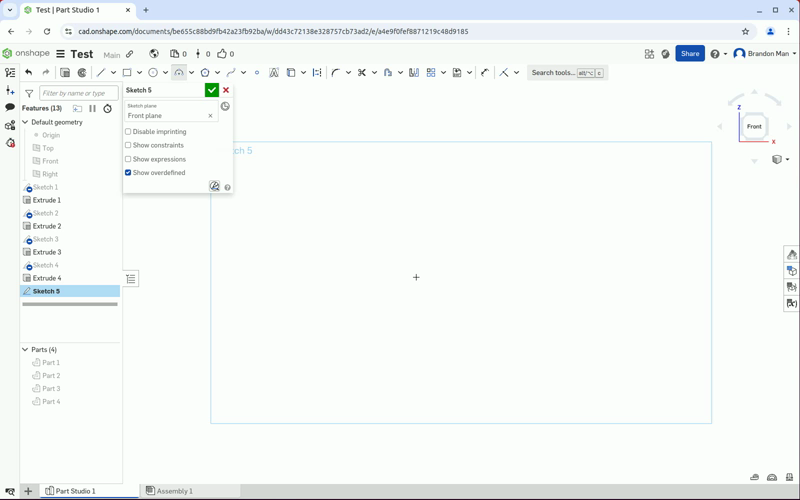
click(416, 276)
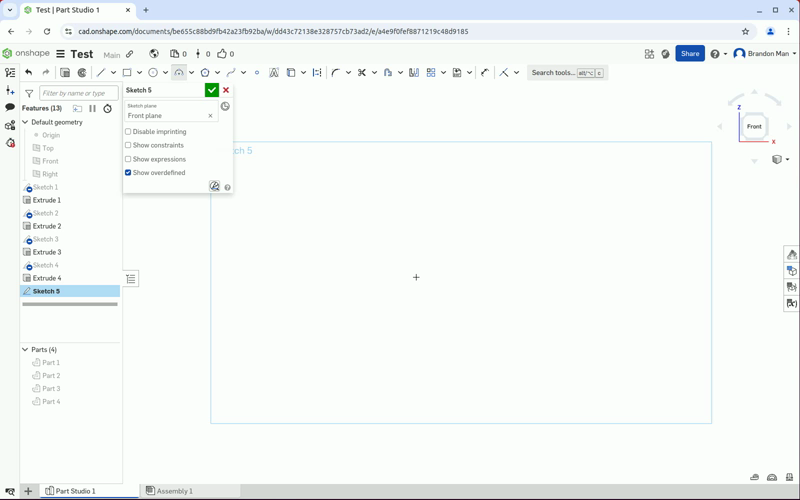
key_up(shift)
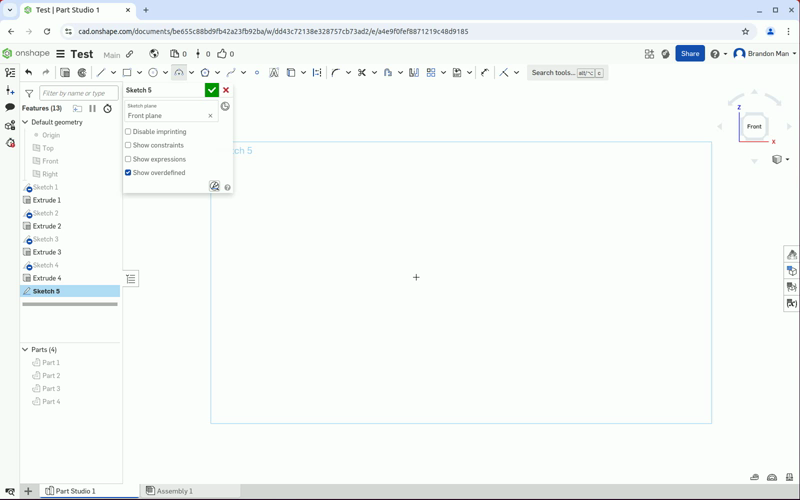
key_down(shift)
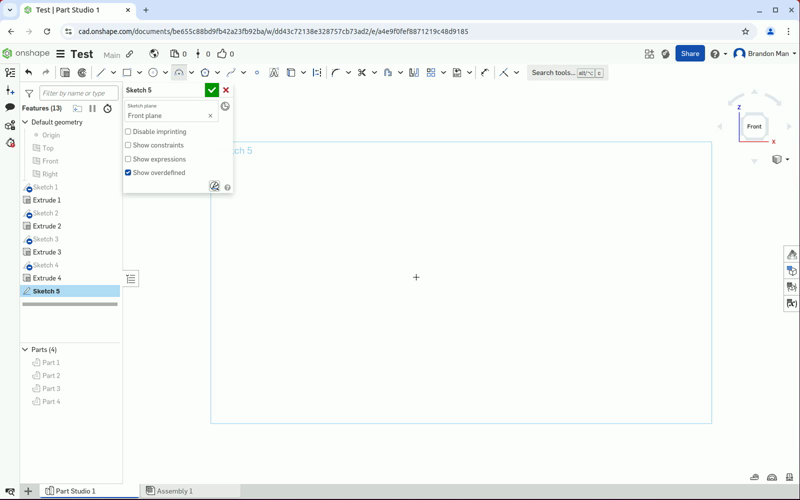
mouse_move(420, 281)
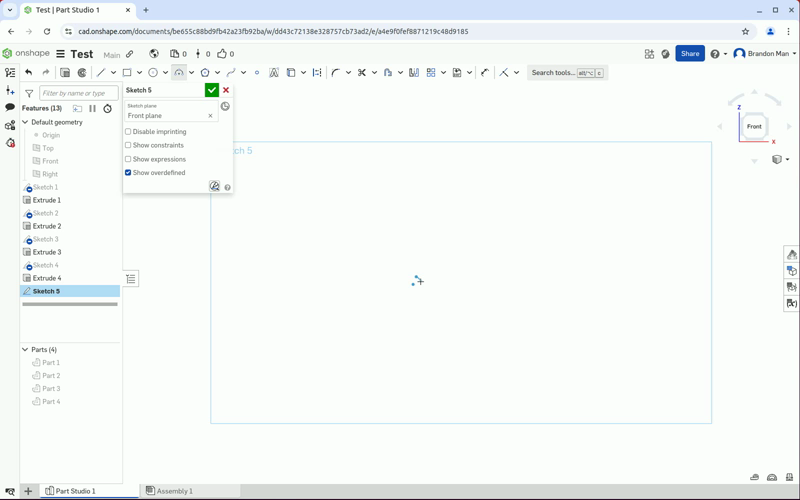
scroll(6)
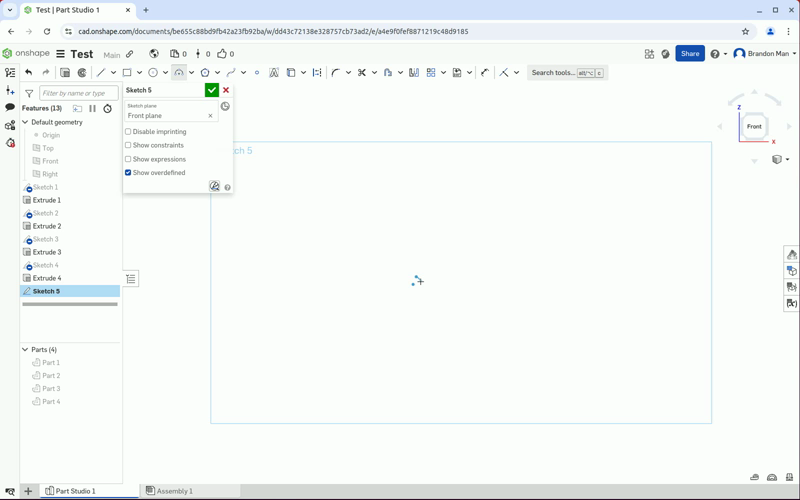
scroll(6)
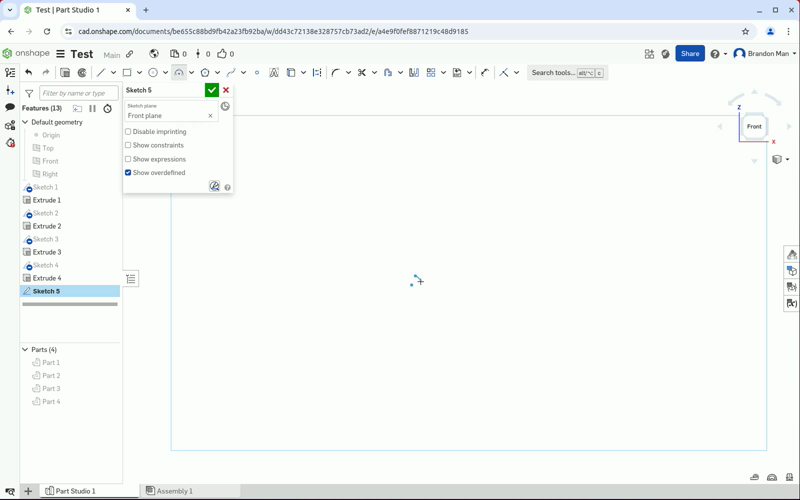
scroll(6)
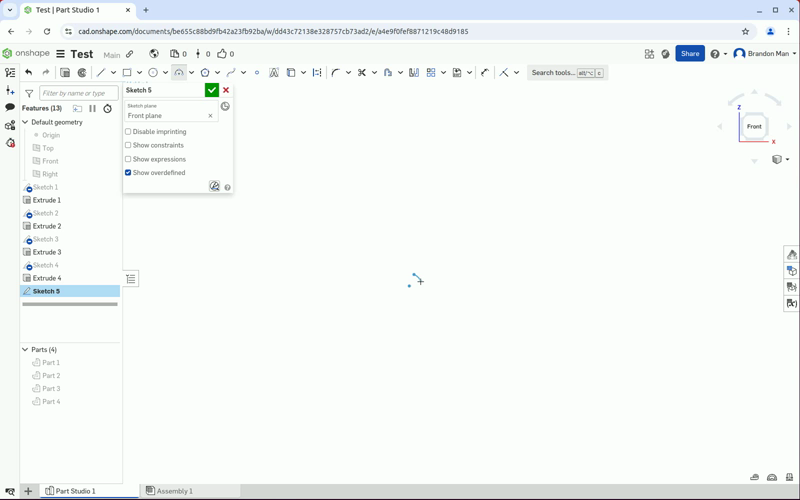
scroll(6)
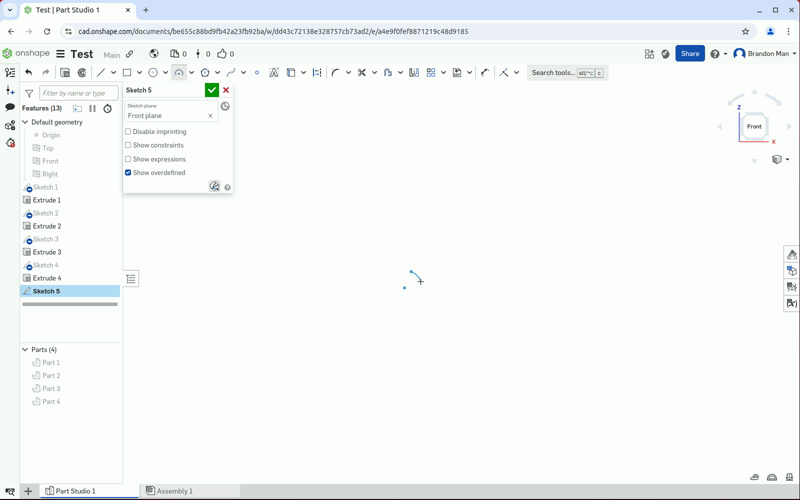
scroll(6)
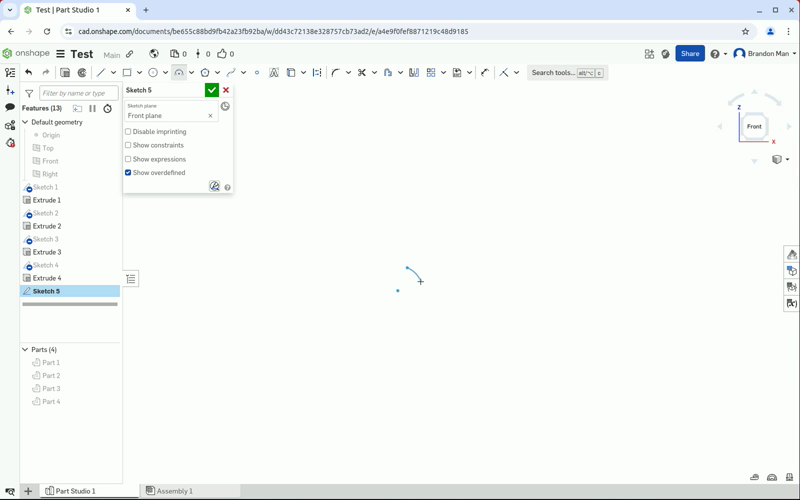
scroll(6)
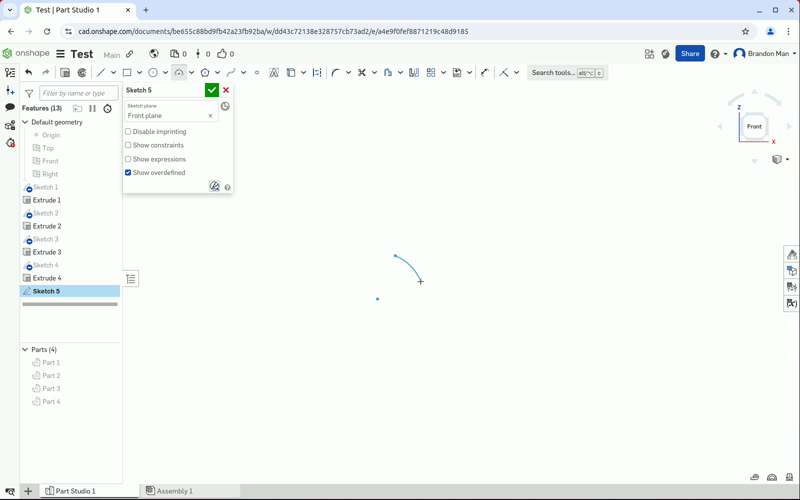
scroll(6)
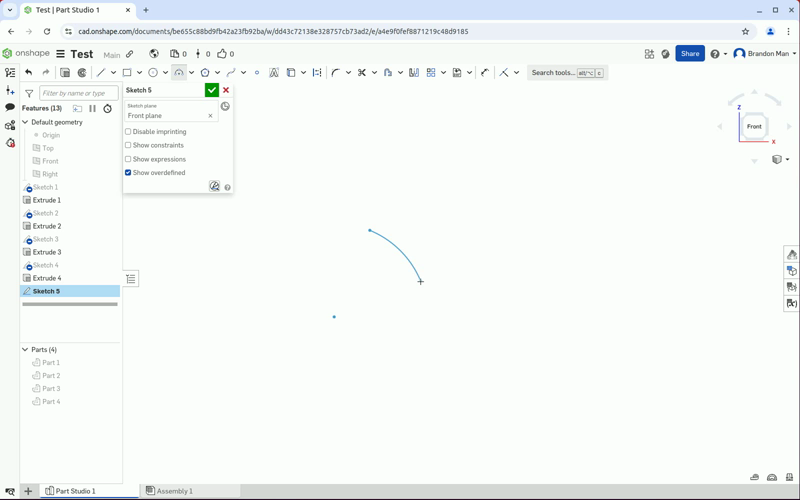
click(420, 281)
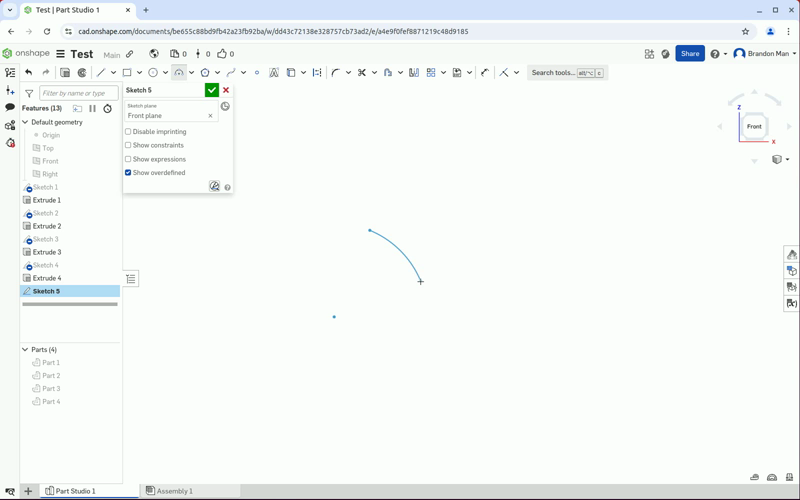
scroll(-6)
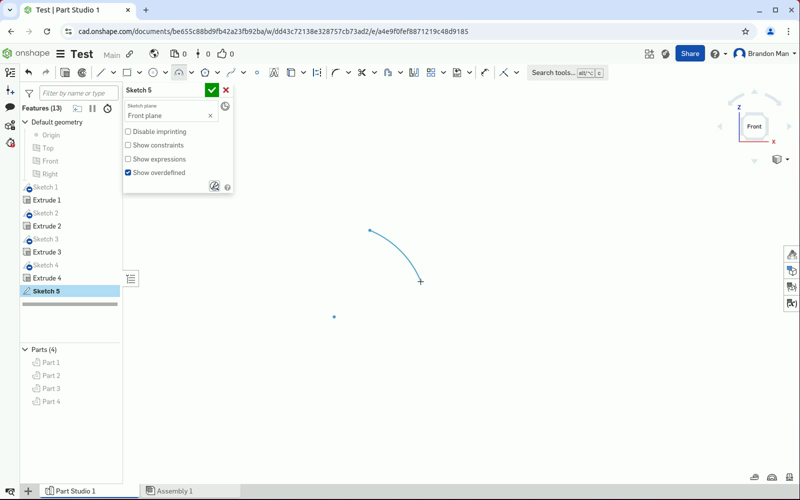
scroll(-6)
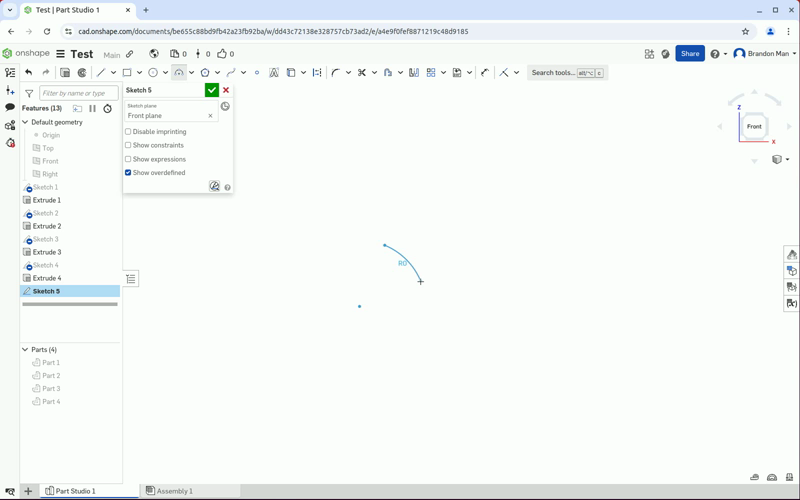
scroll(-6)
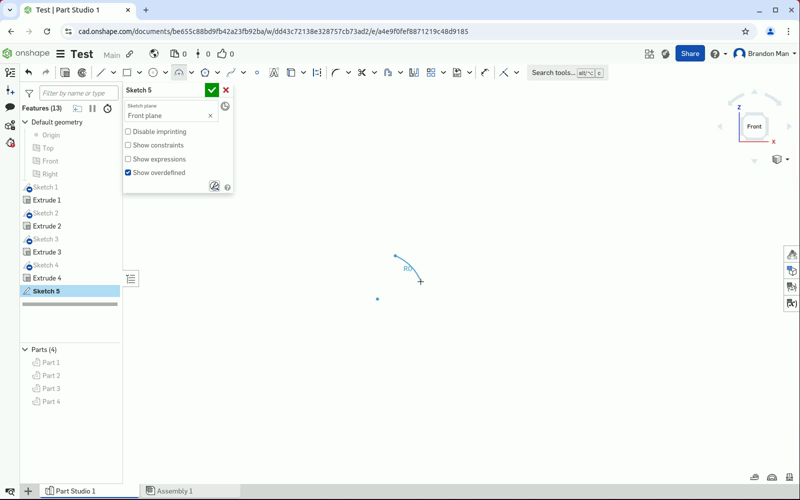
scroll(-6)
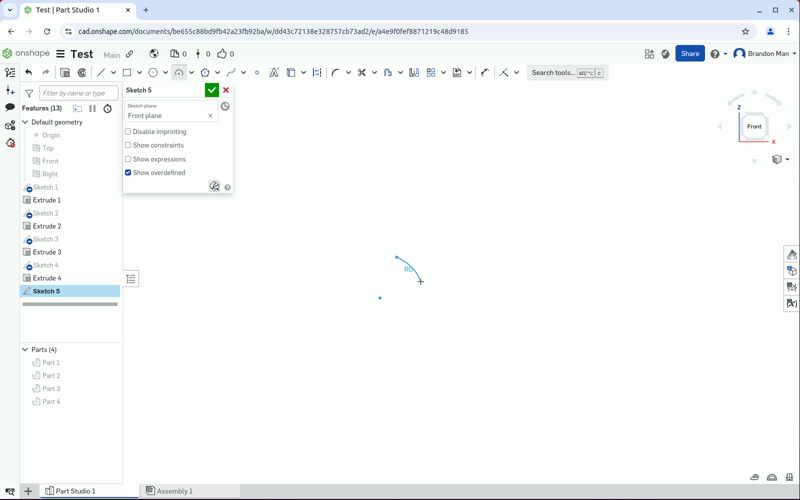
scroll(-6)
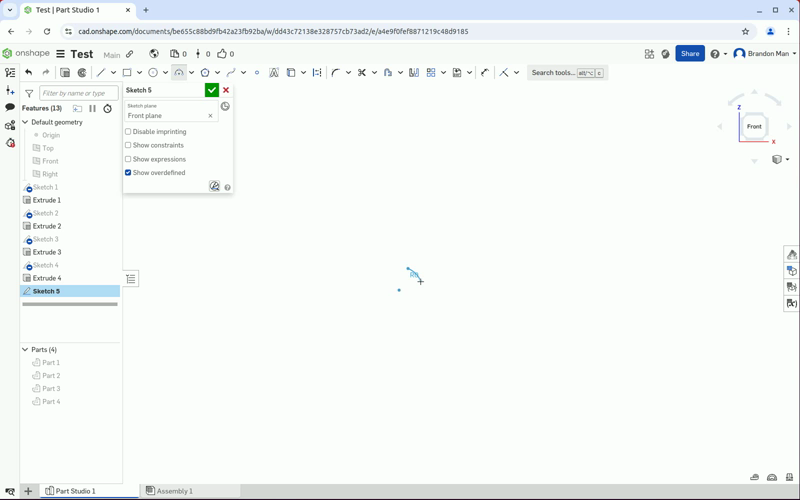
scroll(-6)
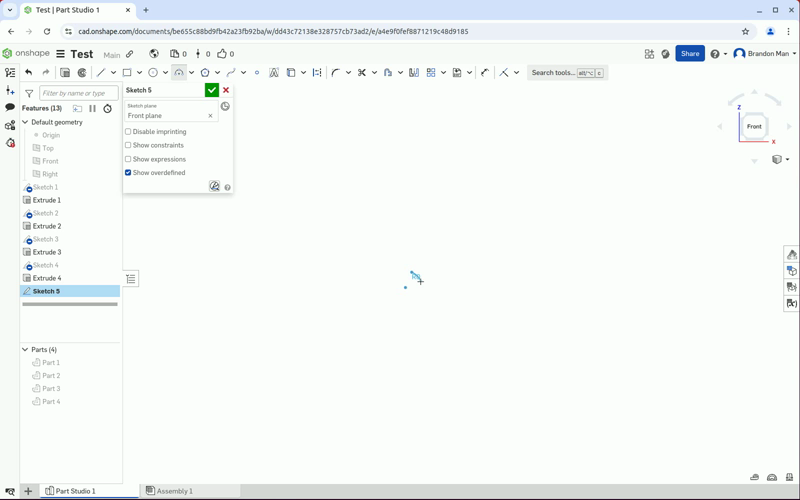
scroll(-6)
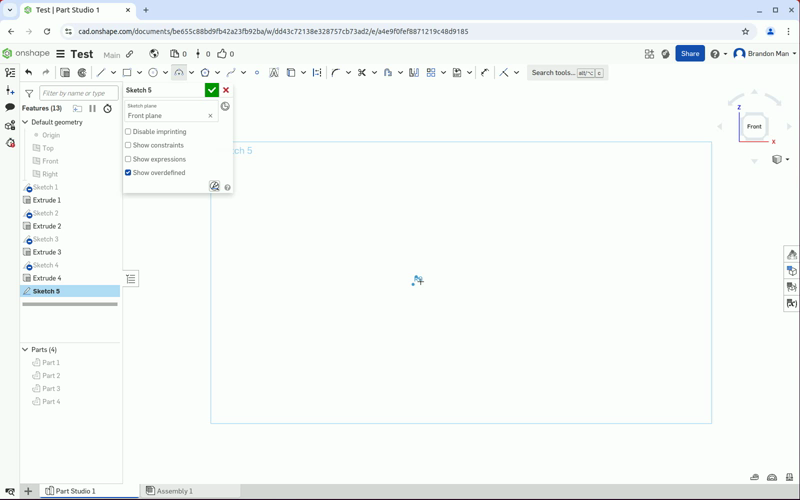
mouse_move(423, 273)
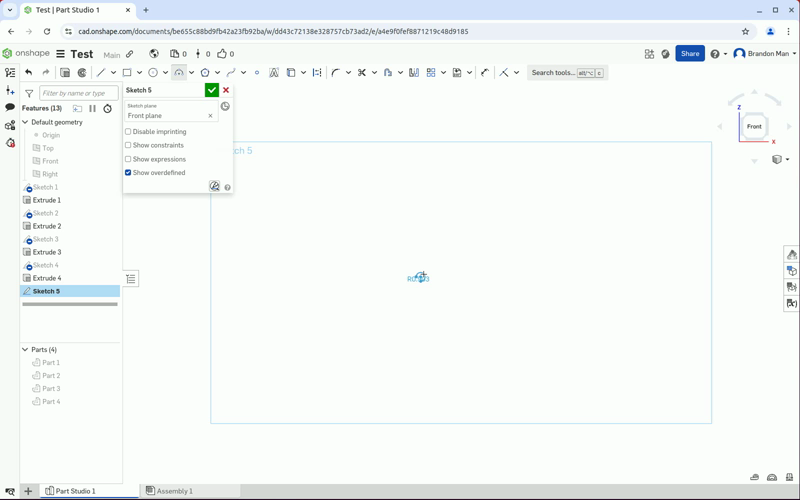
scroll(6)
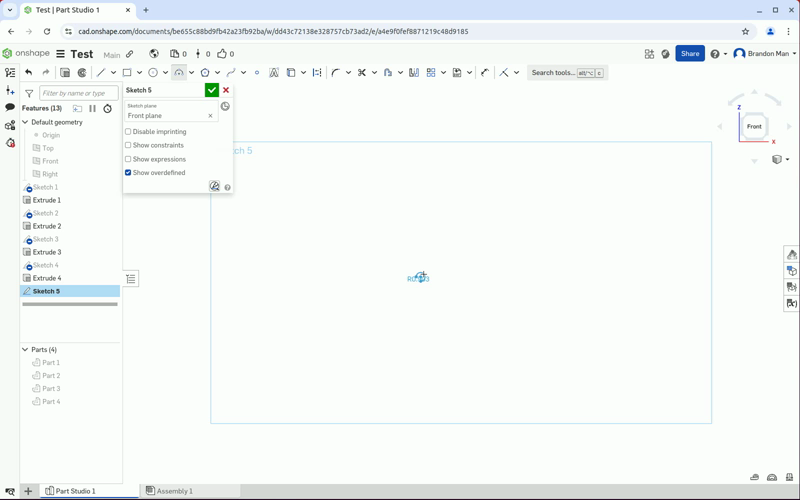
scroll(6)
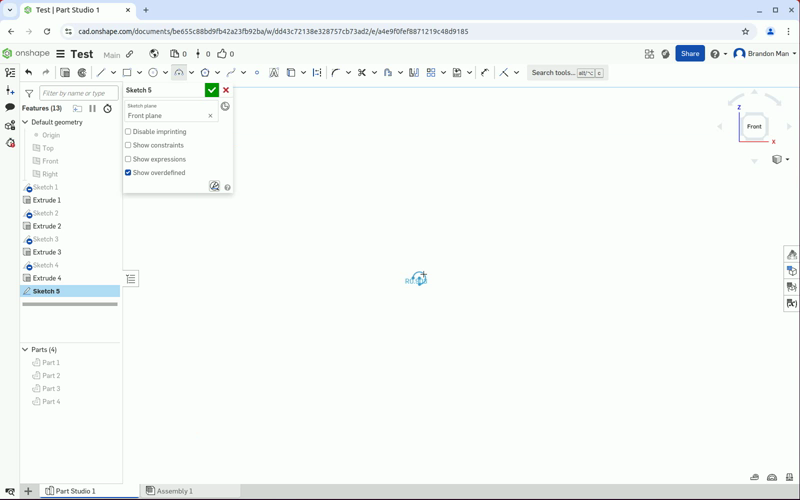
scroll(6)
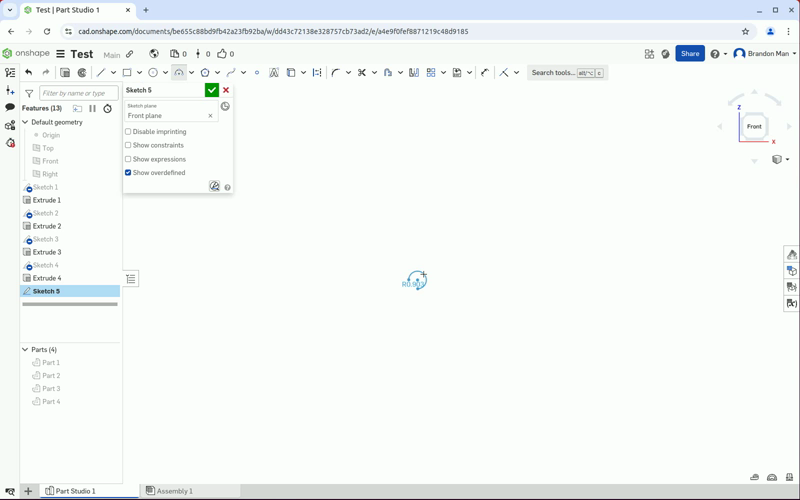
scroll(6)
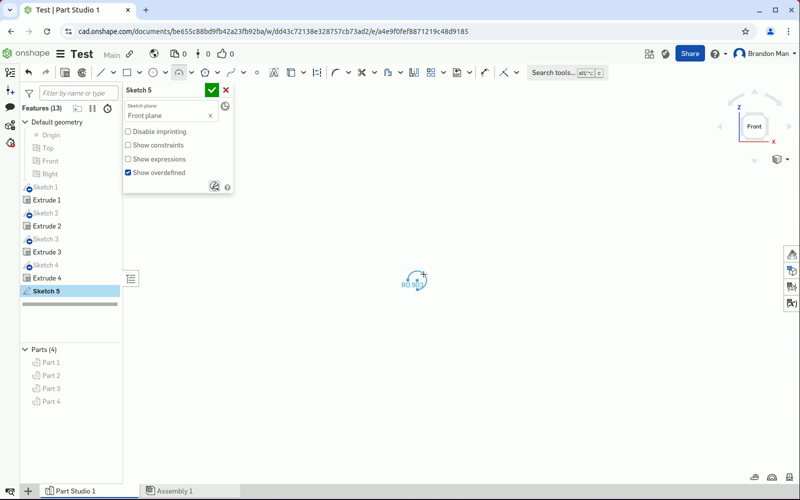
scroll(6)
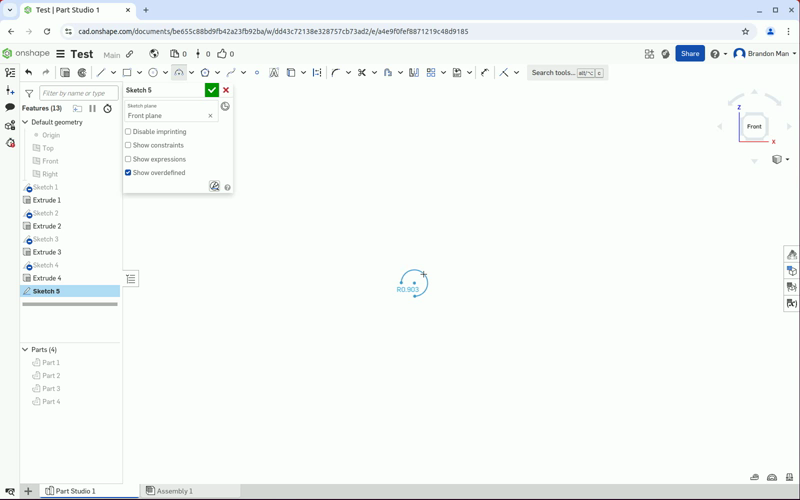
scroll(6)
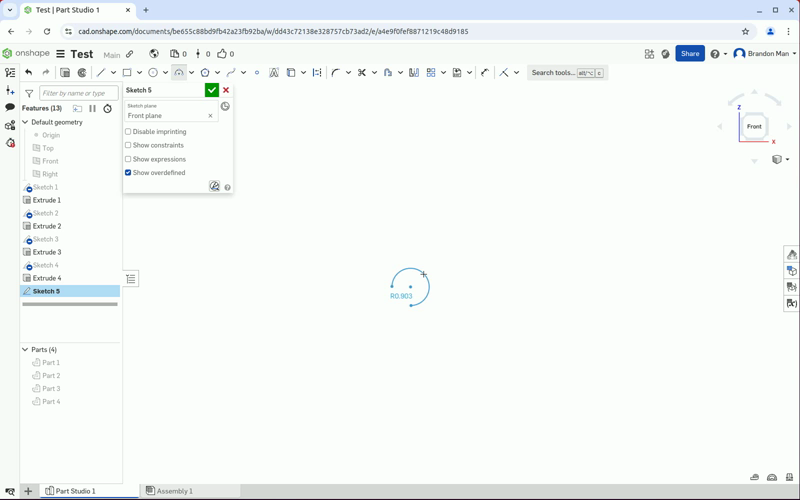
scroll(6)
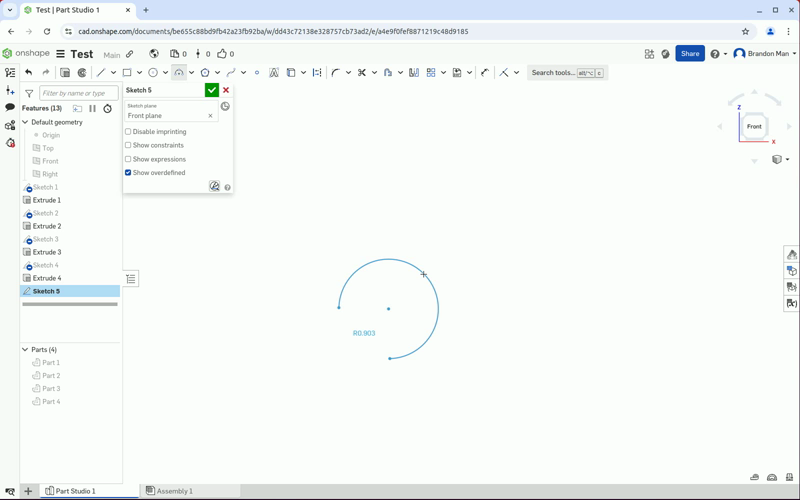
click(423, 273)
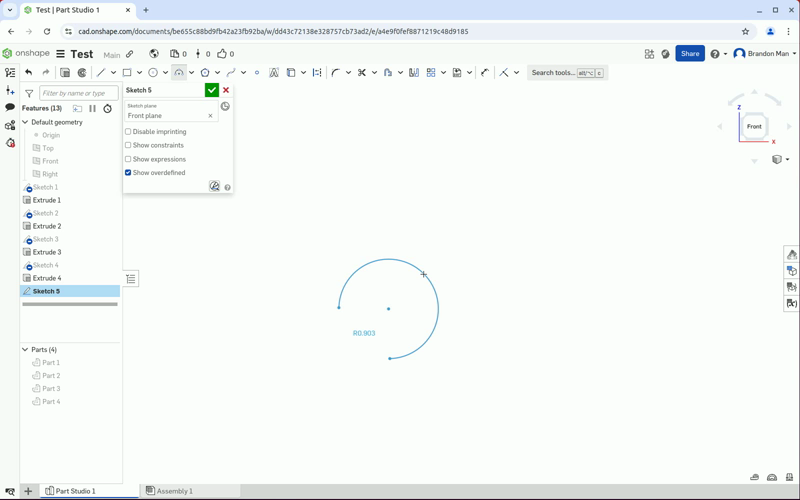
scroll(-6)
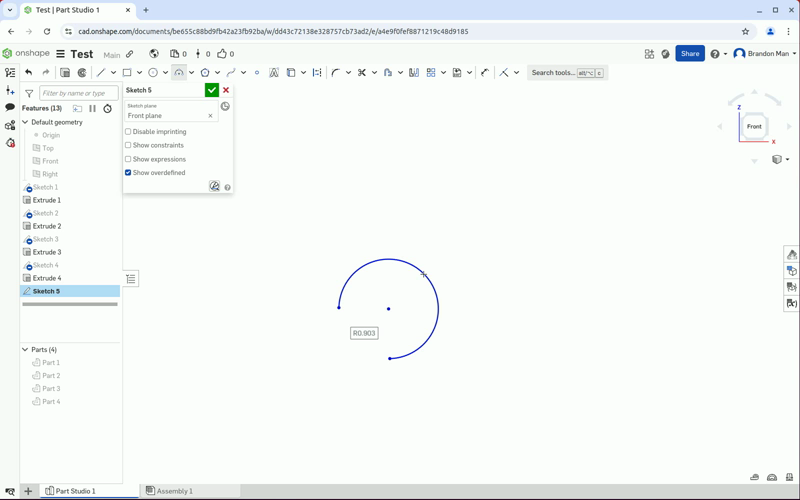
scroll(-6)
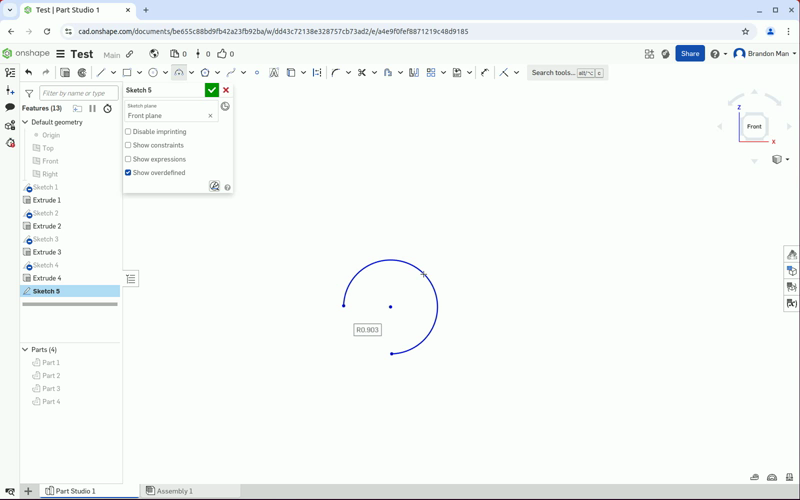
scroll(-6)
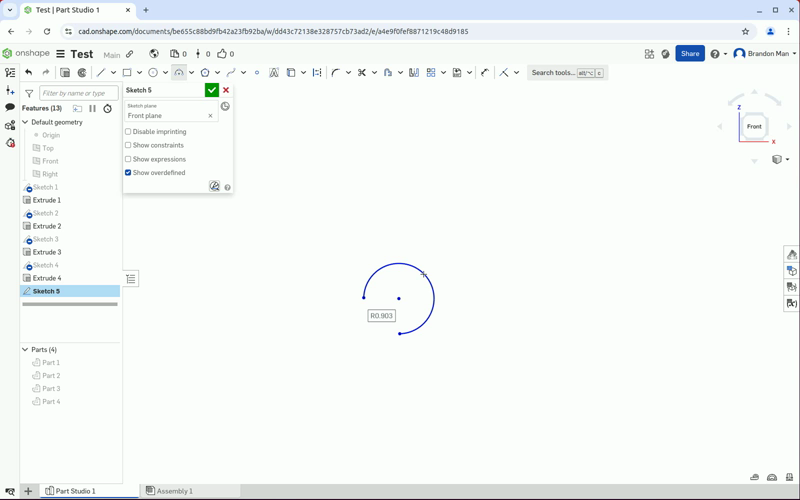
scroll(-6)
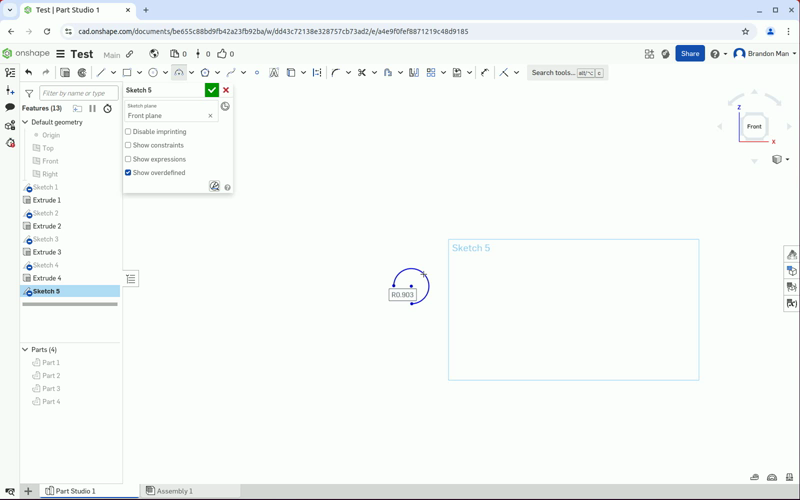
scroll(-6)
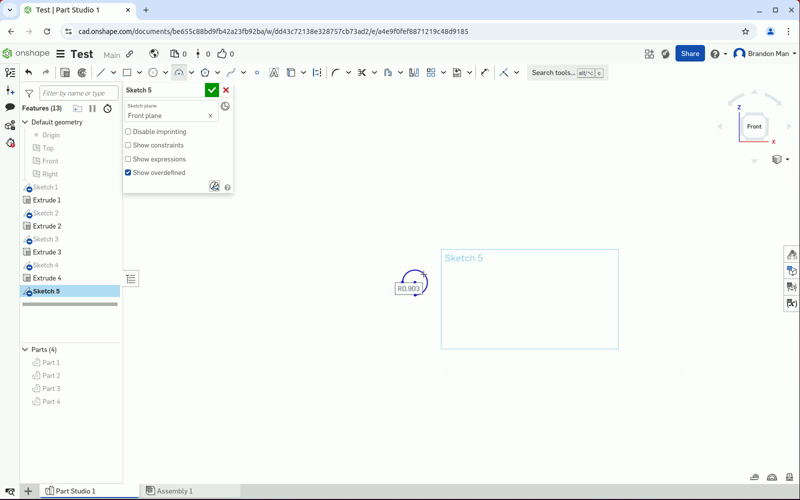
scroll(-6)
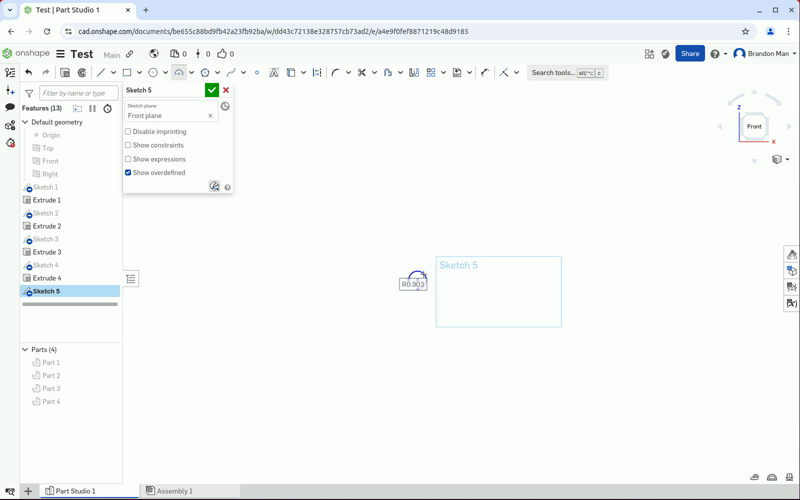
scroll(-6)
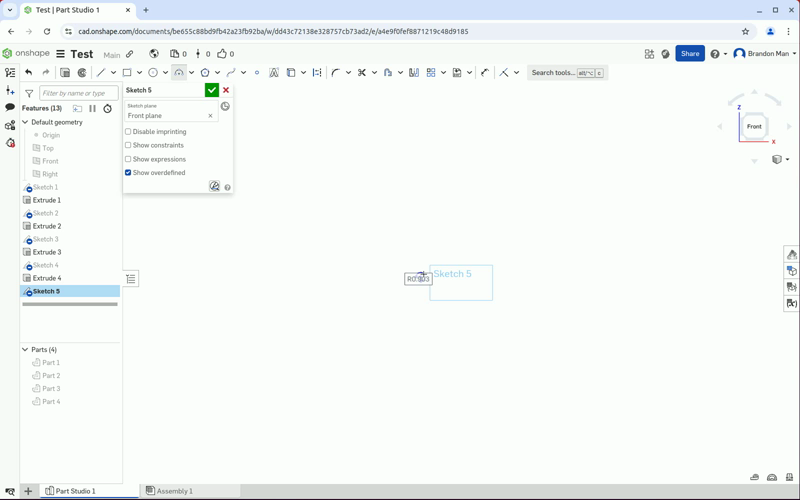
key_up(shift)
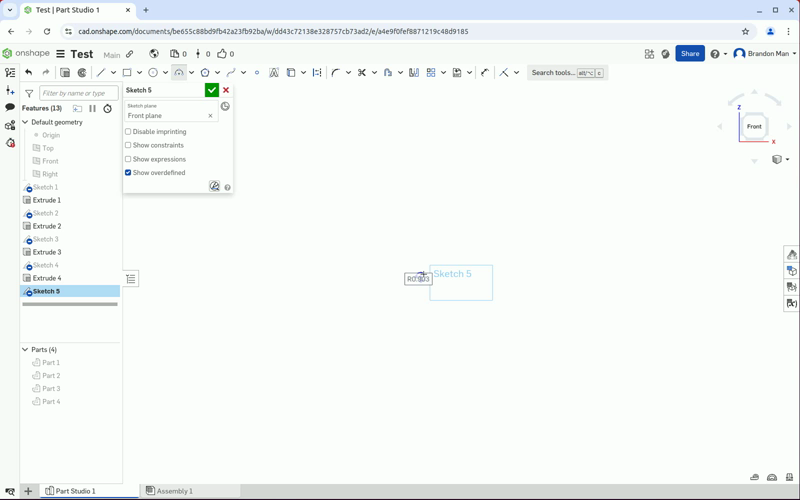
key(esc)
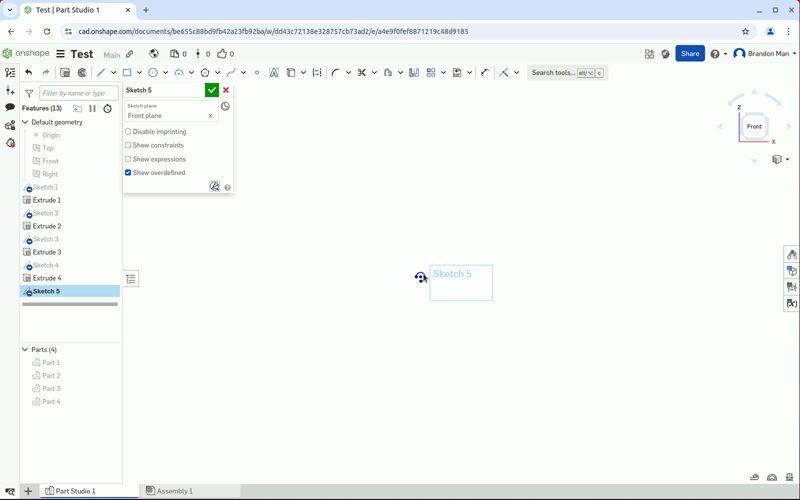
key(l)
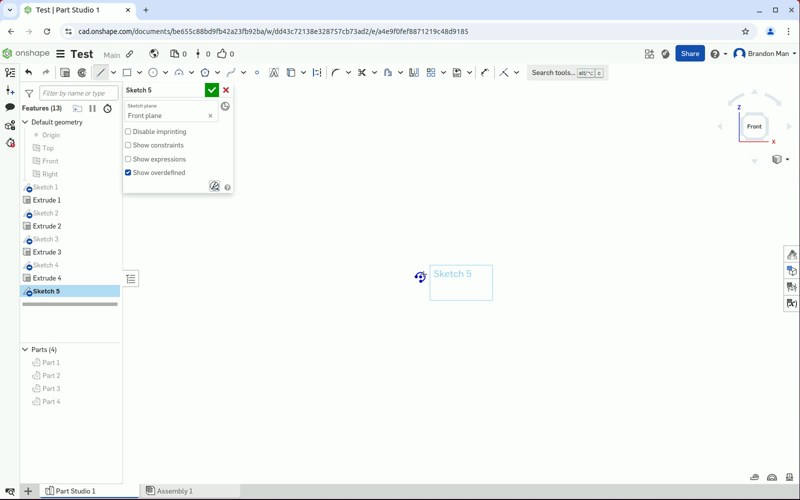
mouse_move(420, 281)
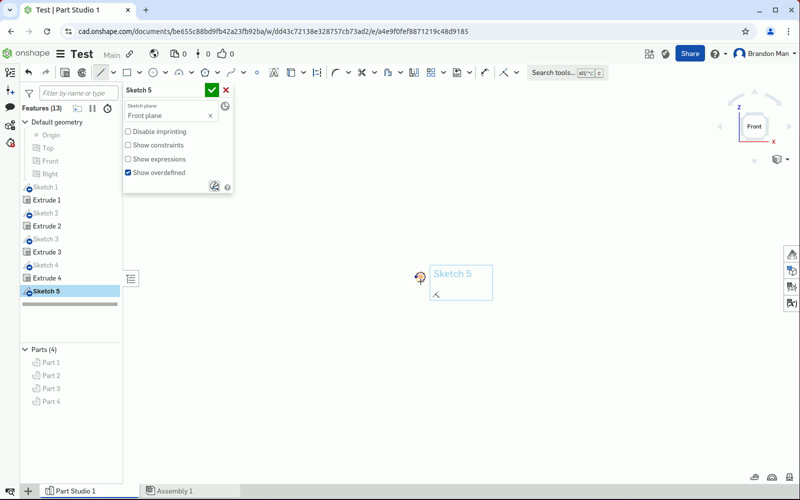
click(420, 281)
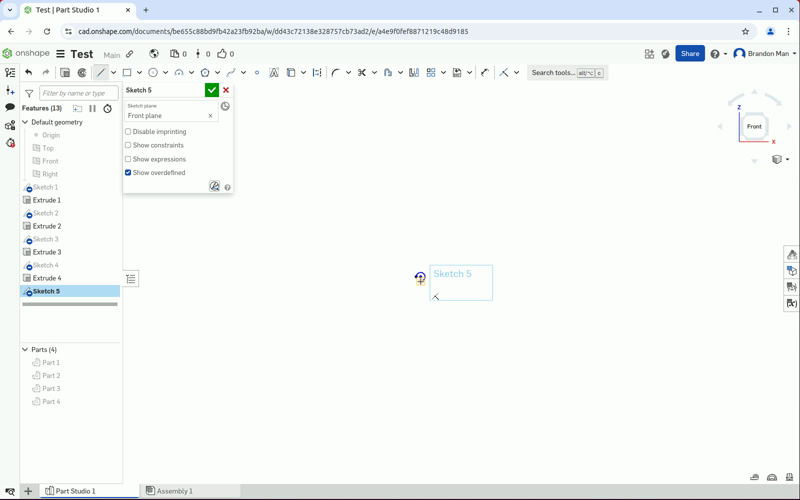
key_down(shift)
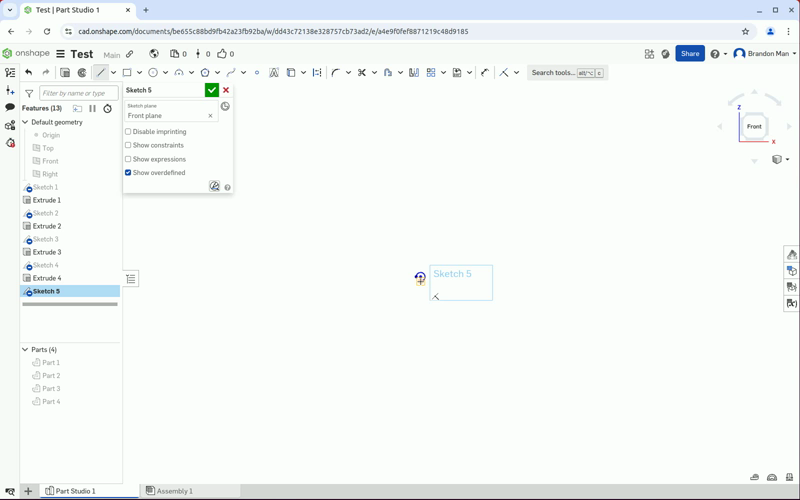
mouse_move(450, 281)
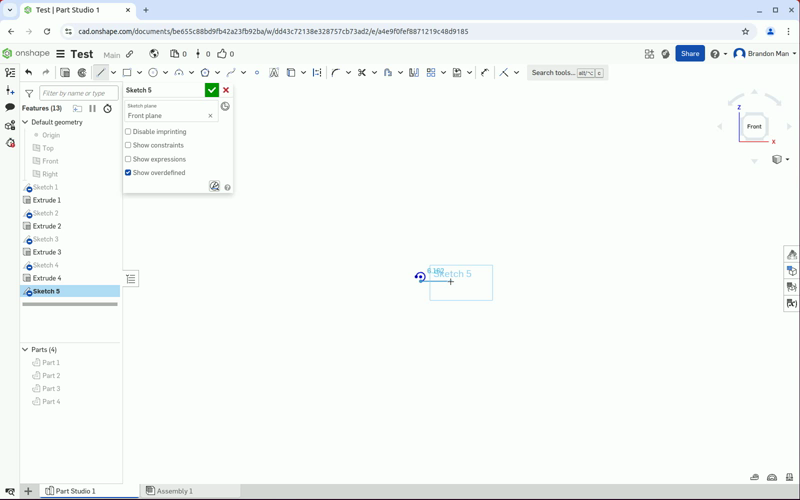
mouse_move(464, 281)
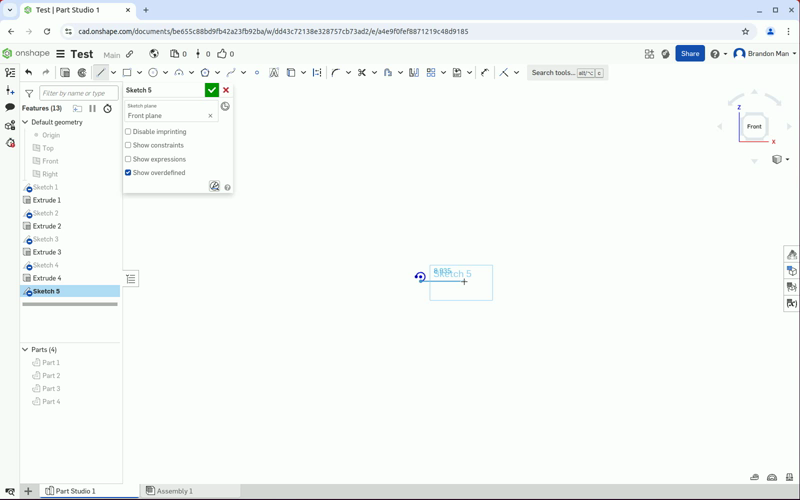
click(464, 281)
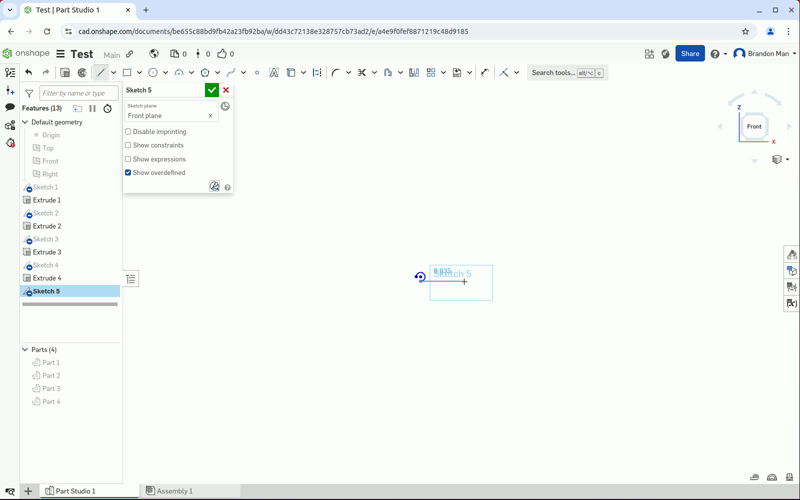
key_up(shift)
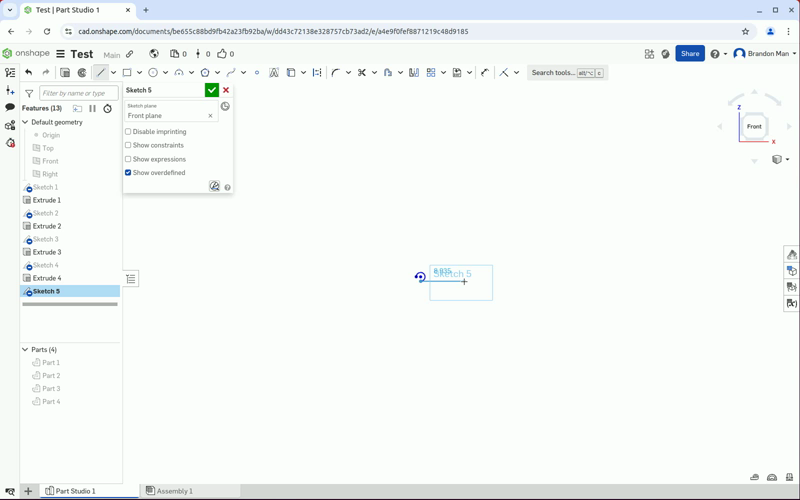
key(esc)
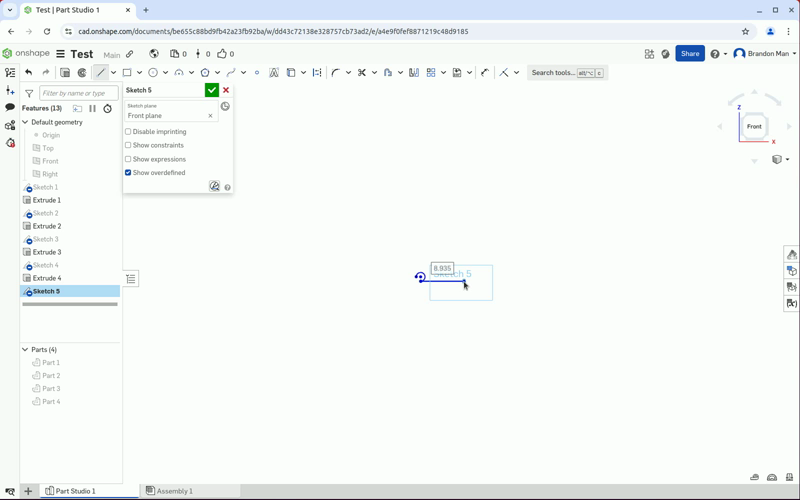
key(a)
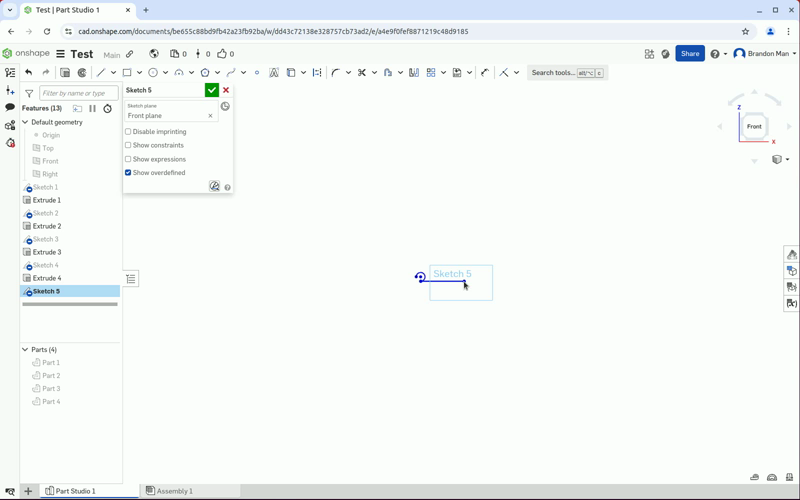
mouse_move(464, 281)
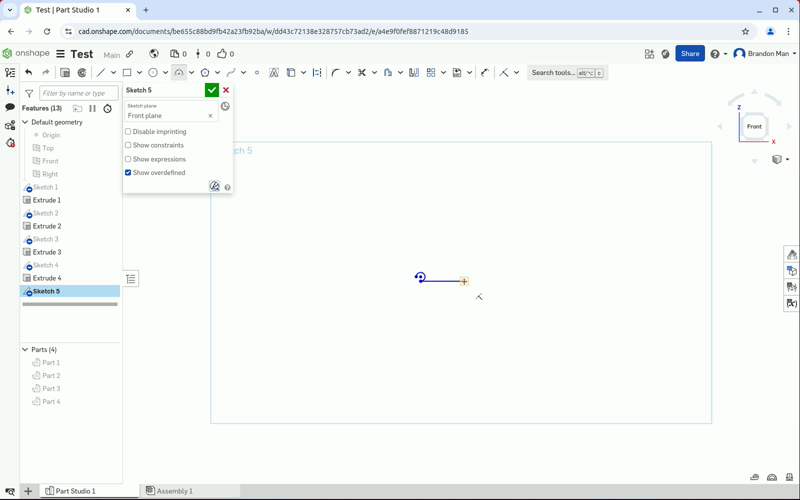
click(464, 281)
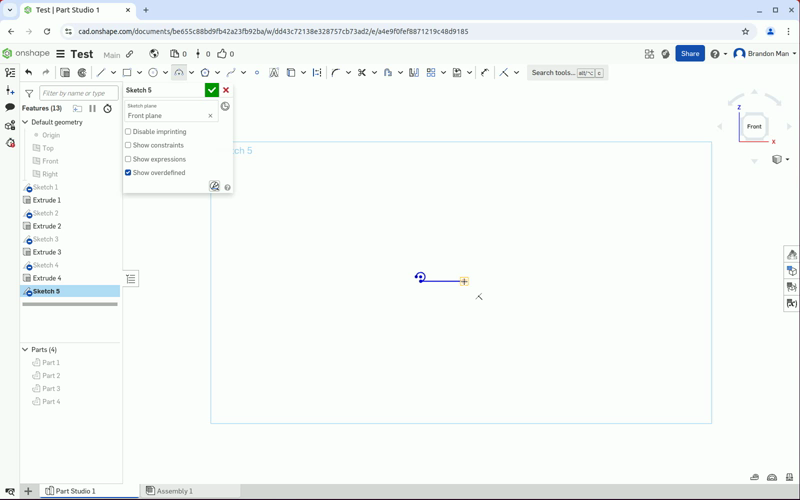
key_down(shift)
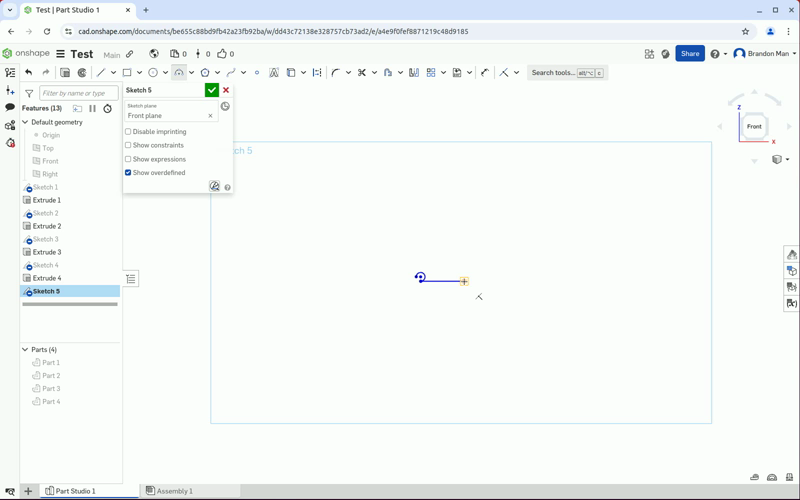
mouse_move(468, 276)
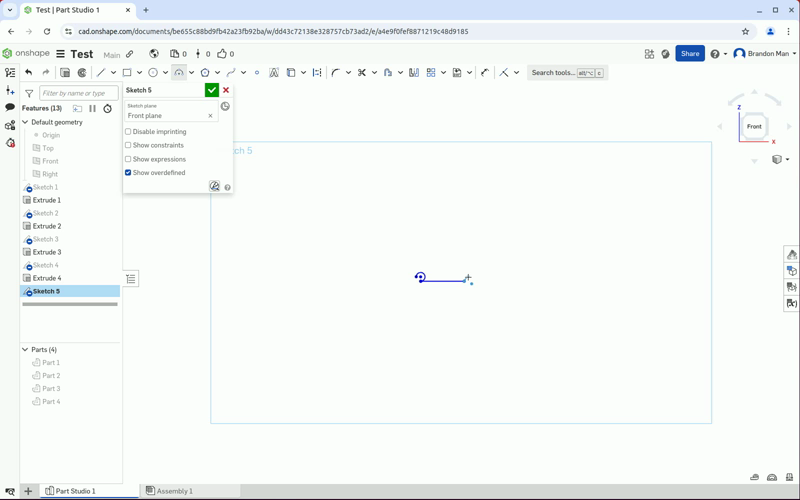
scroll(6)
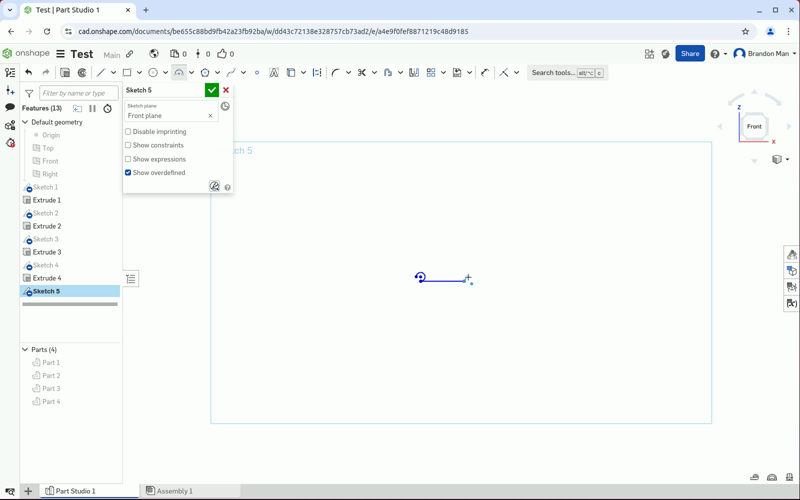
scroll(6)
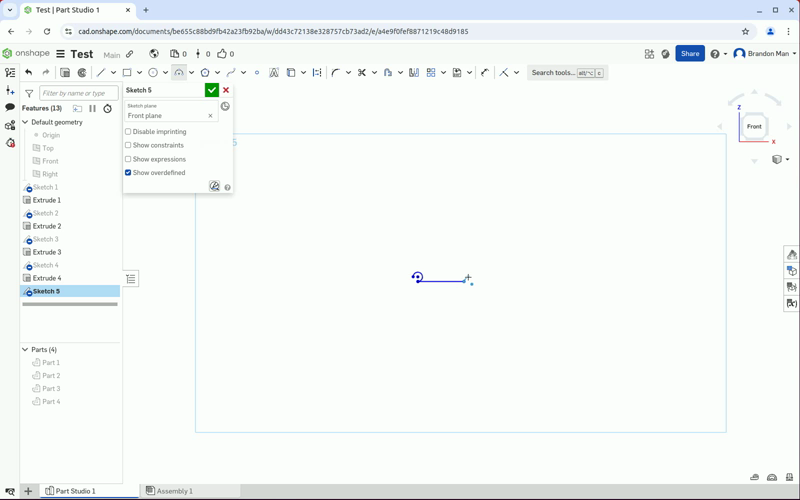
scroll(6)
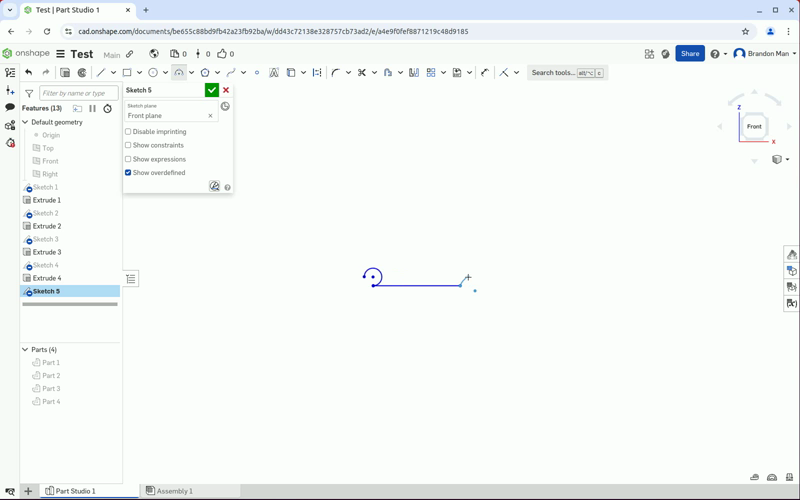
scroll(6)
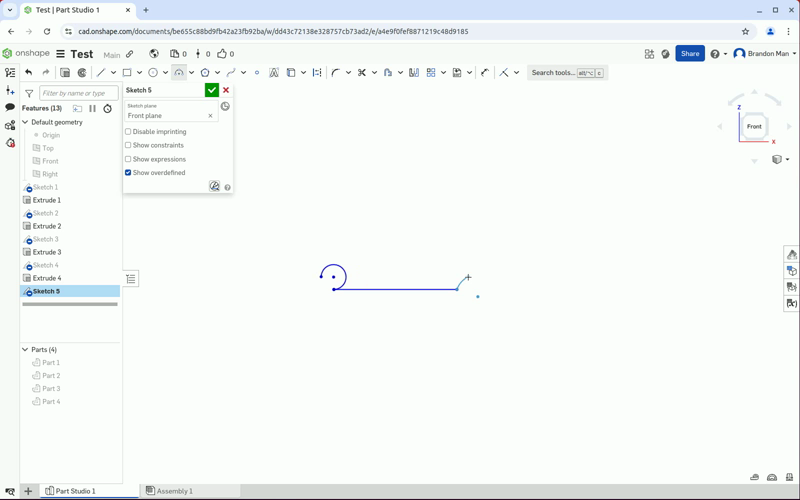
scroll(6)
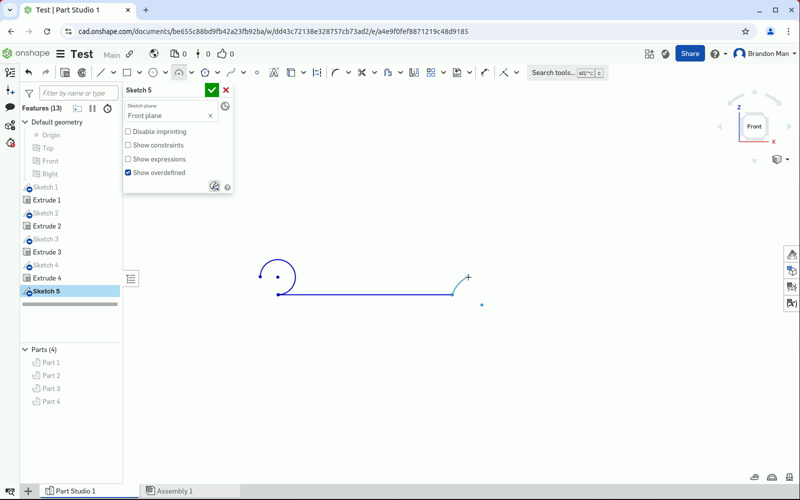
scroll(6)
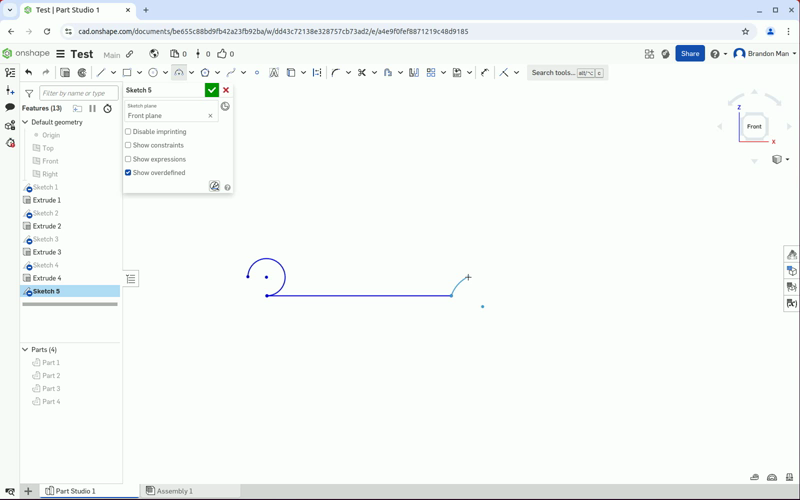
scroll(6)
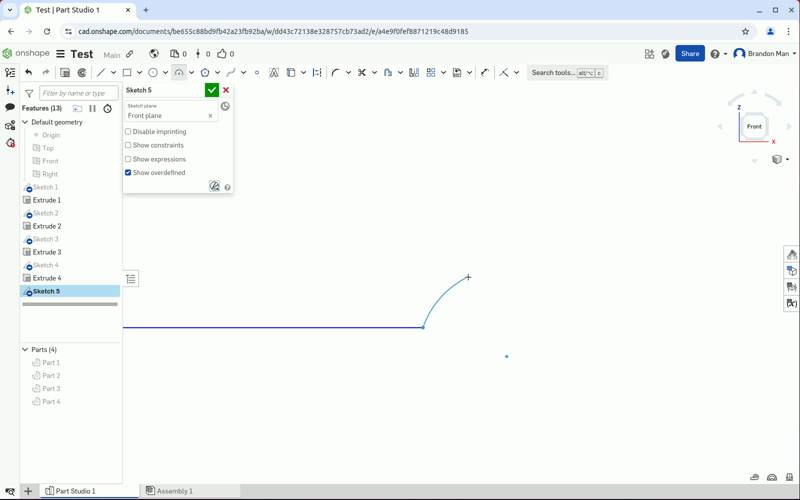
click(468, 276)
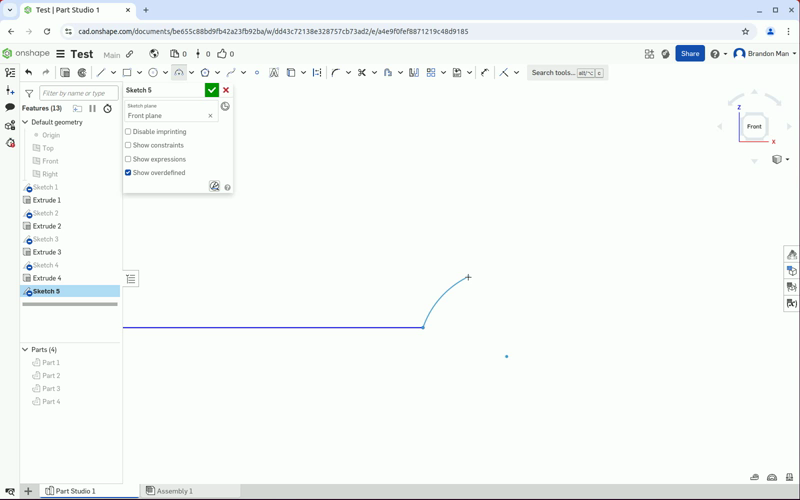
scroll(-6)
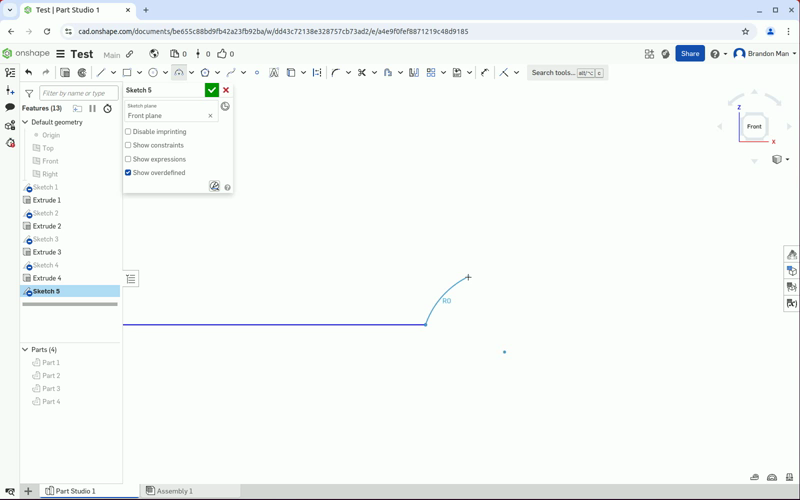
scroll(-6)
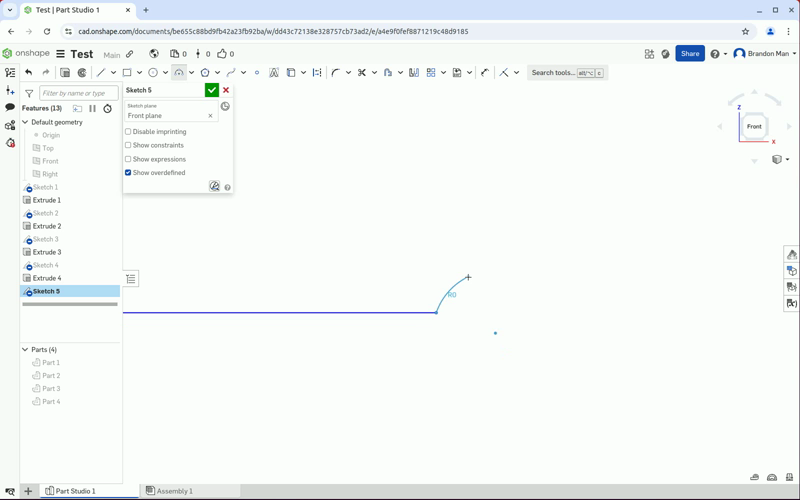
scroll(-6)
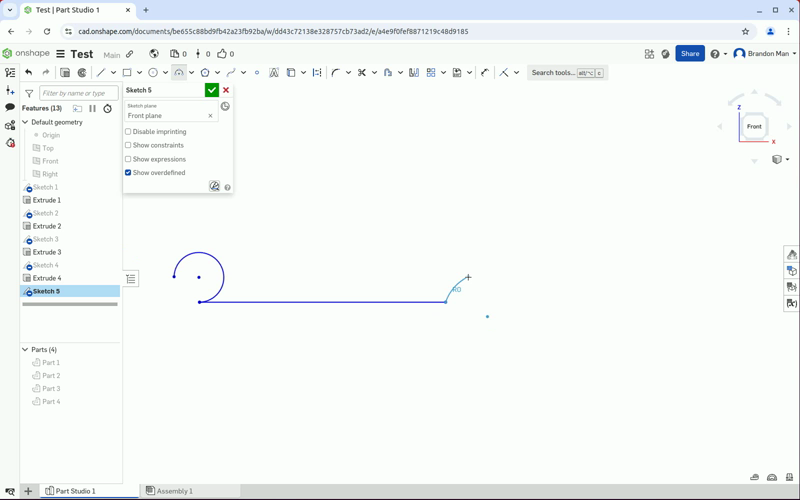
scroll(-6)
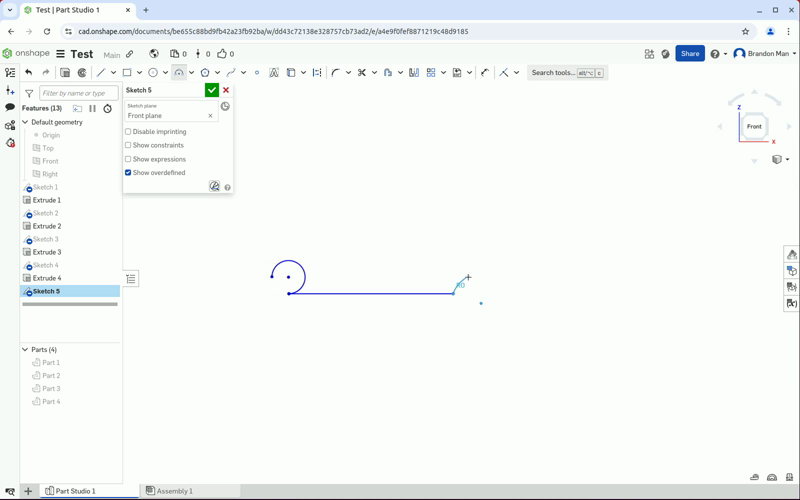
scroll(-6)
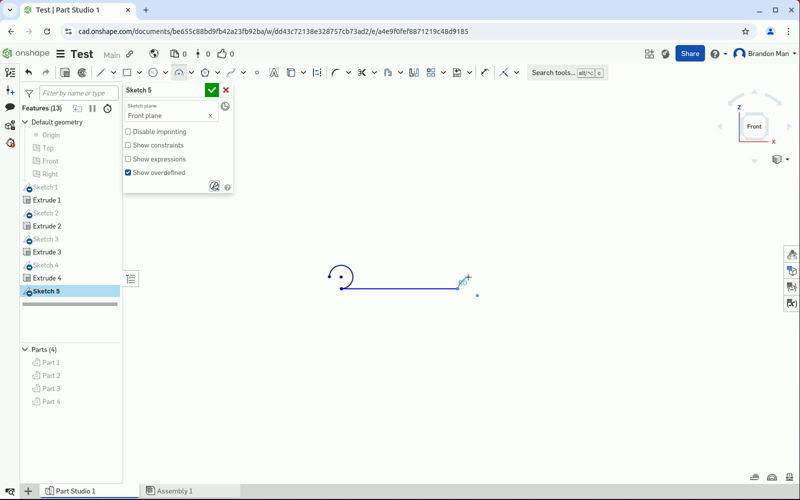
scroll(-6)
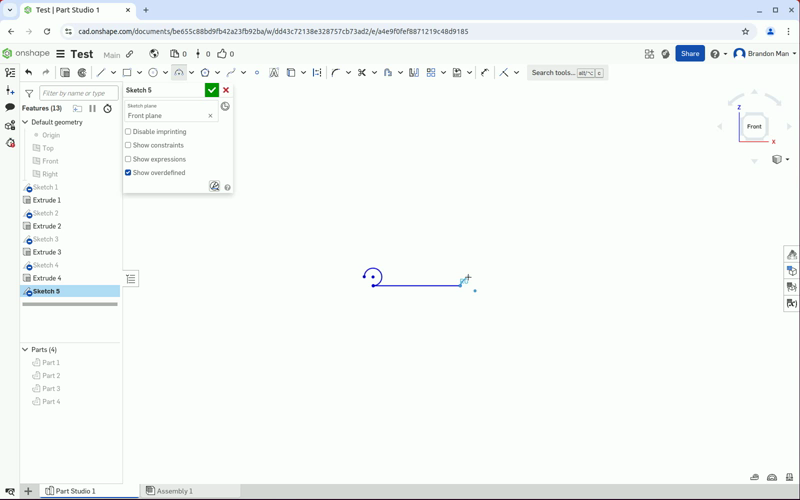
scroll(-6)
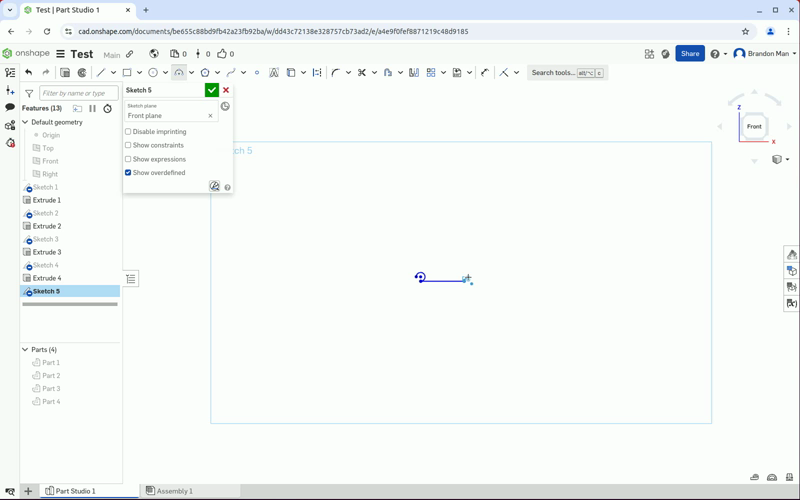
mouse_move(460, 273)
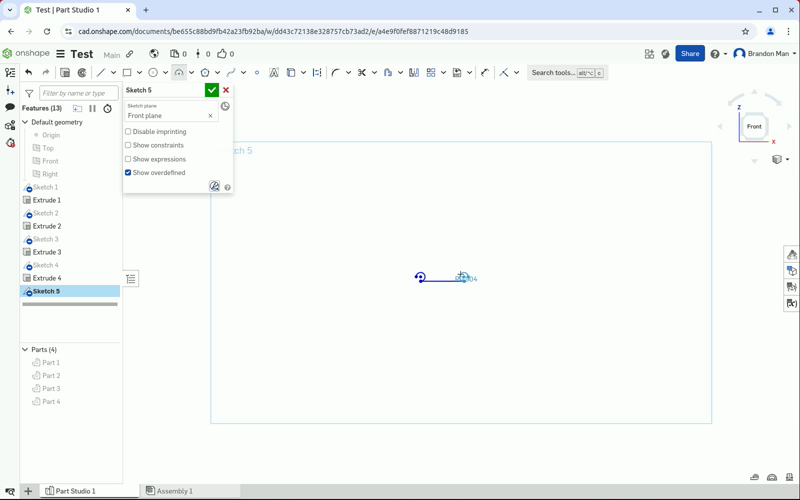
scroll(6)
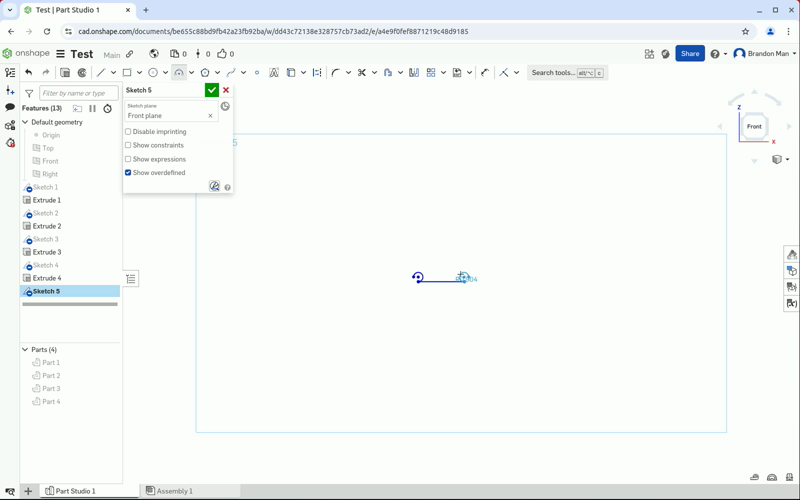
scroll(6)
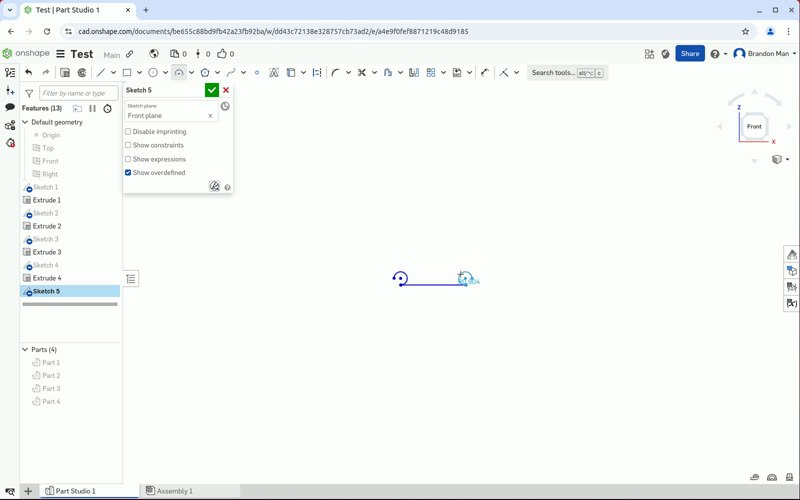
scroll(6)
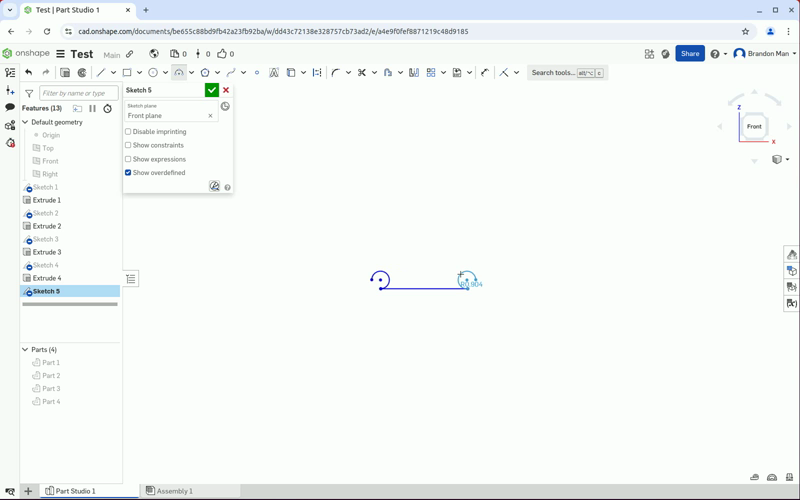
scroll(6)
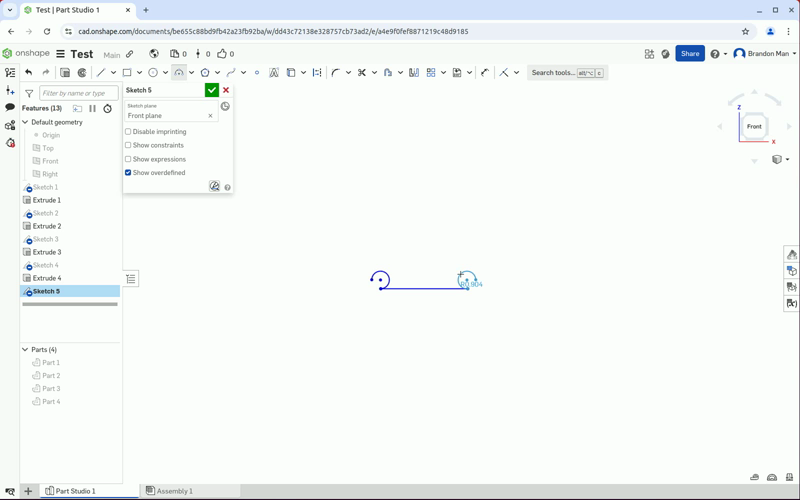
scroll(6)
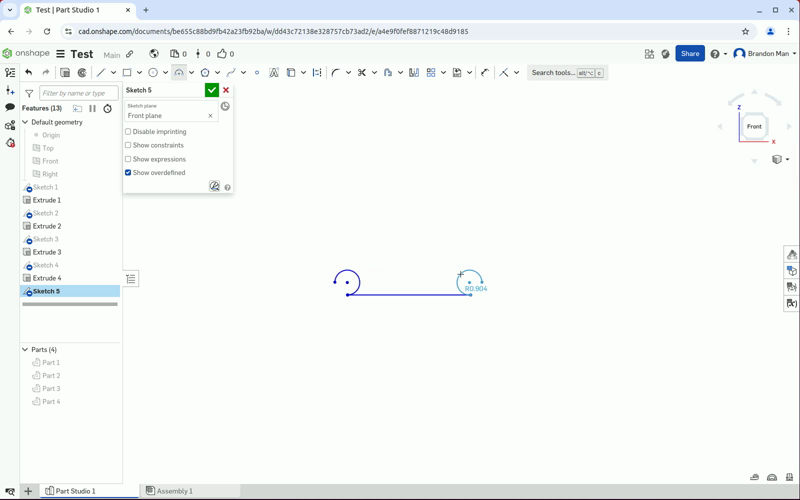
scroll(6)
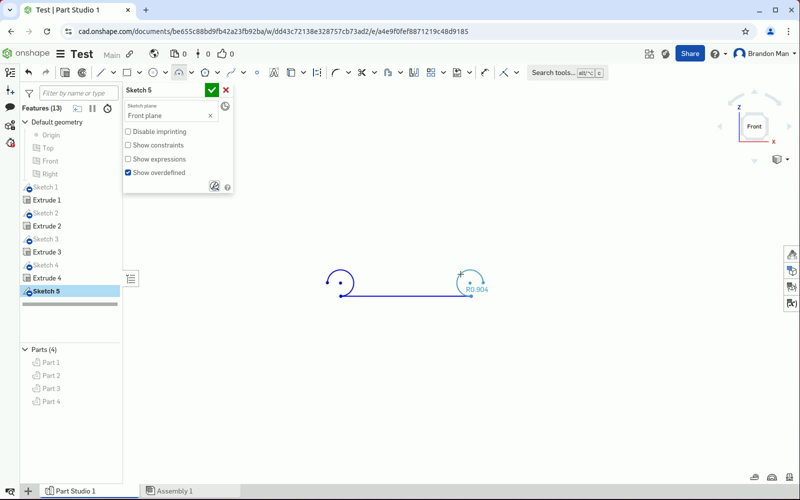
scroll(6)
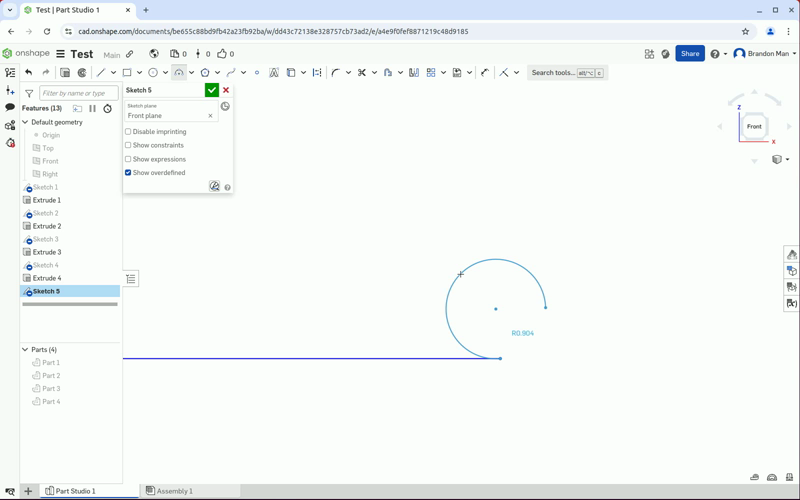
click(460, 273)
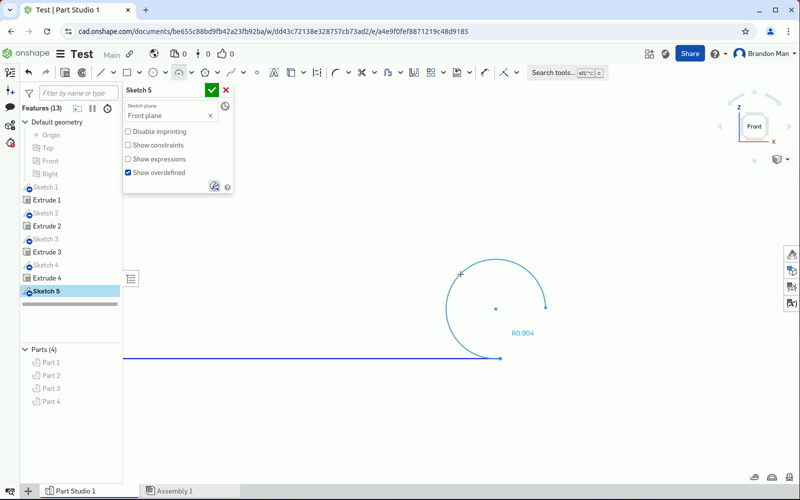
scroll(-6)
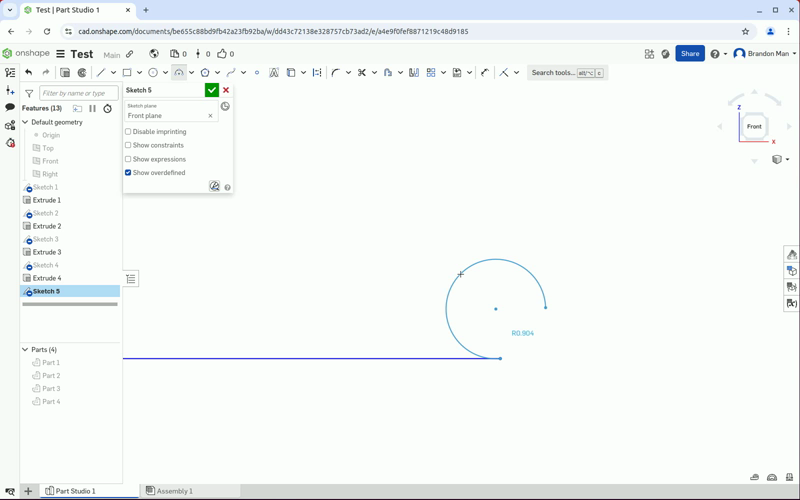
scroll(-6)
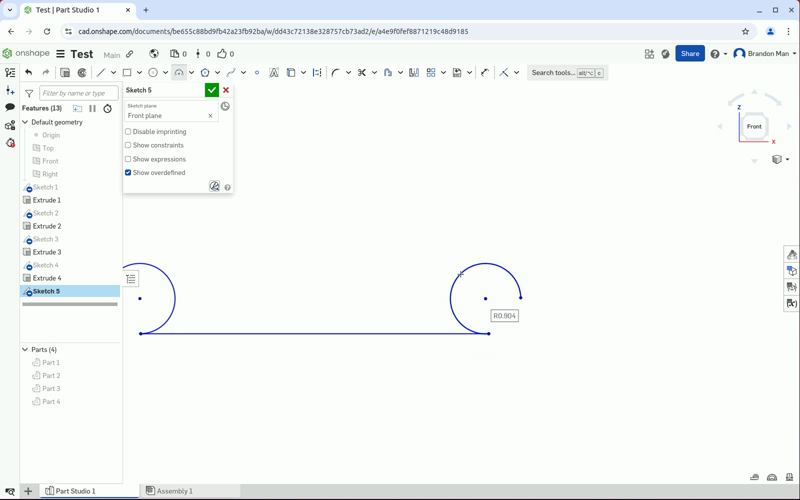
scroll(-6)
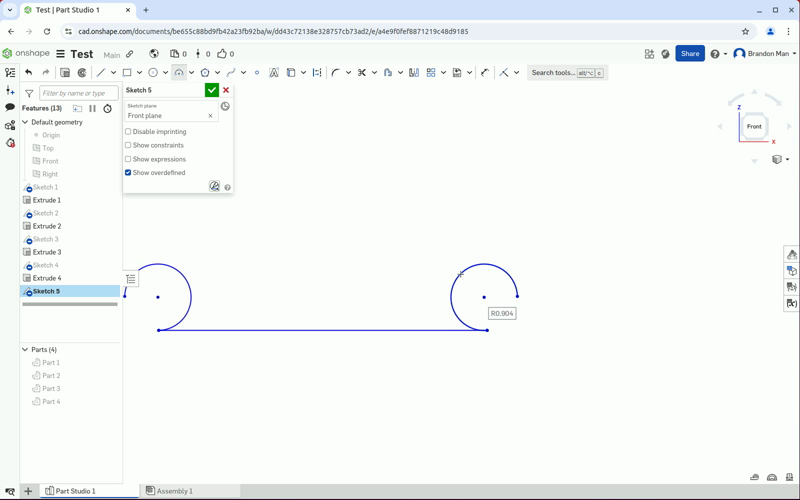
scroll(-6)
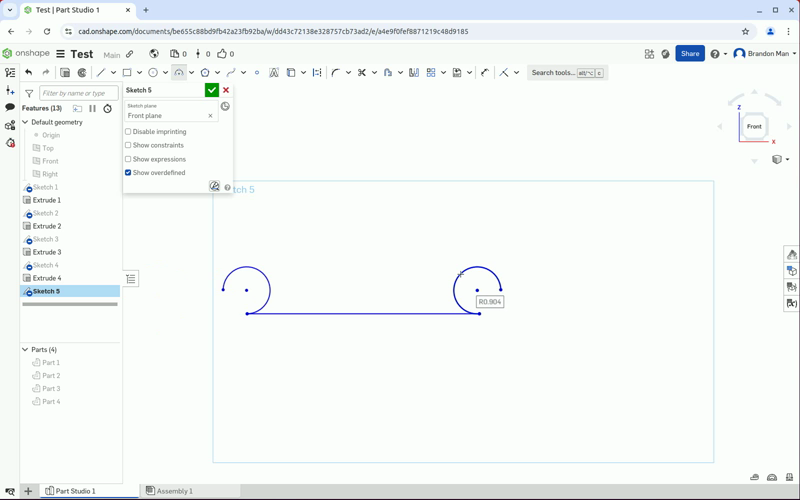
scroll(-6)
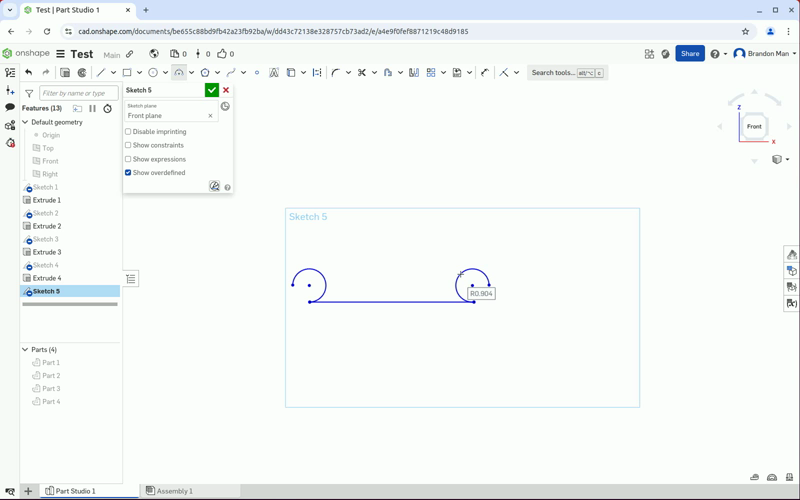
scroll(-6)
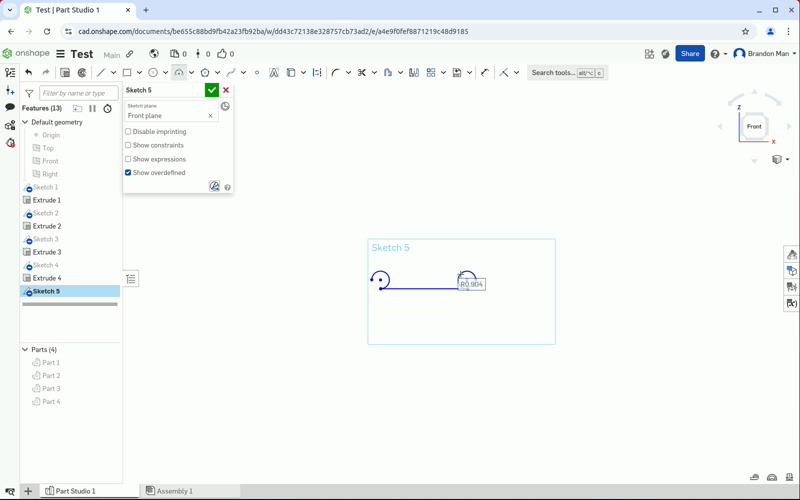
scroll(-6)
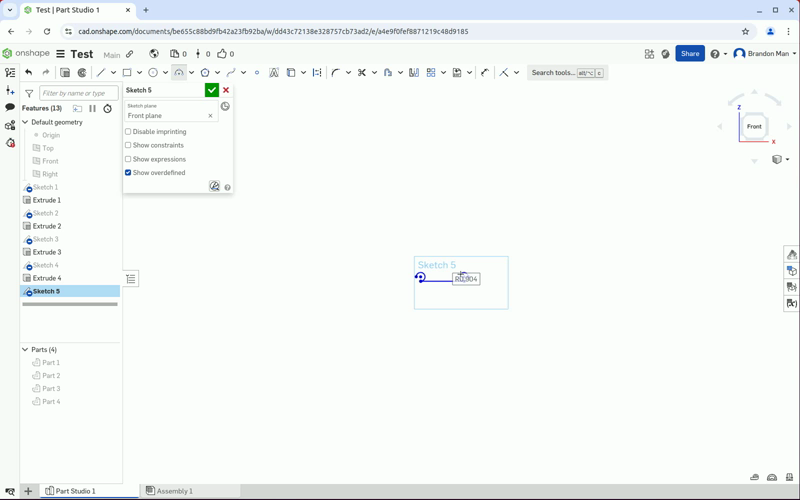
key_up(shift)
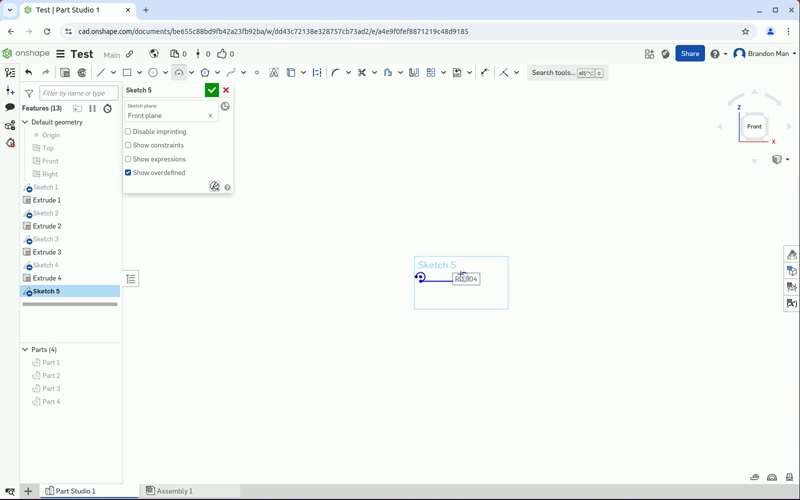
key(esc)
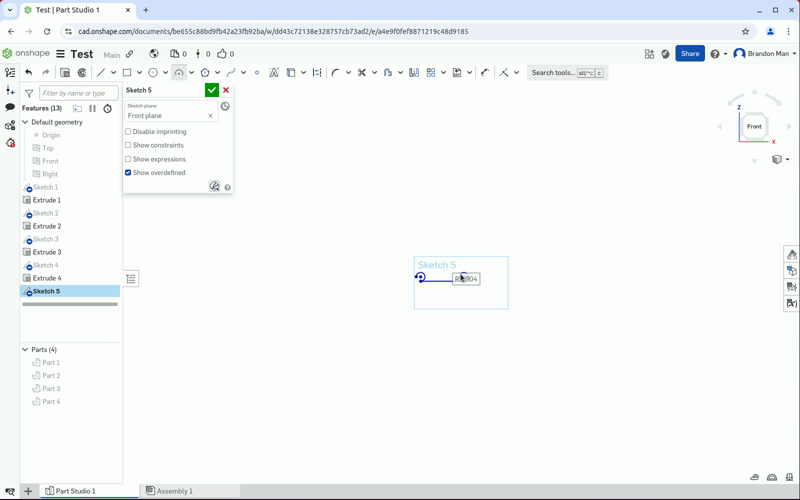
key(l)
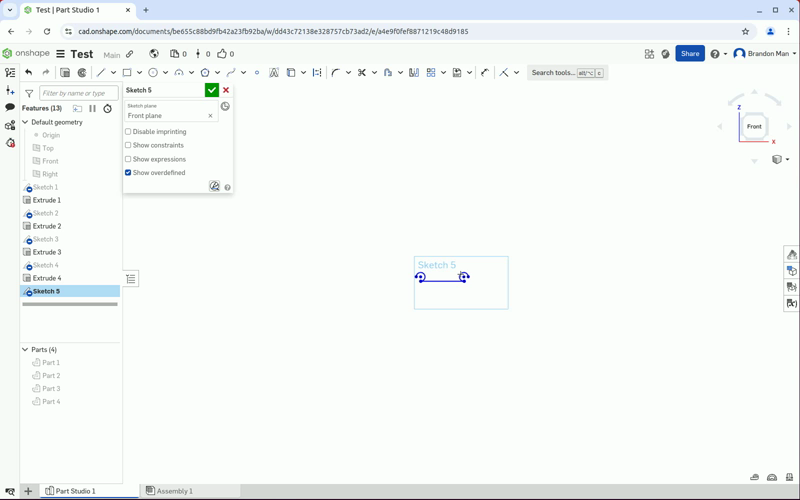
mouse_move(468, 276)
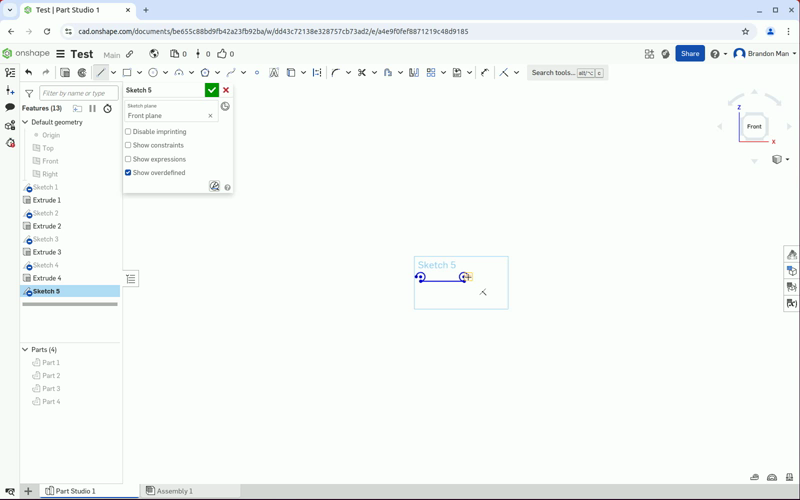
scroll(6)
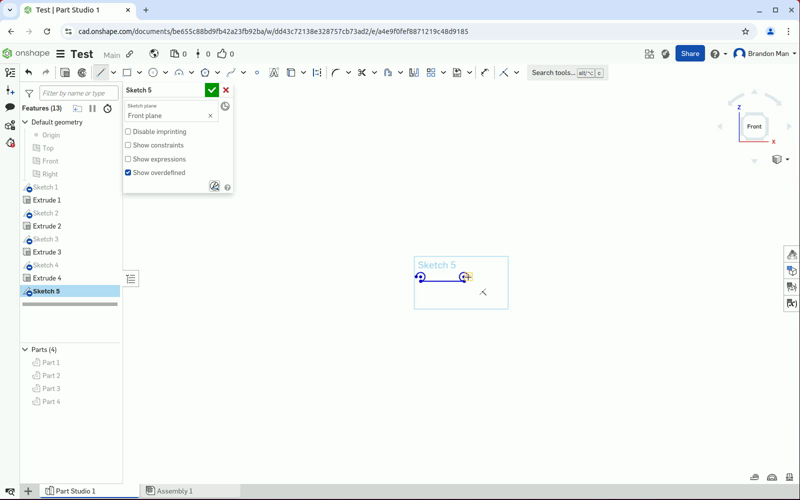
scroll(6)
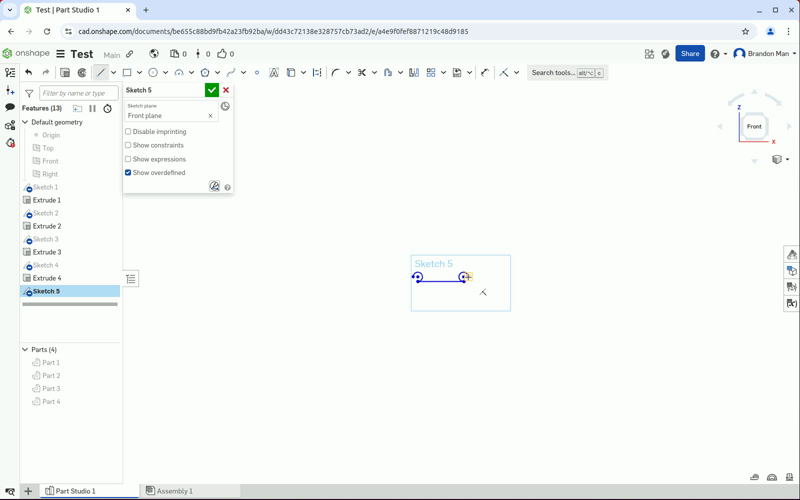
scroll(6)
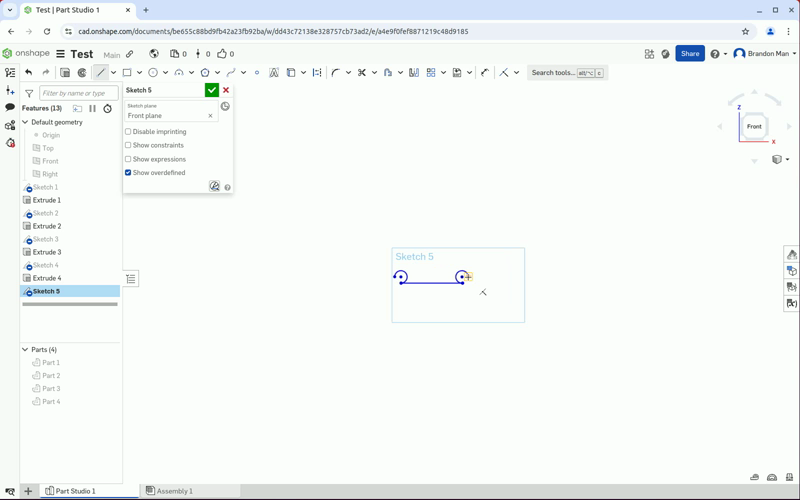
scroll(6)
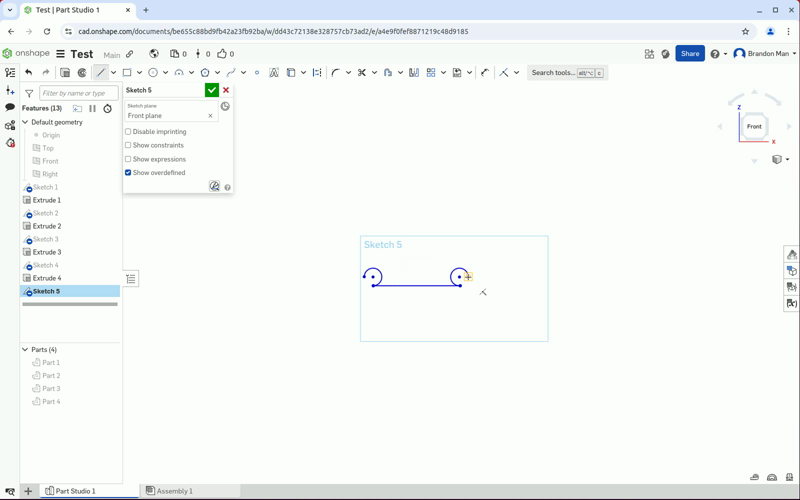
scroll(6)
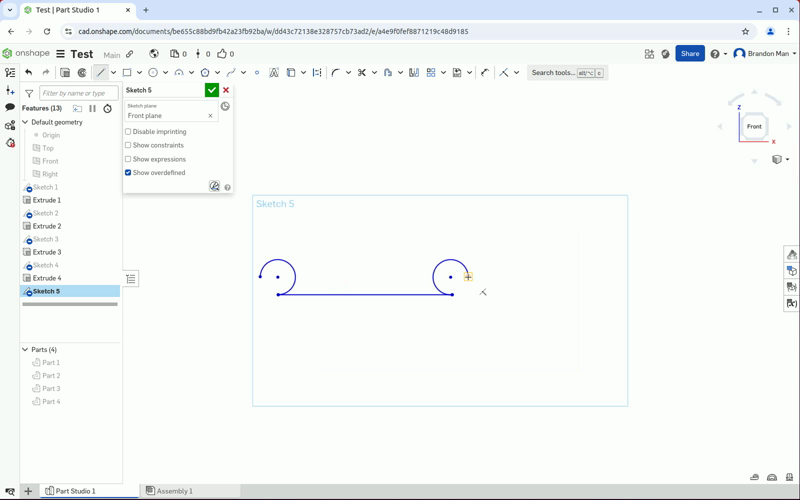
scroll(6)
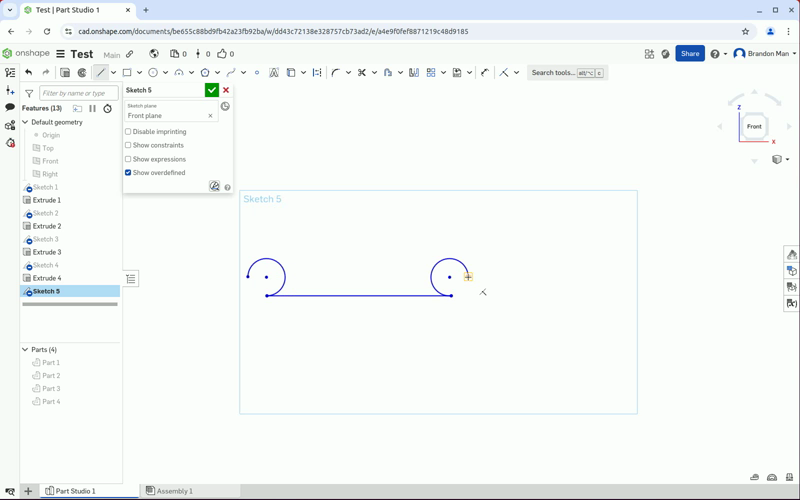
scroll(6)
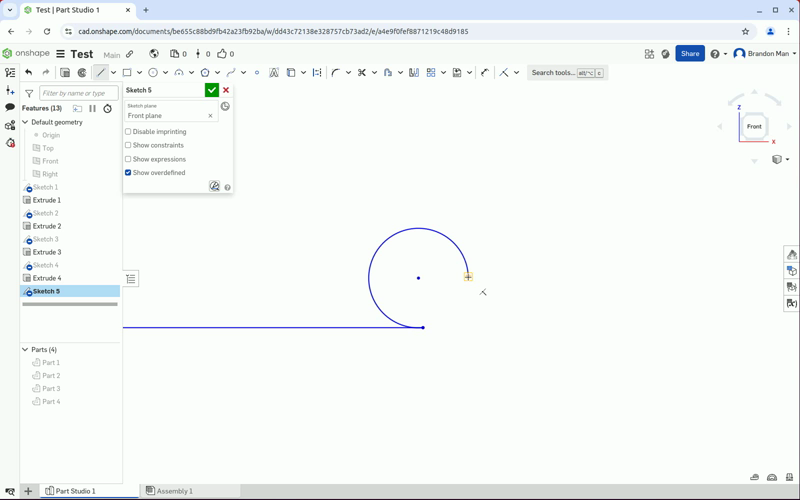
click(468, 276)
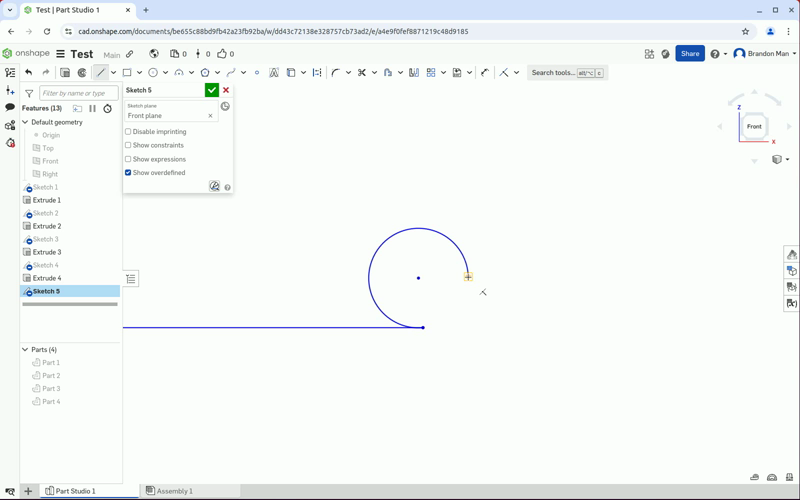
scroll(-6)
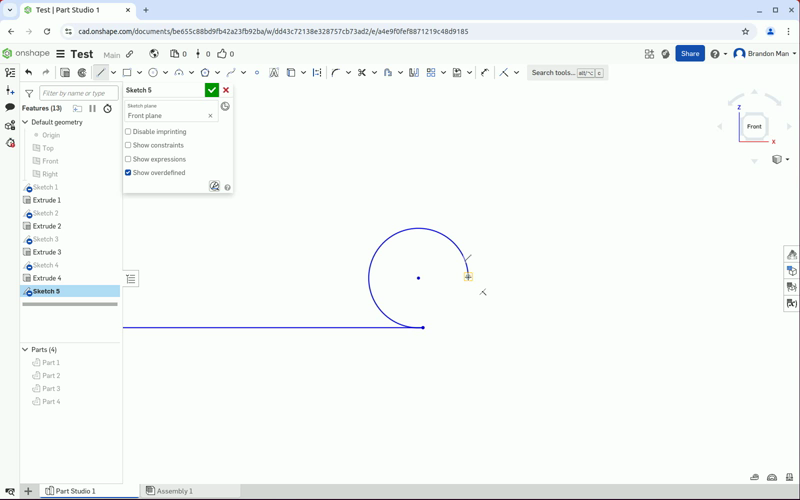
scroll(-6)
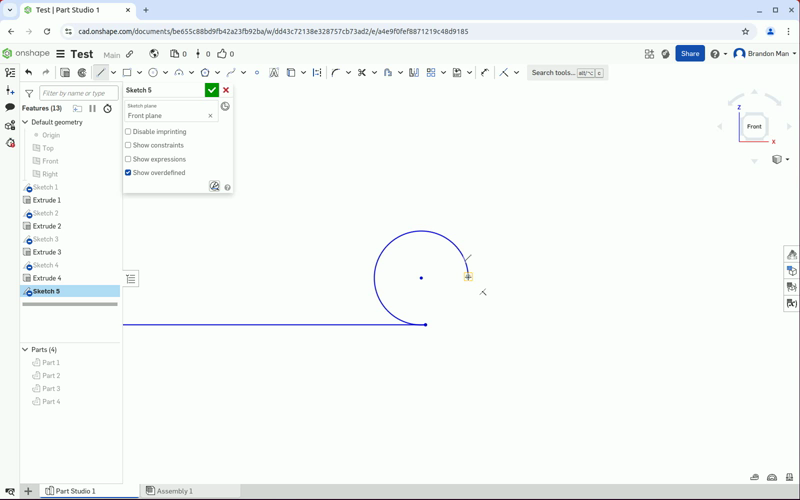
scroll(-6)
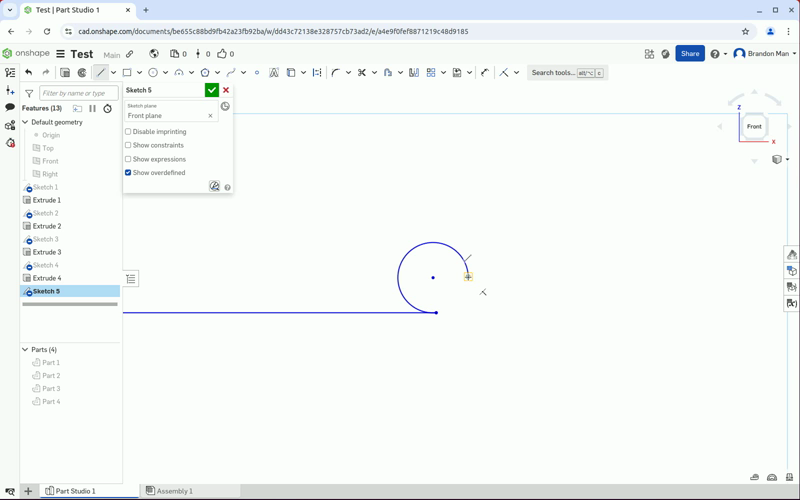
scroll(-6)
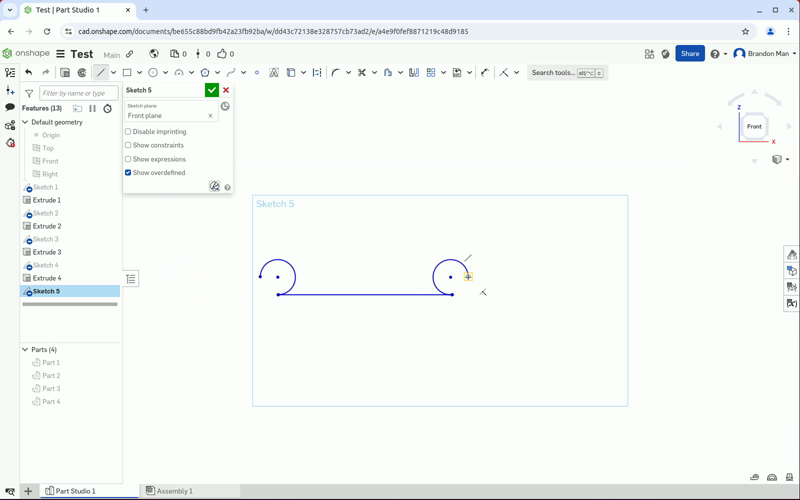
scroll(-6)
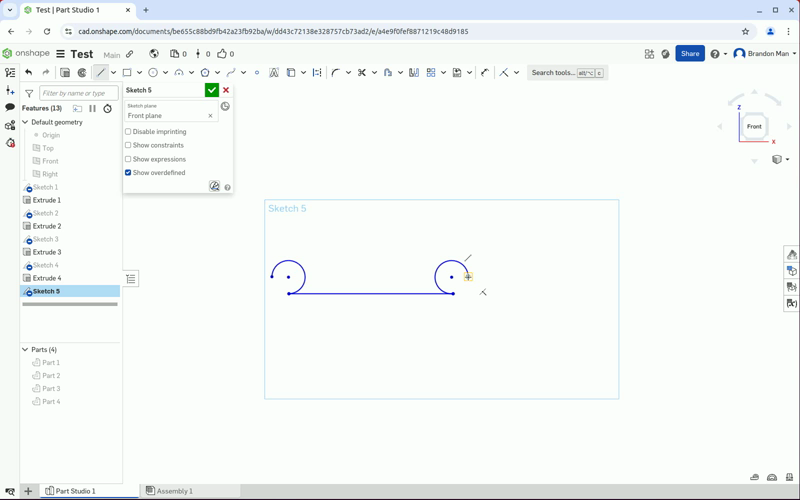
scroll(-6)
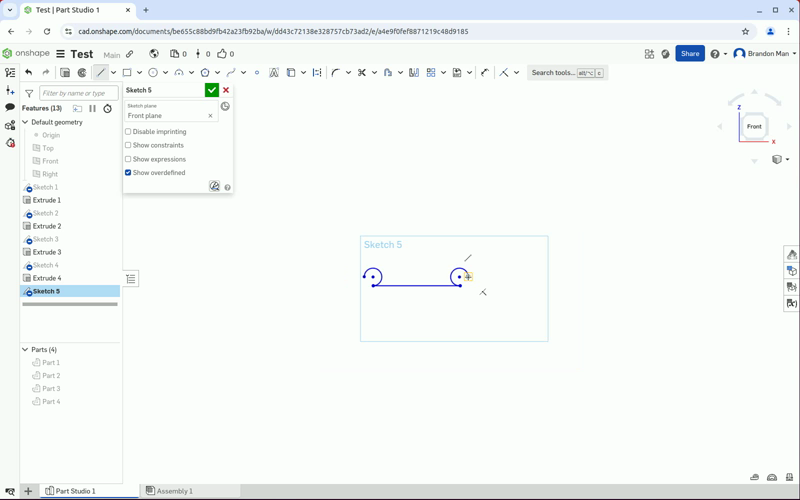
scroll(-6)
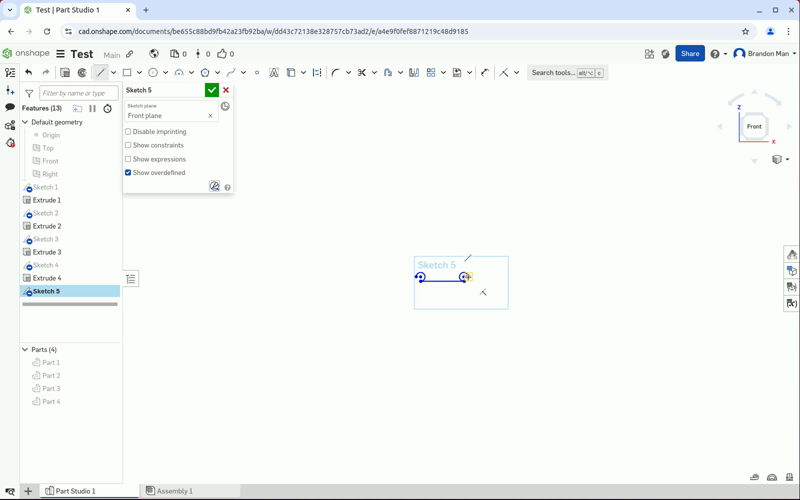
key_down(shift)
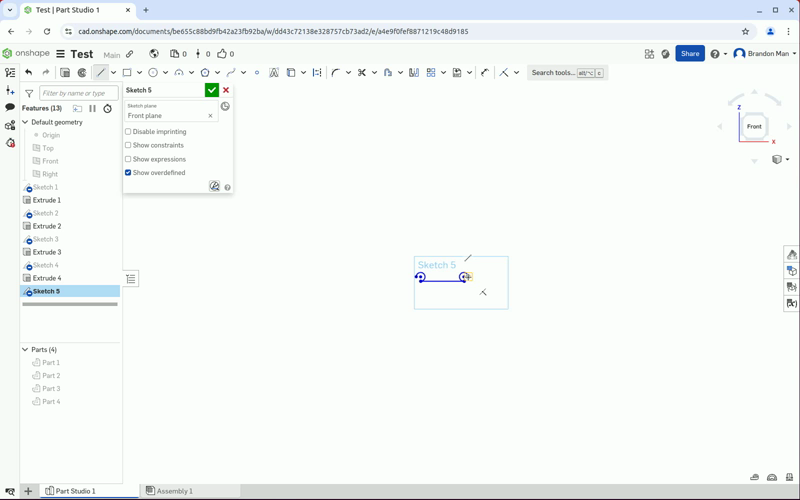
mouse_move(498, 276)
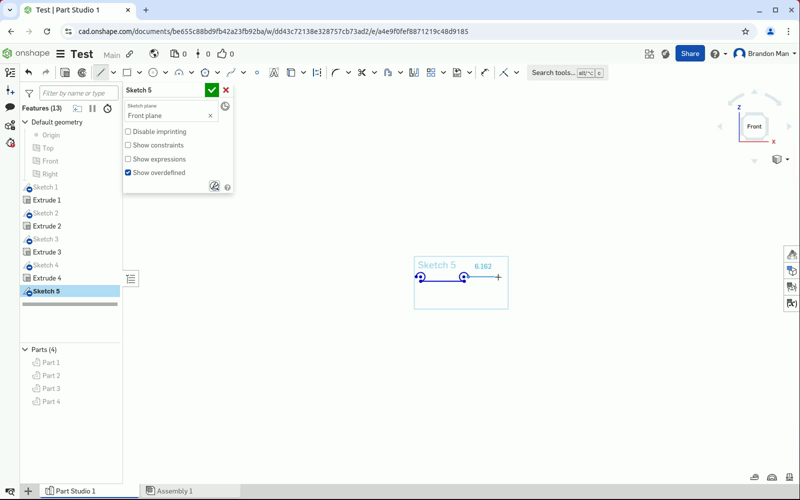
mouse_move(468, 257)
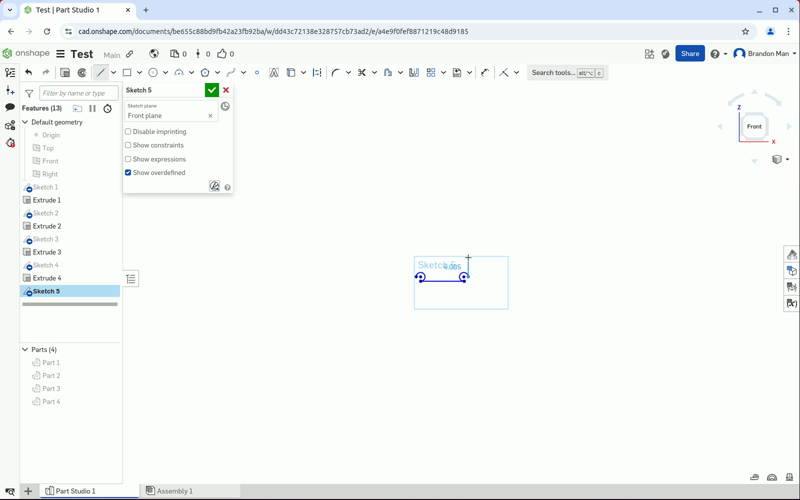
click(468, 257)
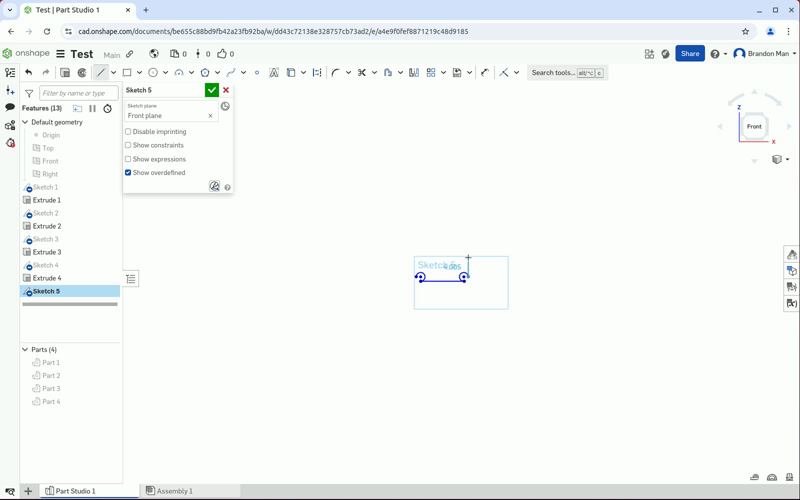
key_up(shift)
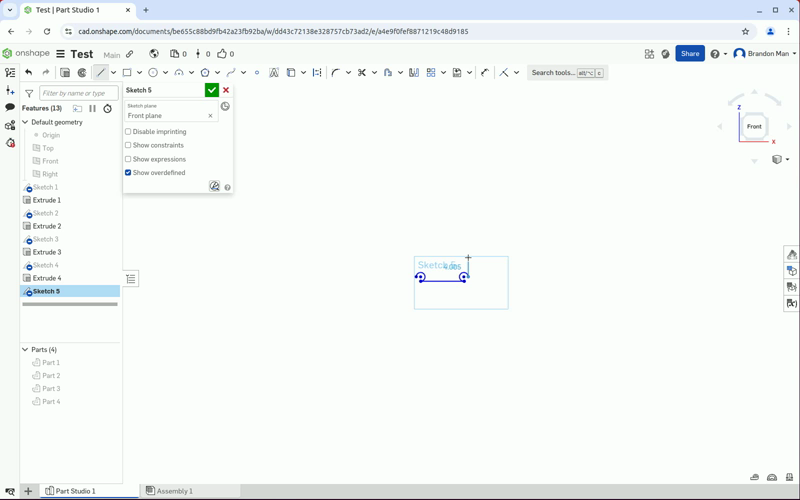
key(esc)
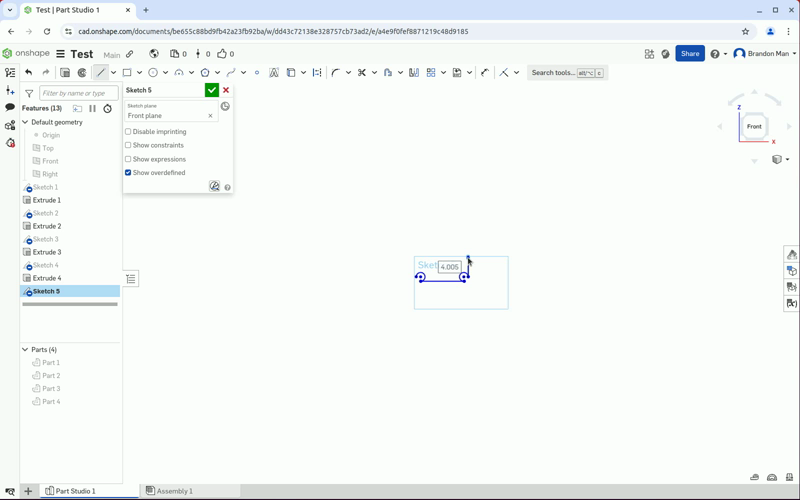
key(a)
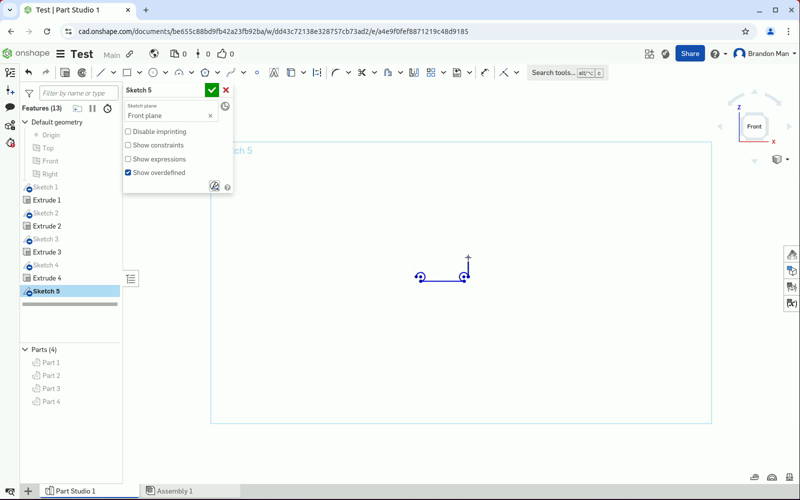
mouse_move(468, 257)
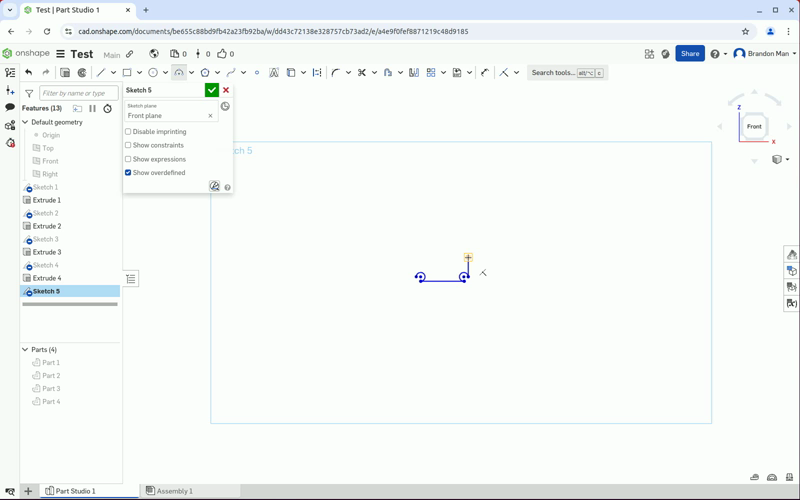
click(468, 257)
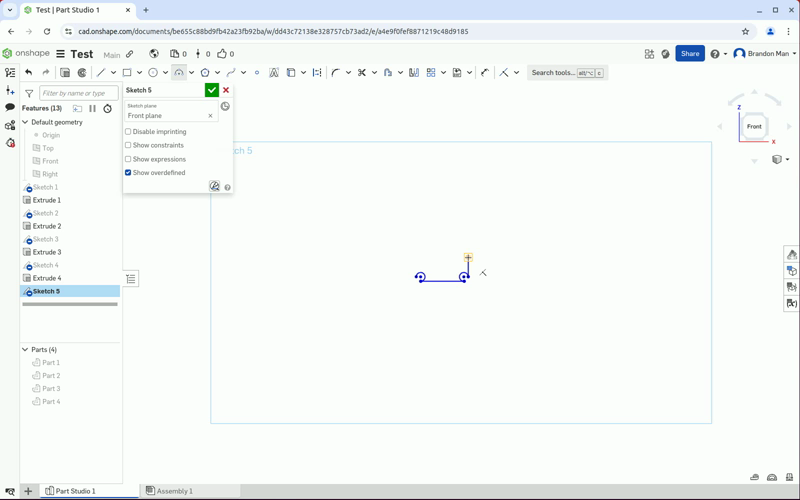
key_down(shift)
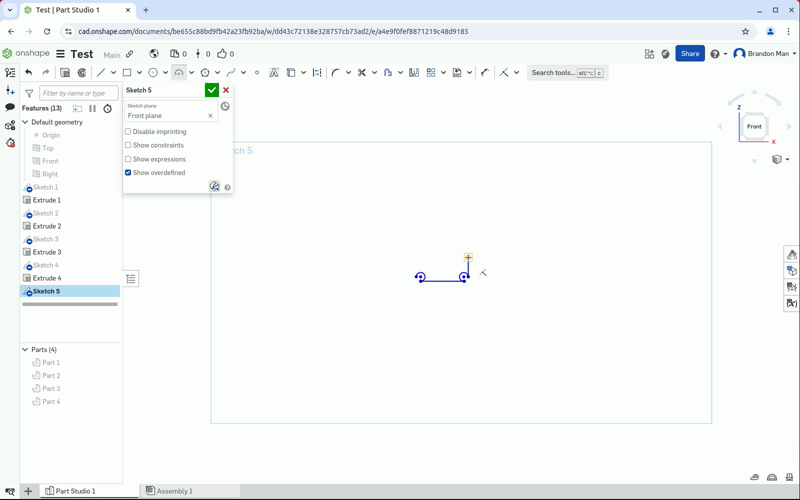
mouse_move(464, 252)
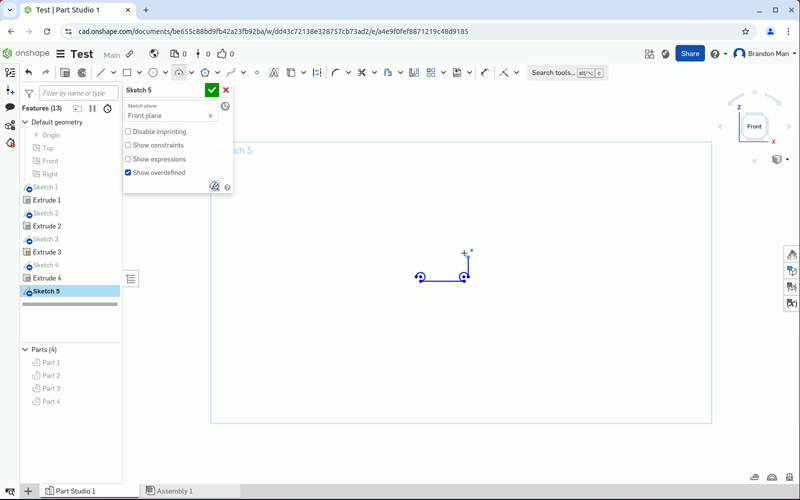
scroll(6)
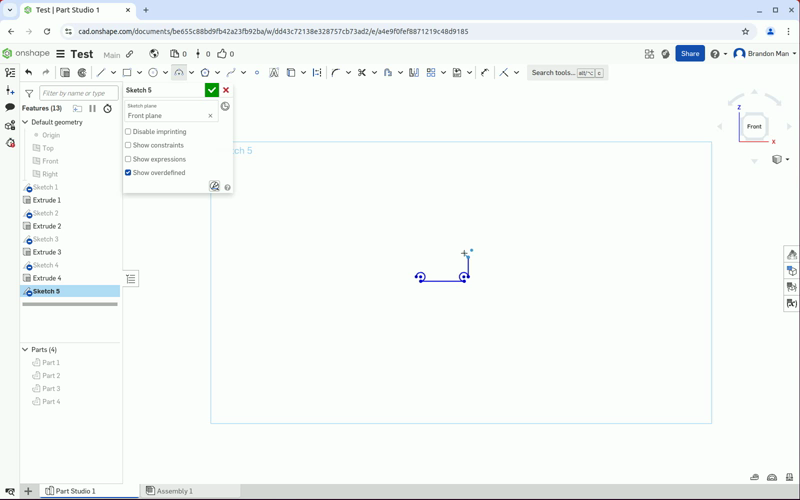
scroll(6)
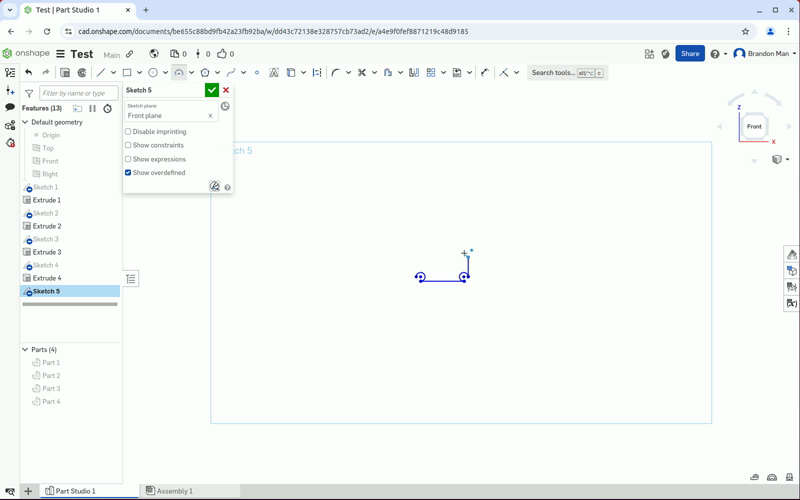
scroll(6)
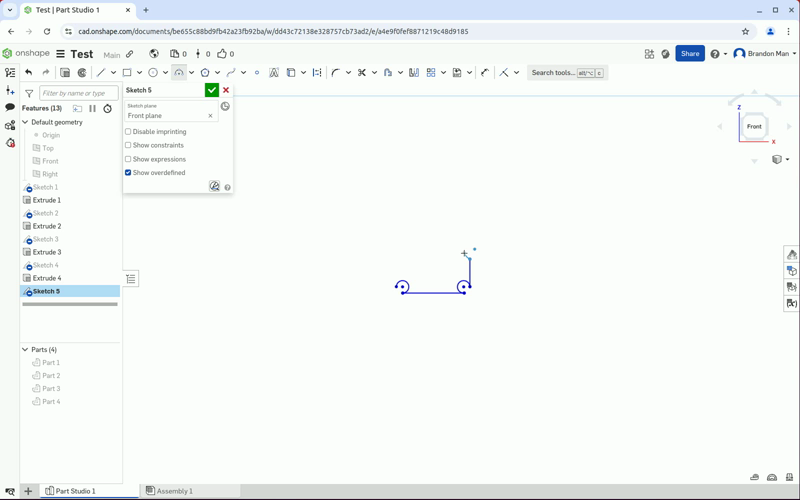
scroll(6)
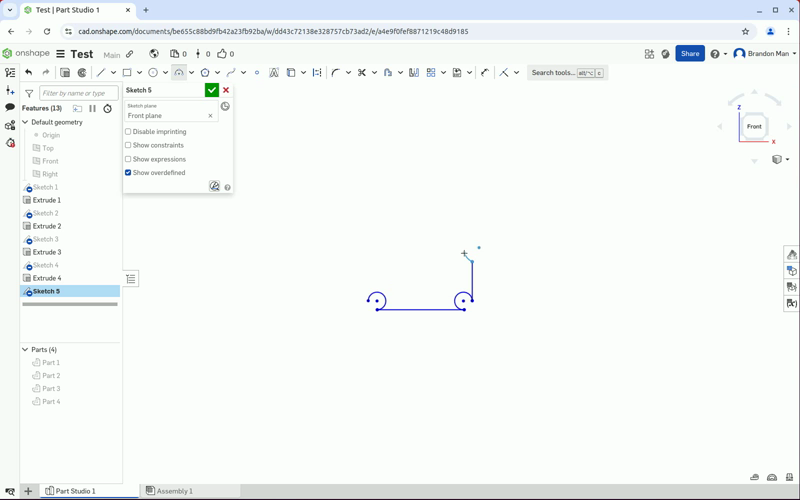
scroll(6)
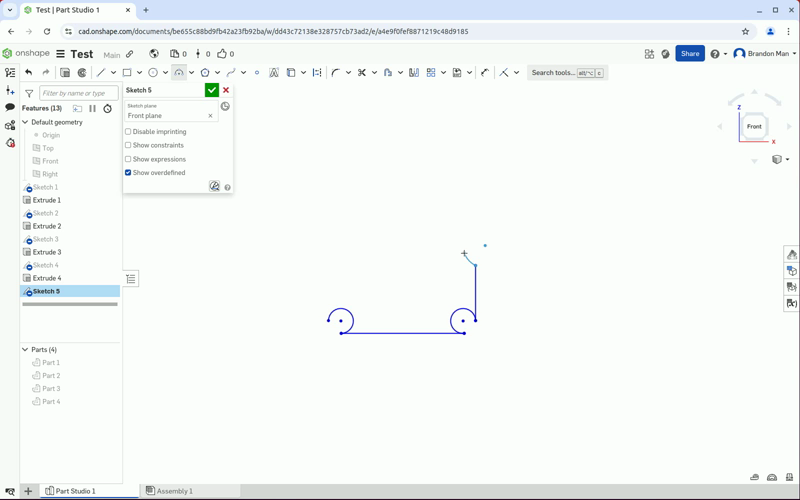
scroll(6)
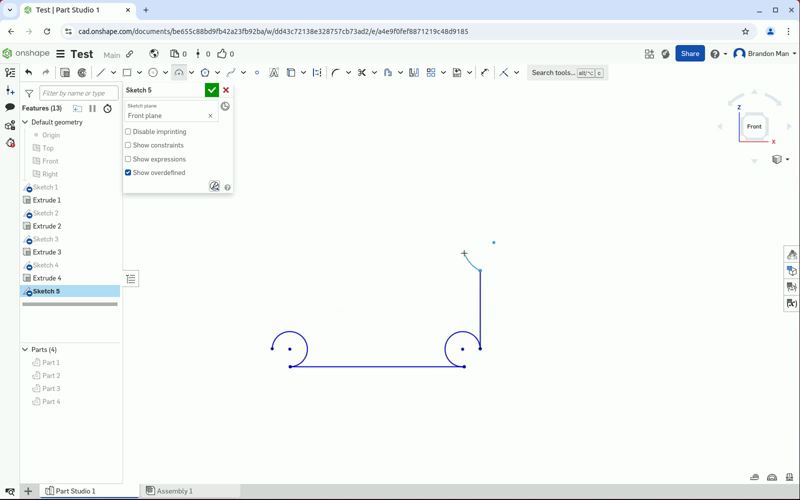
scroll(6)
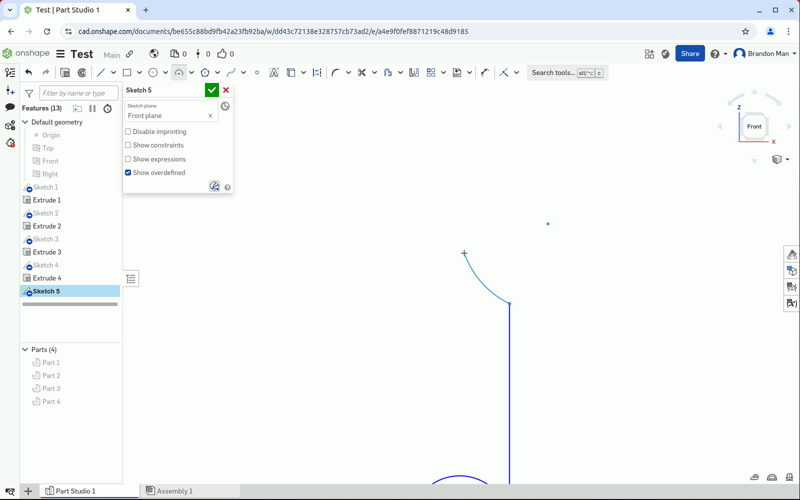
click(464, 252)
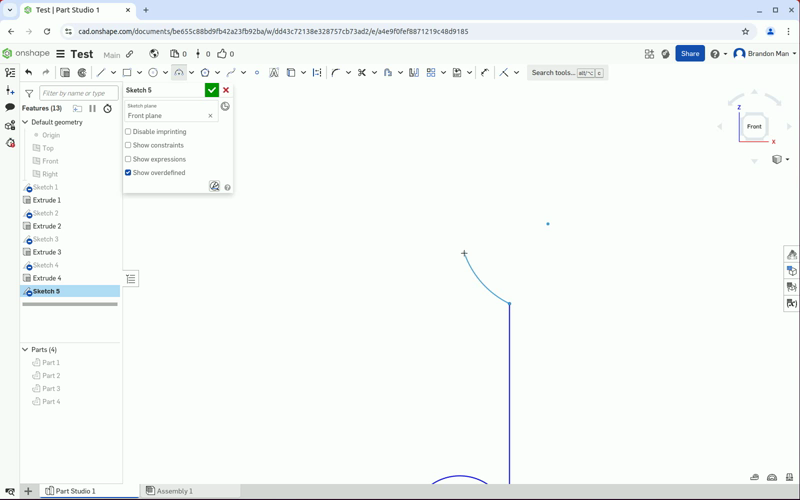
scroll(-6)
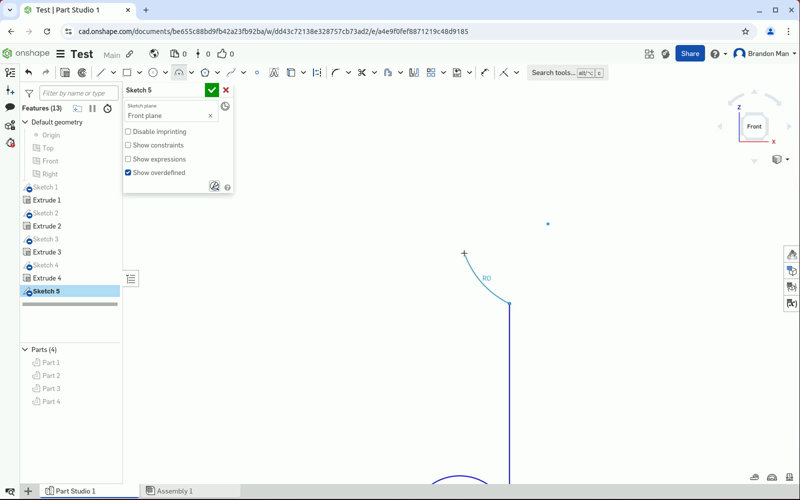
scroll(-6)
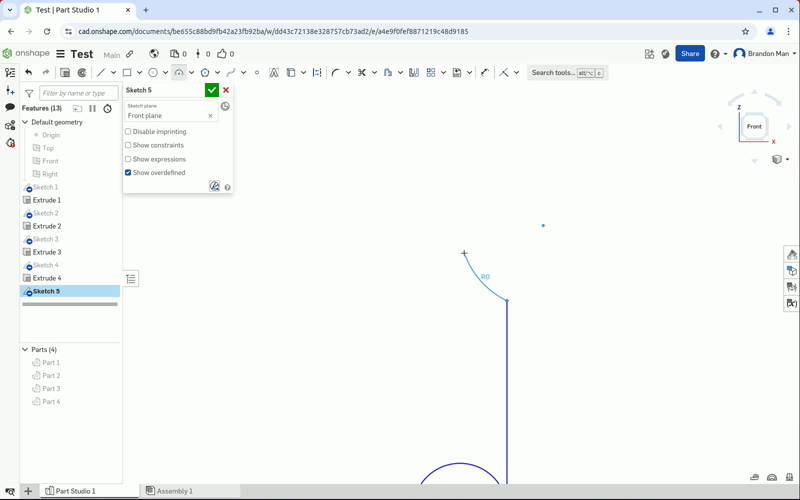
scroll(-6)
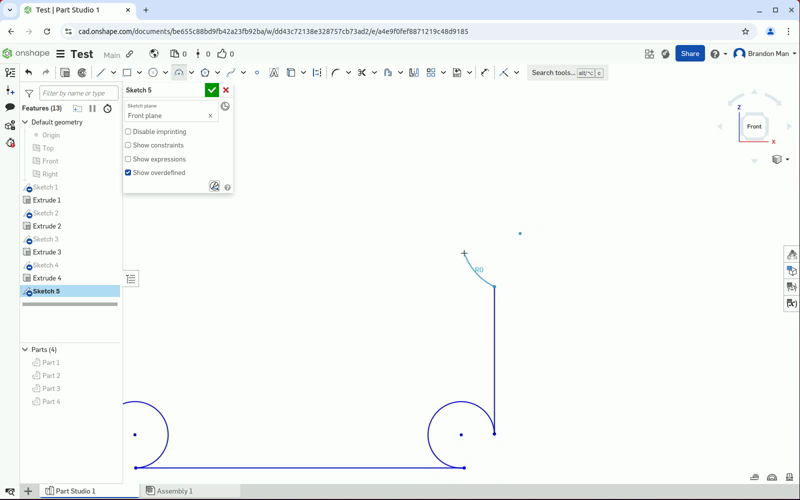
scroll(-6)
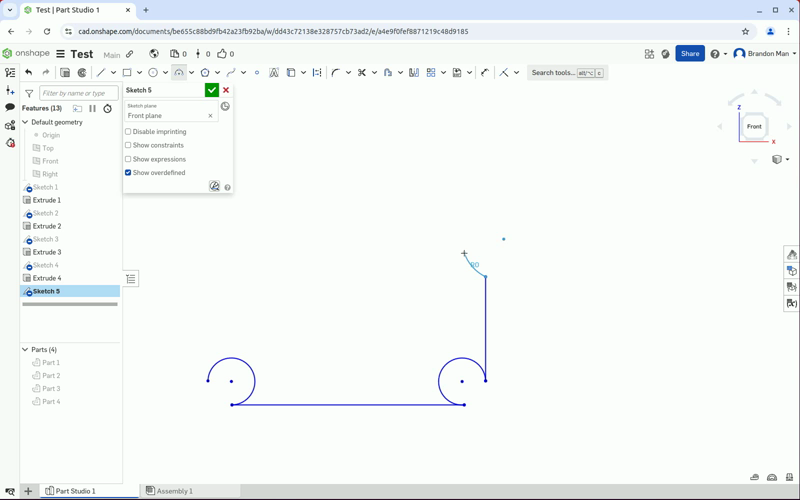
scroll(-6)
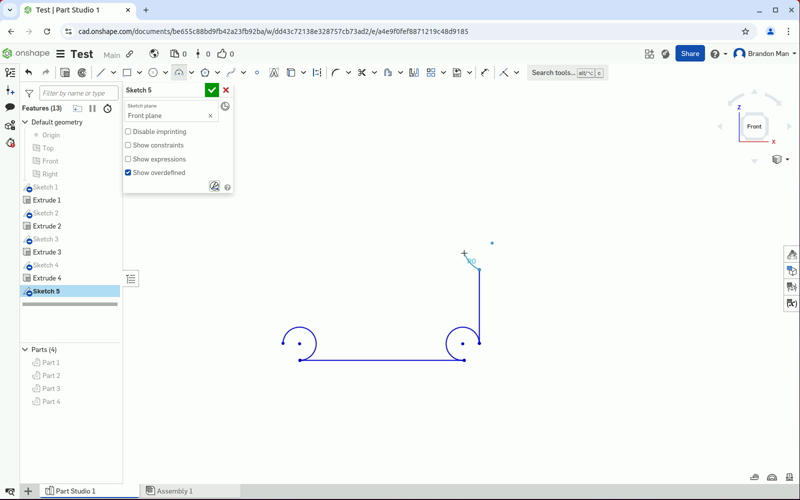
scroll(-6)
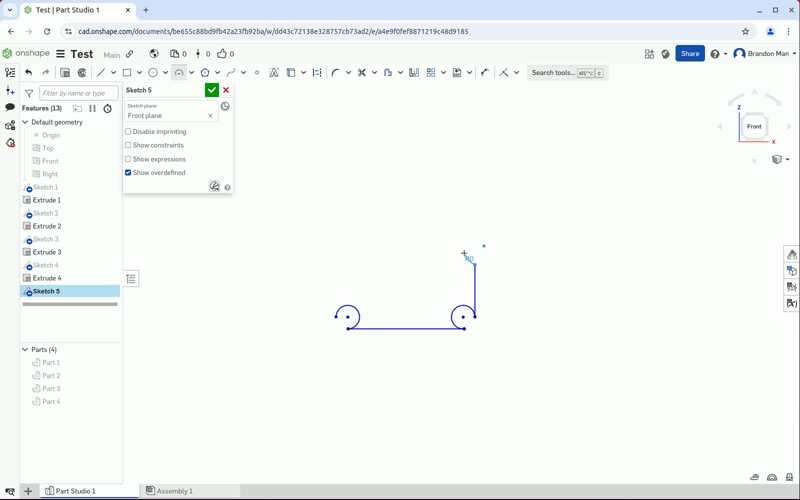
scroll(-6)
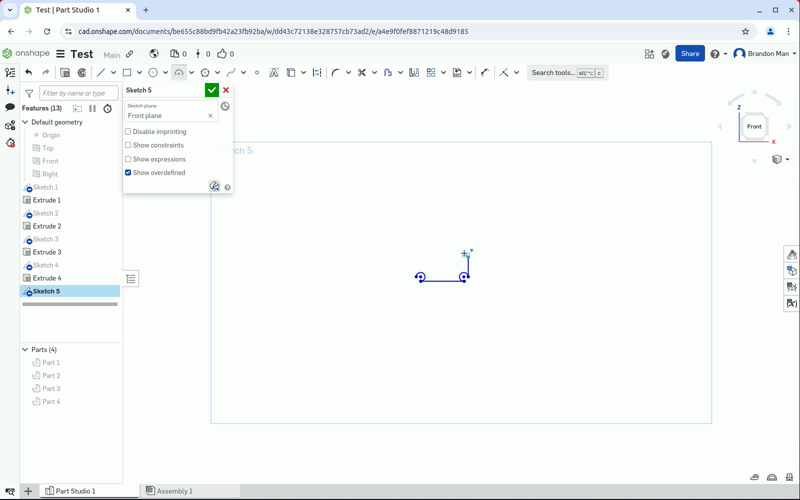
mouse_move(460, 260)
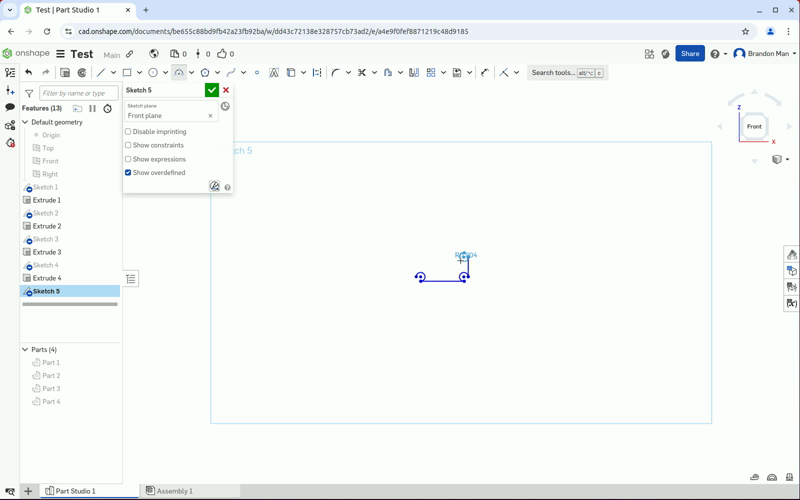
scroll(6)
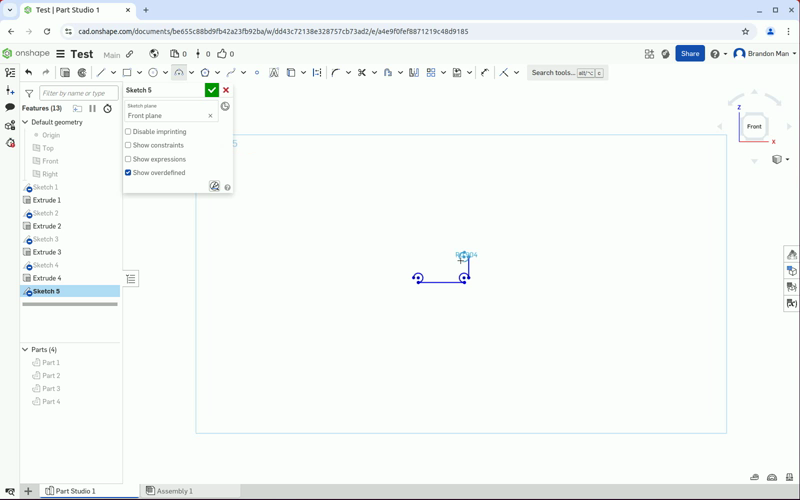
scroll(6)
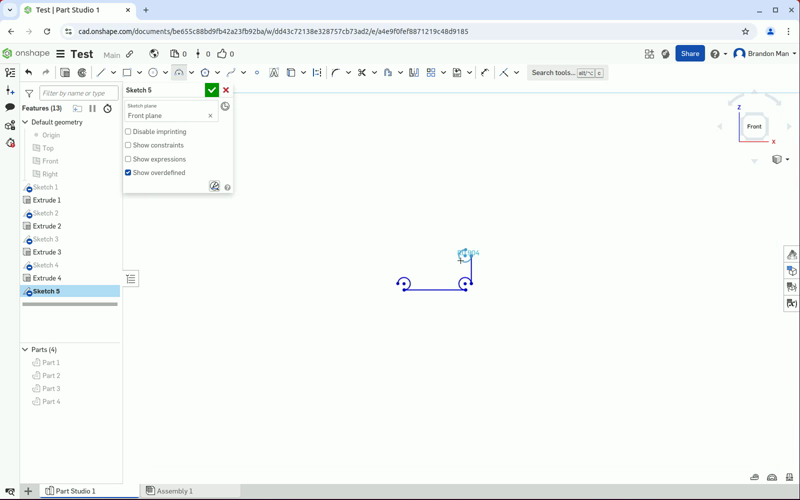
scroll(6)
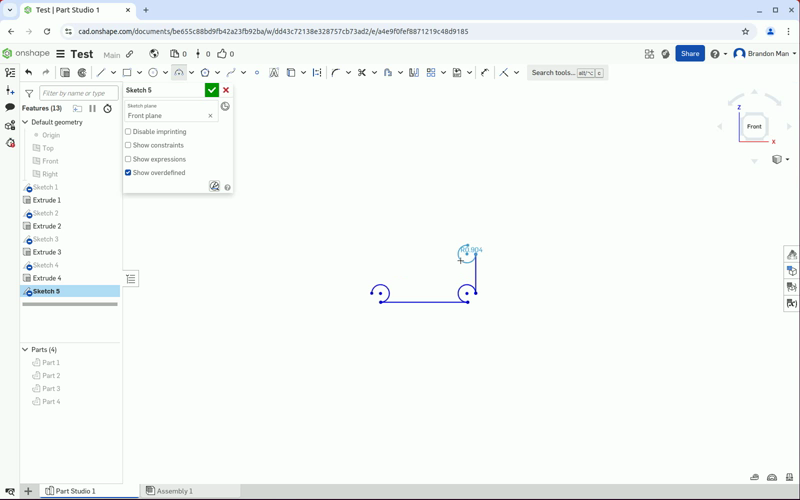
scroll(6)
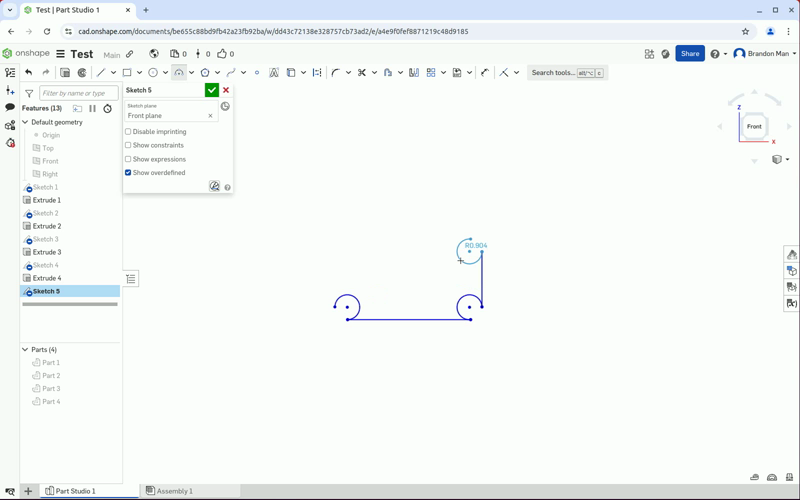
scroll(6)
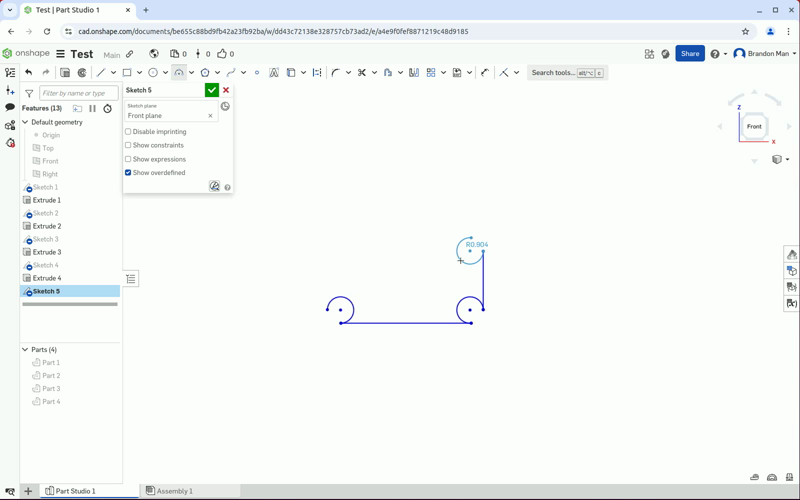
scroll(6)
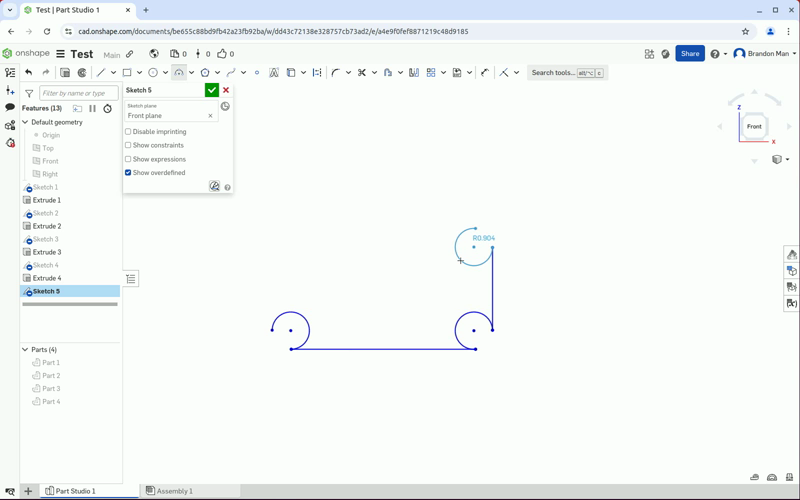
scroll(6)
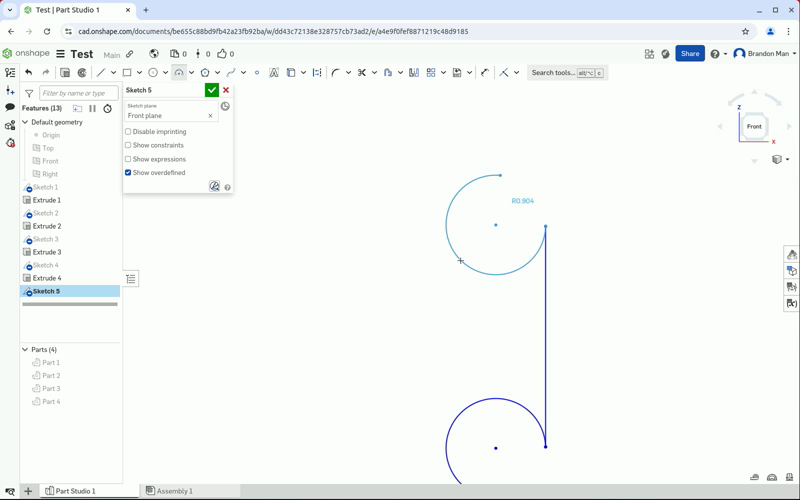
click(460, 260)
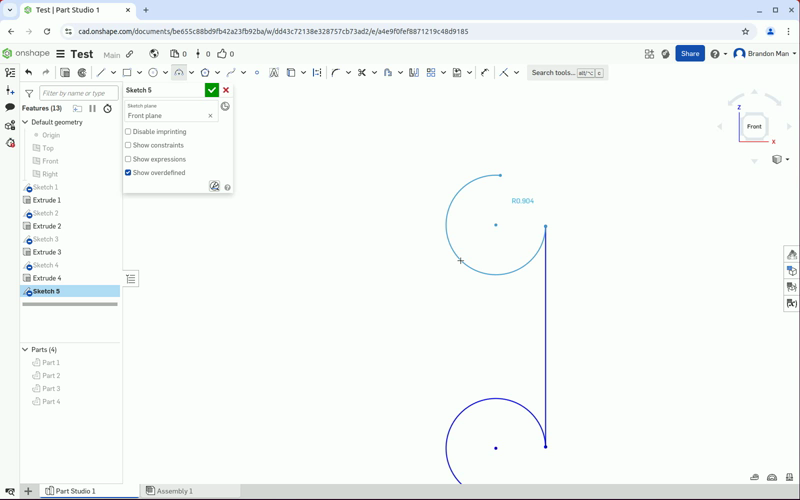
scroll(-6)
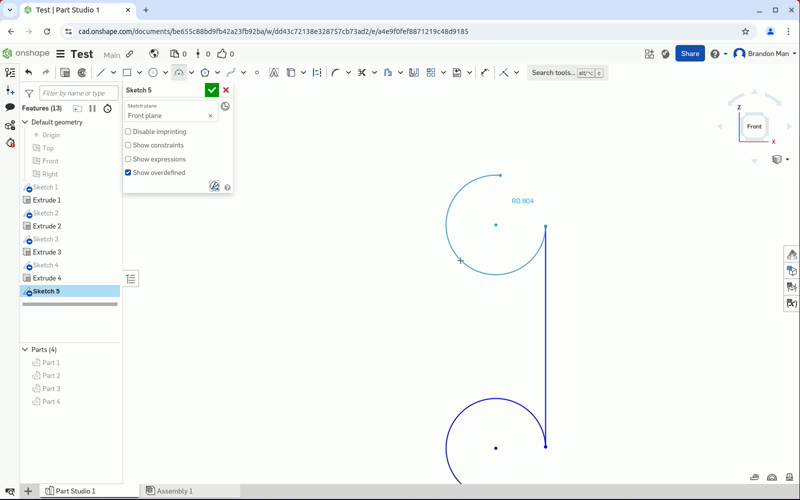
scroll(-6)
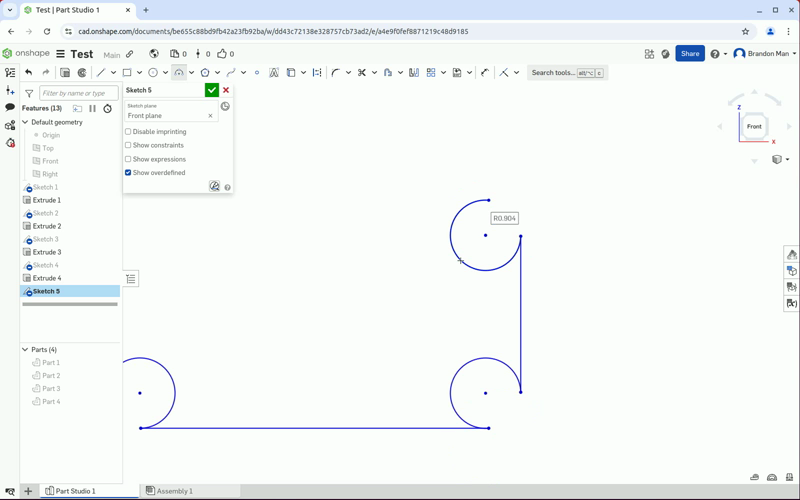
scroll(-6)
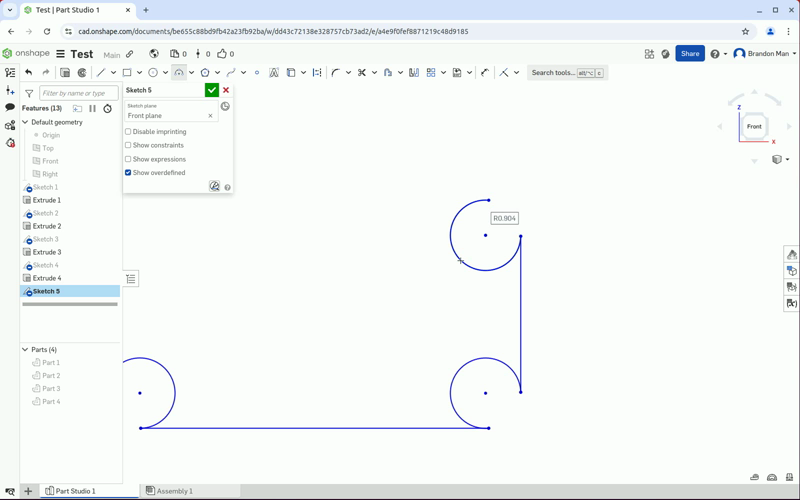
scroll(-6)
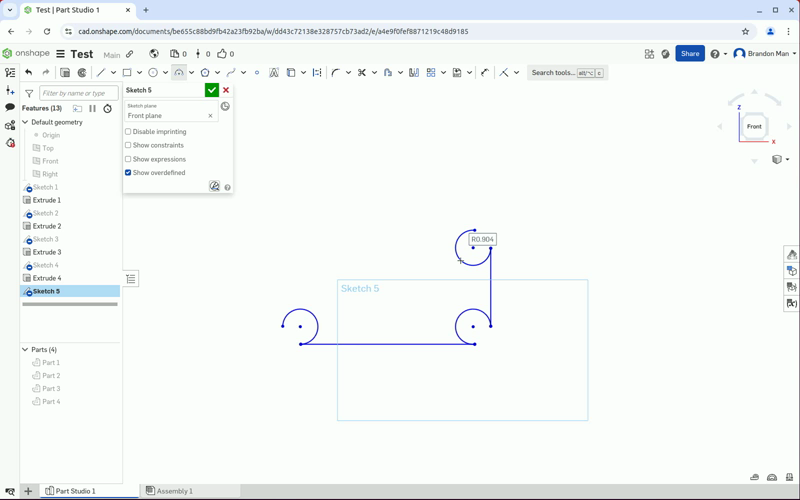
scroll(-6)
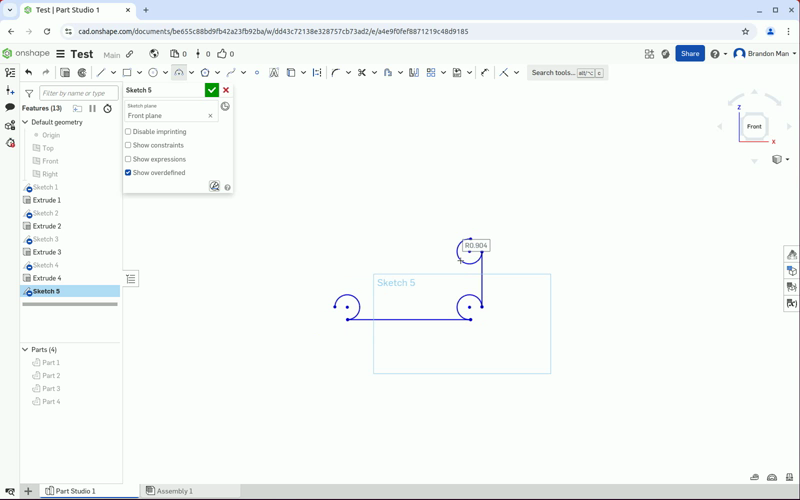
scroll(-6)
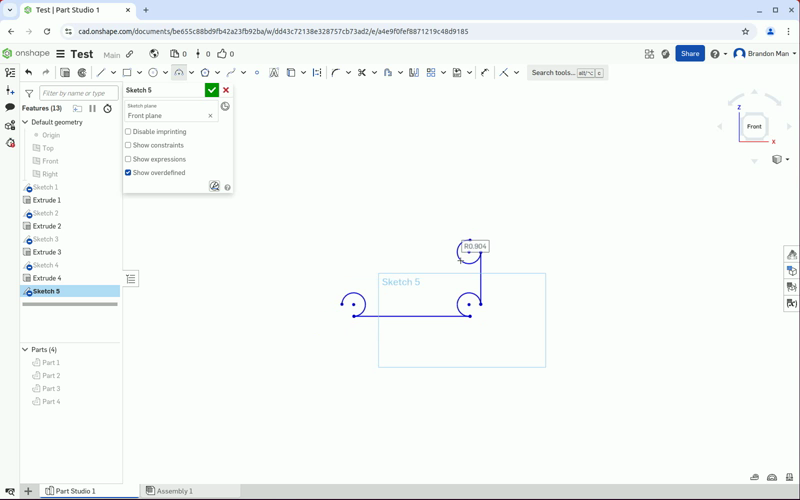
scroll(-6)
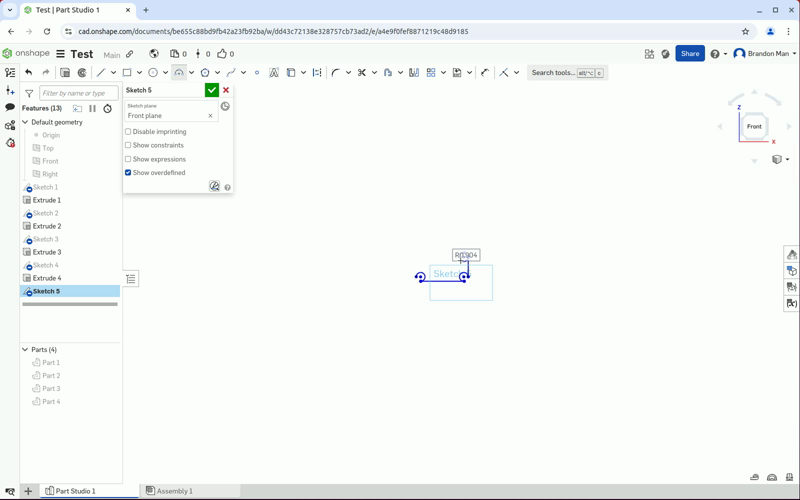
key_up(shift)
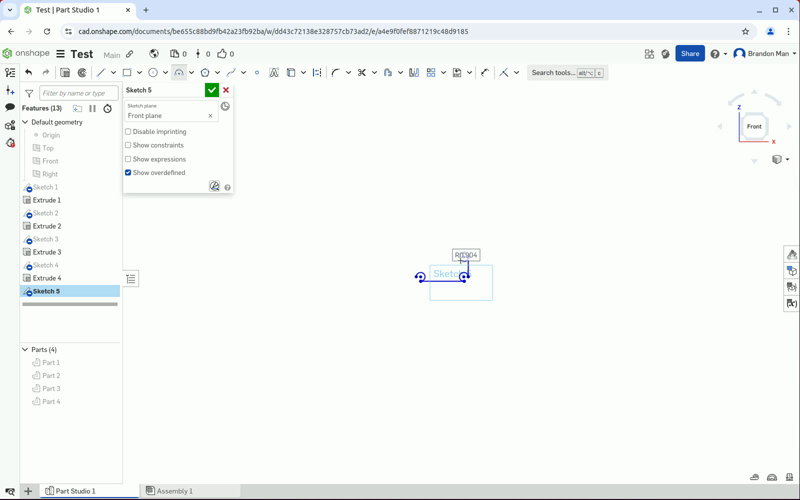
key(esc)
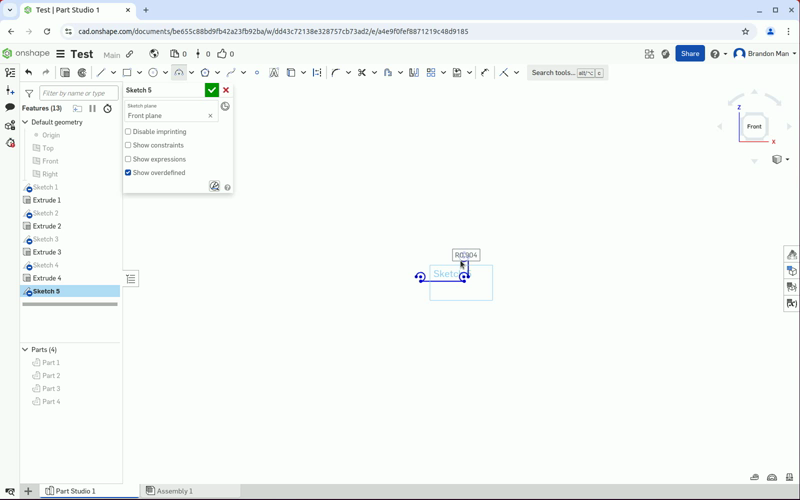
key(l)
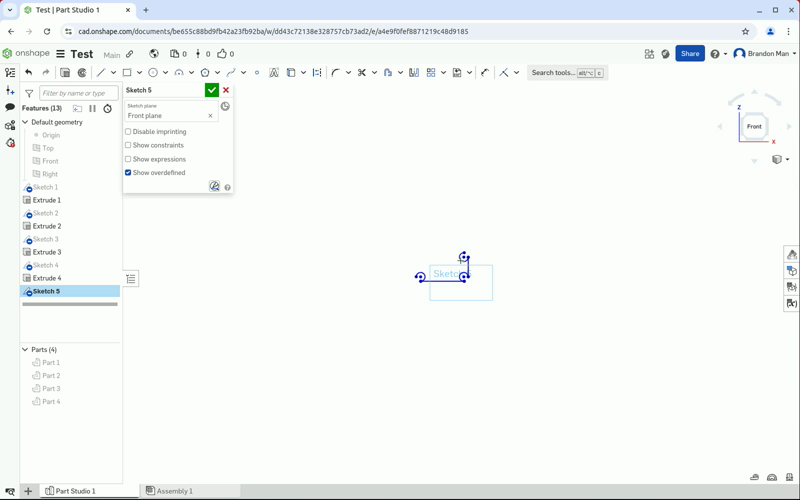
mouse_move(464, 252)
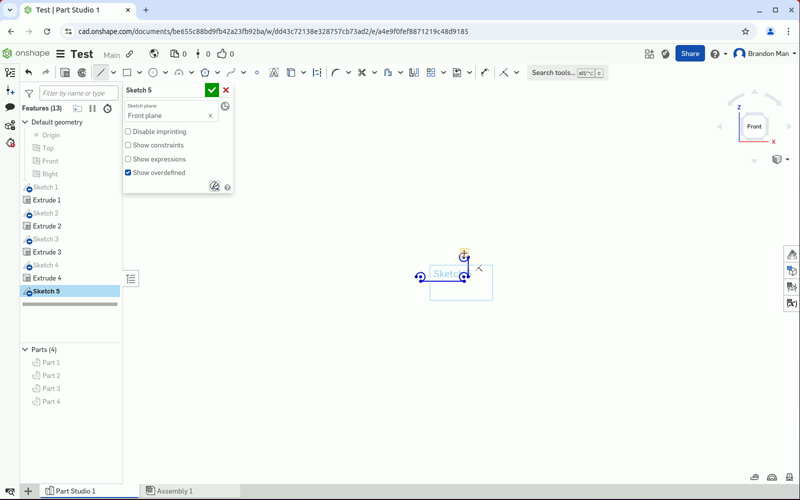
click(464, 252)
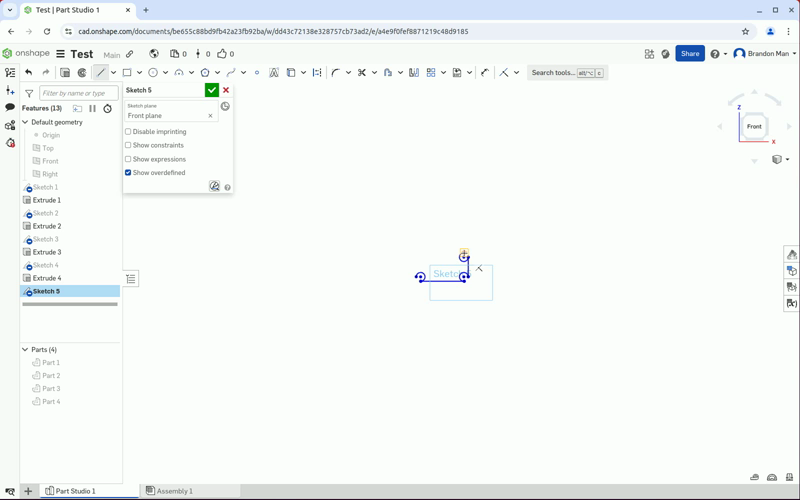
key_down(shift)
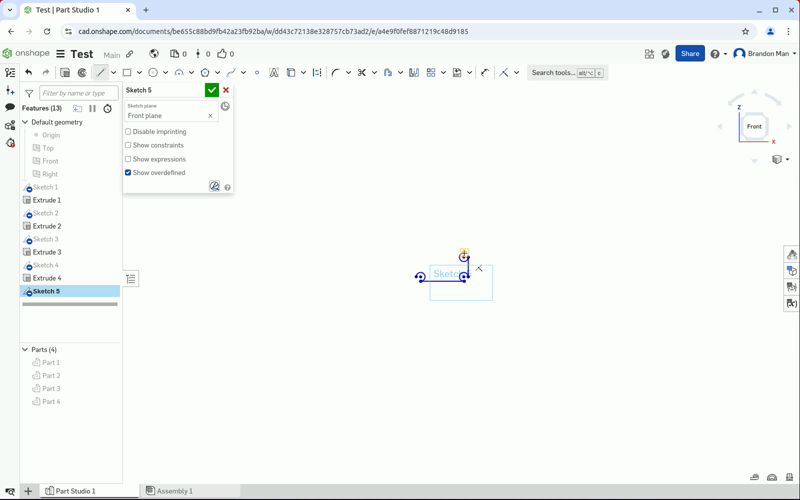
mouse_move(494, 252)
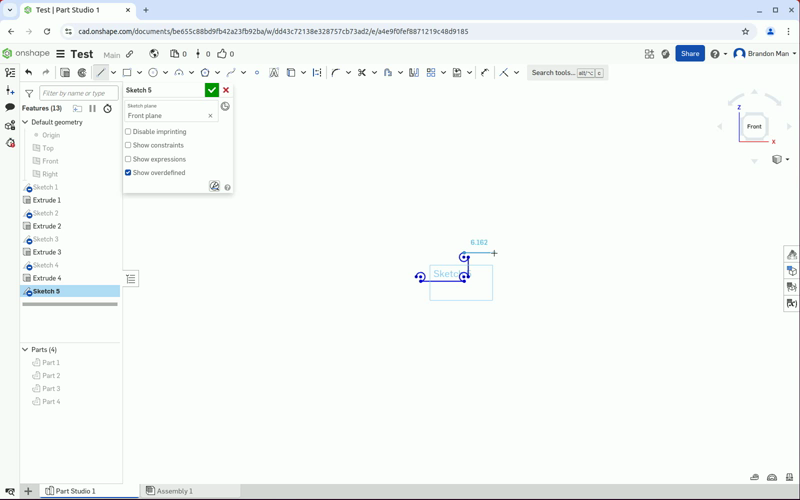
mouse_move(420, 252)
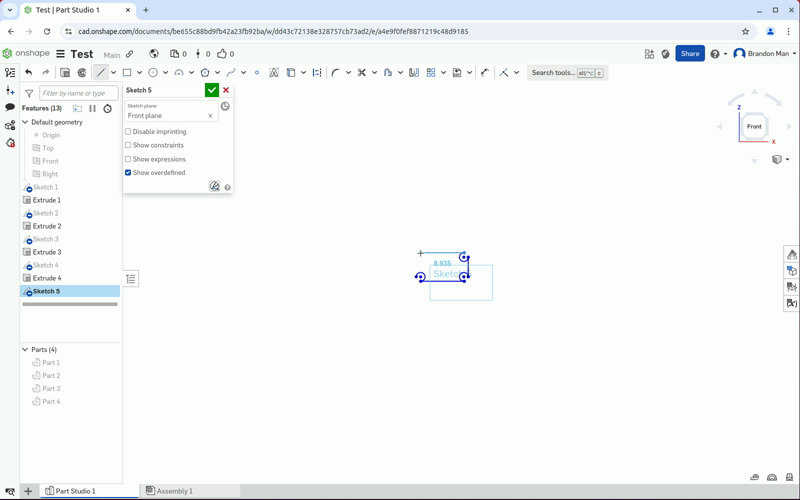
click(420, 252)
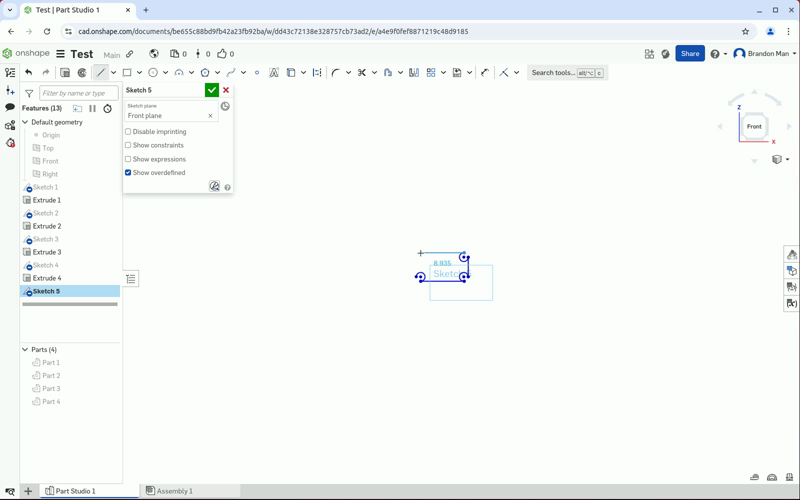
key_up(shift)
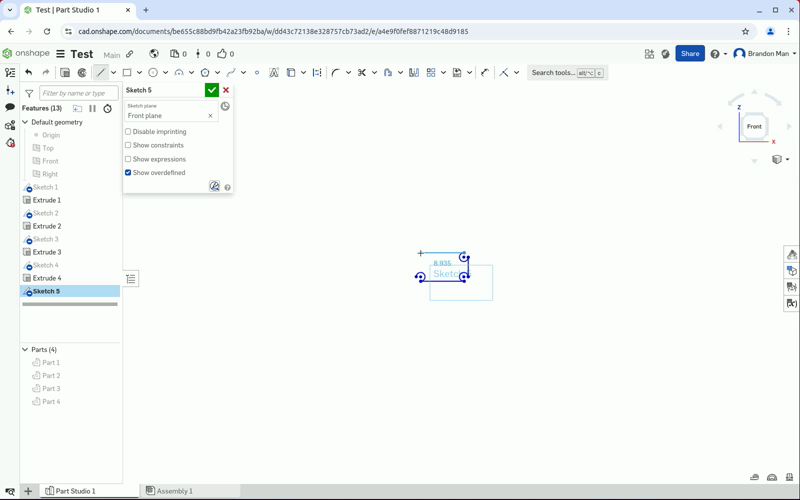
key(esc)
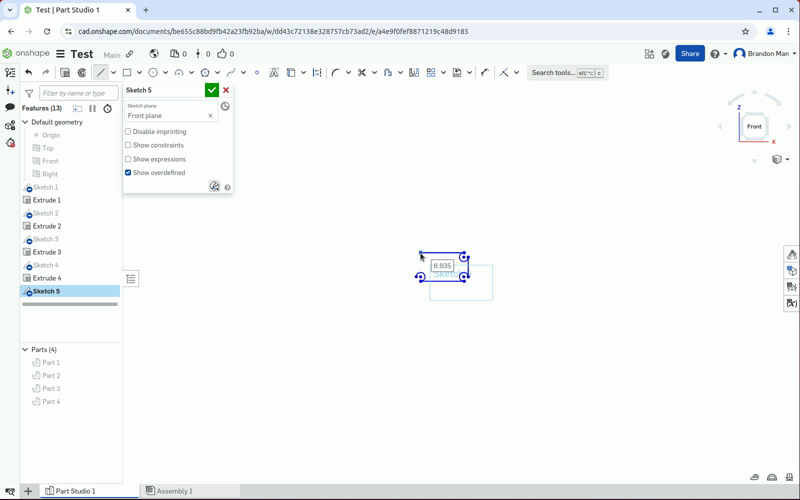
key(a)
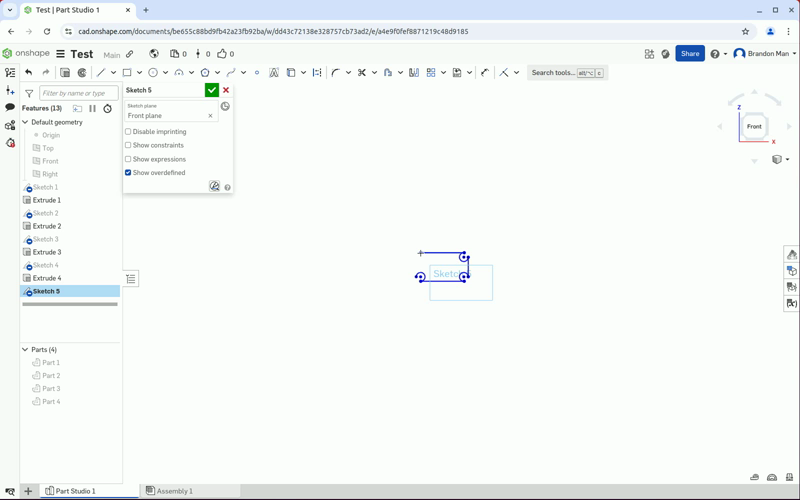
mouse_move(420, 252)
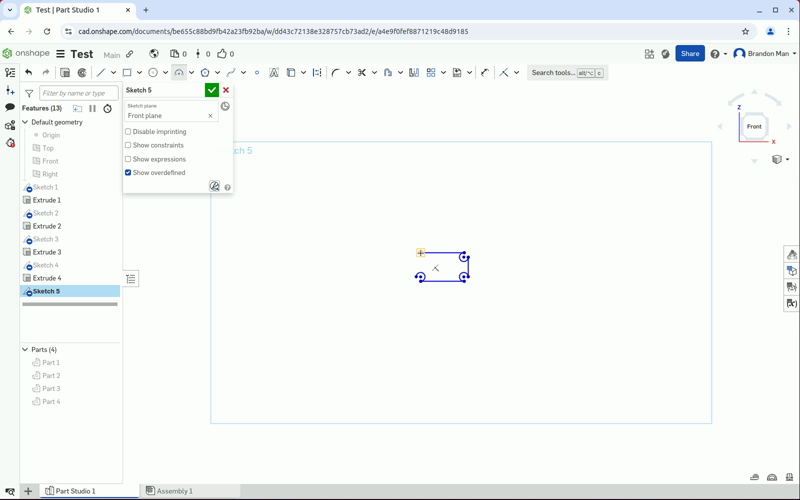
click(420, 252)
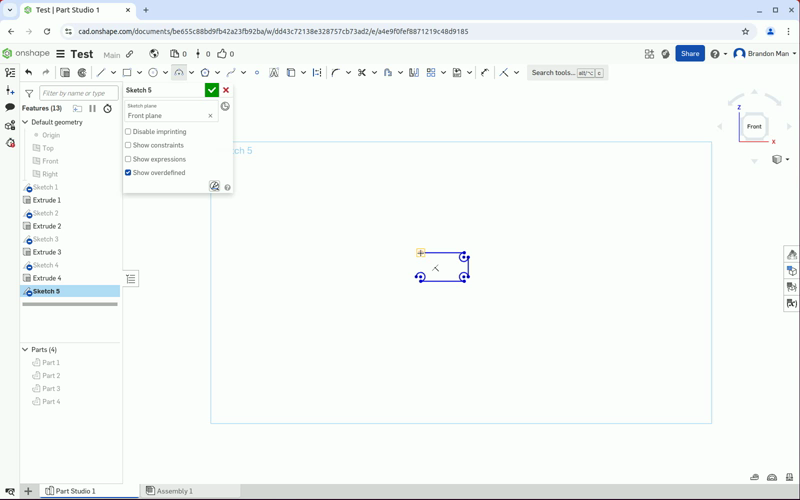
key_down(shift)
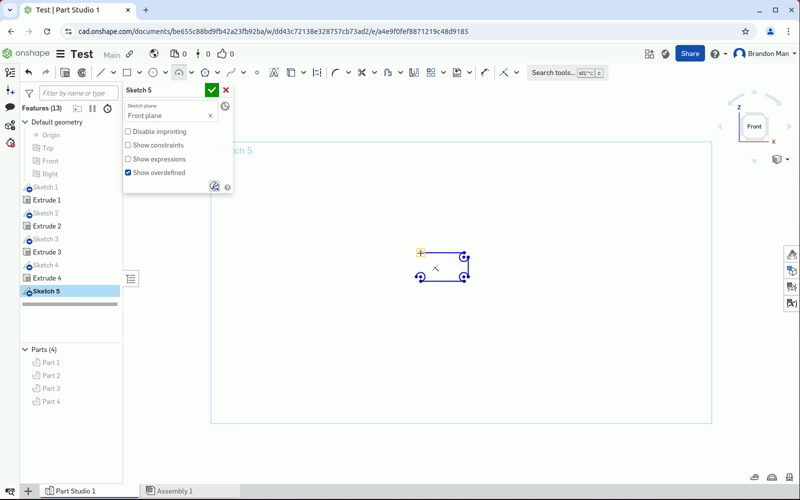
mouse_move(416, 257)
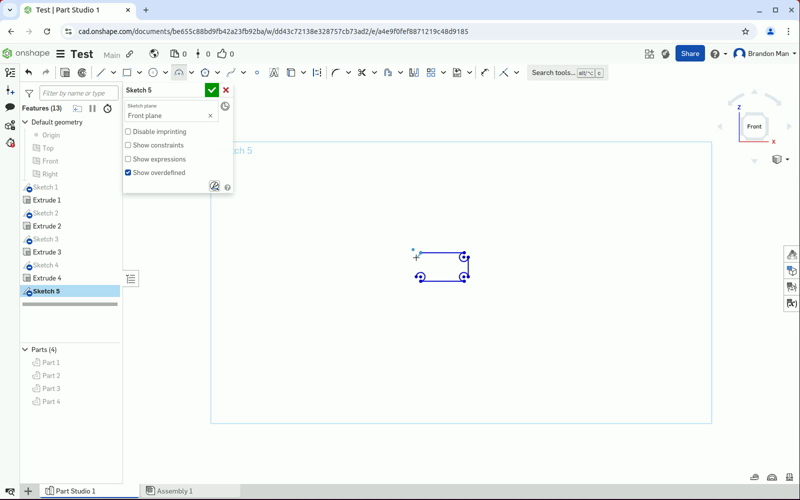
scroll(6)
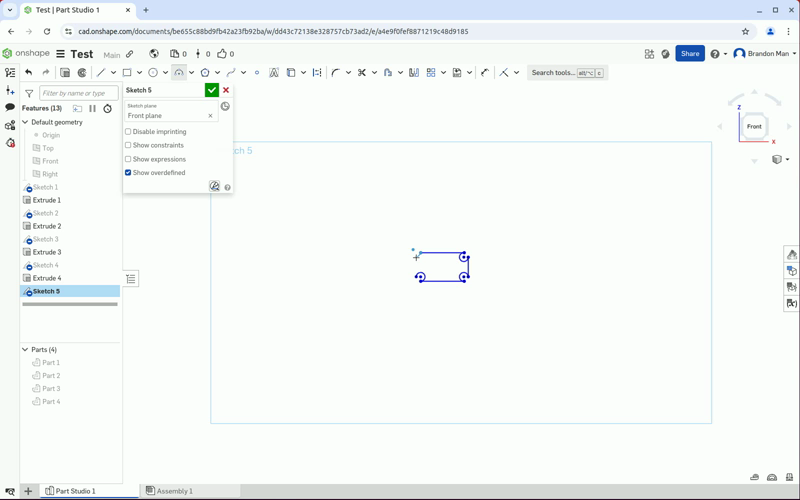
scroll(6)
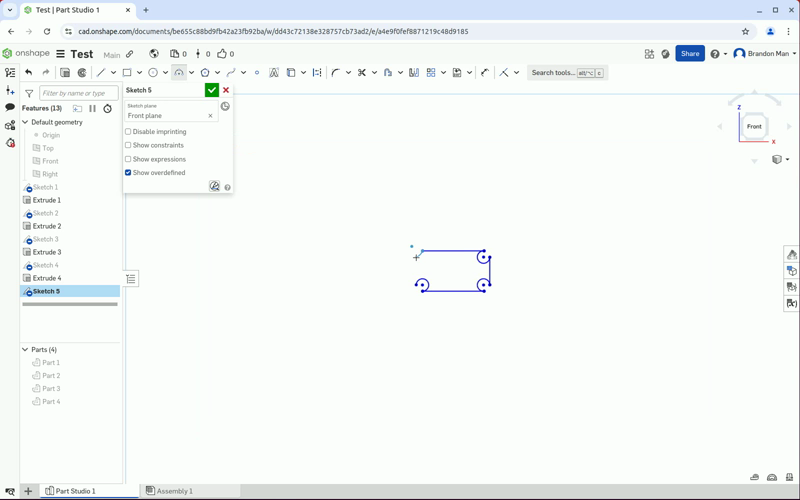
scroll(6)
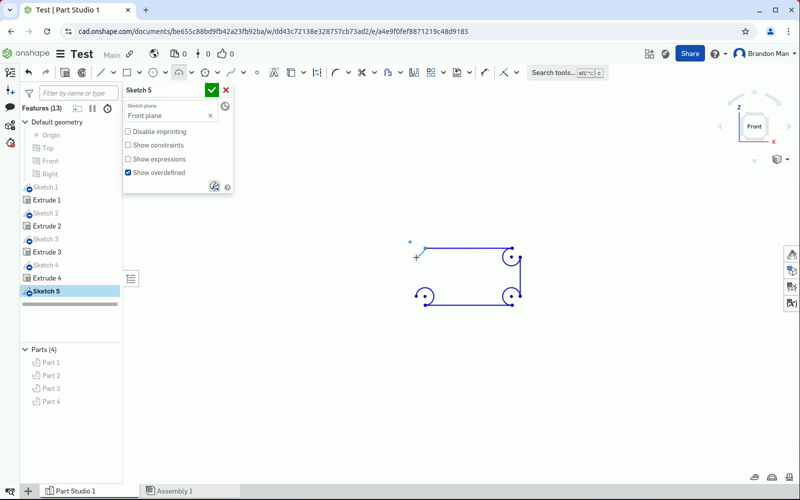
scroll(6)
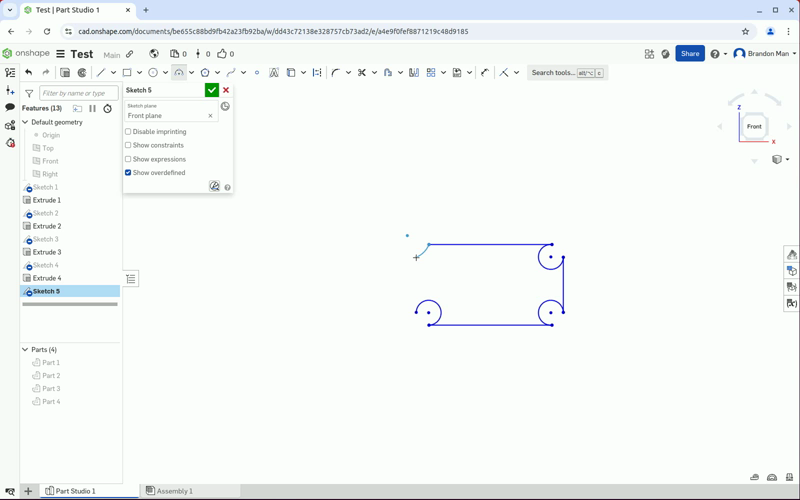
scroll(6)
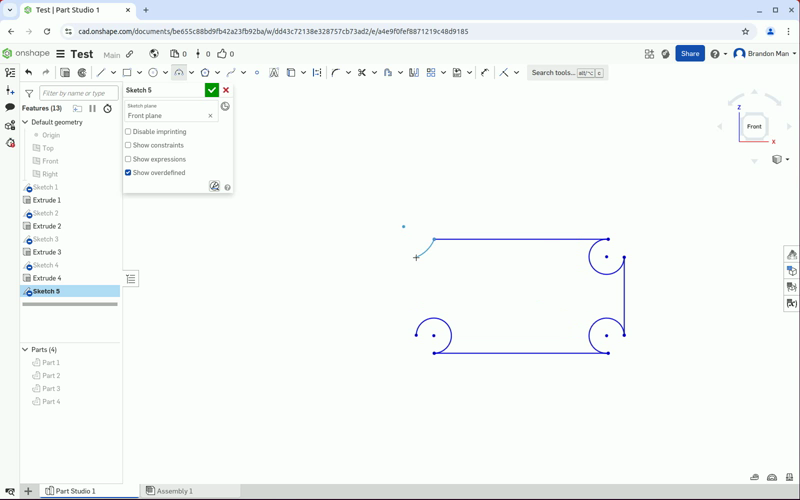
scroll(6)
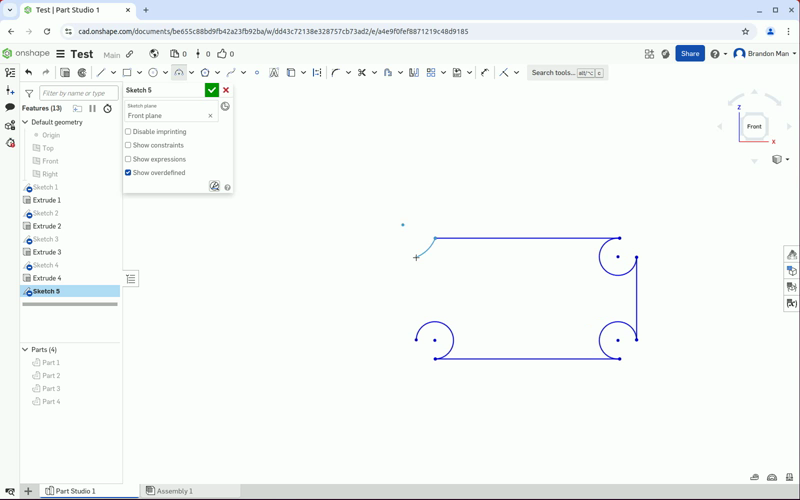
scroll(6)
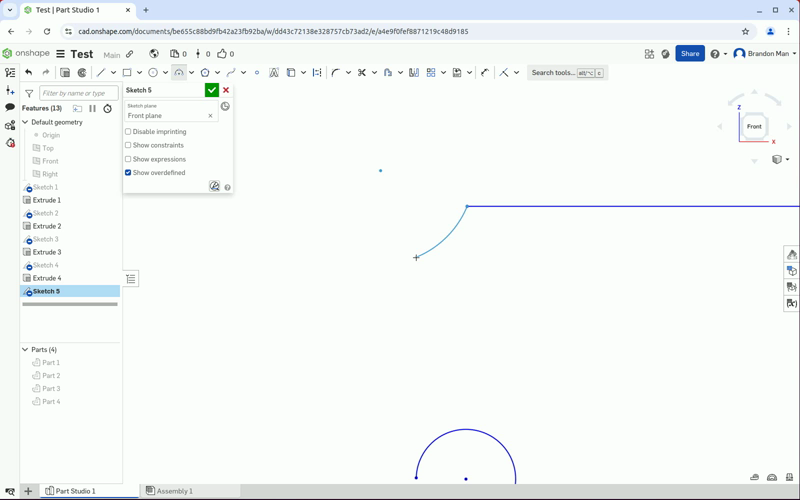
click(416, 257)
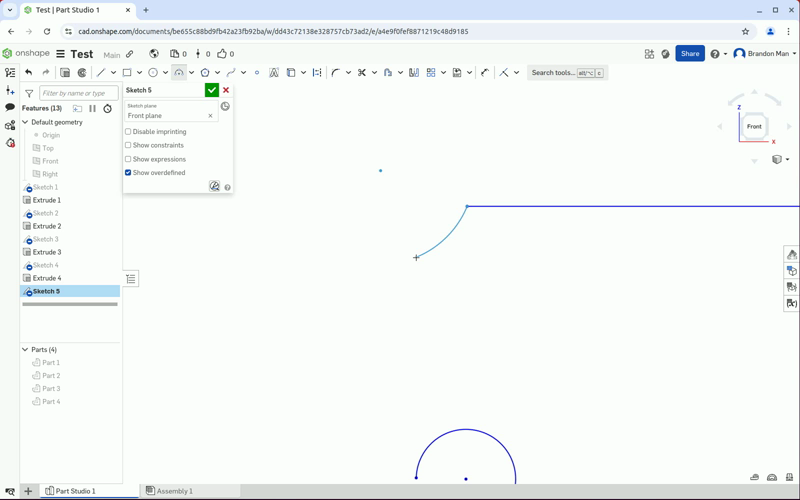
scroll(-6)
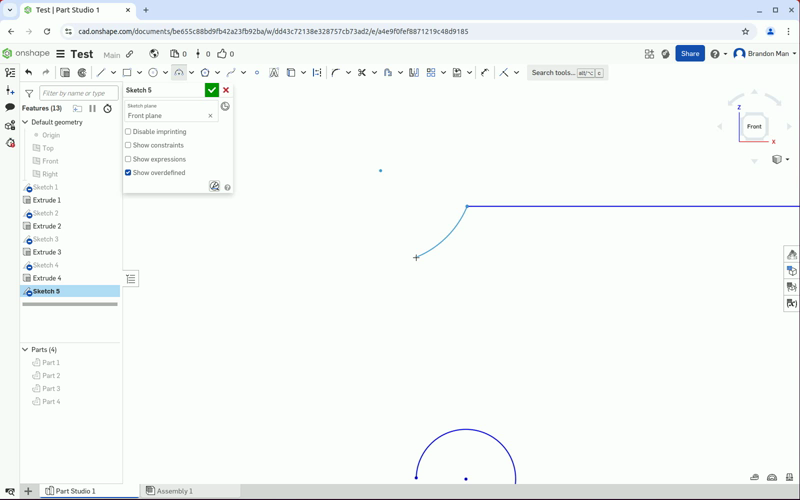
scroll(-6)
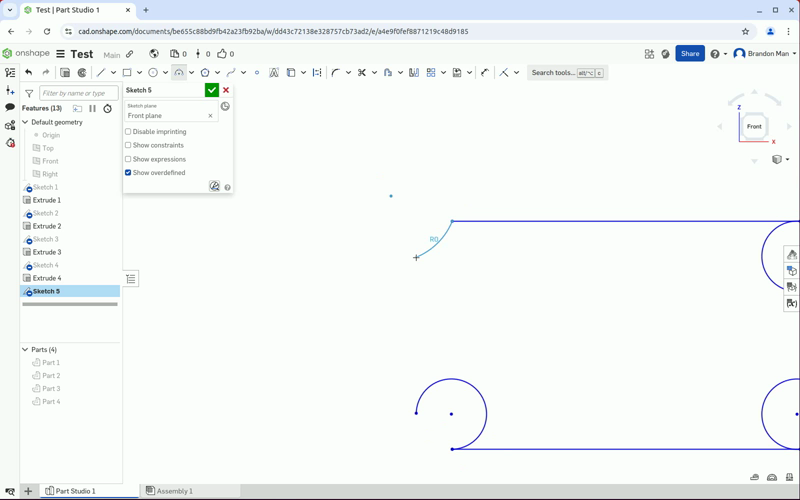
scroll(-6)
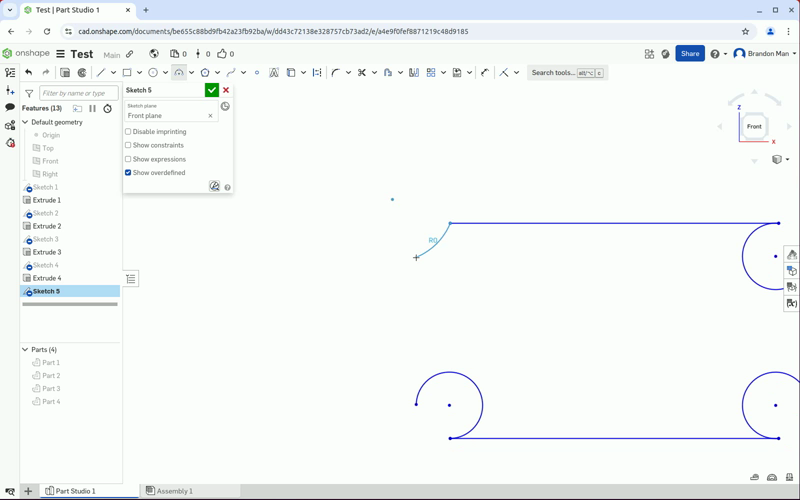
scroll(-6)
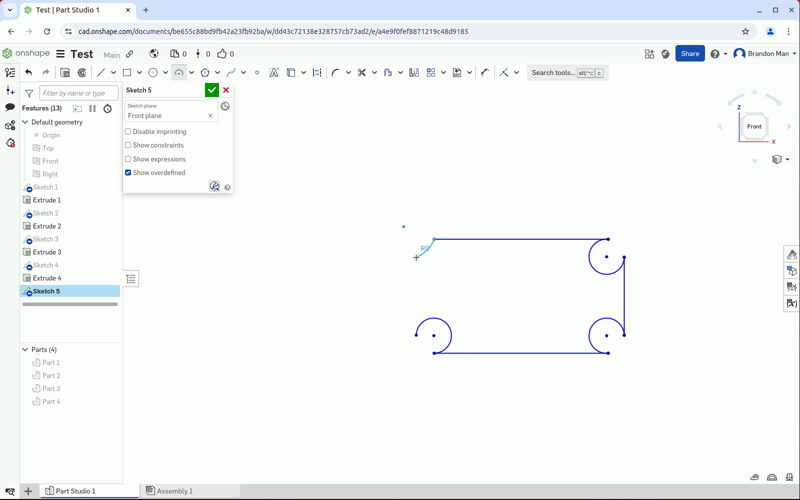
scroll(-6)
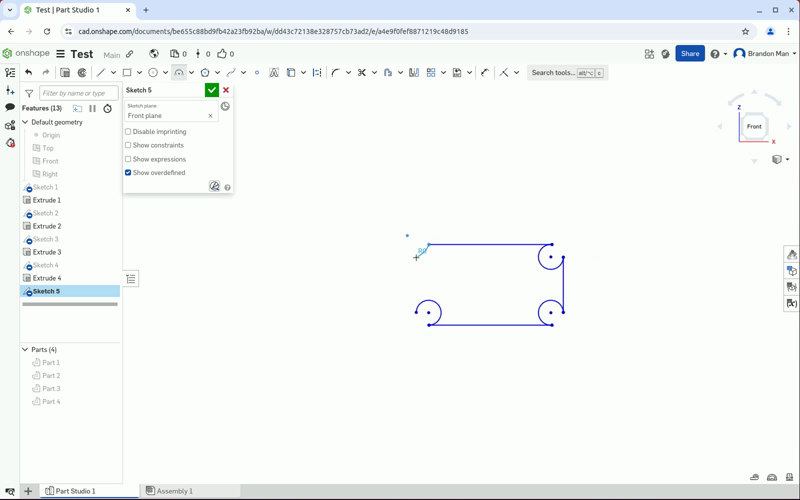
scroll(-6)
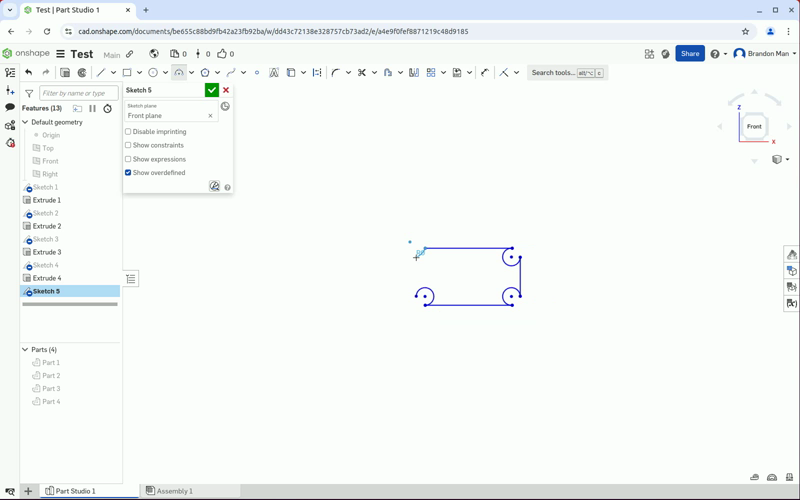
scroll(-6)
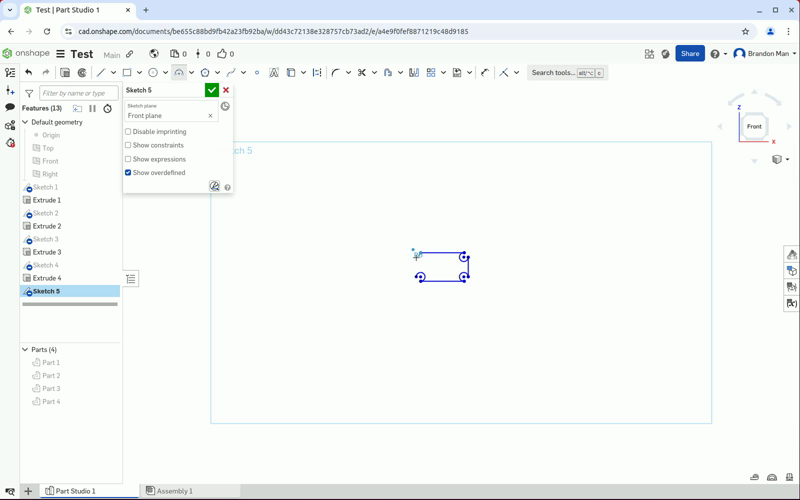
mouse_move(423, 260)
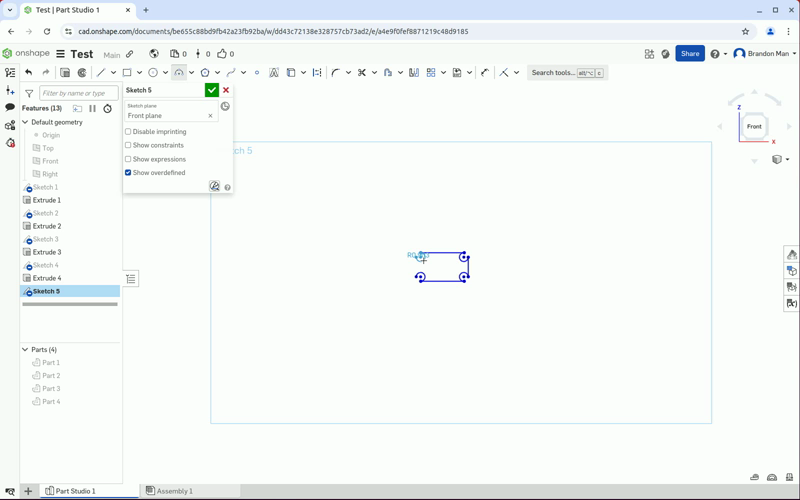
scroll(6)
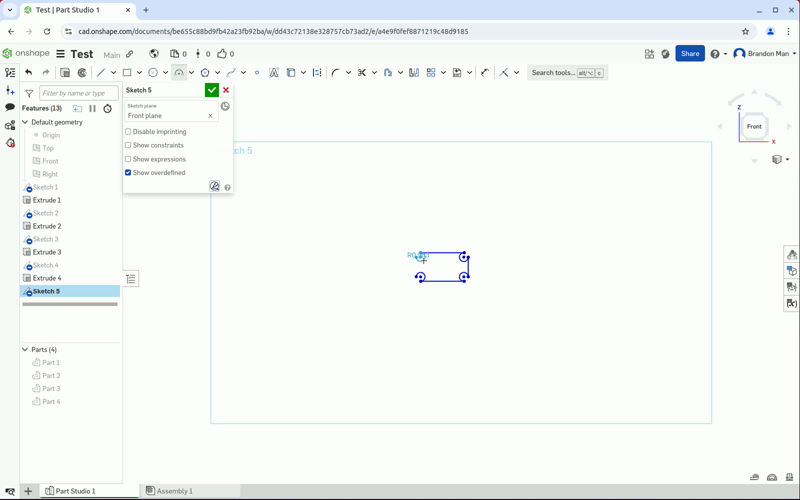
scroll(6)
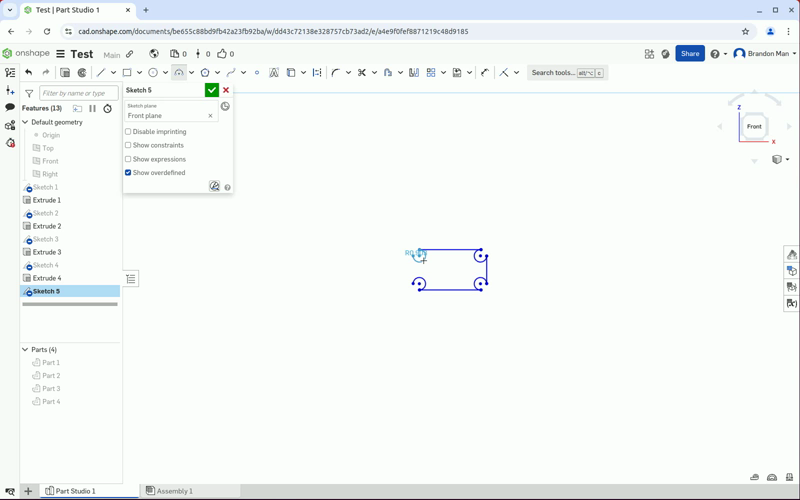
scroll(6)
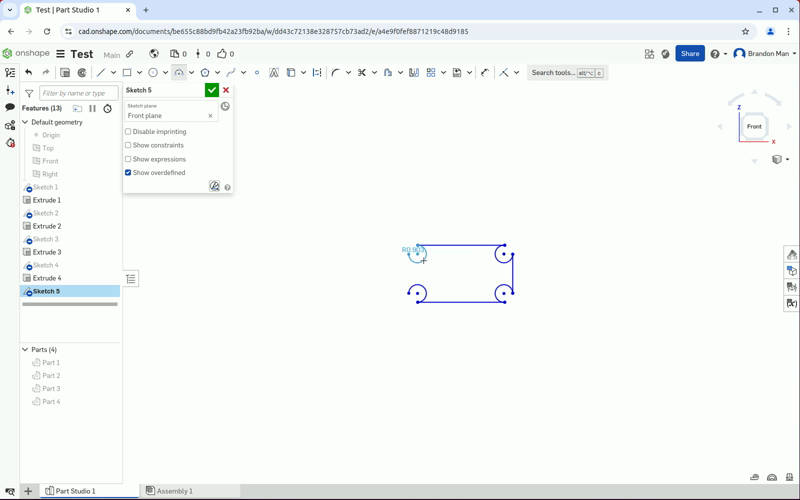
scroll(6)
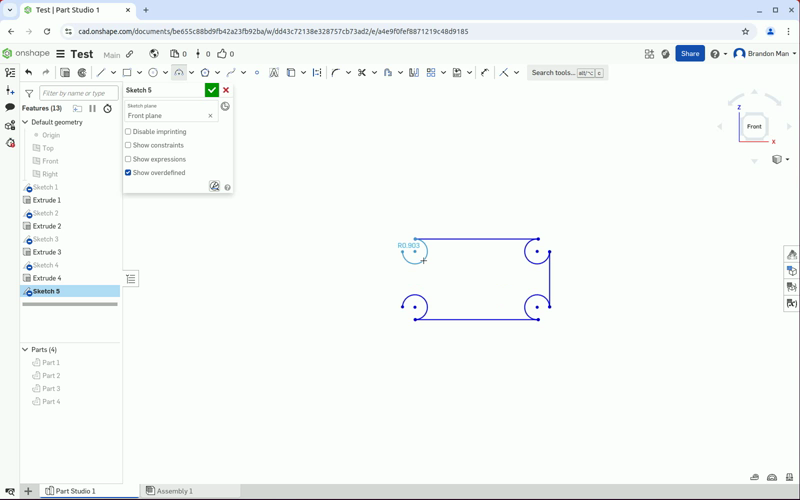
scroll(6)
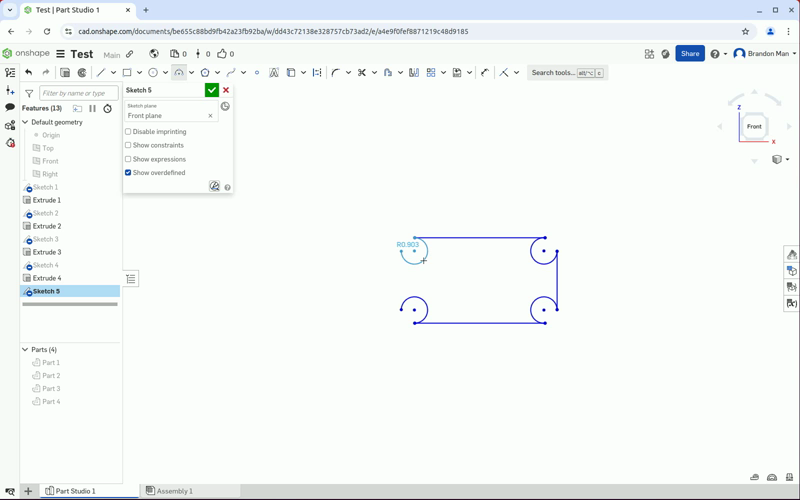
scroll(6)
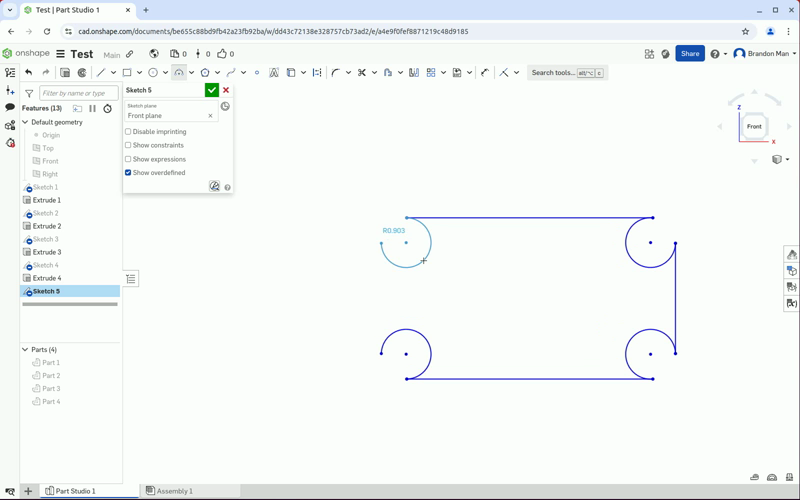
scroll(6)
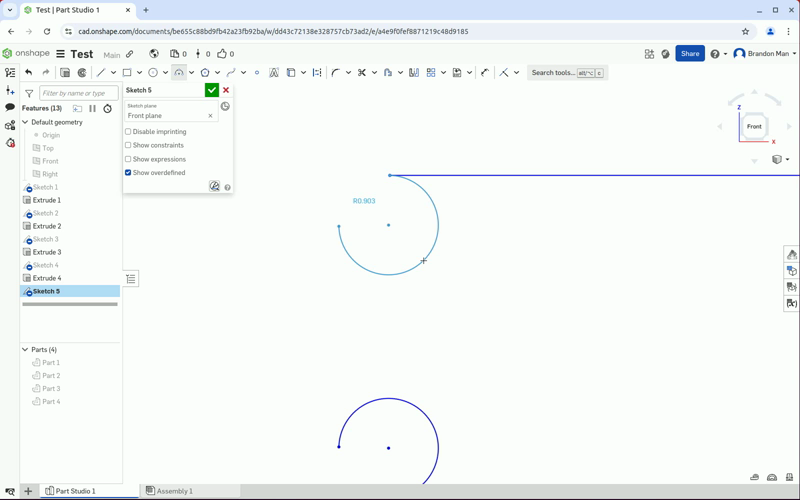
click(423, 260)
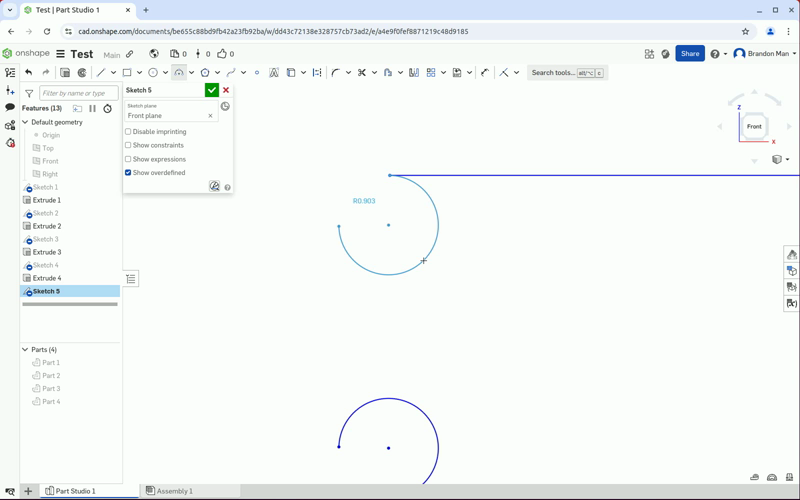
scroll(-6)
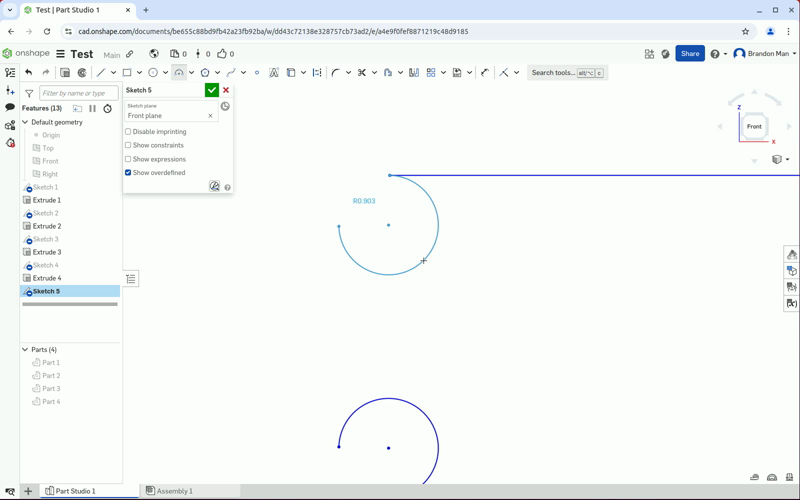
scroll(-6)
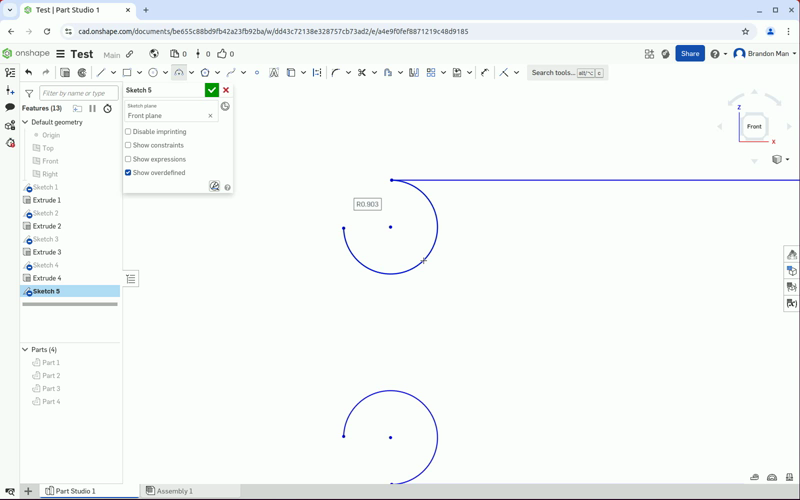
scroll(-6)
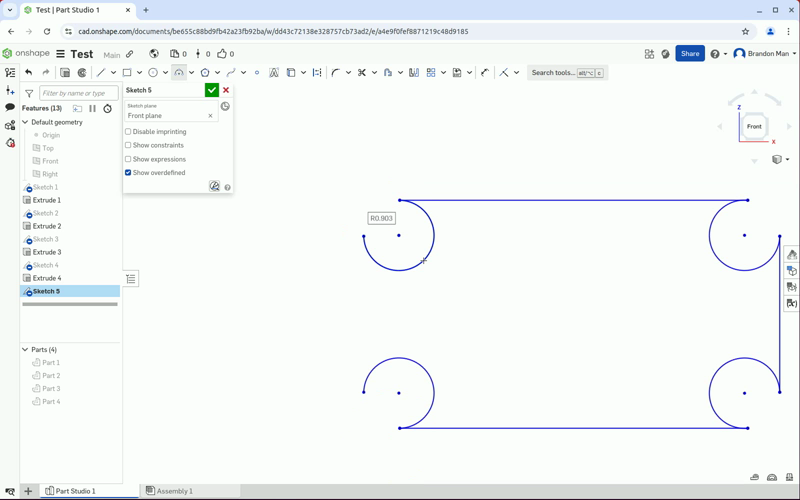
scroll(-6)
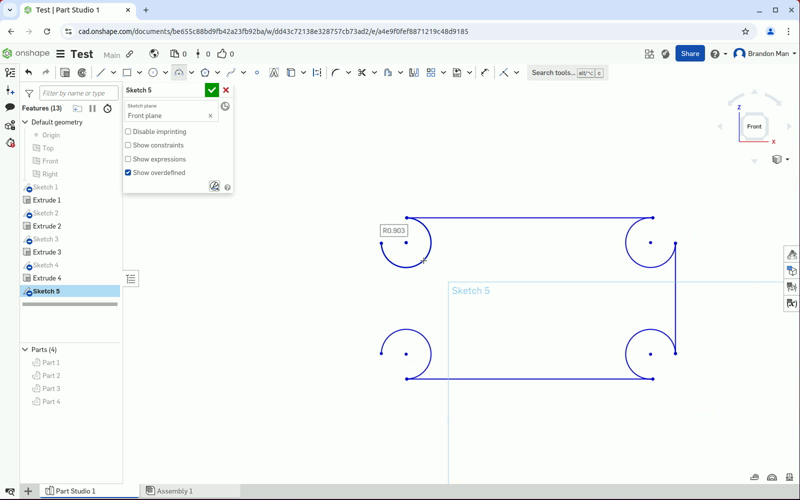
scroll(-6)
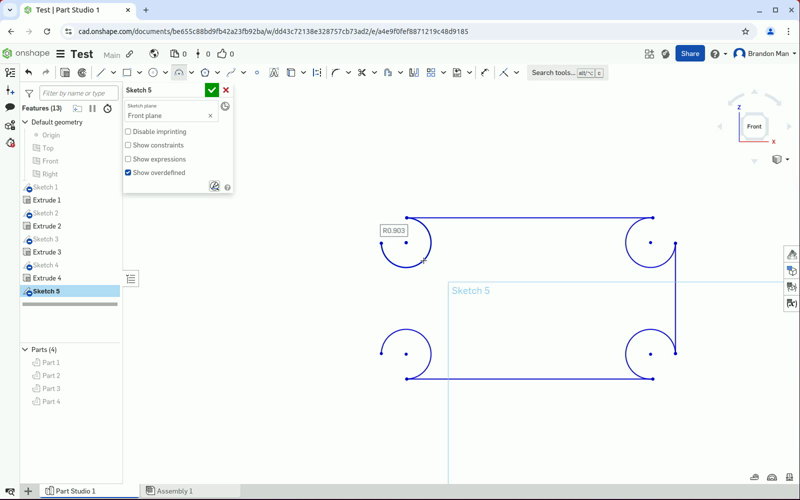
scroll(-6)
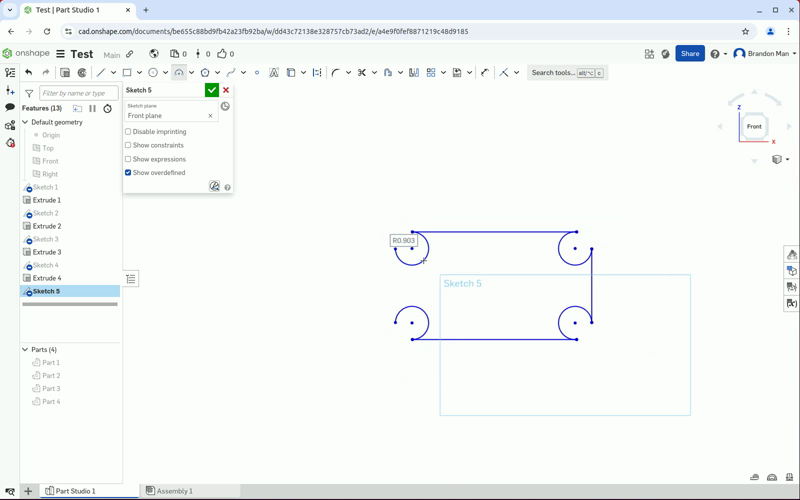
scroll(-6)
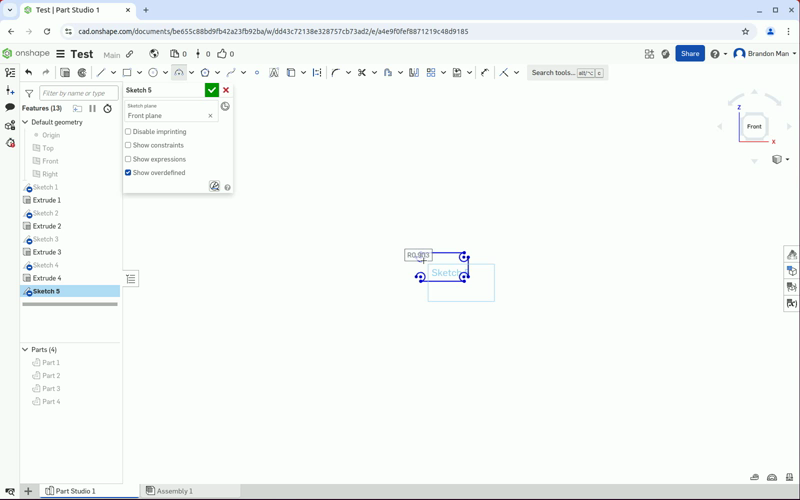
key_up(shift)
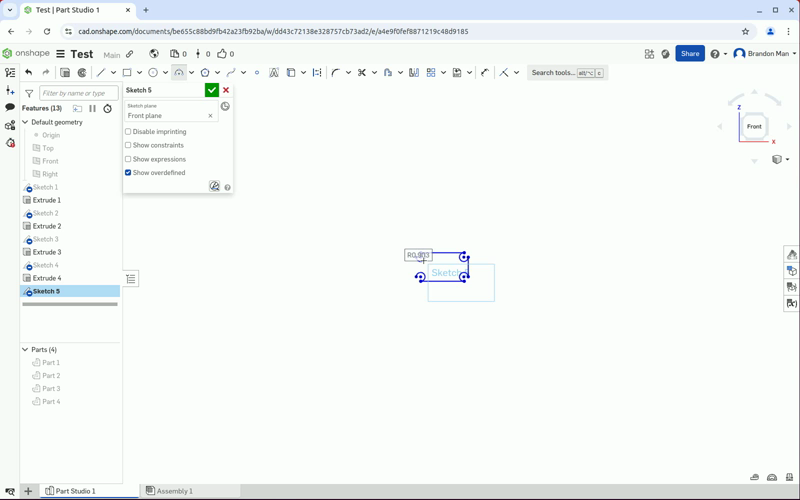
key(esc)
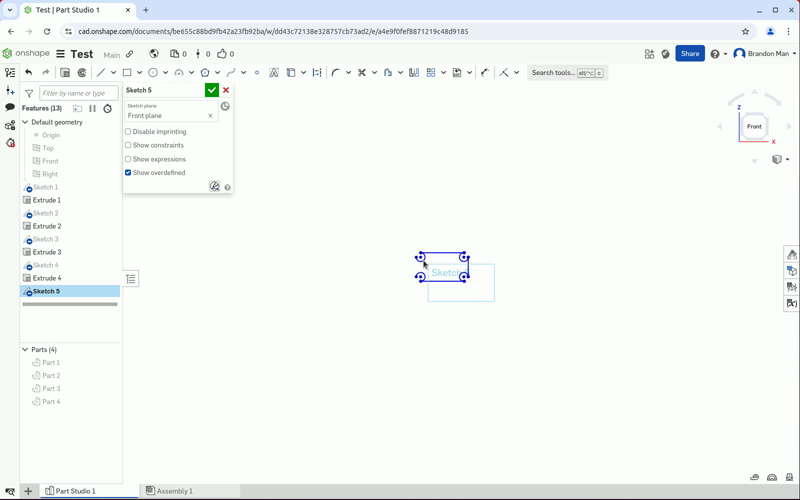
key(l)
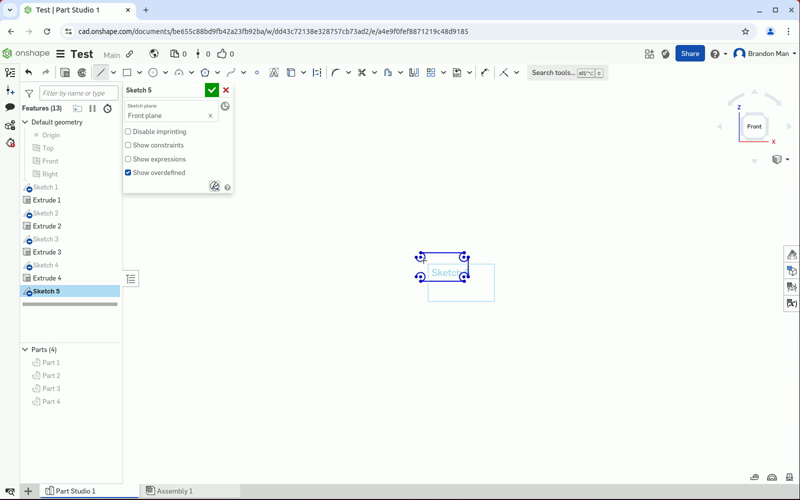
mouse_move(416, 257)
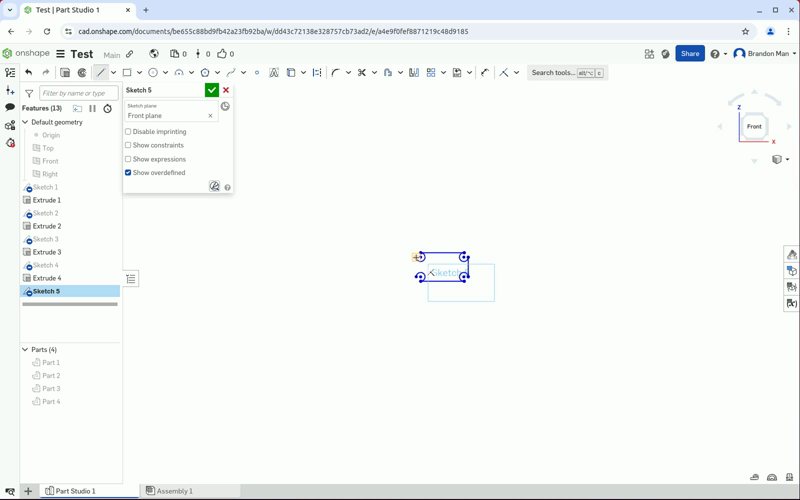
click(416, 257)
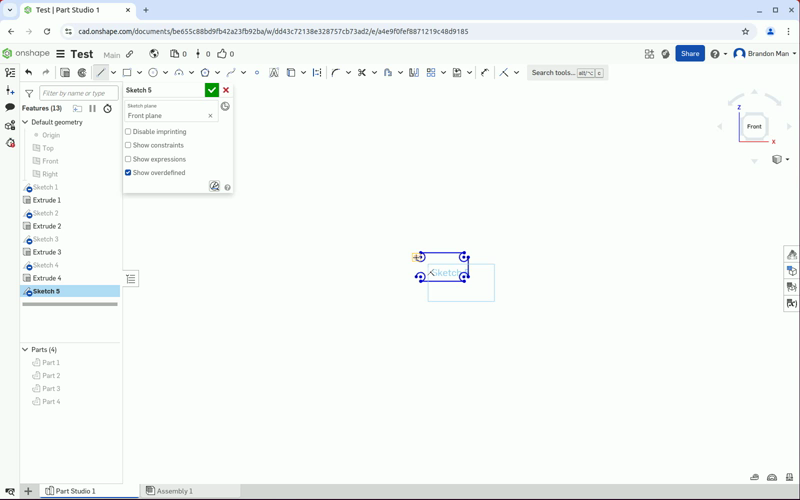
mouse_move(446, 257)
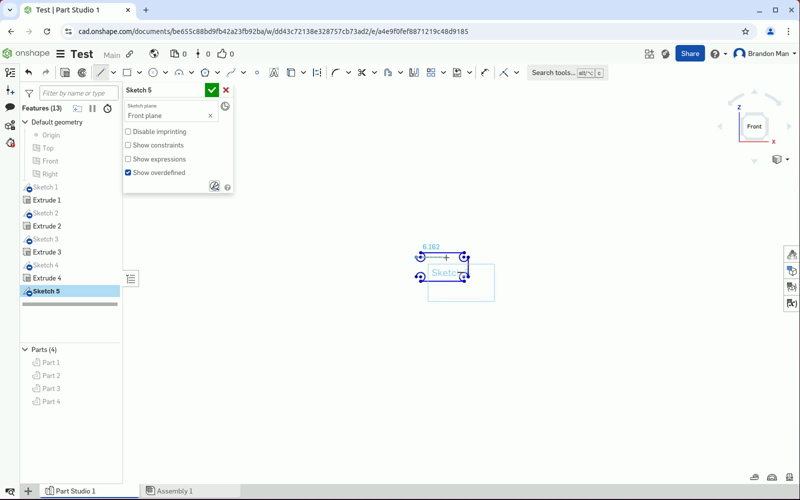
key_down(shift)
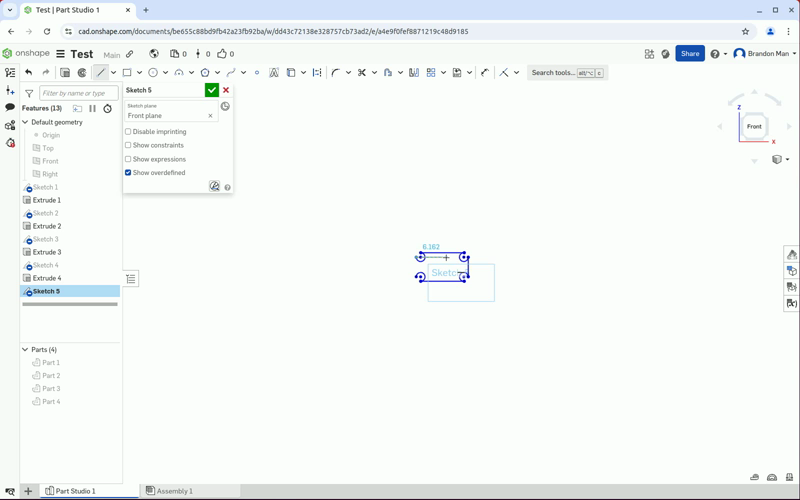
mouse_move(416, 276)
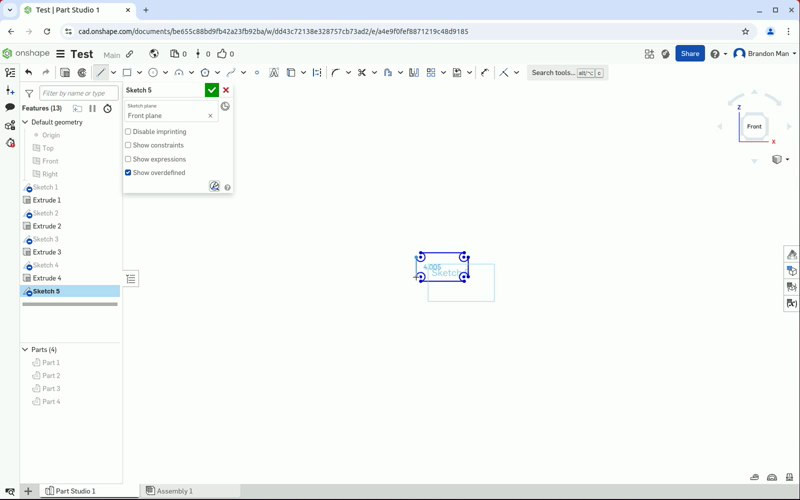
key_up(shift)
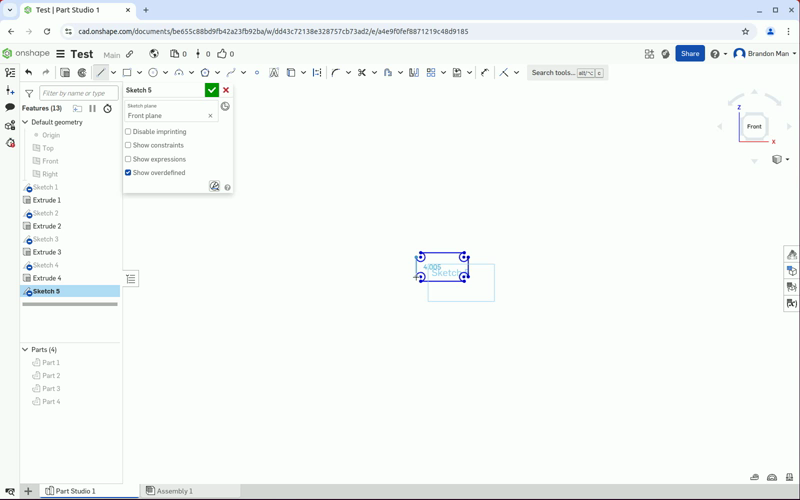
click(416, 276)
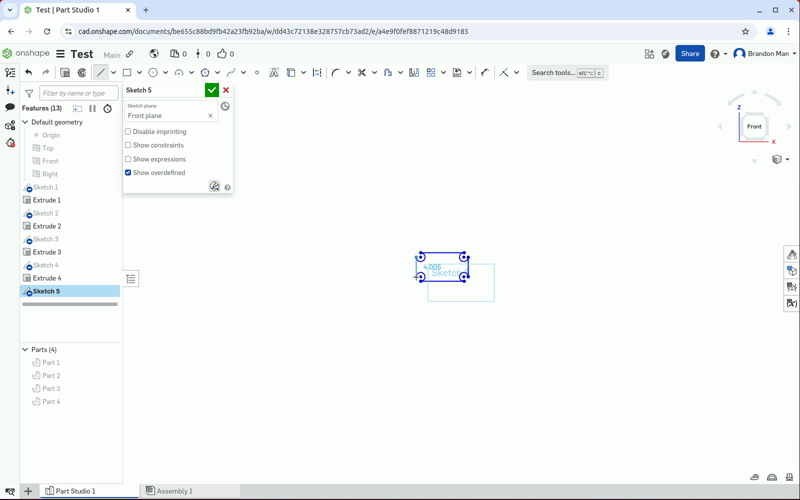
key(esc)
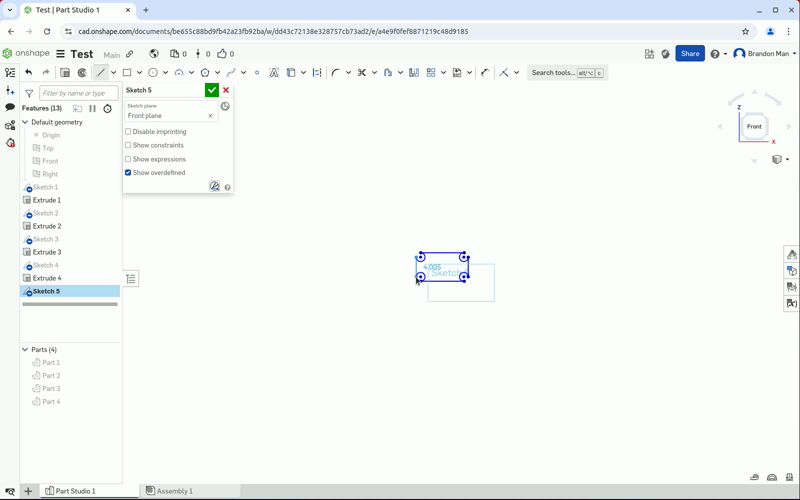
mouse_move(444, 275)
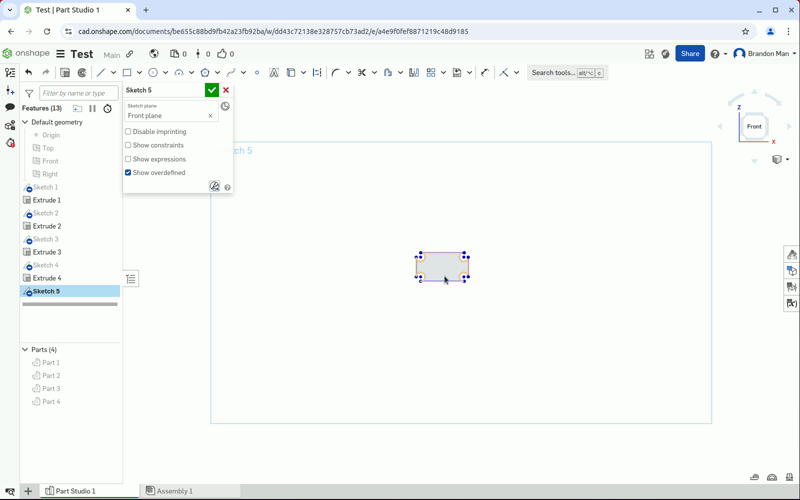
scroll(6)
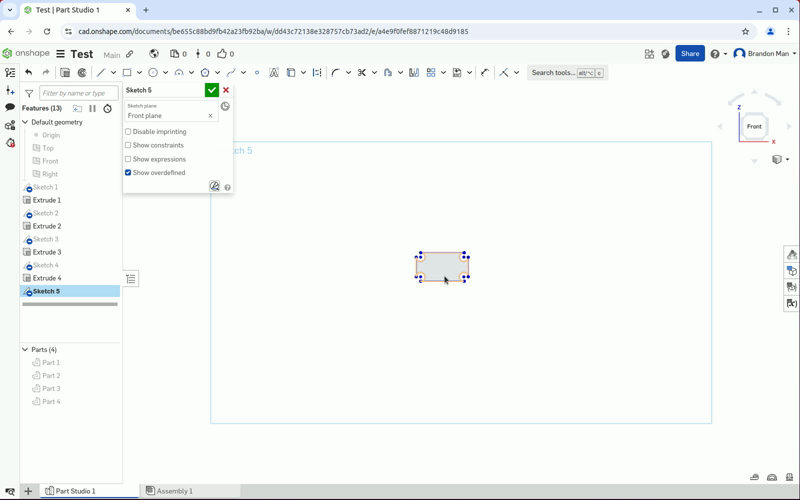
scroll(6)
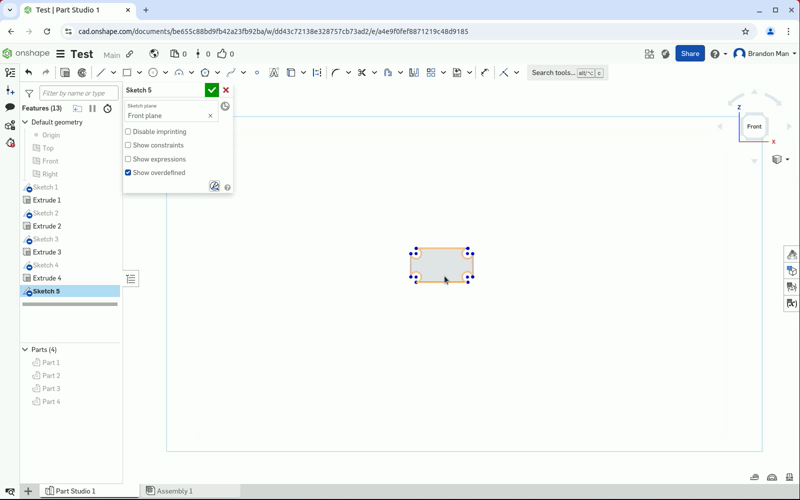
scroll(6)
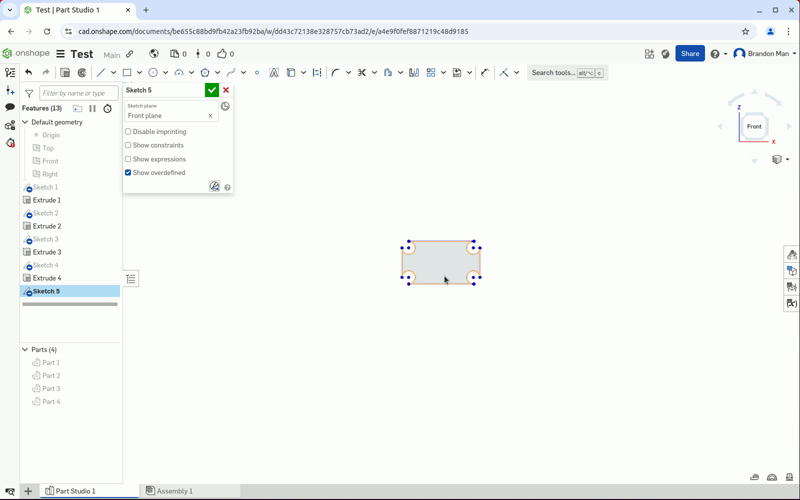
scroll(6)
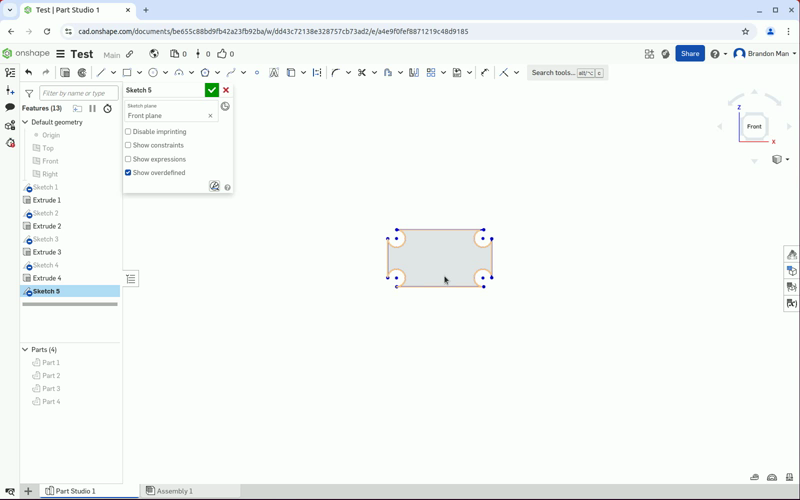
scroll(6)
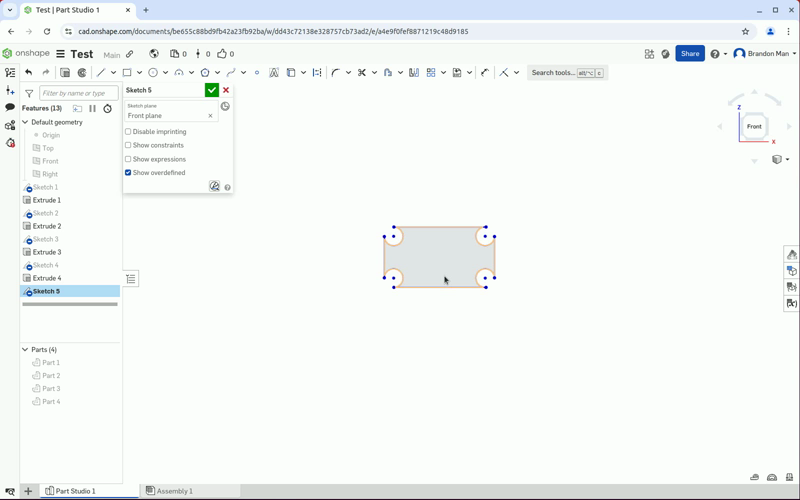
scroll(6)
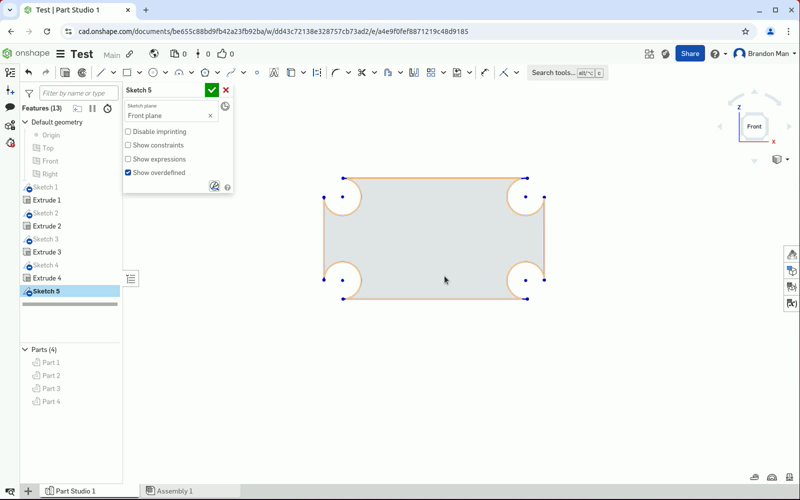
scroll(6)
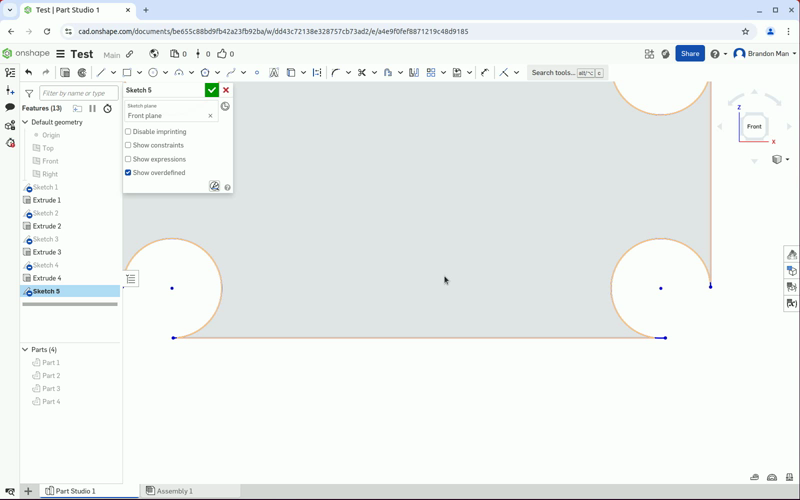
click(444, 275)
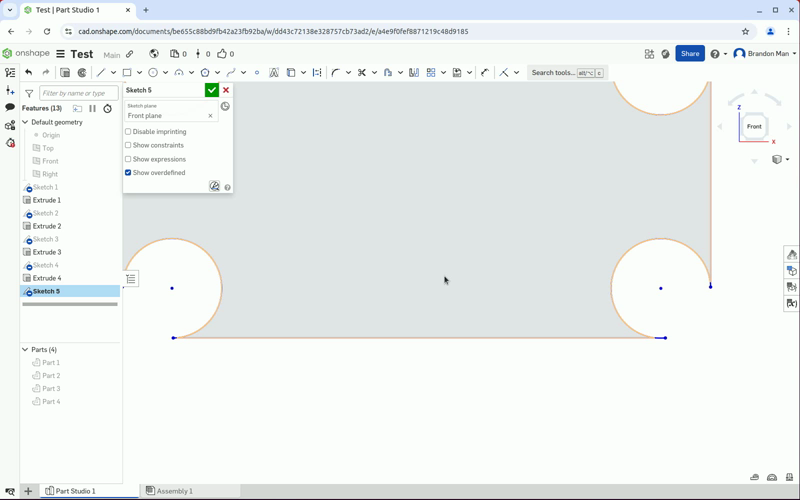
scroll(-6)
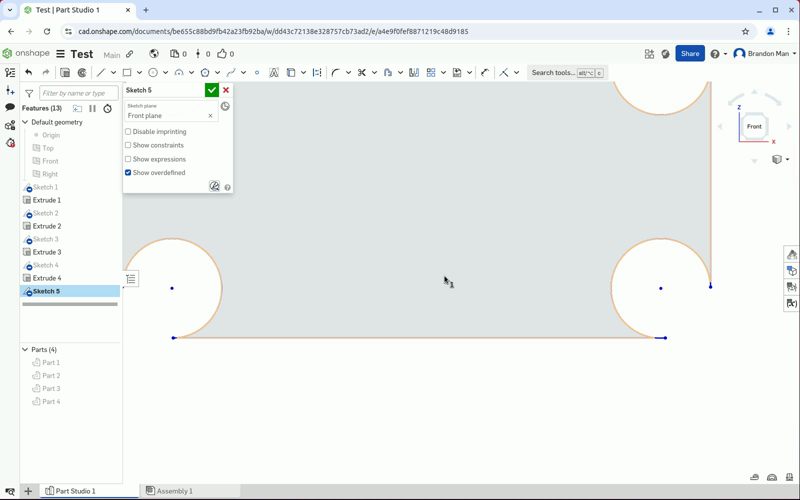
scroll(-6)
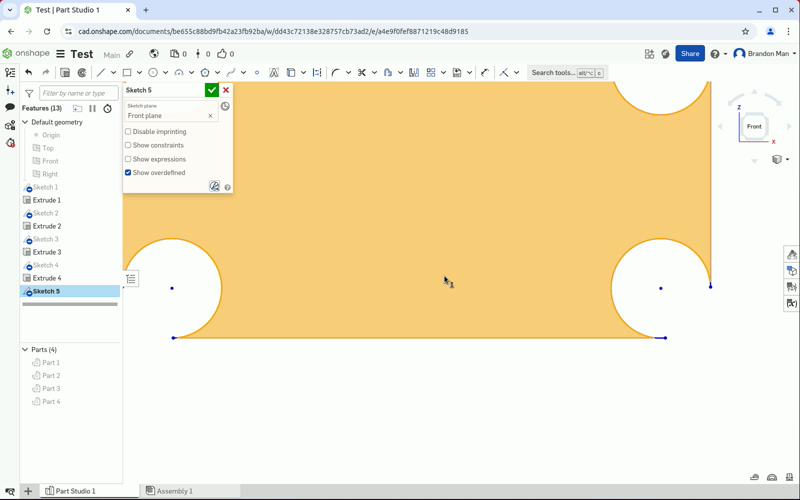
scroll(-6)
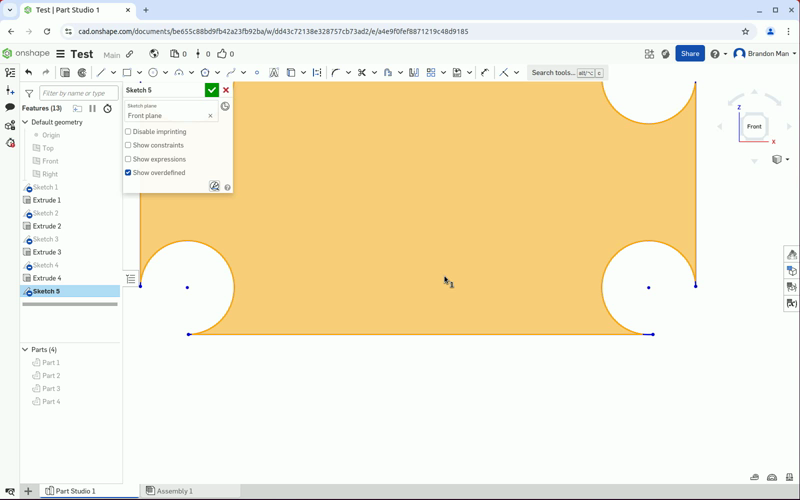
scroll(-6)
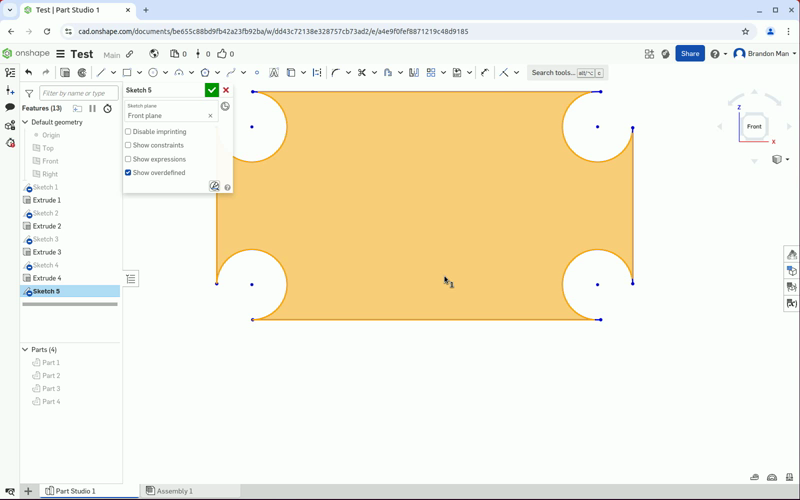
scroll(-6)
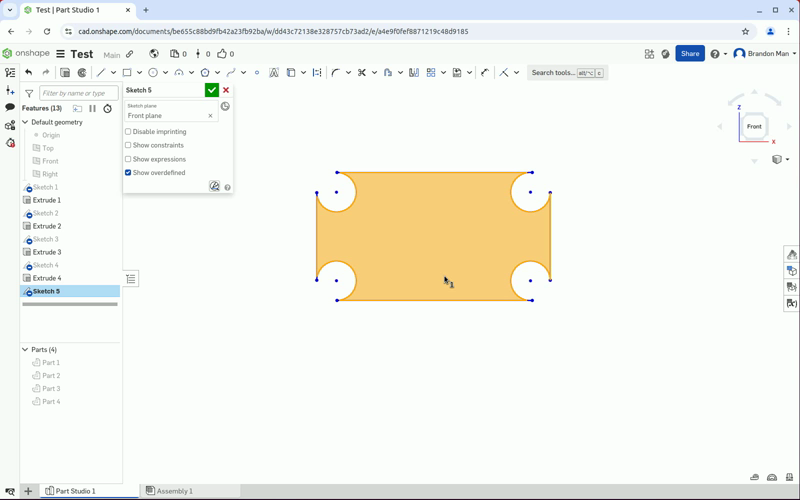
scroll(-6)
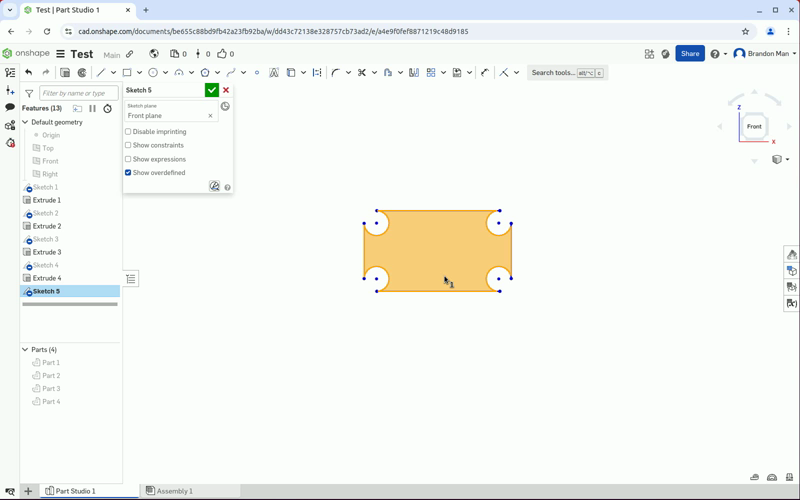
scroll(-6)
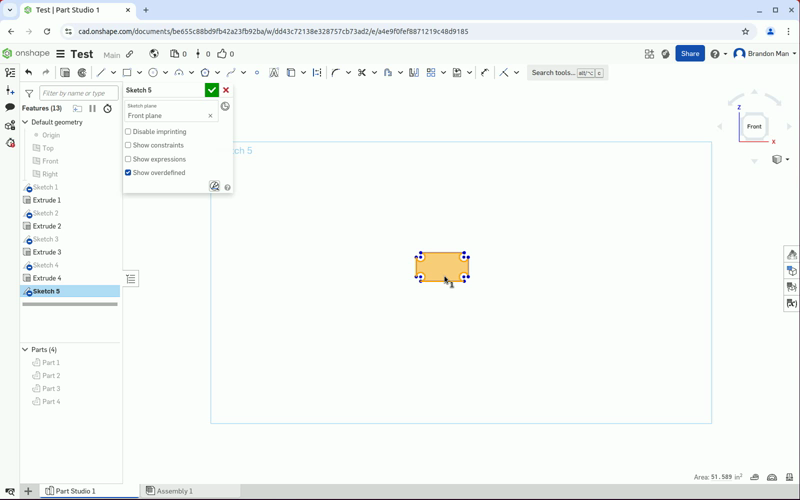
mouse_move(73, 352)
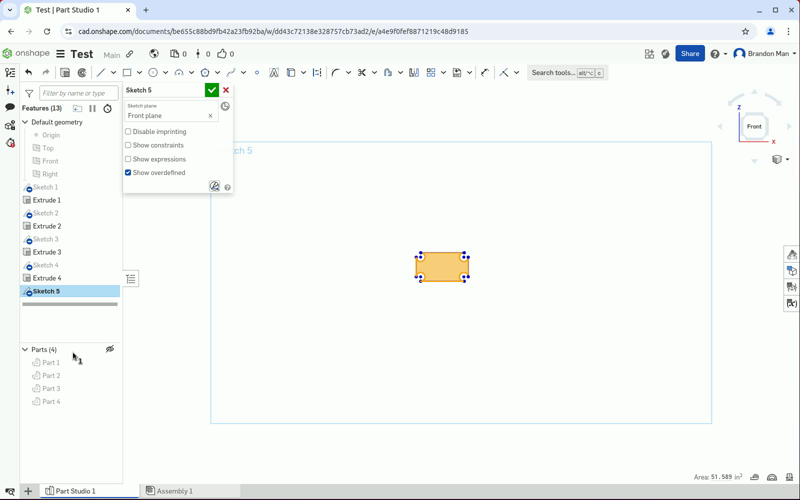
key(shift+y)
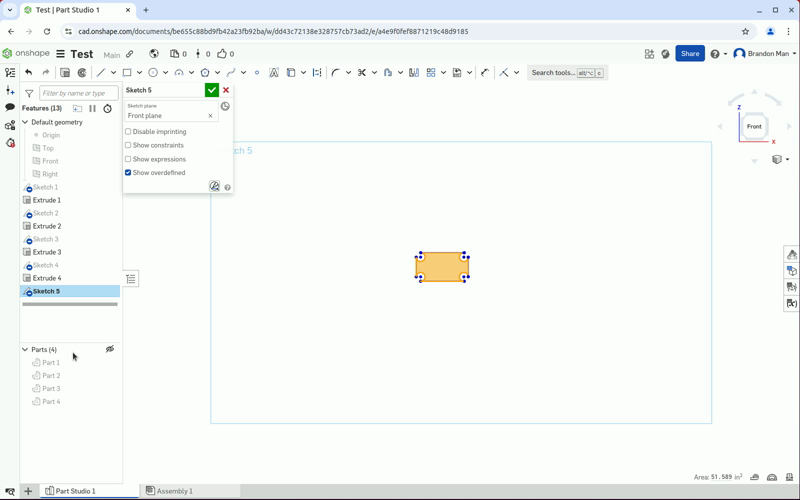
key(shift+e)
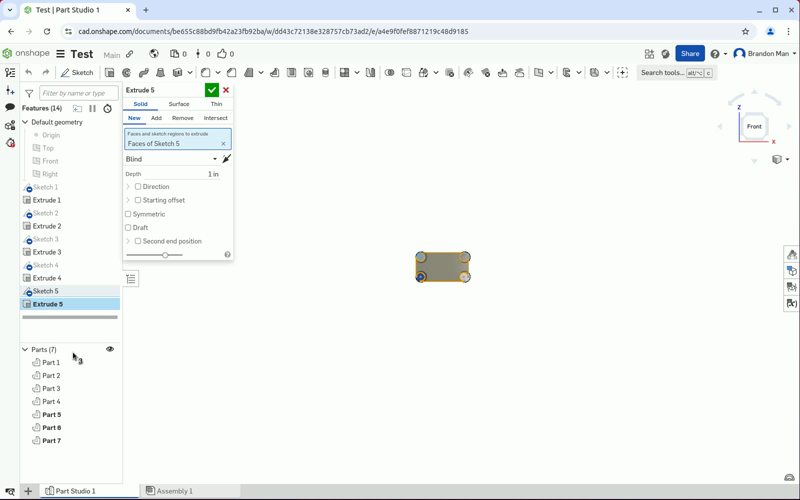
mouse_move(143, 106)
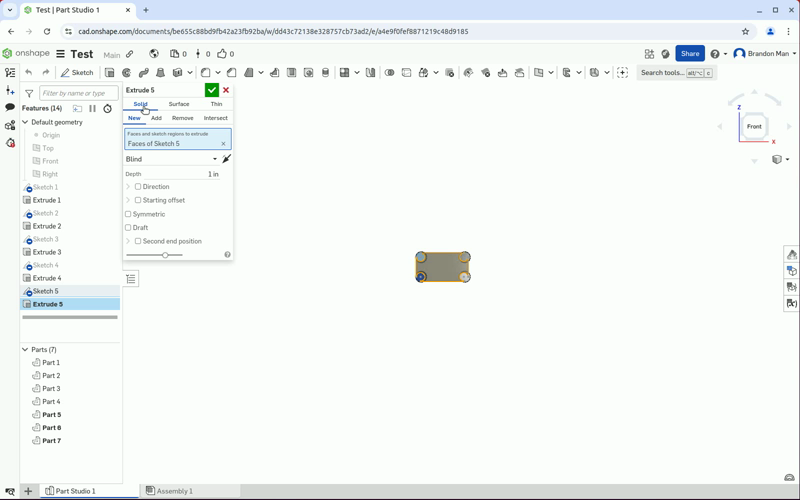
click(143, 106)
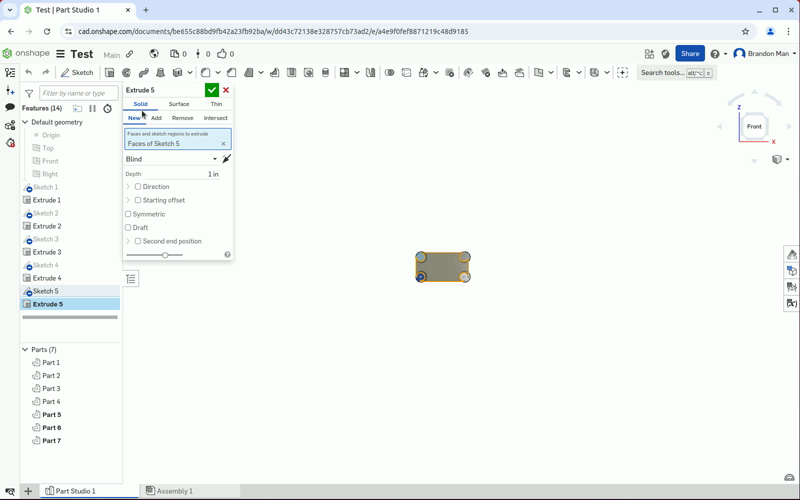
mouse_move(137, 120)
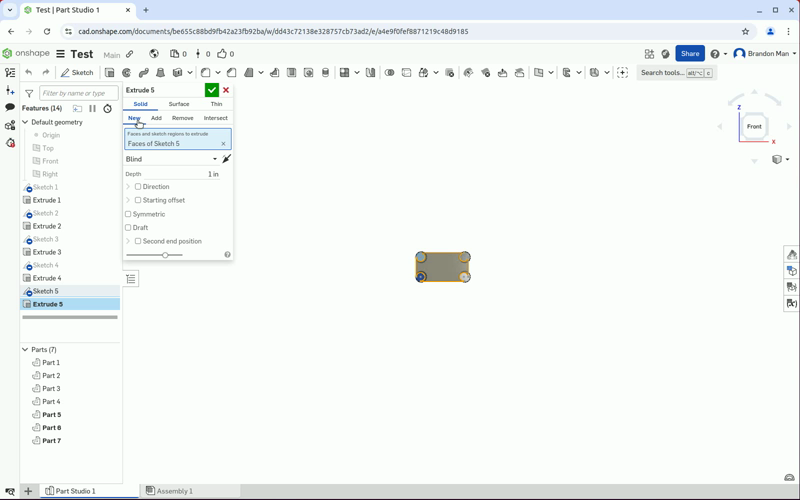
click(137, 120)
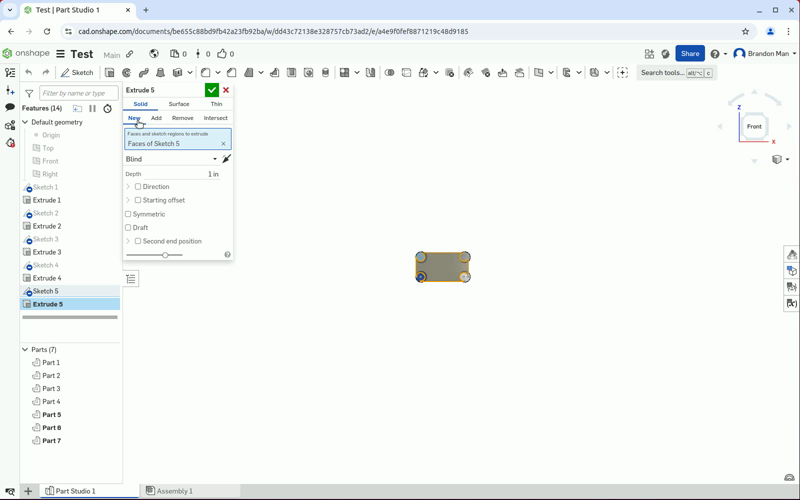
key(tab, 4)
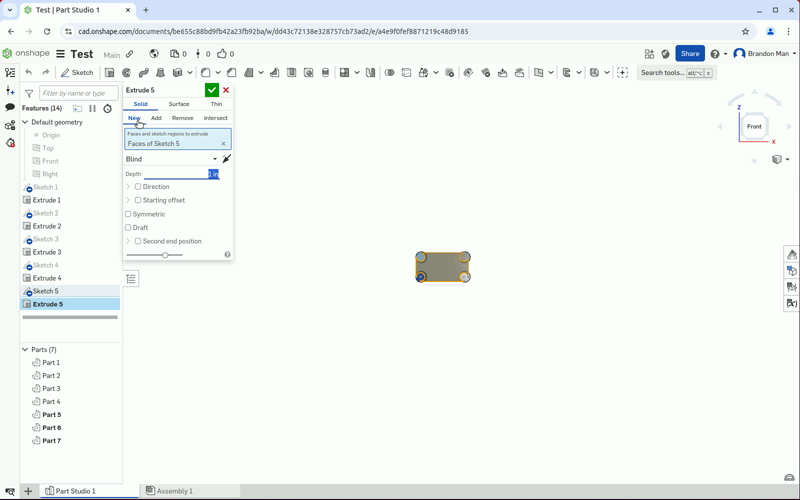
text(3.851)
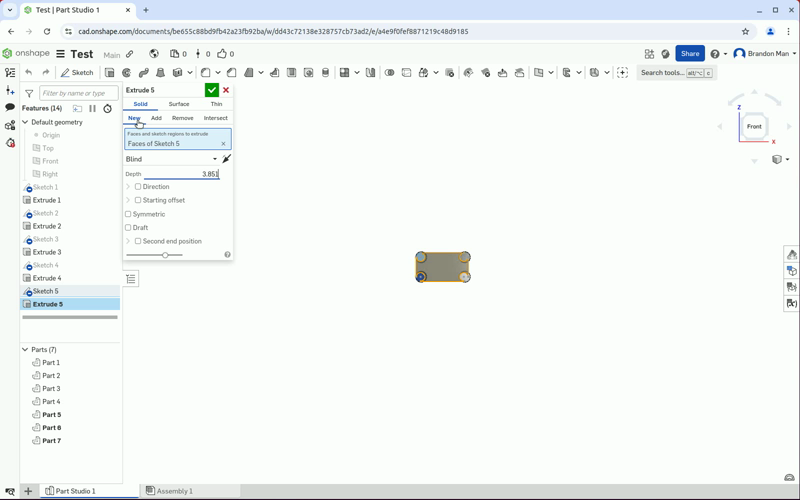
key(enter)
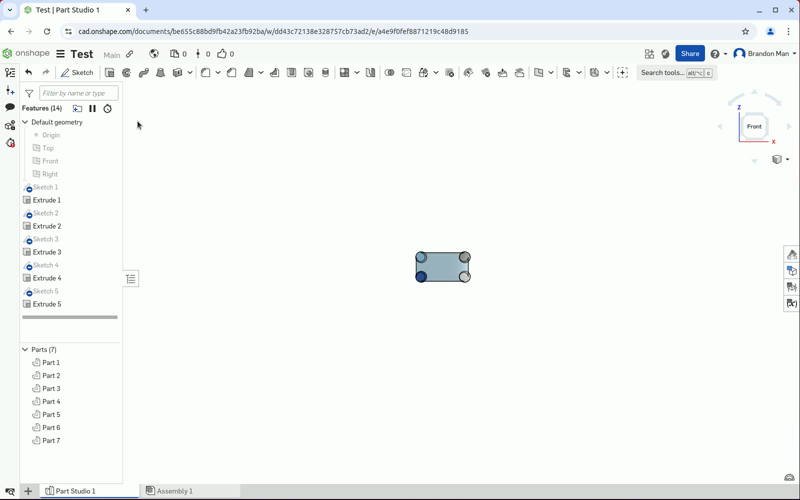
key(shift+h)
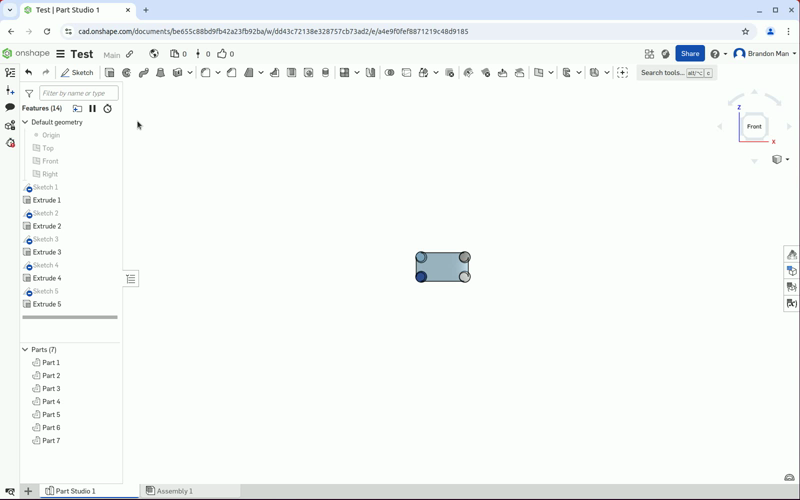
key(shift+h)
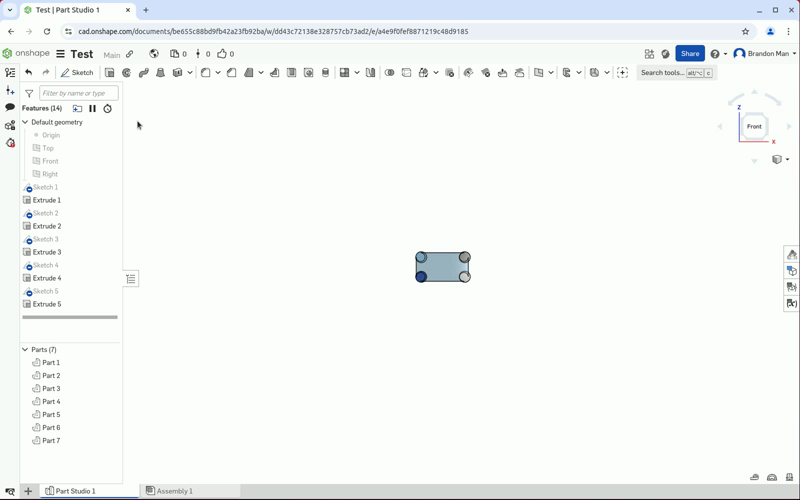
key(shift+7)
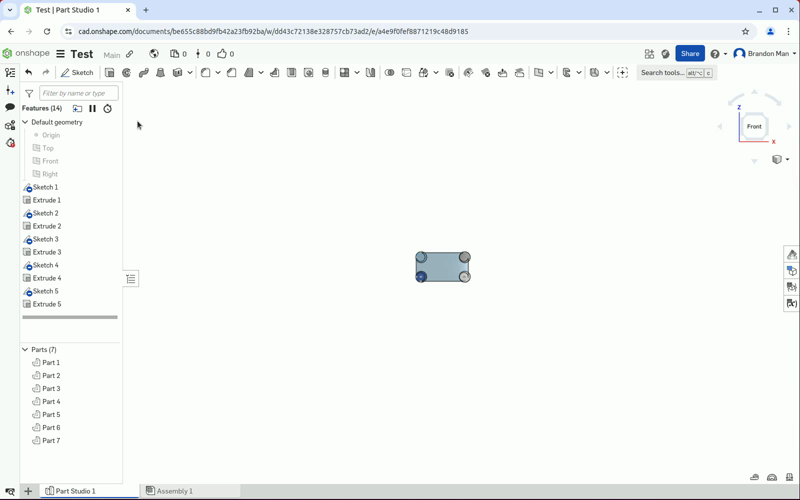
key(left, 2)
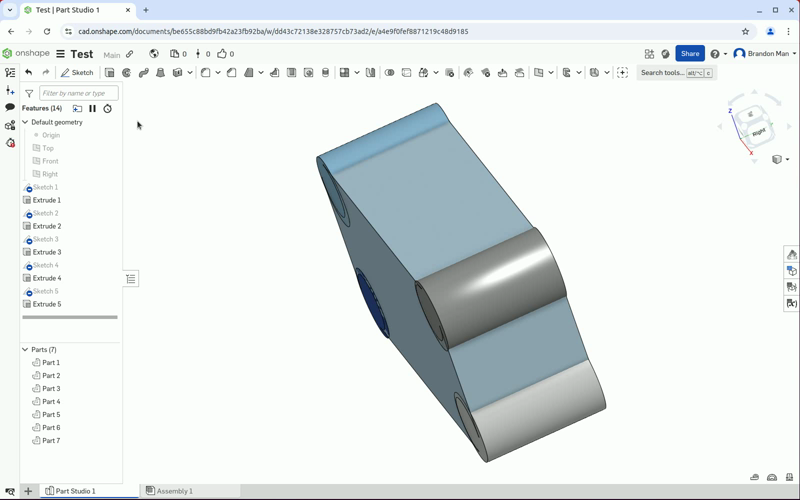
key(down, 2)
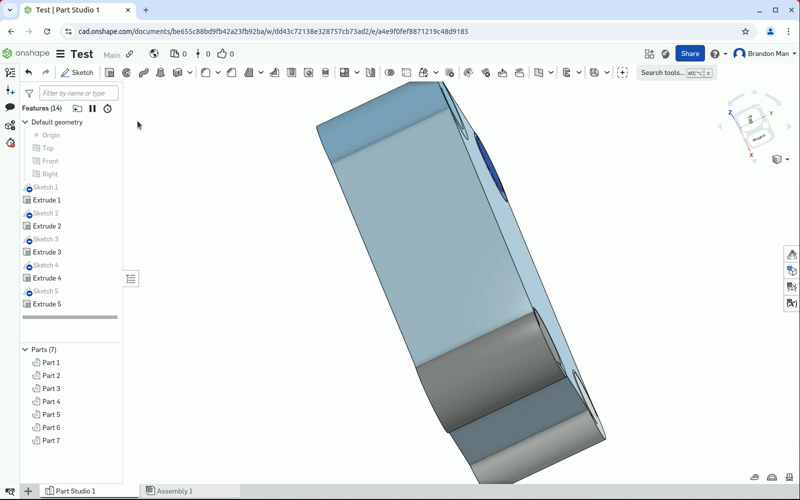
key(up, 2)
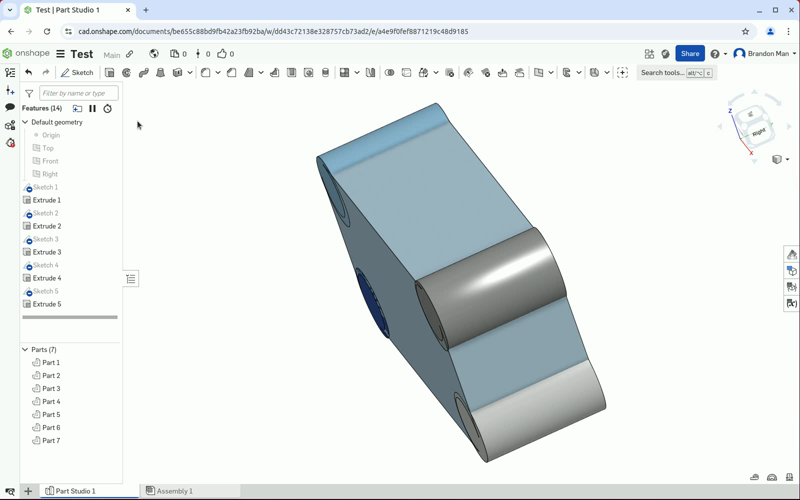
key(right, 2)
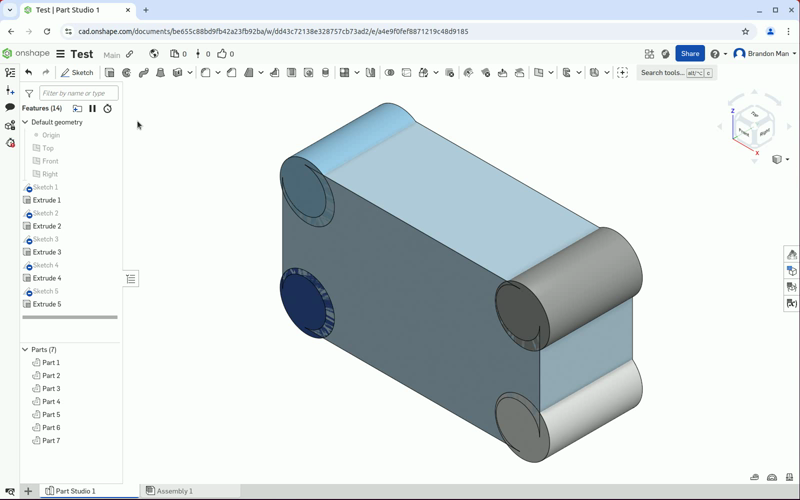
mouse_move(73, 189)
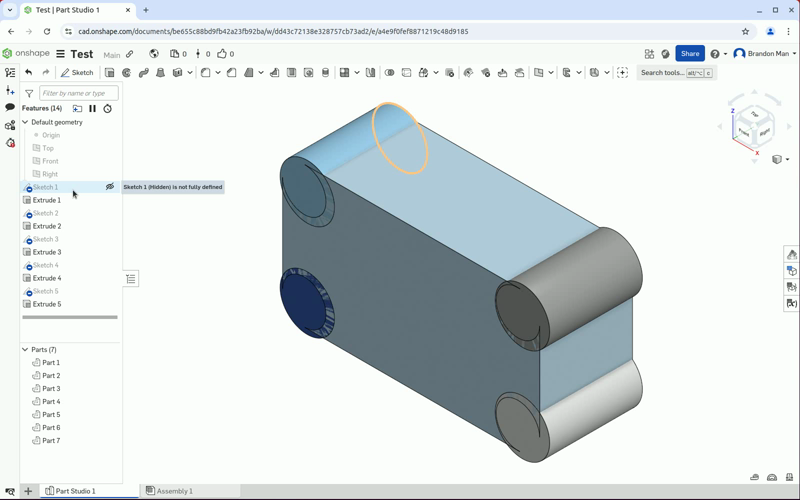
click(73, 189)